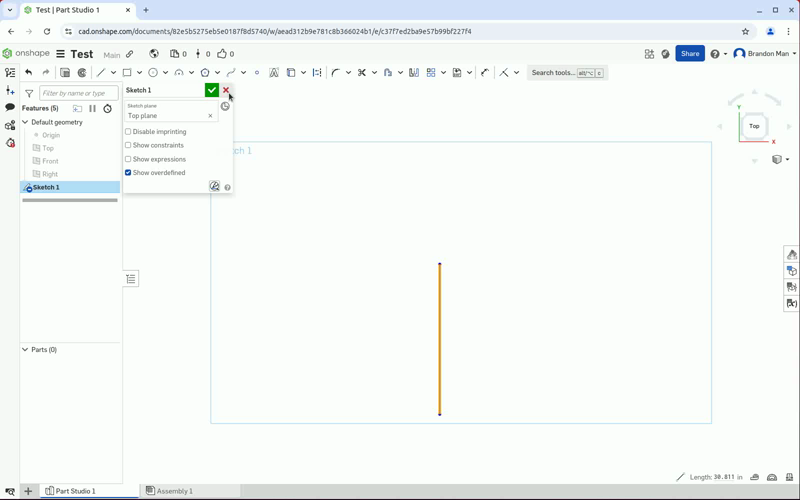
key(shift+h)
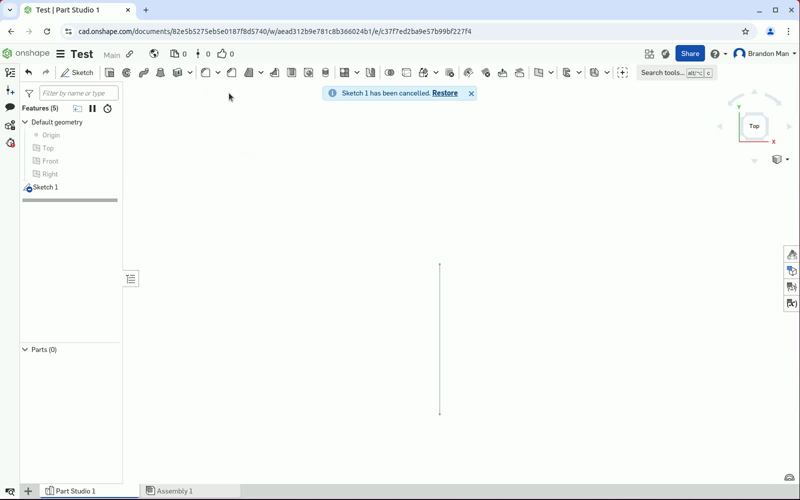
key(shift+s)
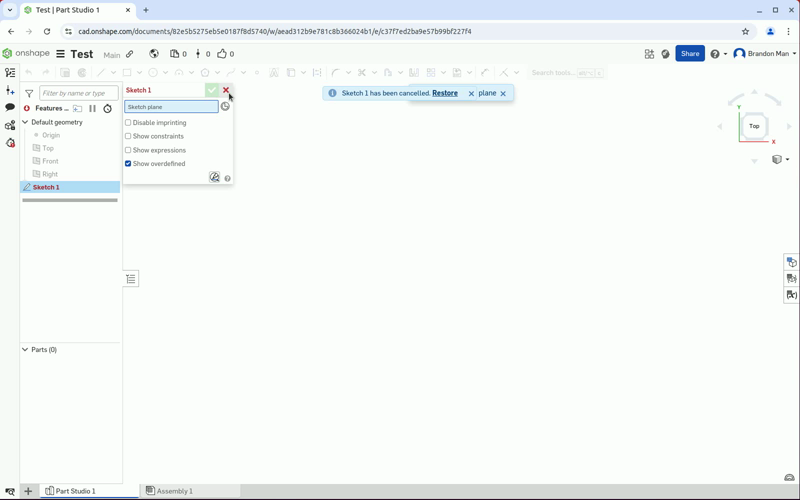
mouse_move(73, 150)
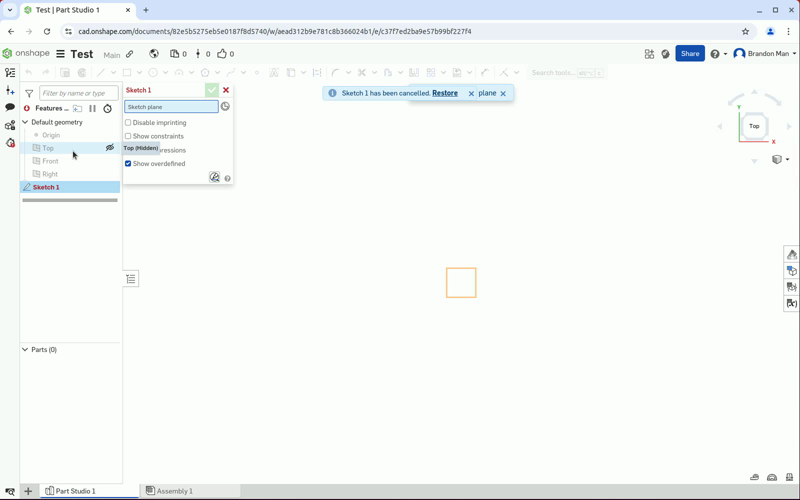
click(73, 150)
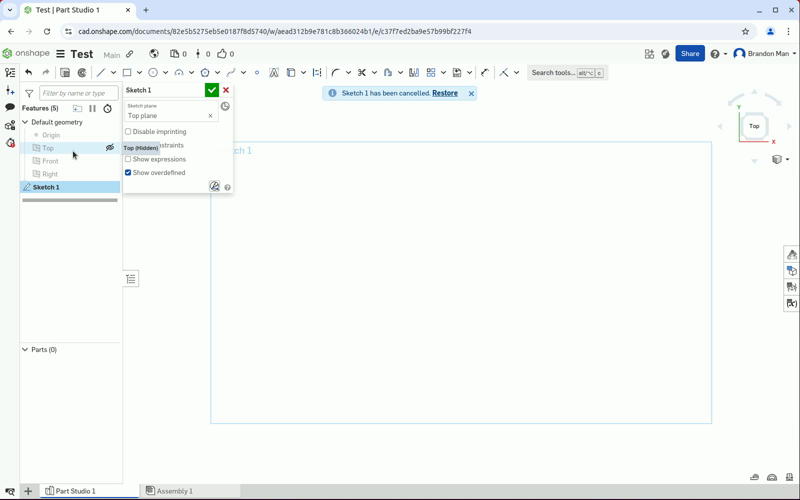
mouse_move(73, 352)
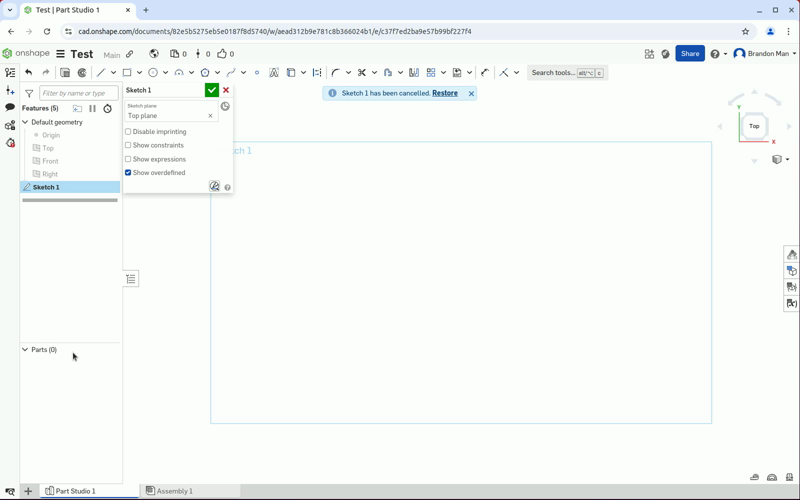
key(y)
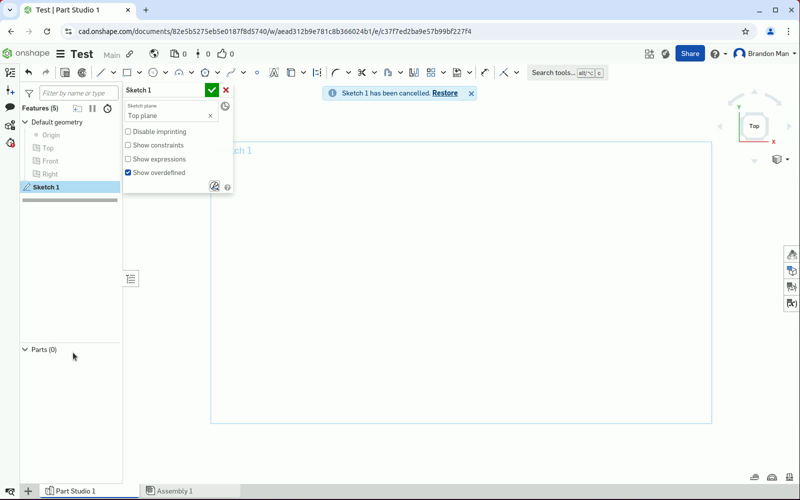
key(l)
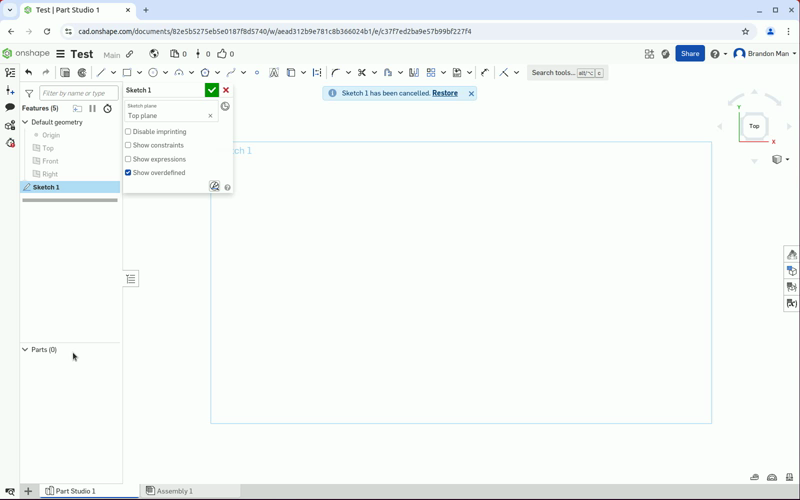
key_down(shift)
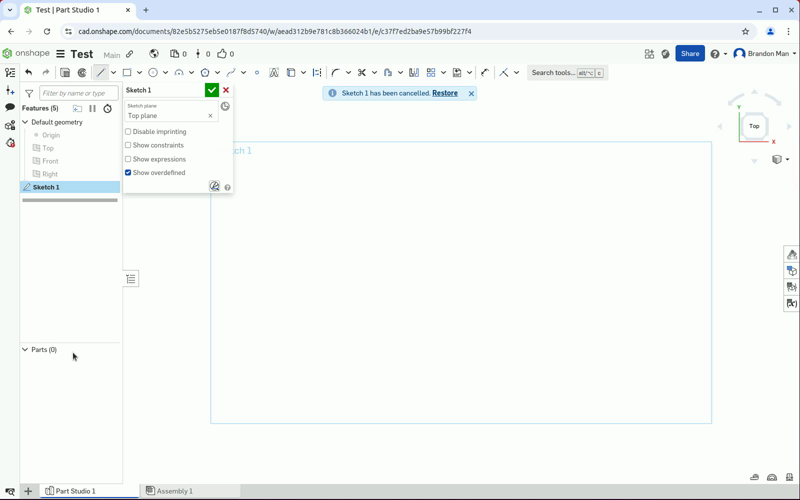
mouse_move(351, 335)
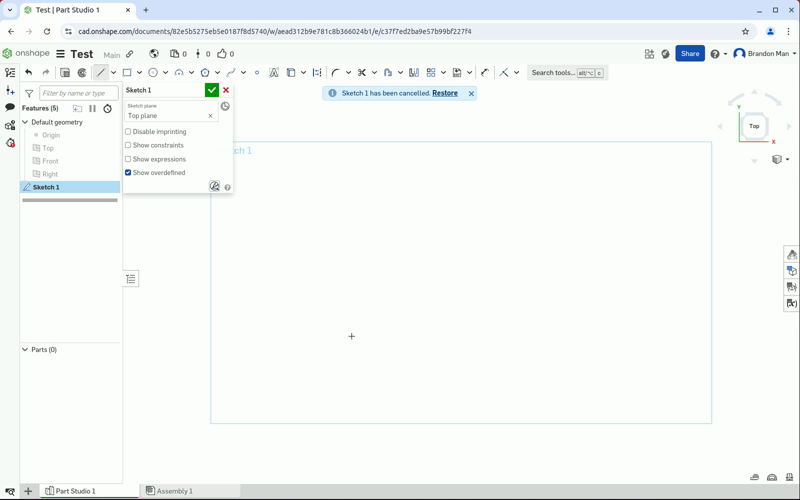
click(351, 335)
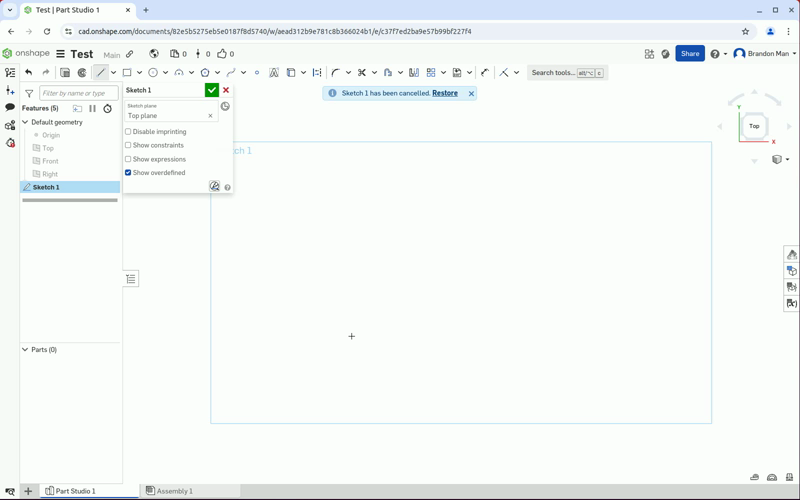
key_up(shift)
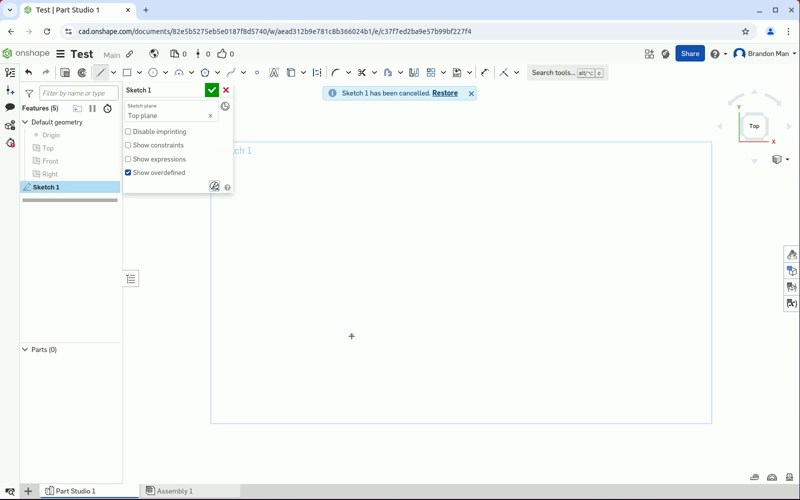
key_down(shift)
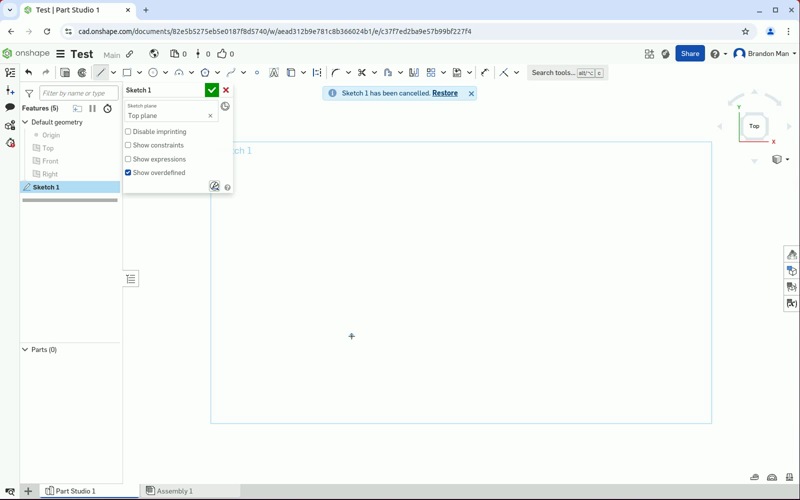
mouse_move(569, 335)
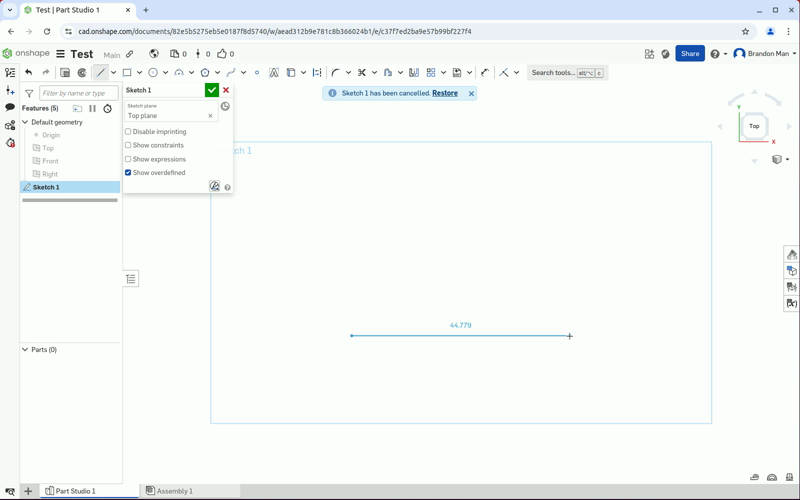
click(569, 335)
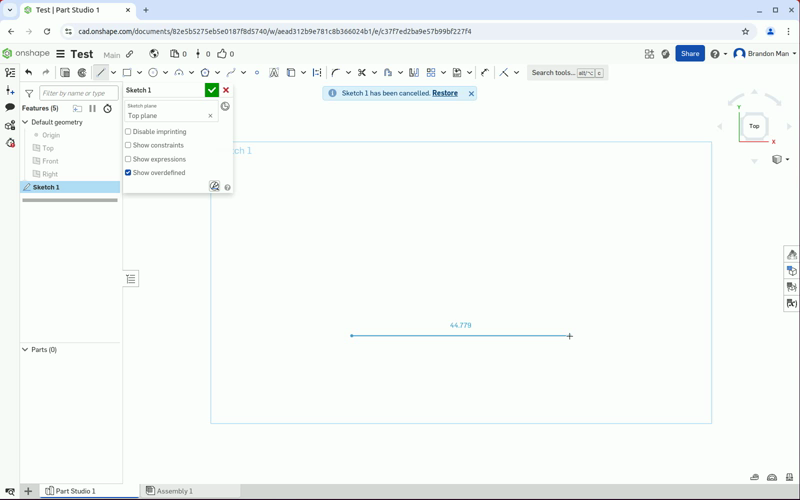
key_up(shift)
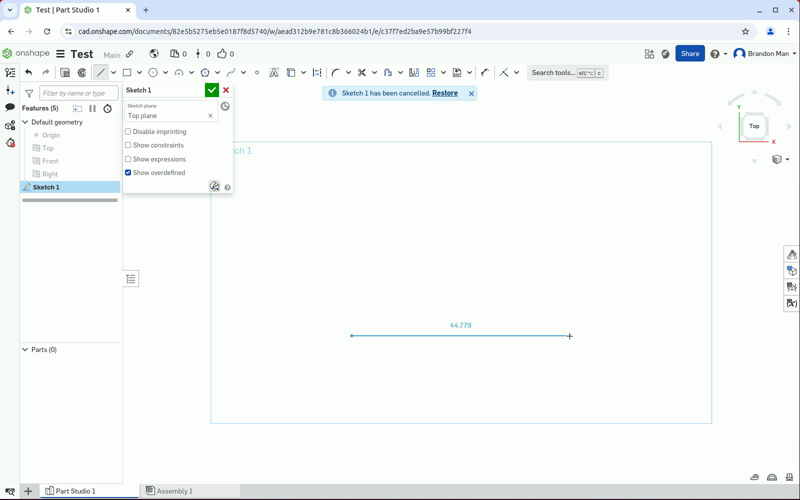
key_down(shift)
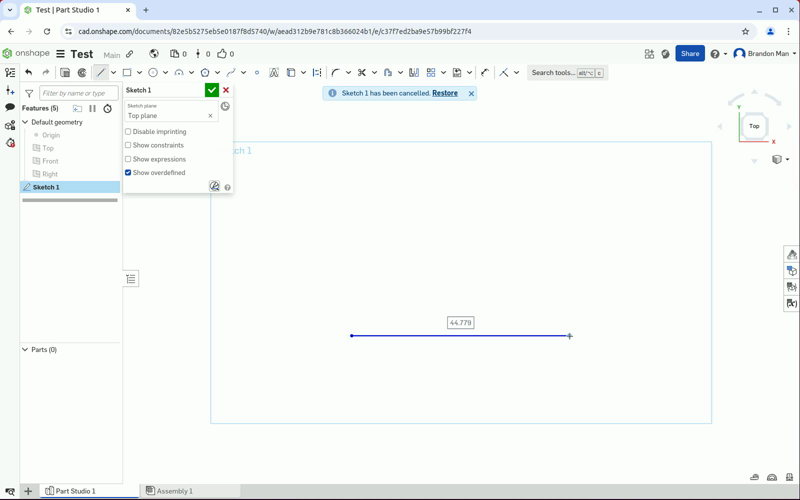
mouse_move(569, 230)
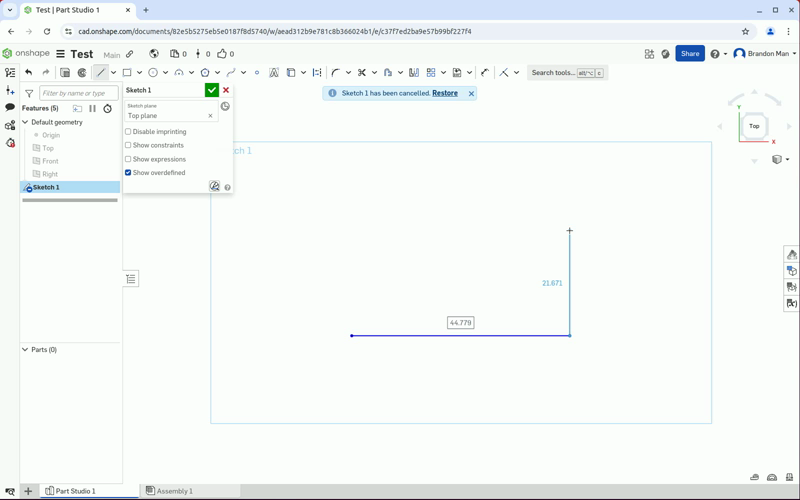
click(569, 230)
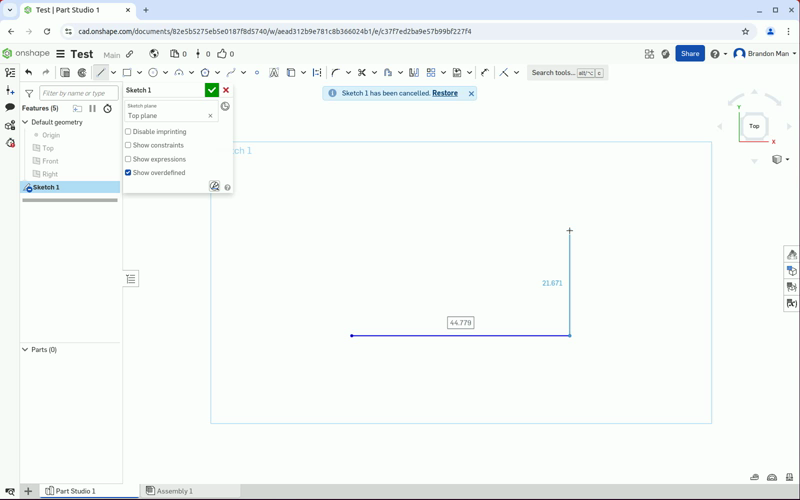
key_up(shift)
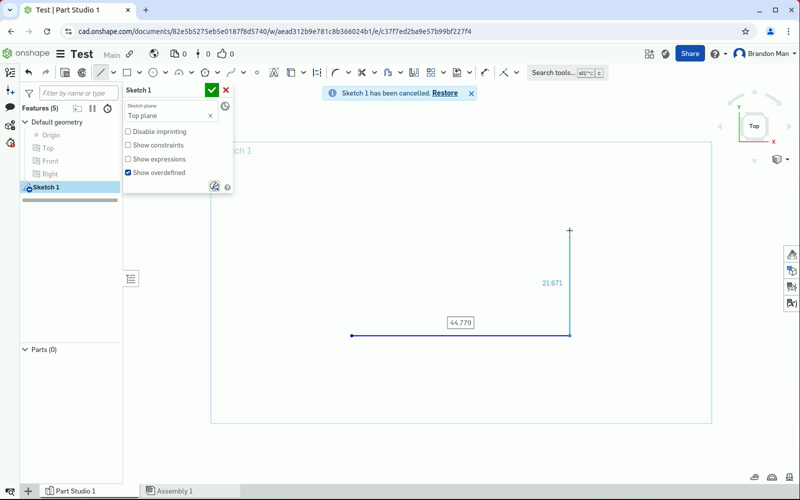
key_down(shift)
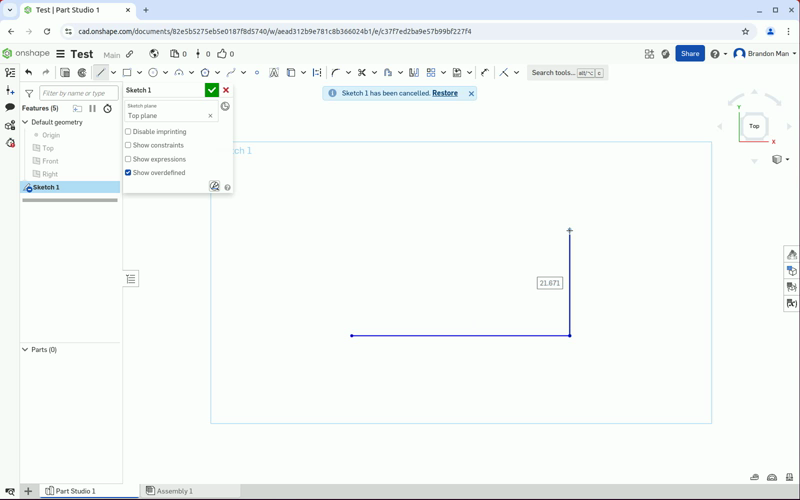
mouse_move(351, 230)
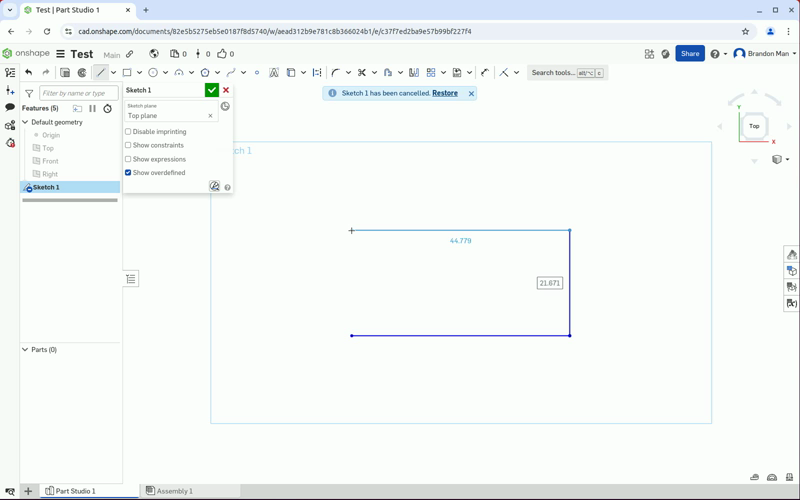
click(351, 230)
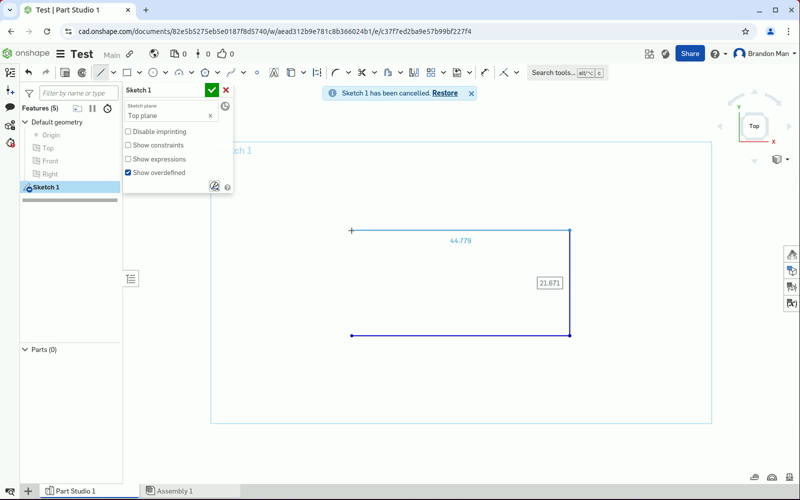
key_up(shift)
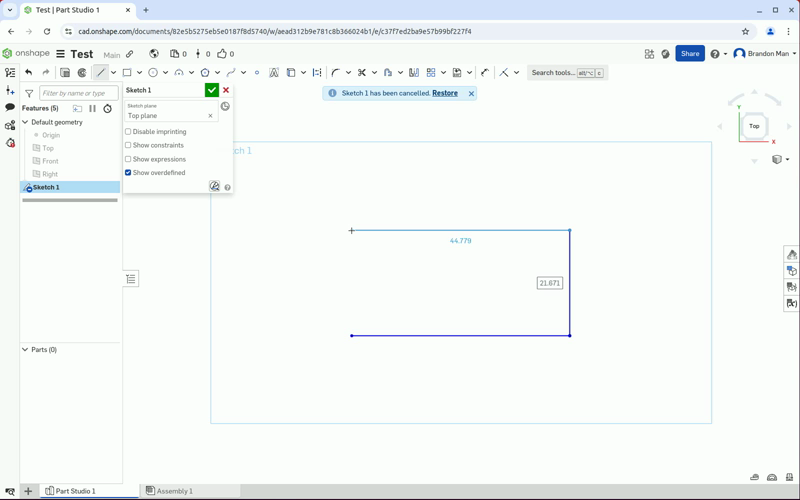
key_down(shift)
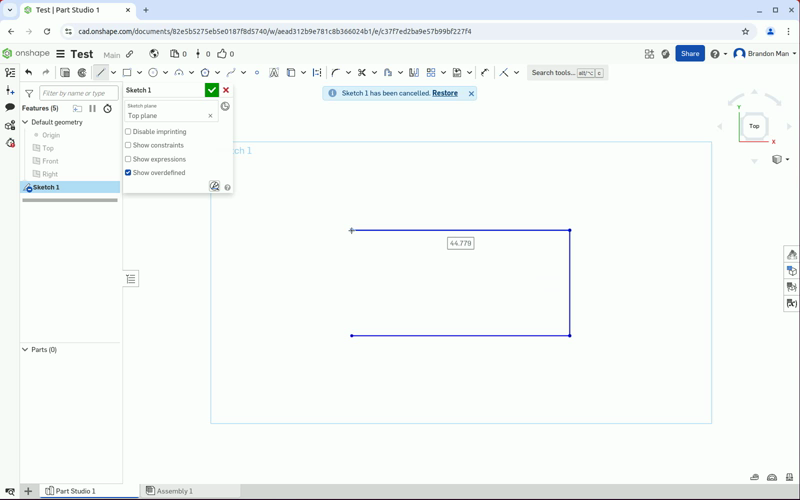
mouse_move(351, 335)
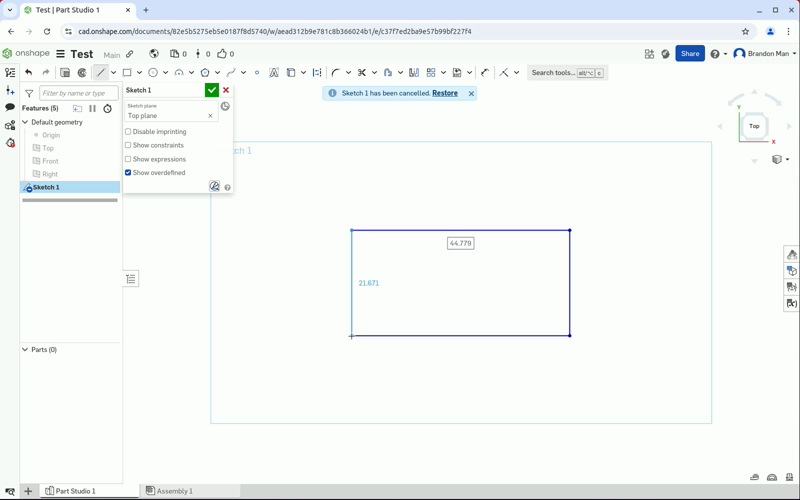
key_up(shift)
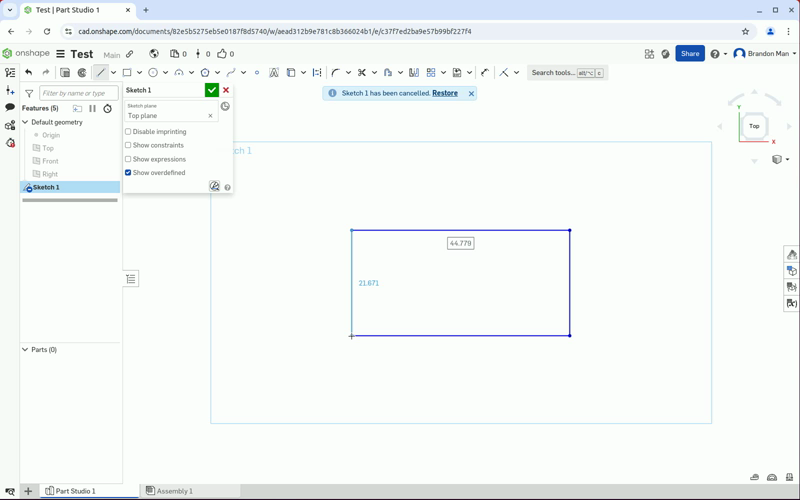
click(351, 335)
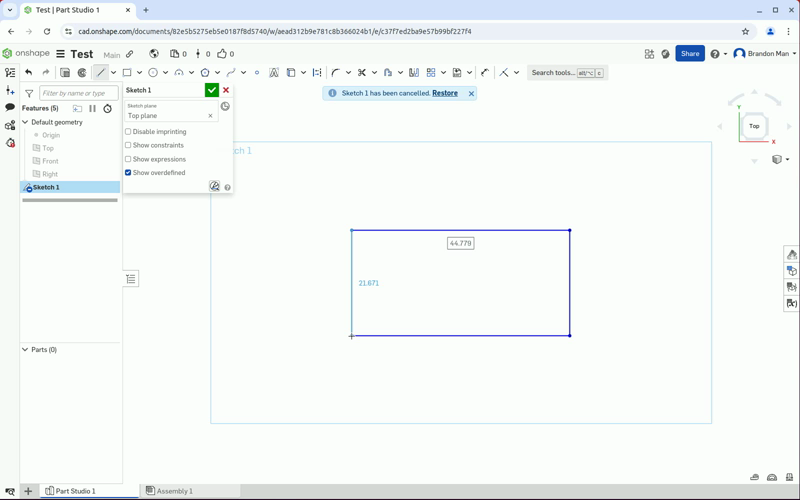
key(esc)
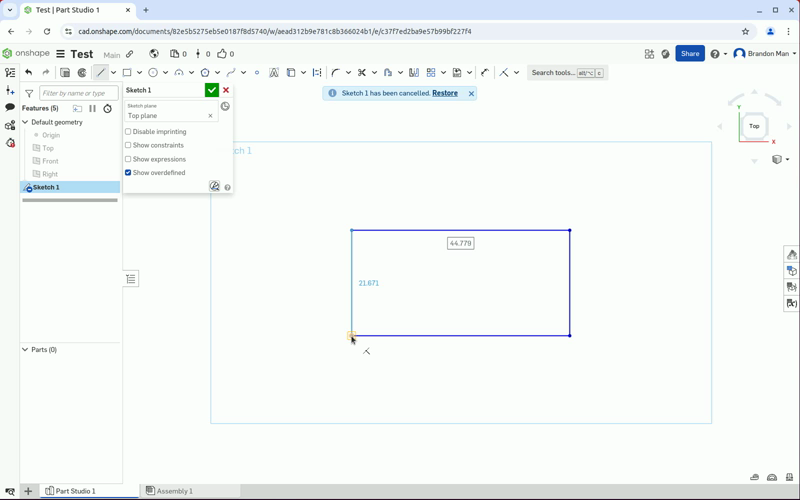
mouse_move(421, 252)
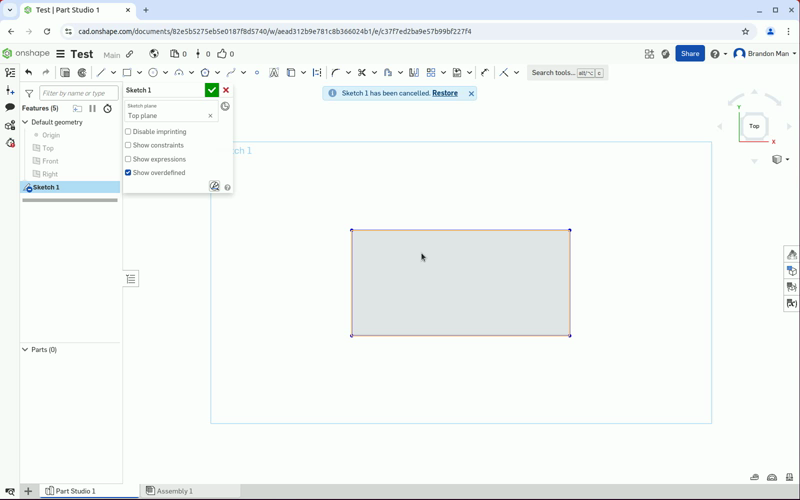
click(421, 252)
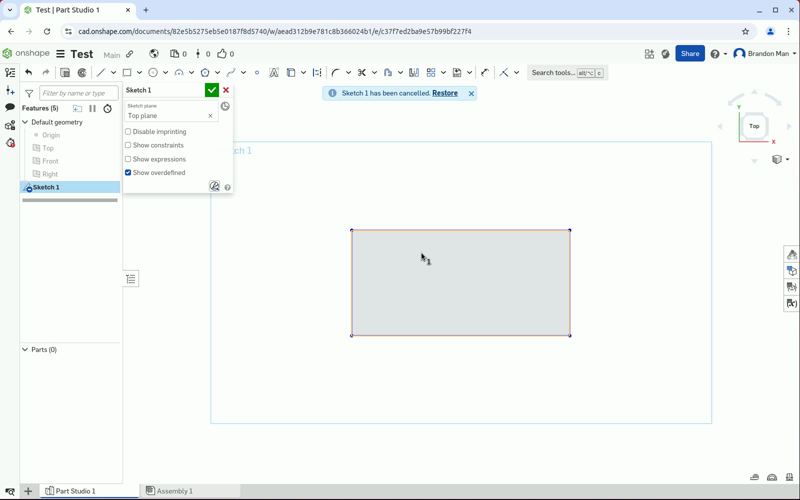
mouse_move(73, 352)
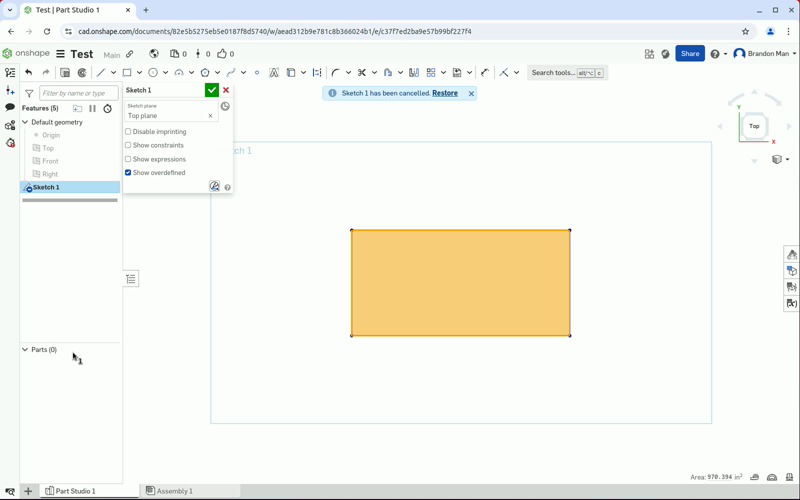
key(shift+y)
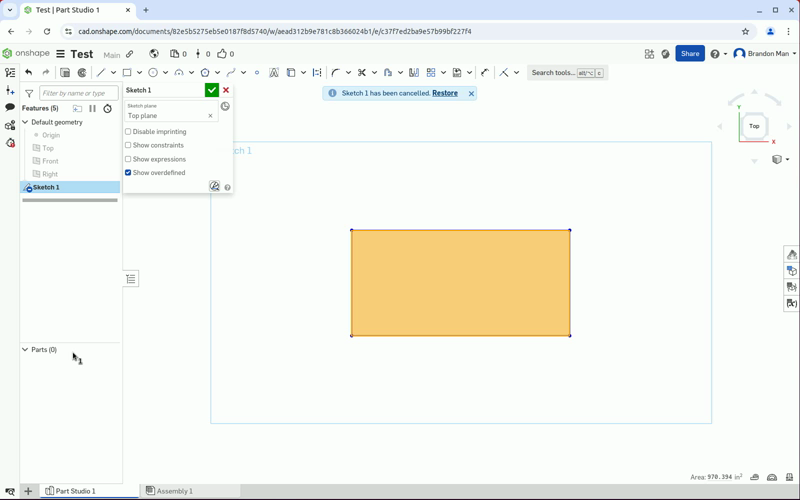
key(shift+e)
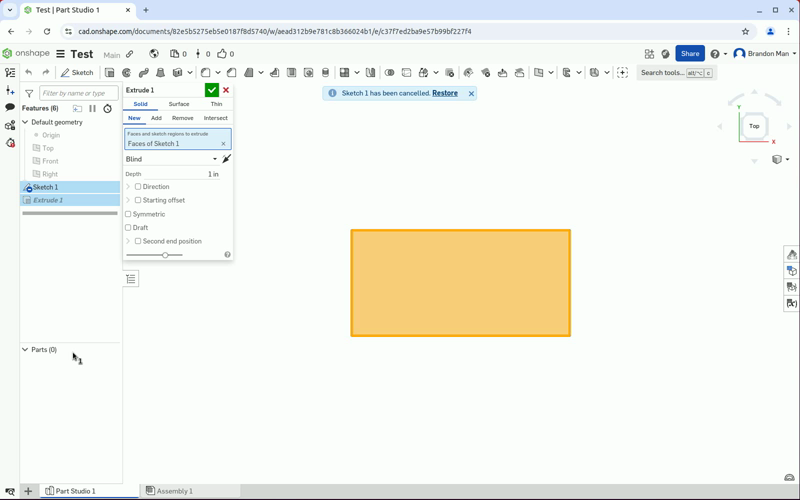
mouse_move(143, 106)
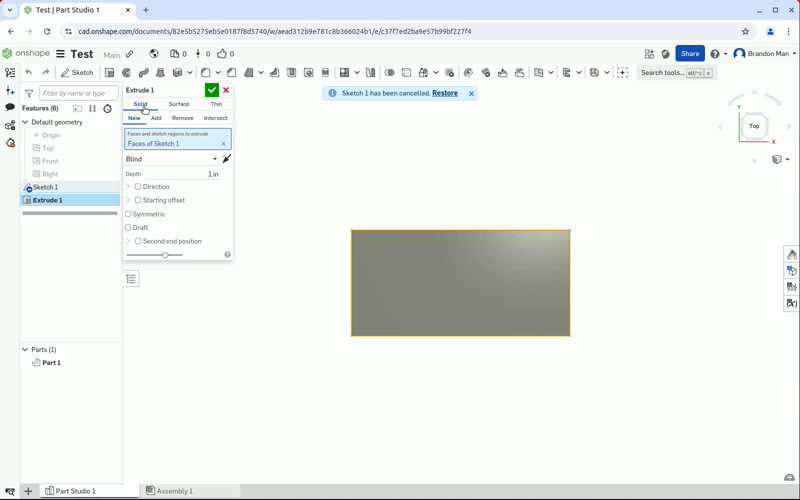
click(143, 106)
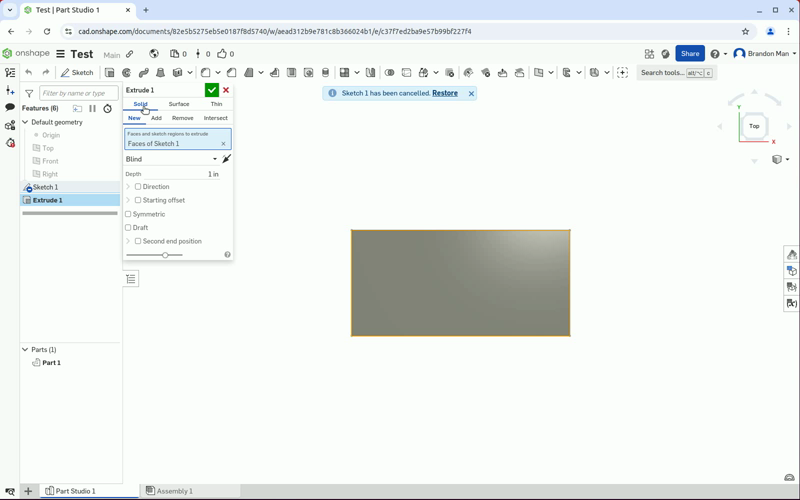
mouse_move(137, 120)
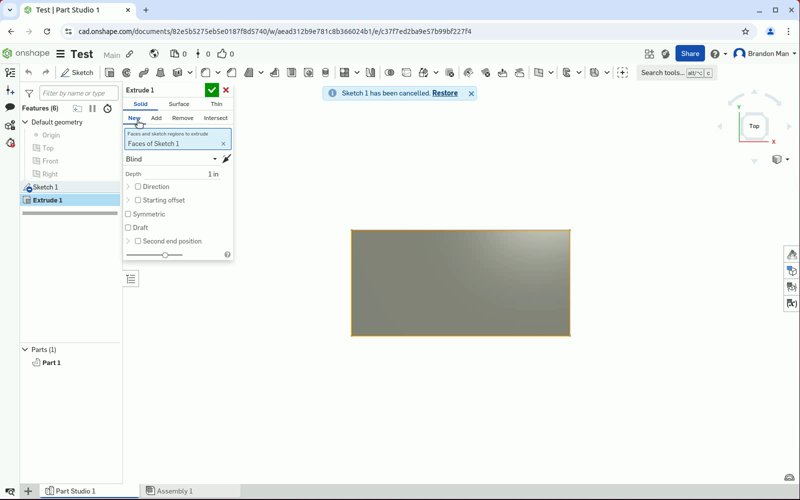
click(137, 120)
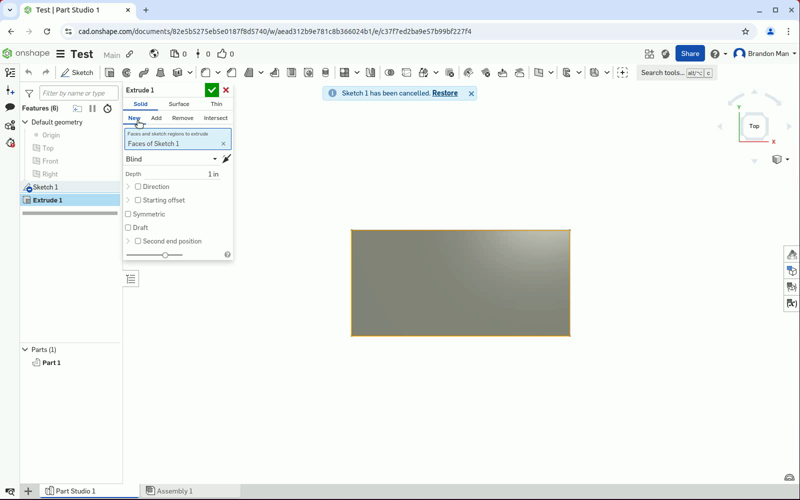
key(tab, 4)
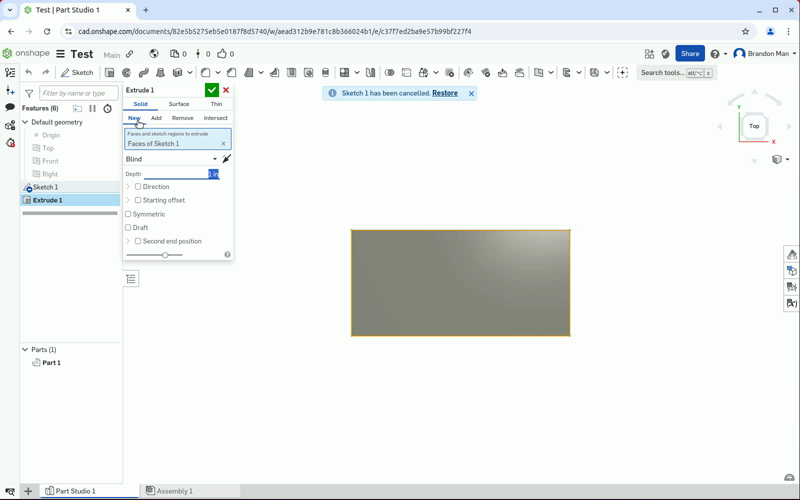
text(4.574)
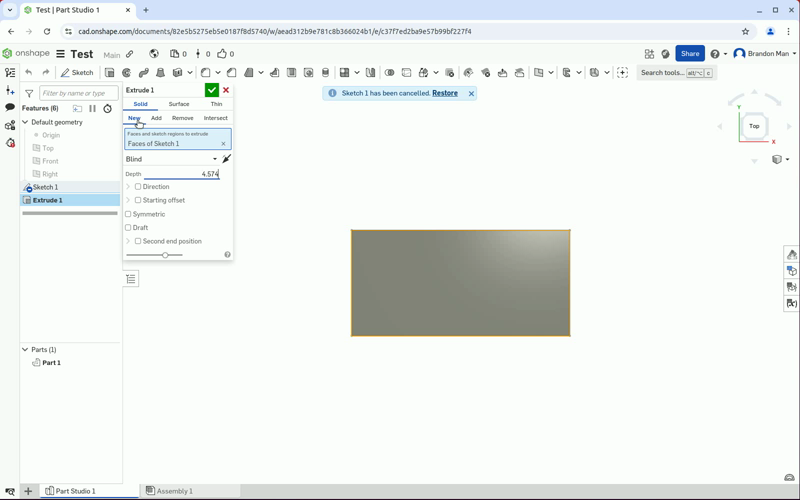
key(enter)
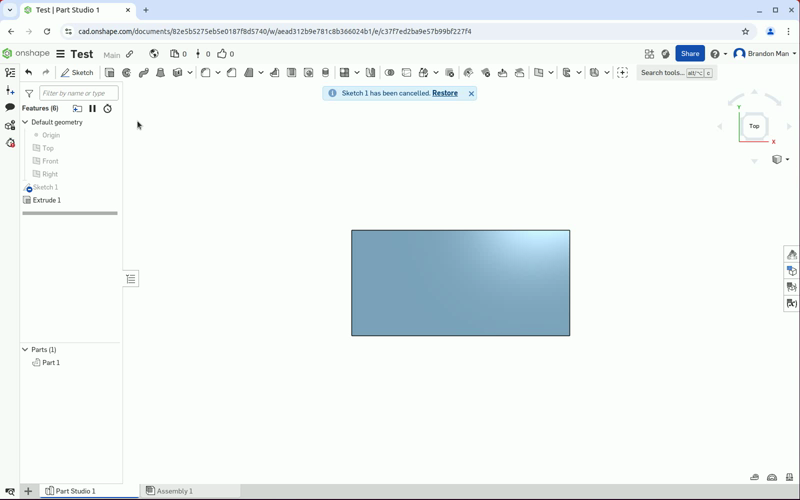
key(shift+h)
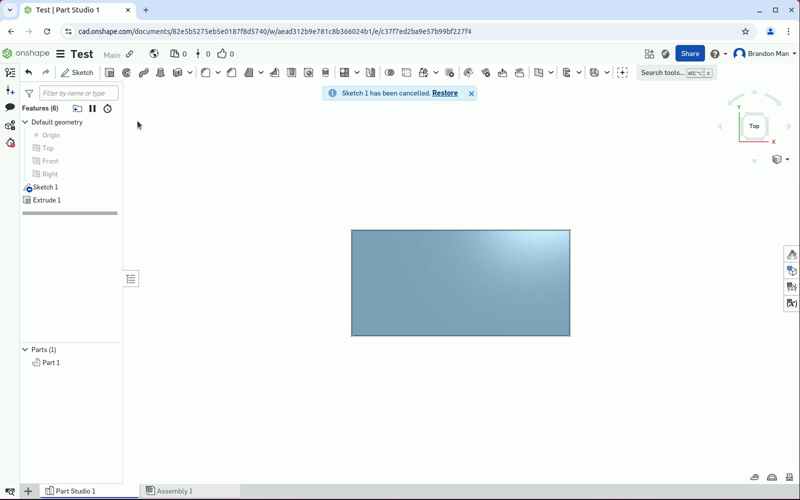
key(shift+h)
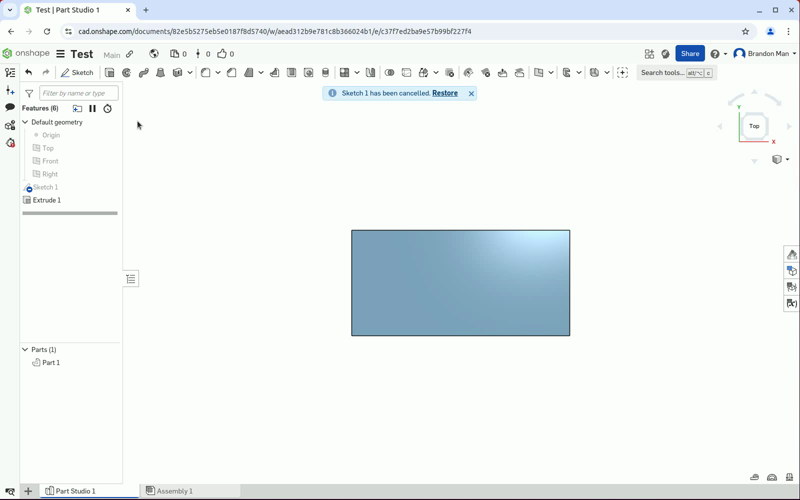
mouse_move(73, 189)
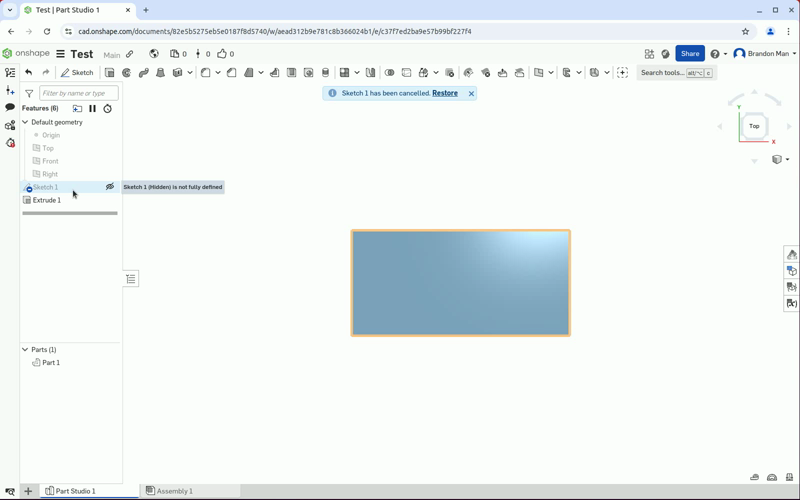
click(73, 189)
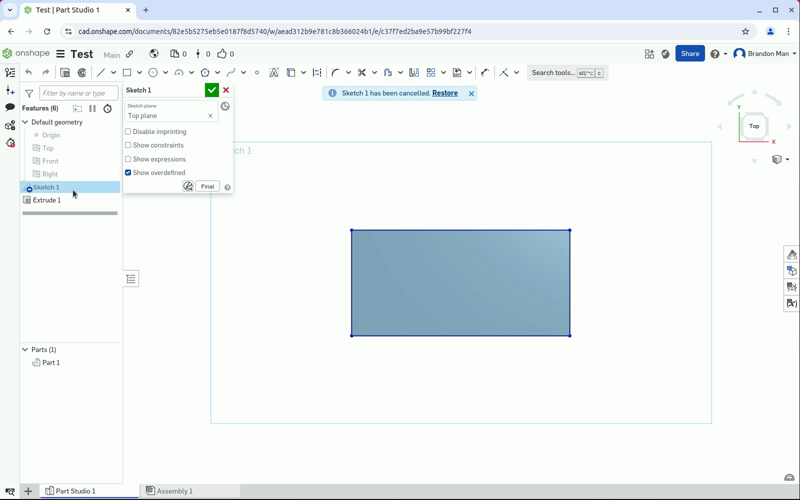
mouse_move(229, 92)
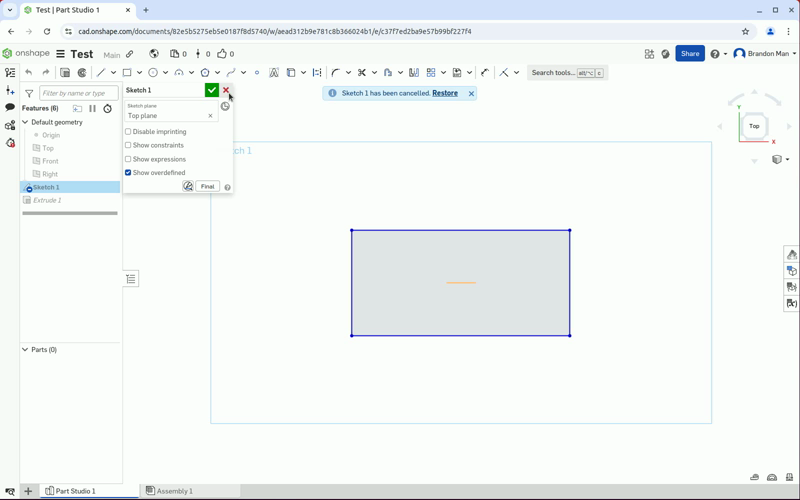
click(229, 92)
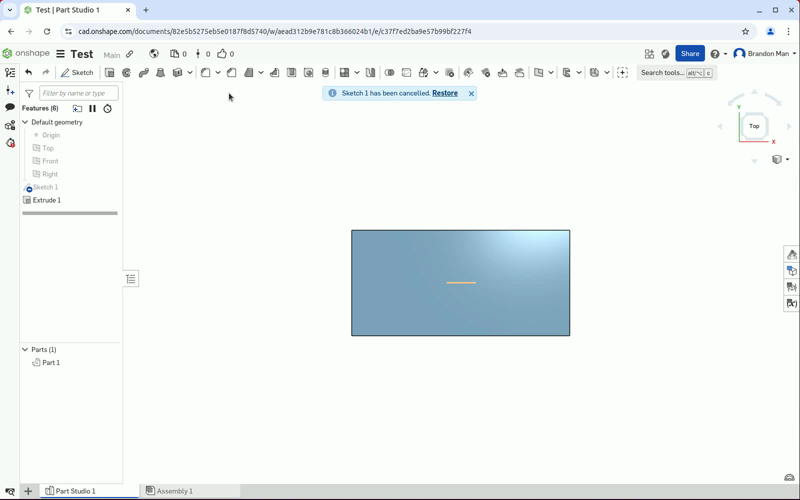
mouse_move(73, 352)
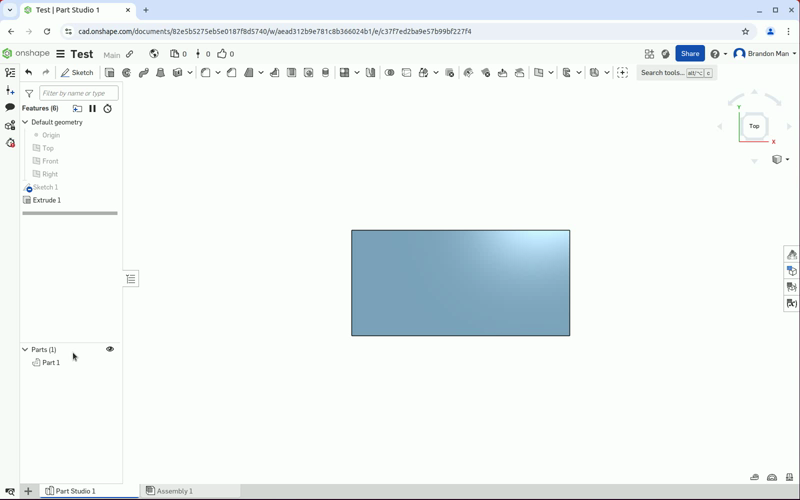
key(y)
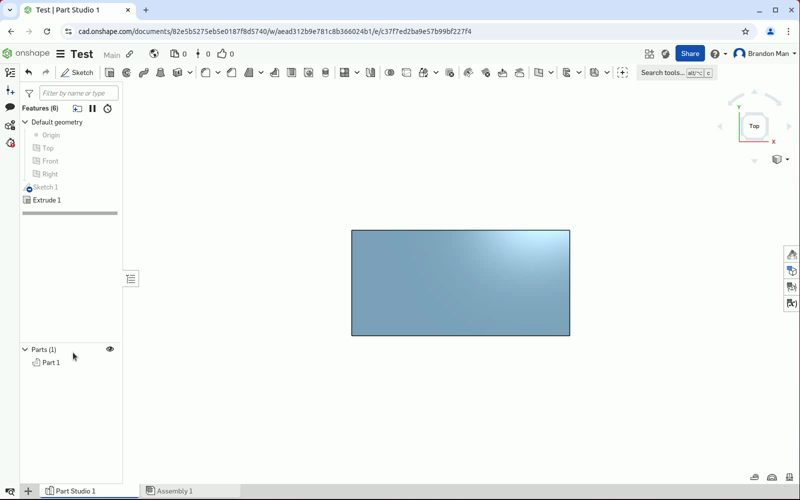
key(shift+p)
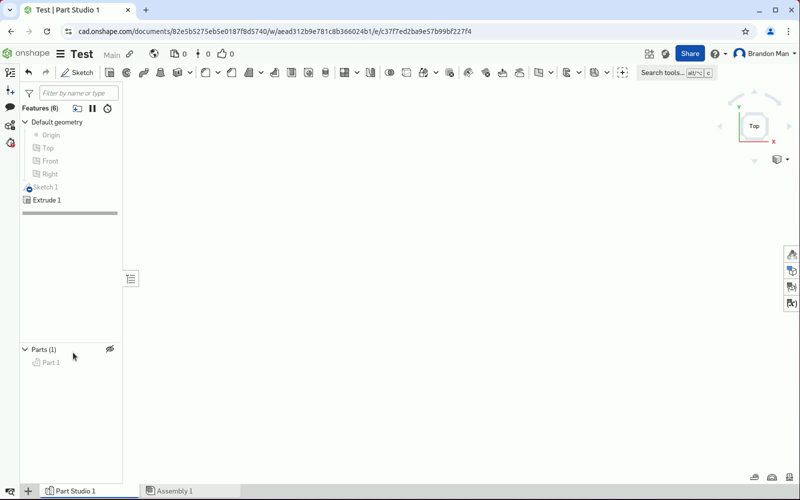
key(space)
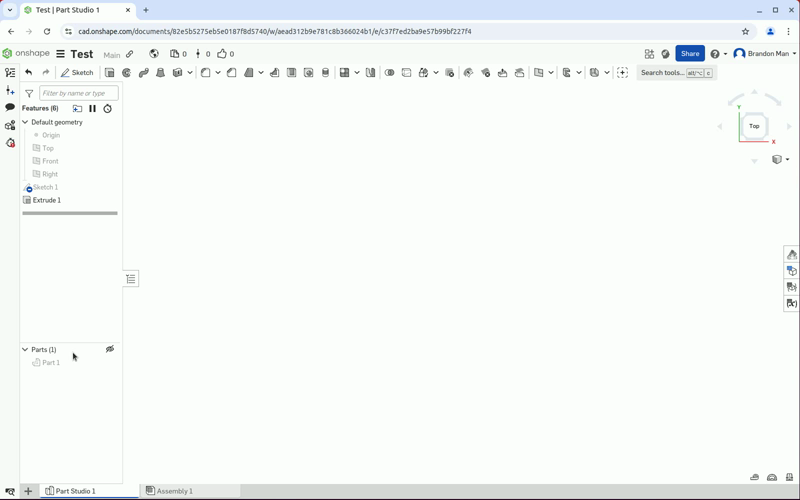
key_down(shift)
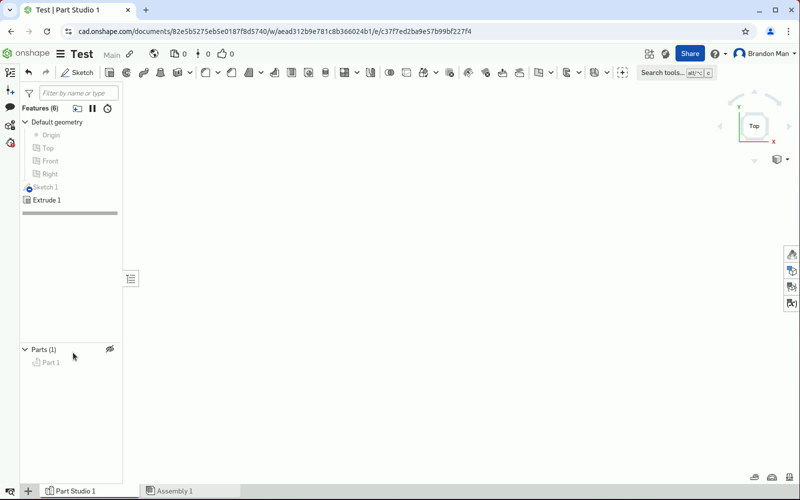
key(up)
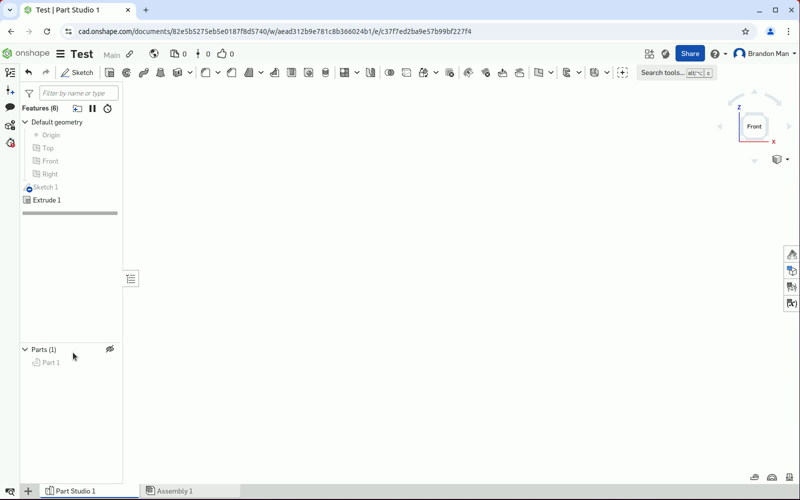
key_up(shift)
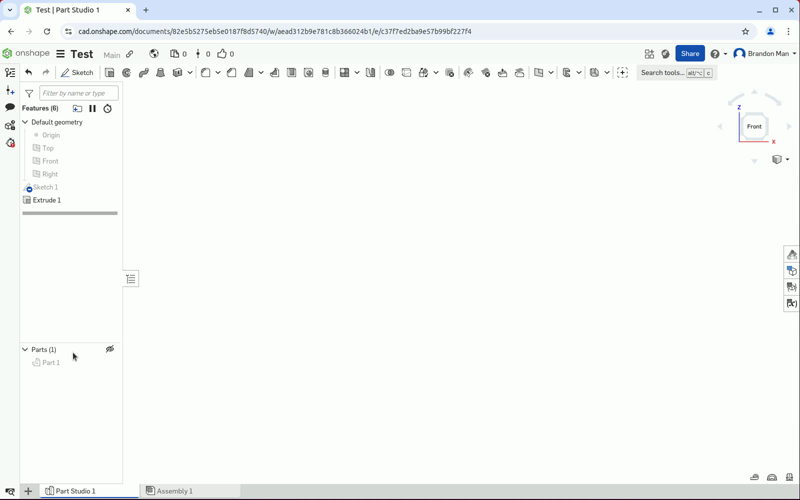
key(space)
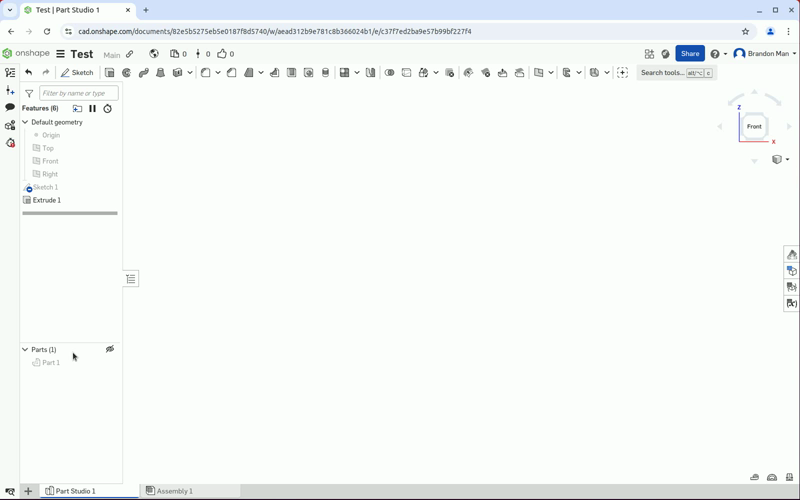
key_down(shift)
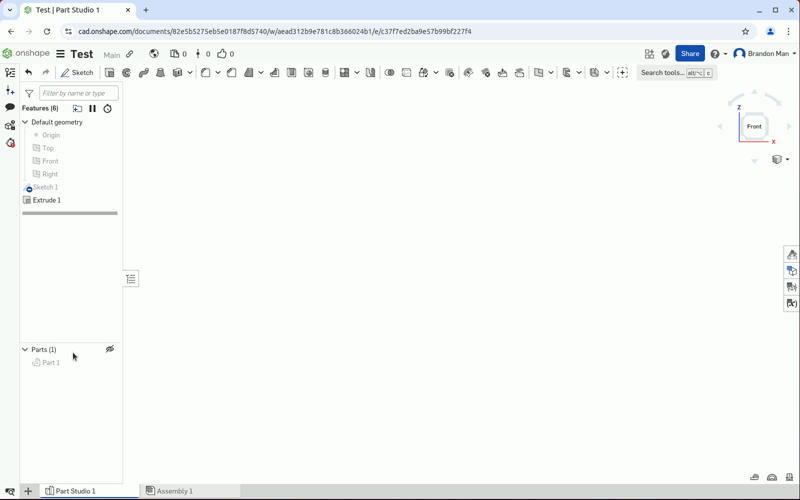
key(left)
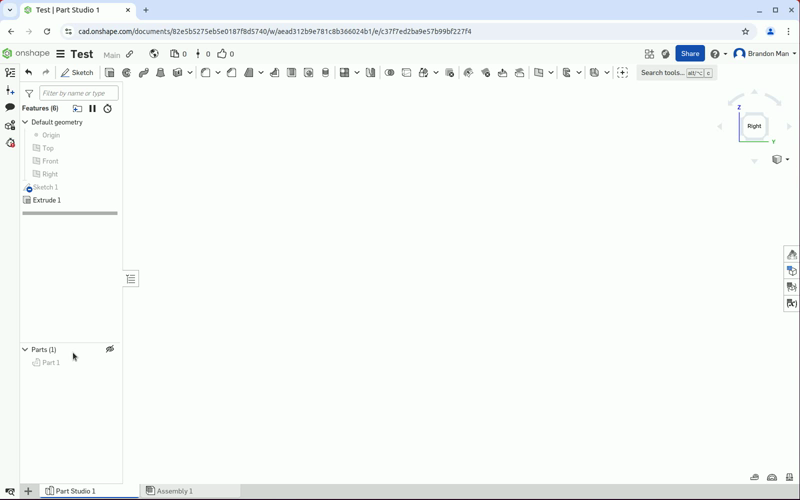
key_up(shift)
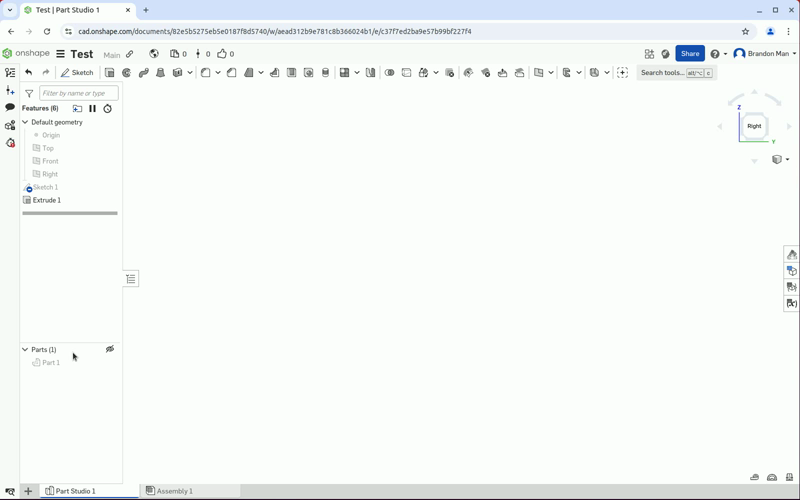
mouse_move(73, 352)
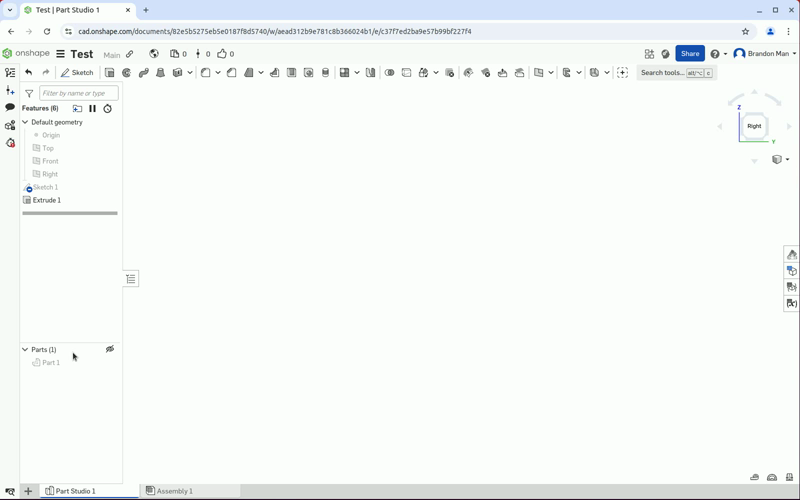
key(shift+y)
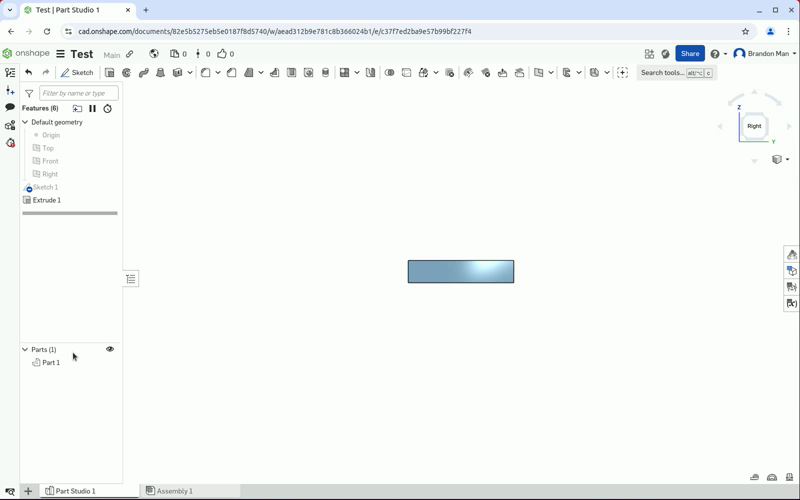
mouse_move(541, 75)
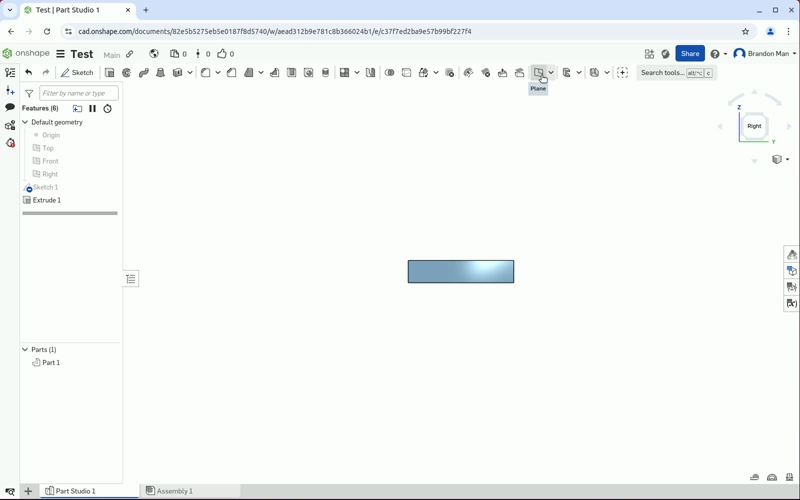
click(541, 75)
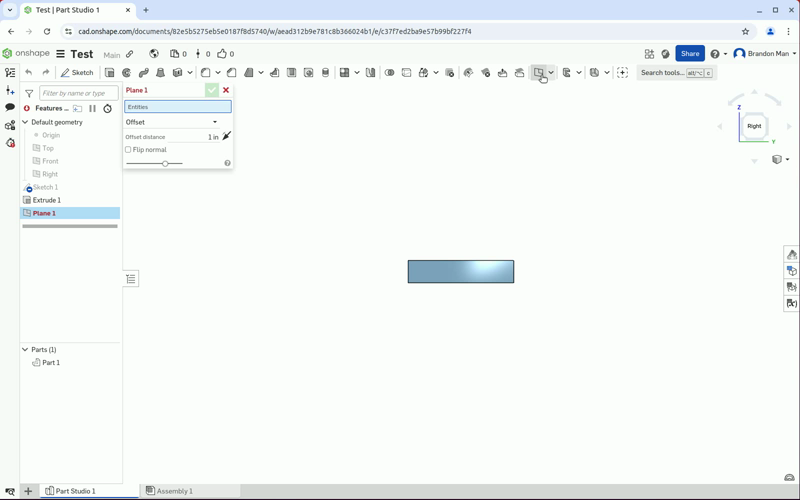
mouse_move(73, 176)
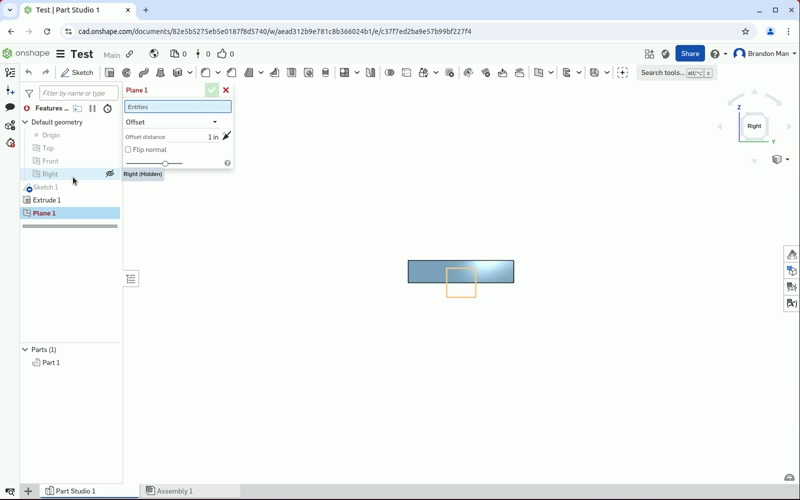
click(73, 176)
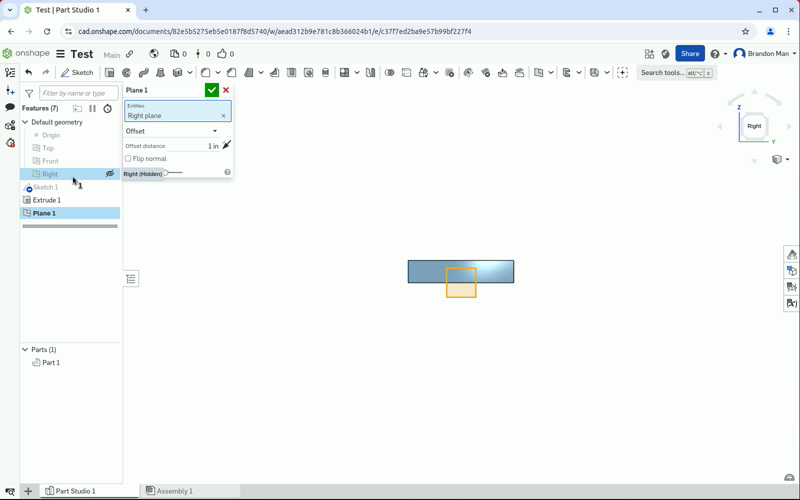
key(tab, 2)
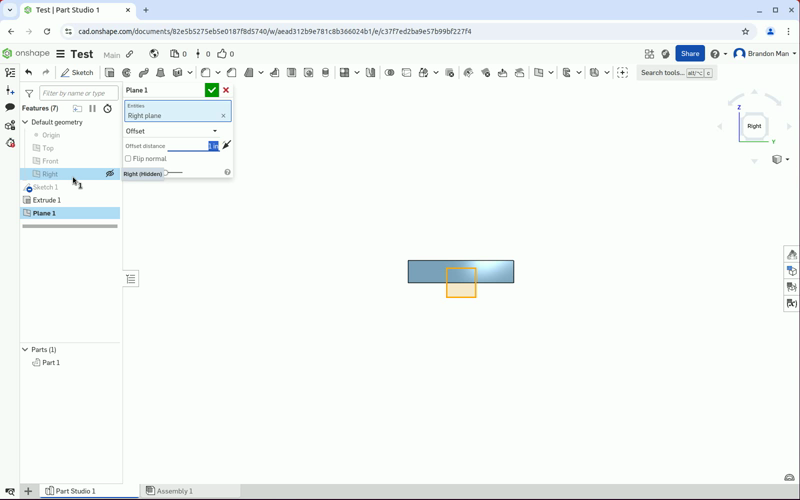
text(22.4)
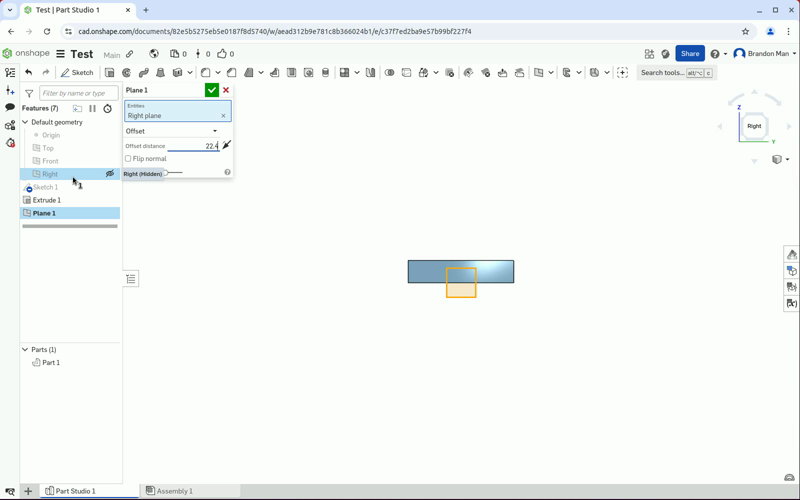
key(enter, 2)
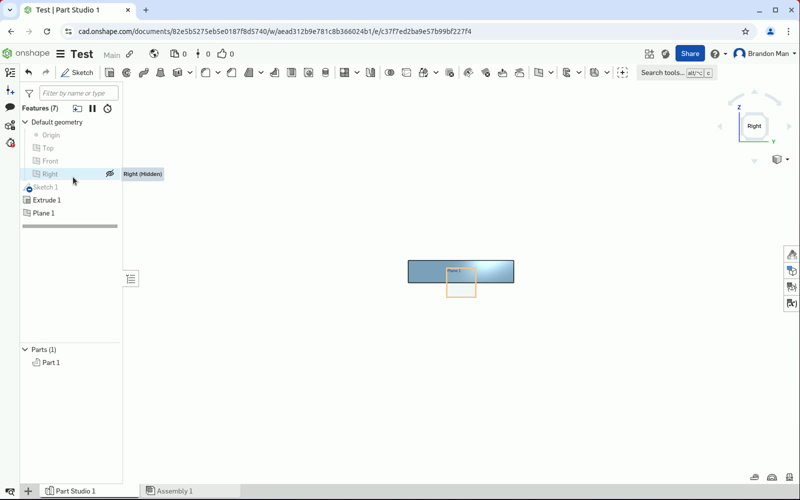
key(shift+s)
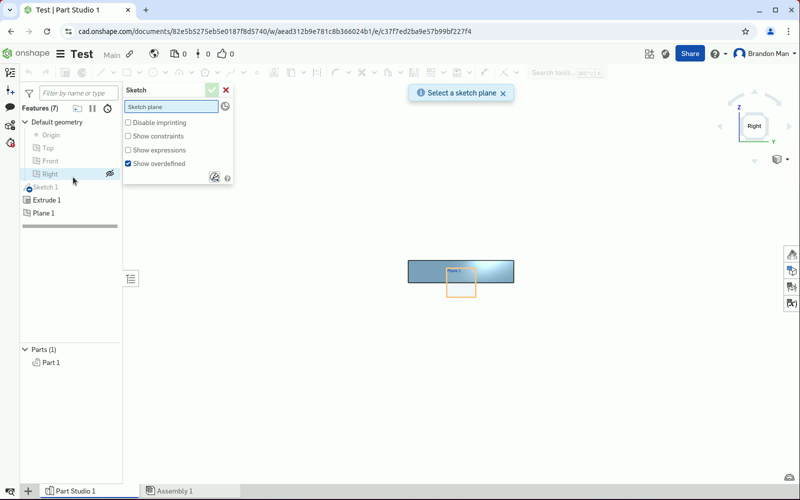
mouse_move(73, 215)
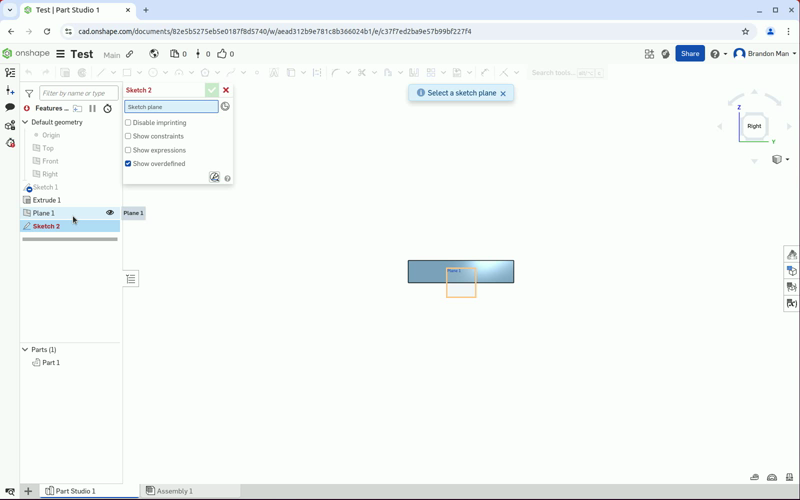
click(73, 215)
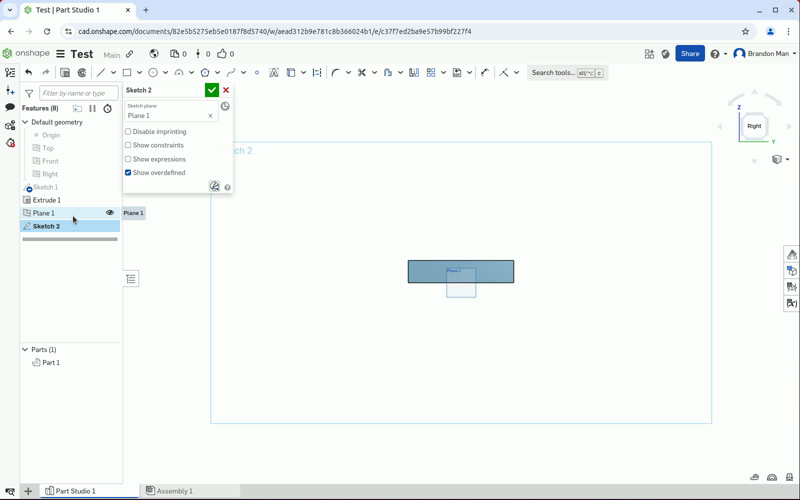
mouse_move(73, 352)
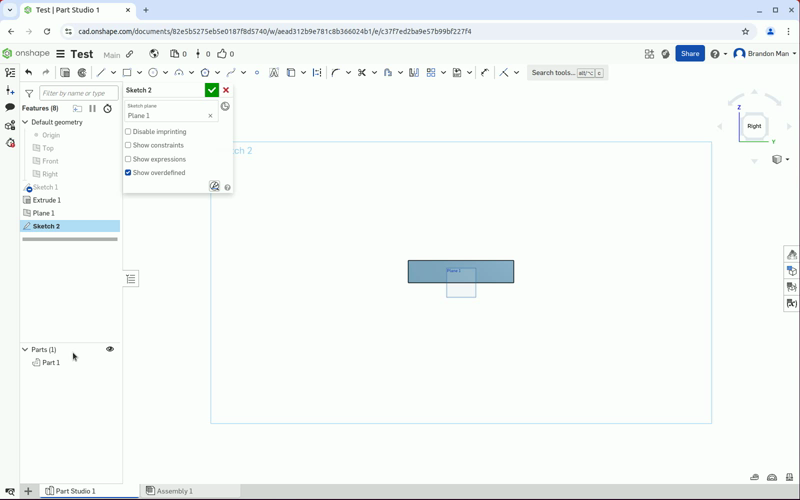
key(y)
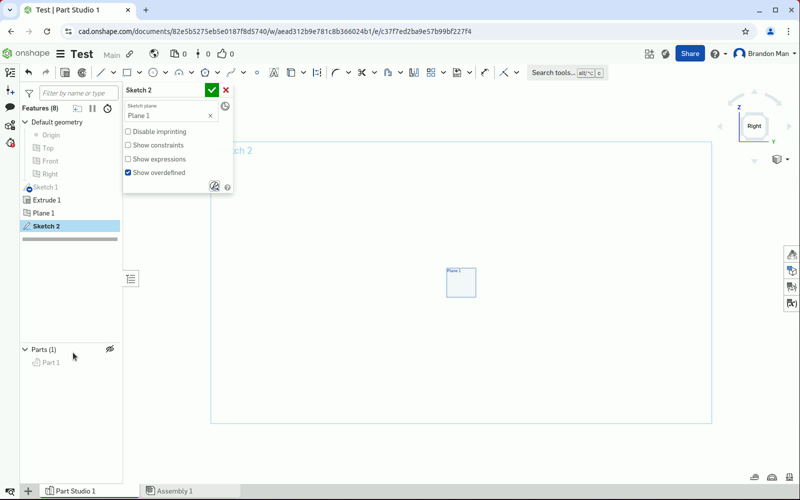
key(l)
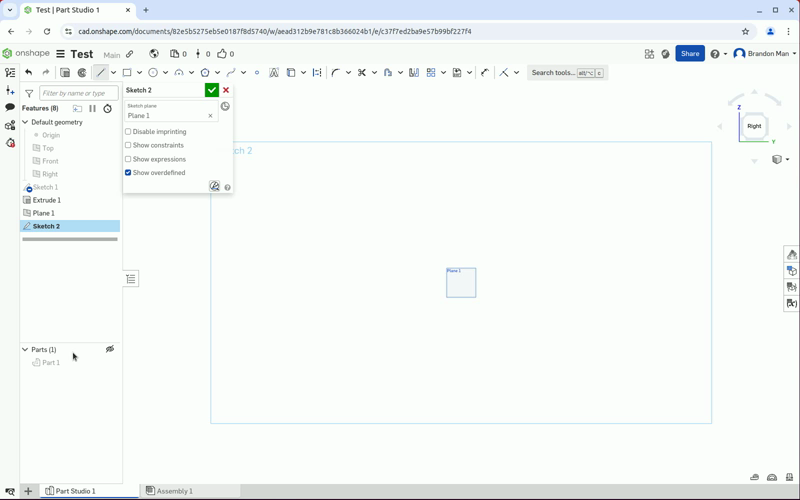
key_down(shift)
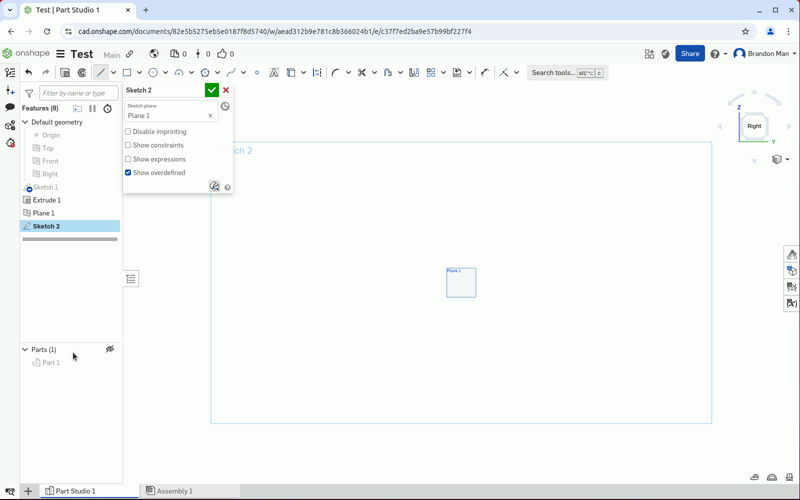
mouse_move(407, 282)
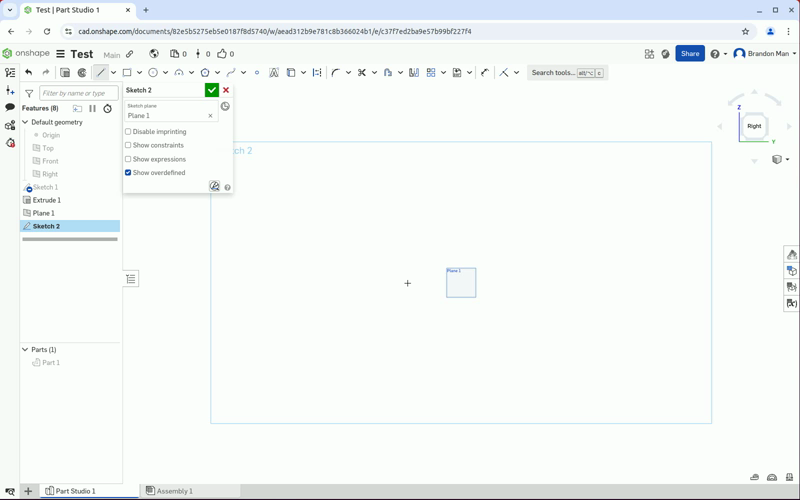
click(407, 282)
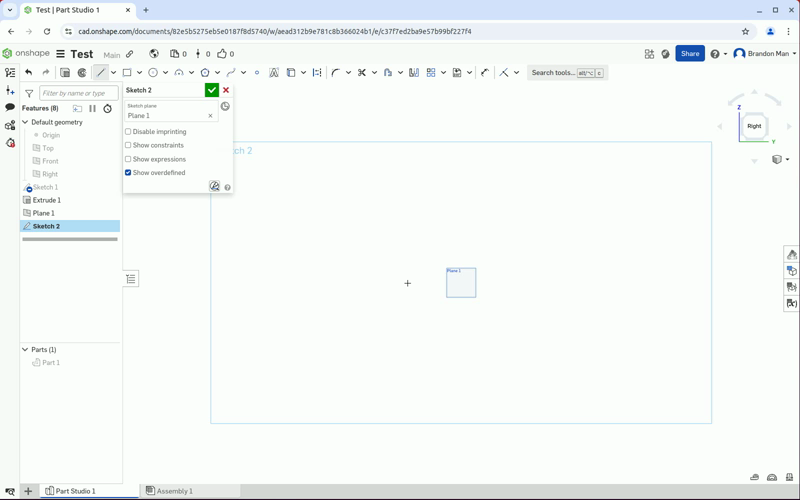
key_up(shift)
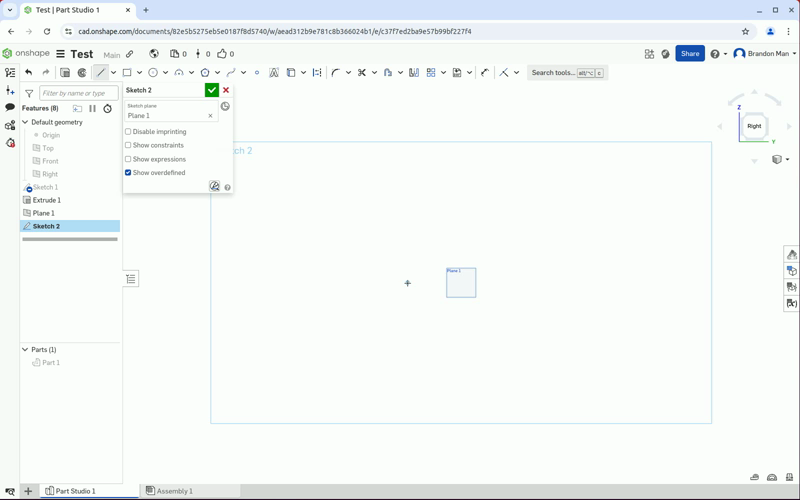
key_down(shift)
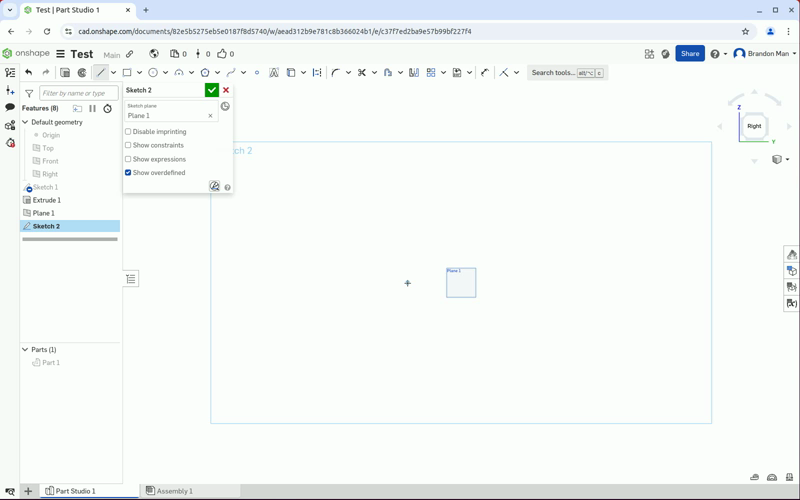
mouse_move(513, 282)
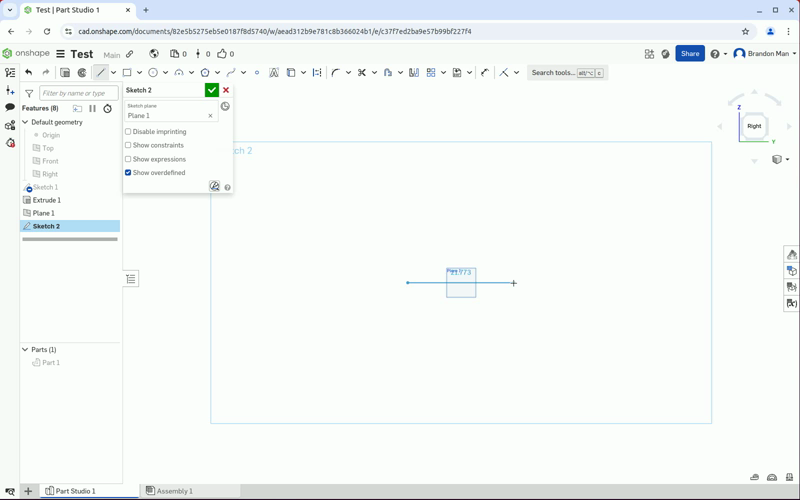
click(513, 282)
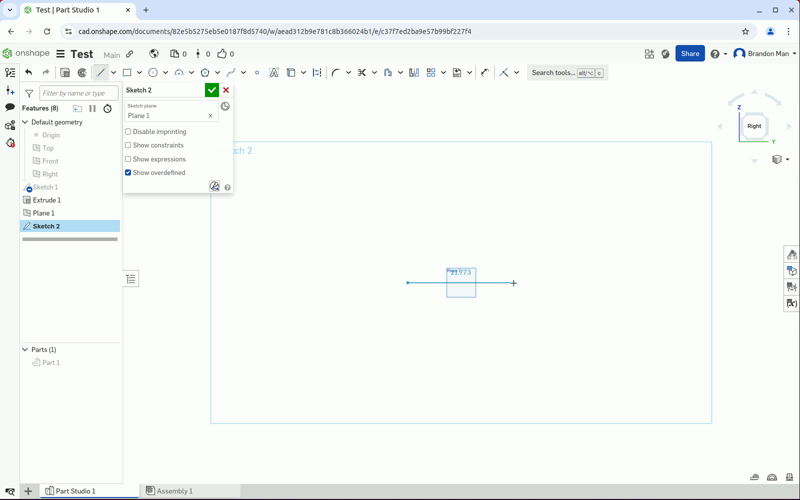
key_up(shift)
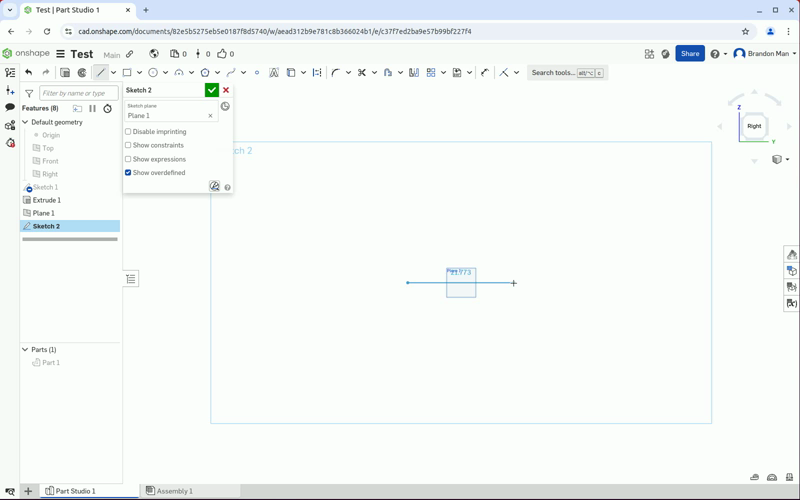
key_down(shift)
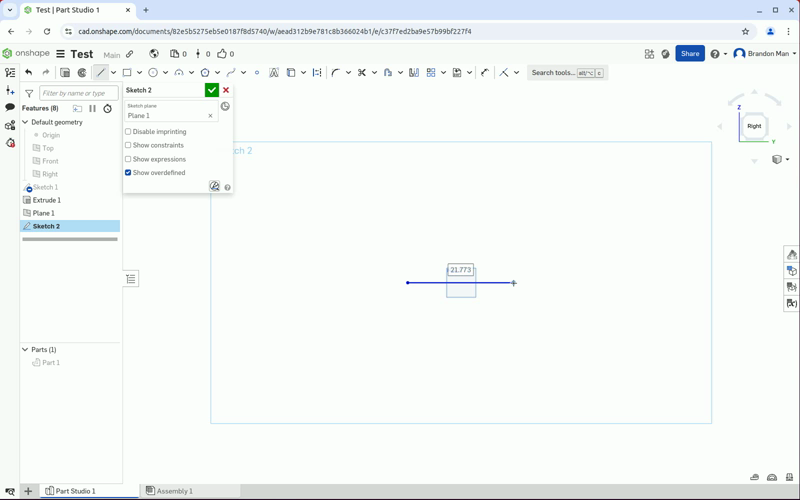
mouse_move(543, 282)
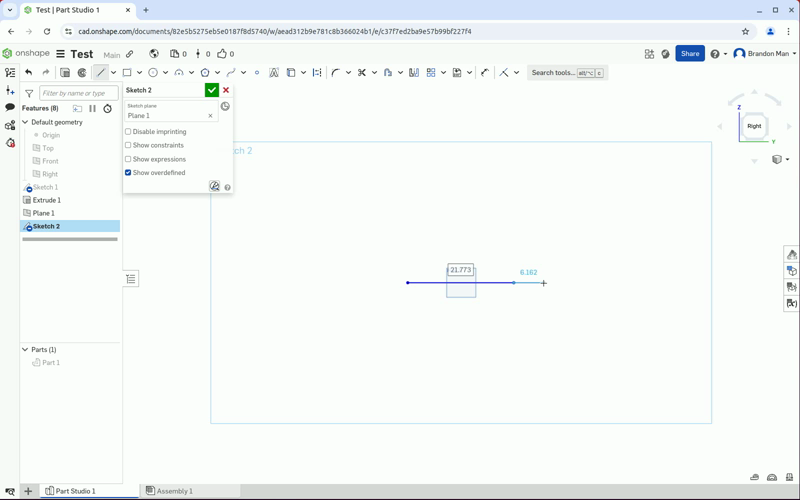
mouse_move(513, 260)
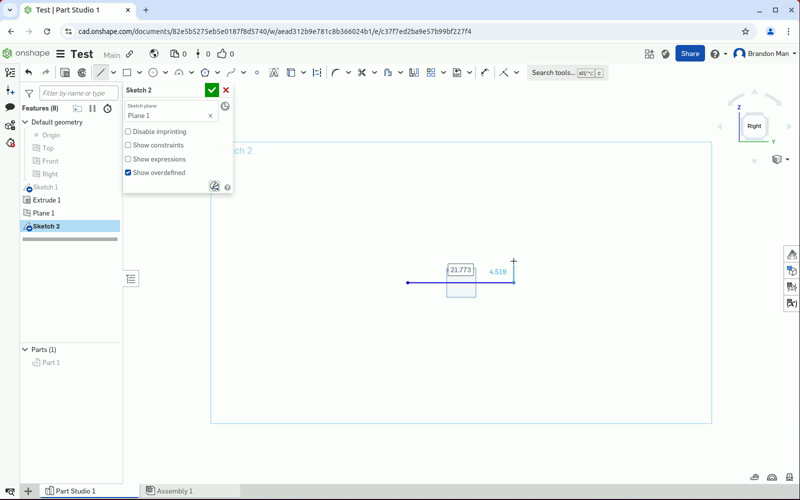
click(513, 260)
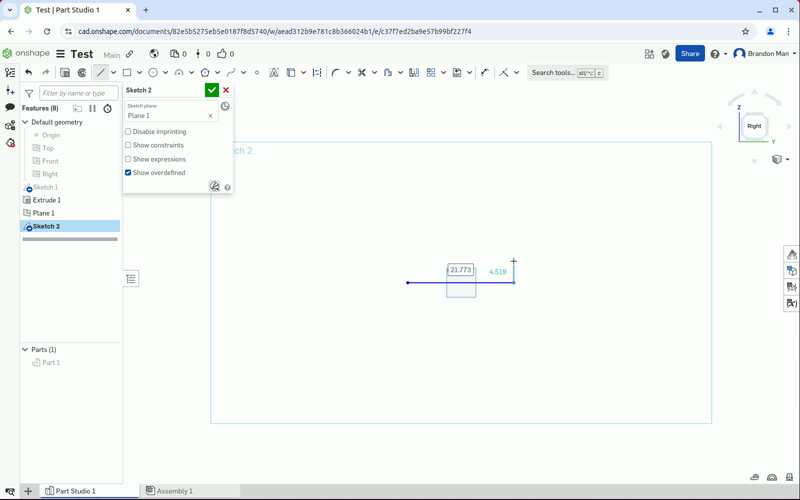
key_up(shift)
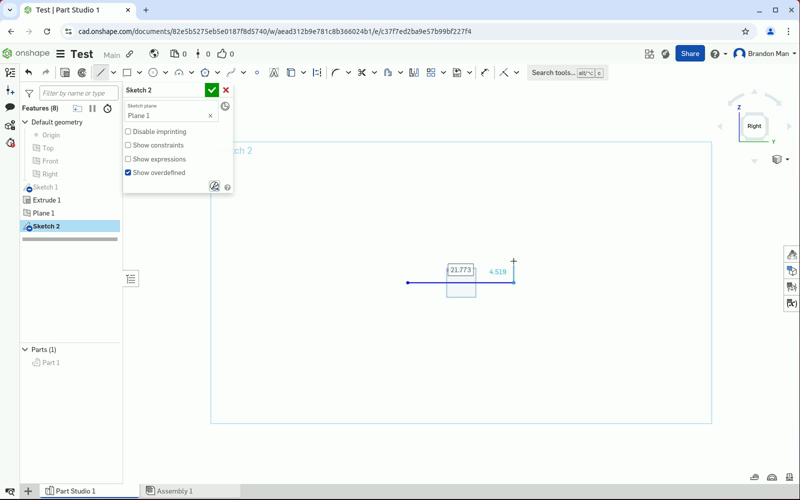
key_down(shift)
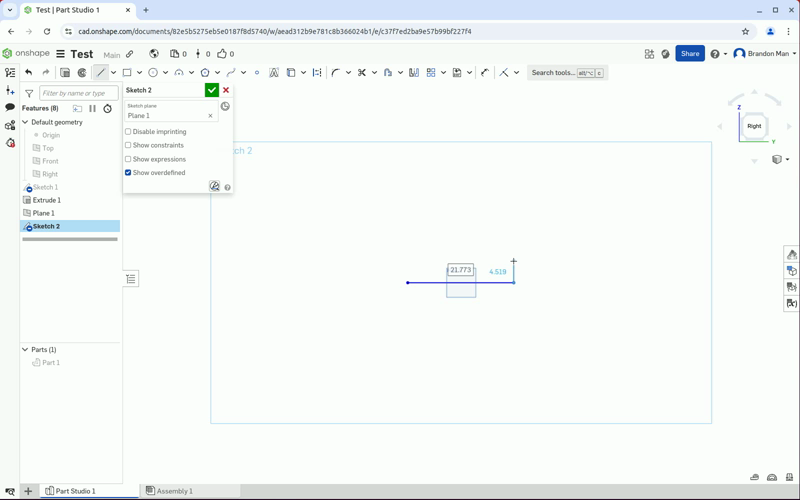
mouse_move(407, 260)
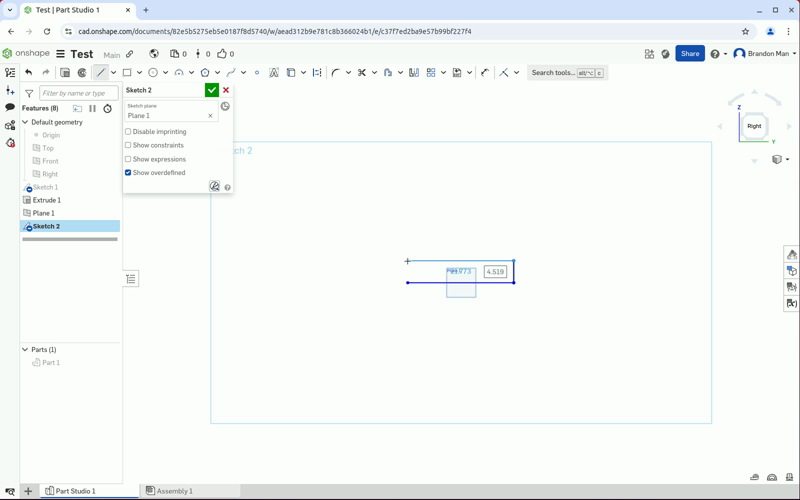
click(407, 260)
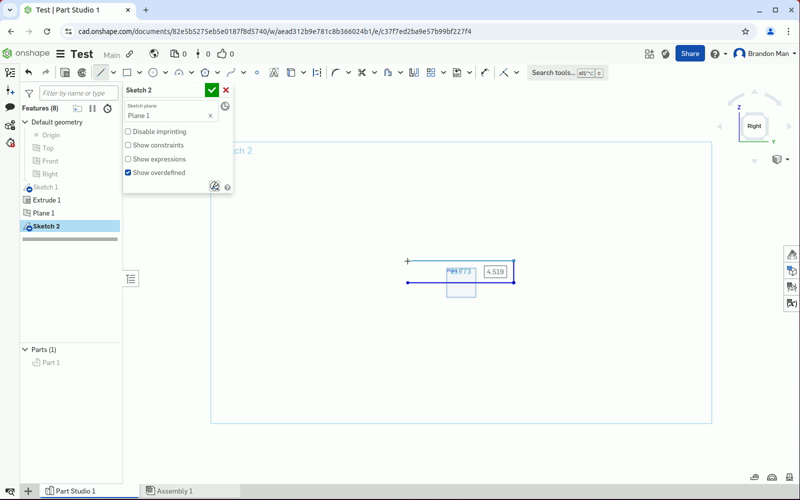
key_up(shift)
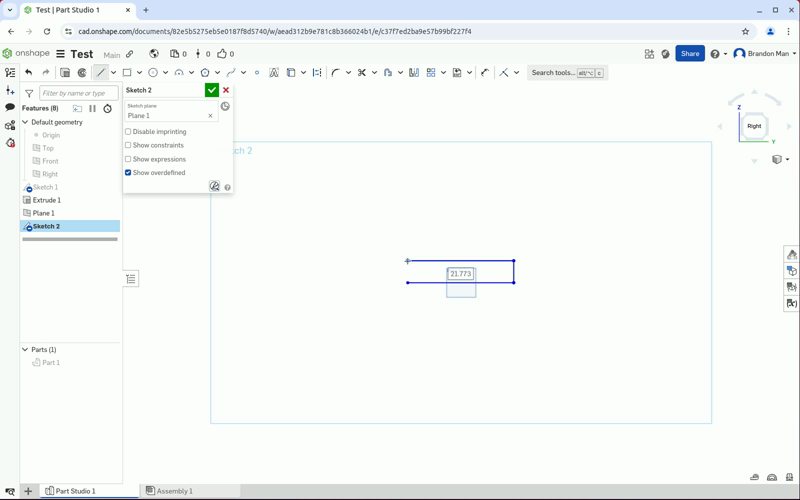
mouse_move(437, 260)
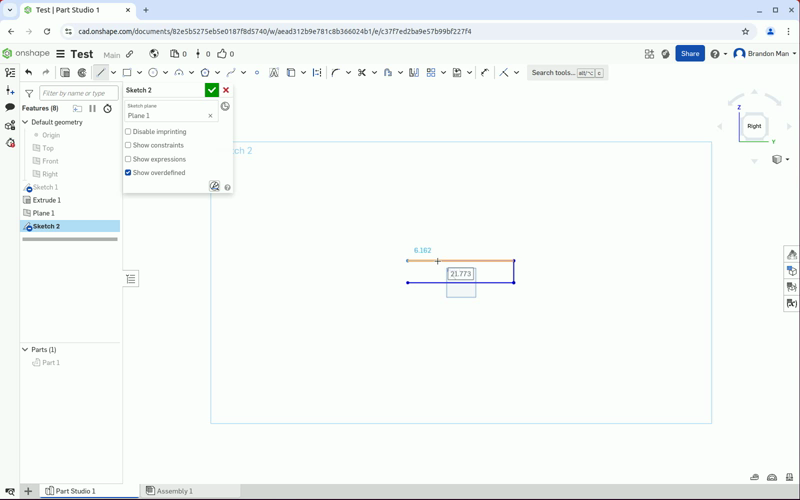
key_down(shift)
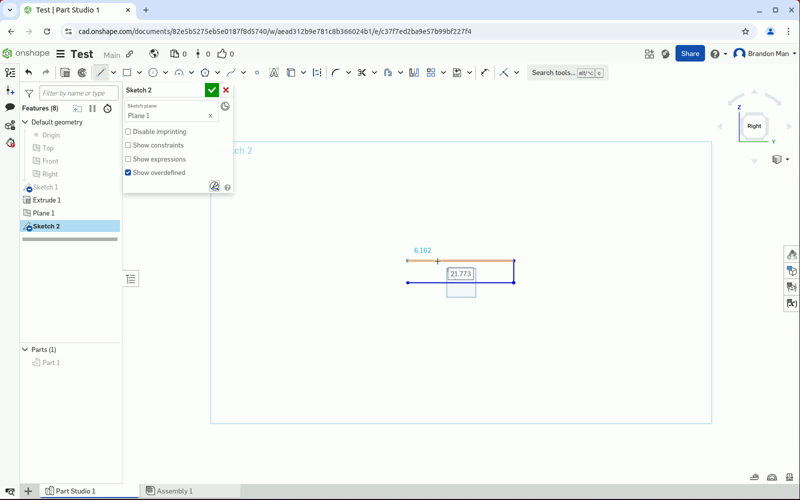
mouse_move(407, 282)
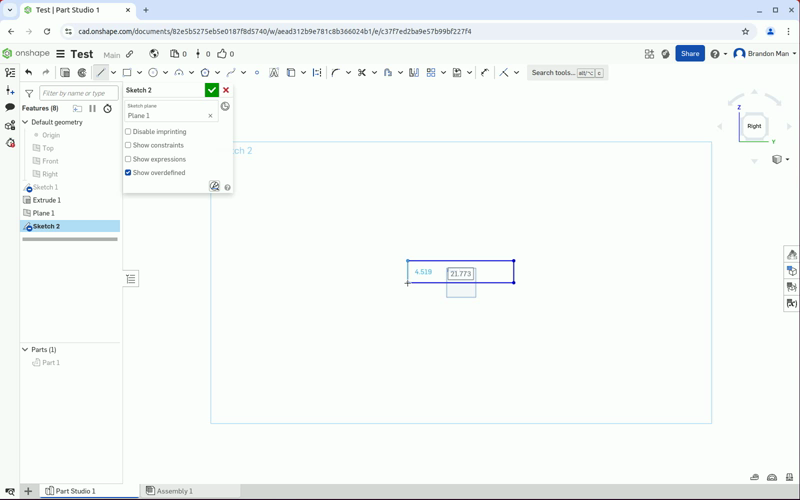
key_up(shift)
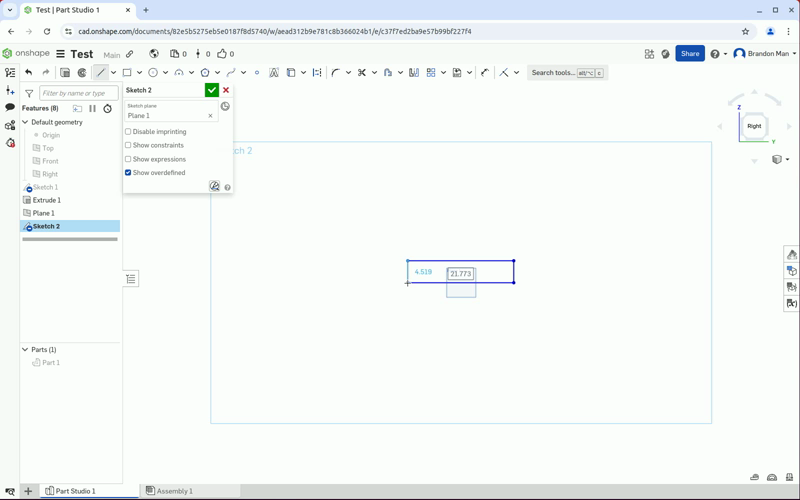
click(407, 282)
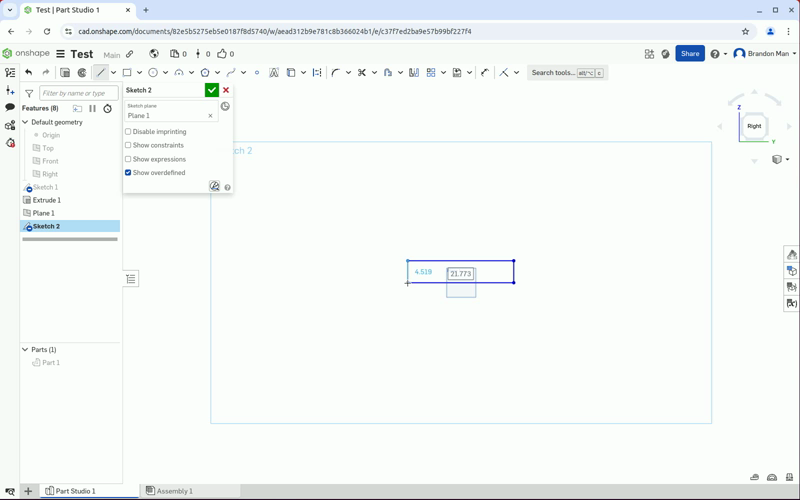
key(esc)
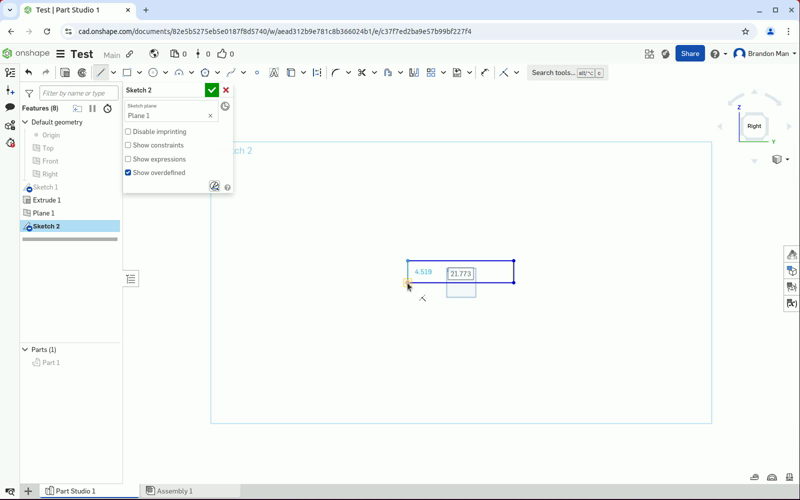
mouse_move(499, 262)
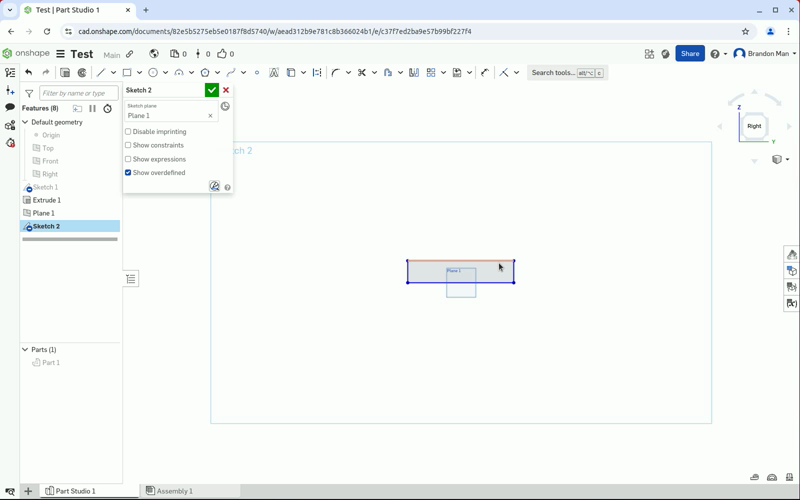
click(499, 262)
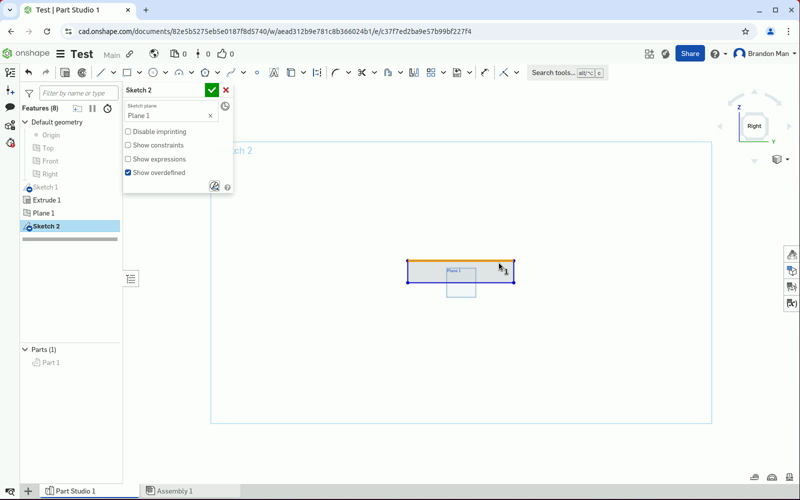
mouse_move(73, 352)
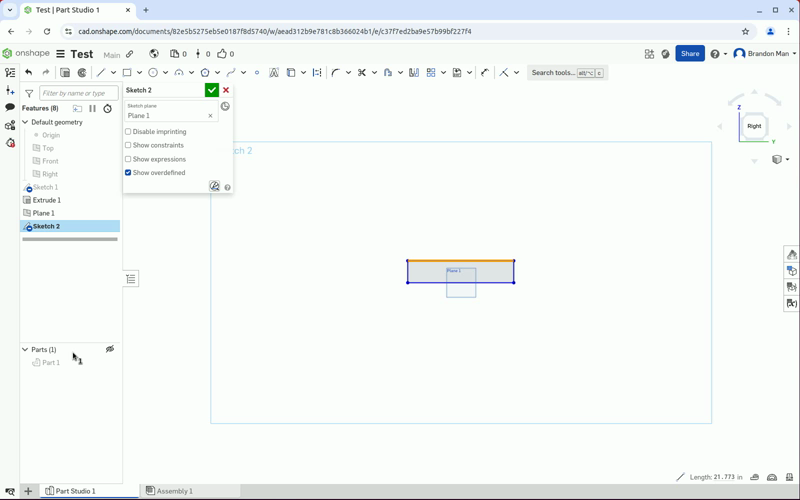
key(shift+y)
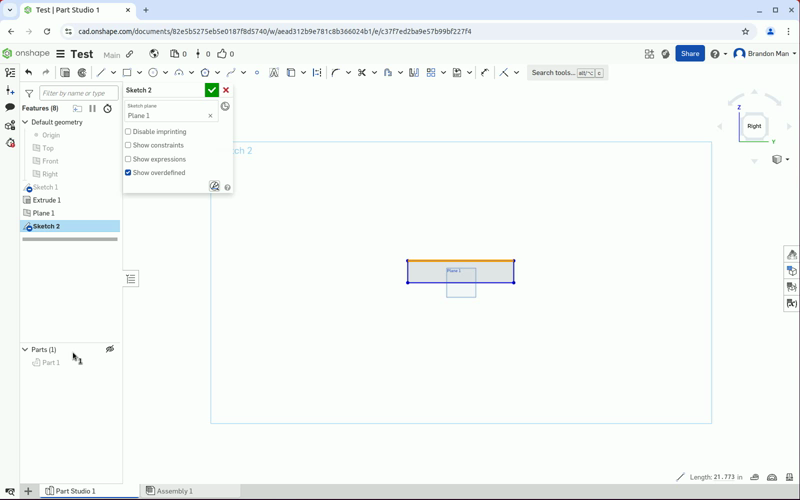
key(shift+e)
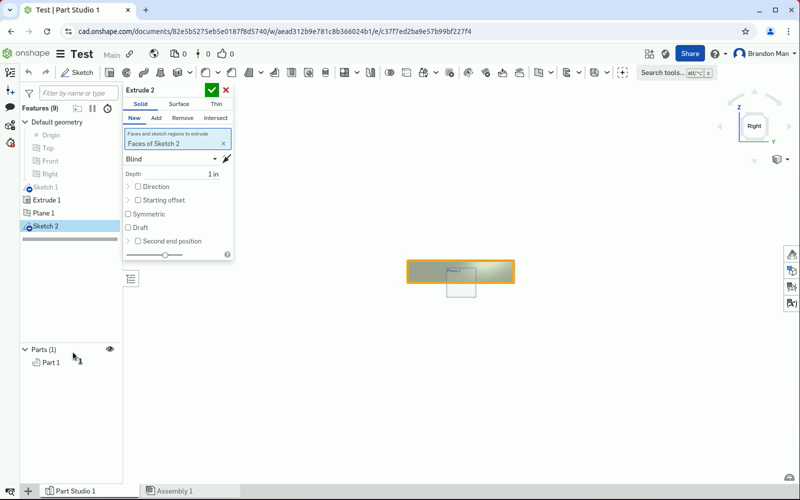
mouse_move(143, 106)
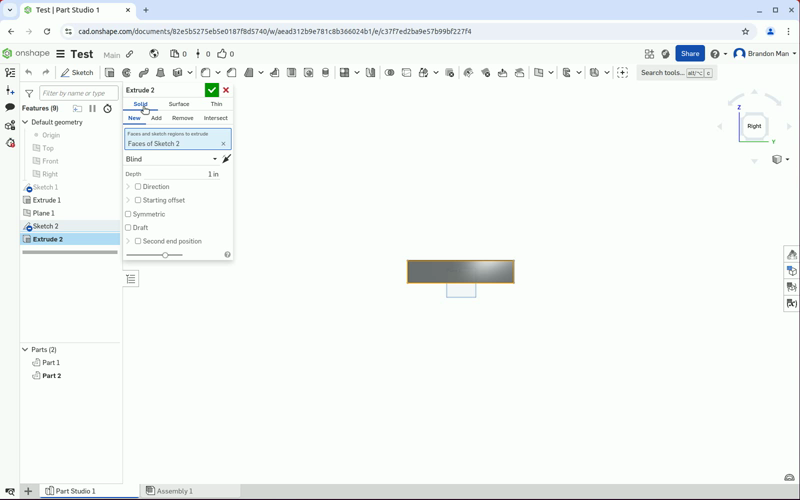
click(143, 106)
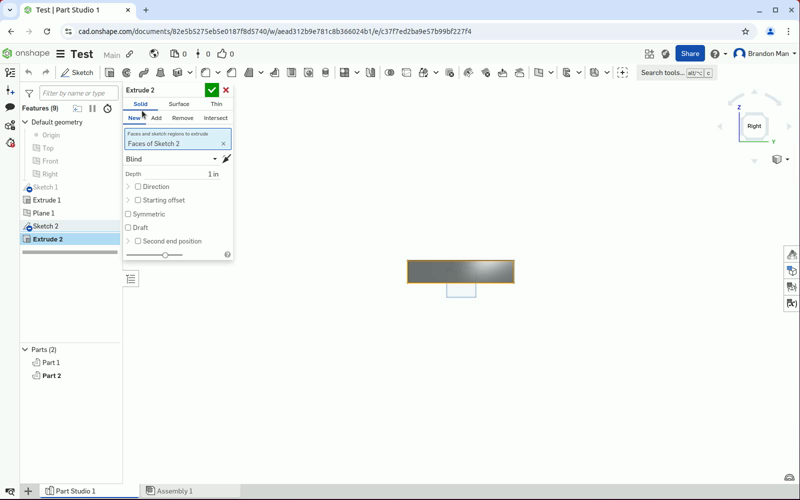
mouse_move(137, 120)
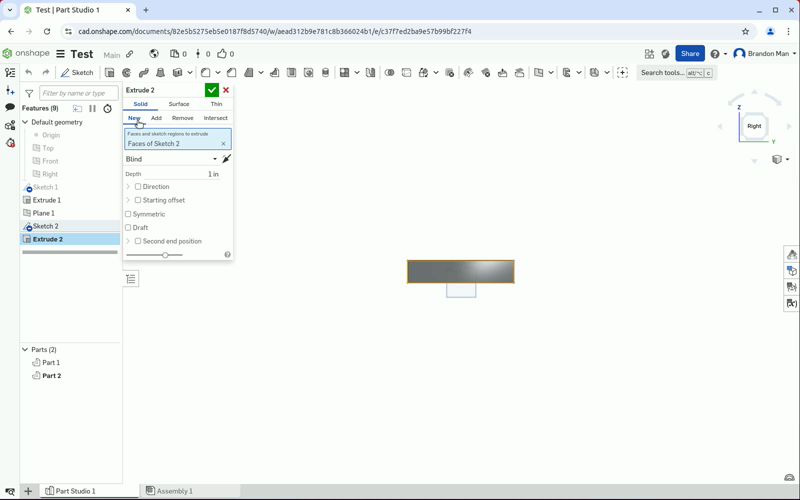
click(137, 120)
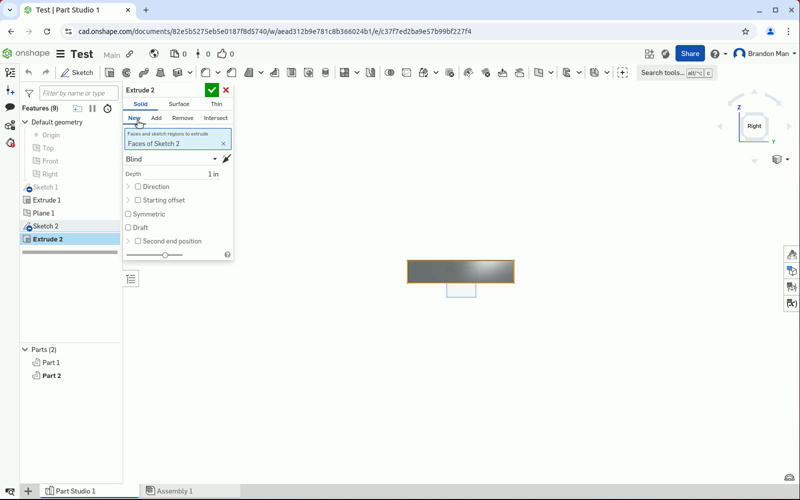
key(tab, 4)
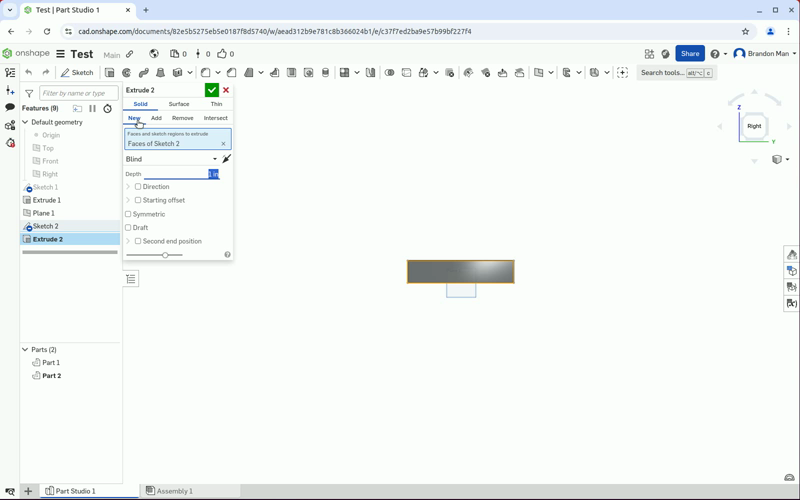
text(0.722)
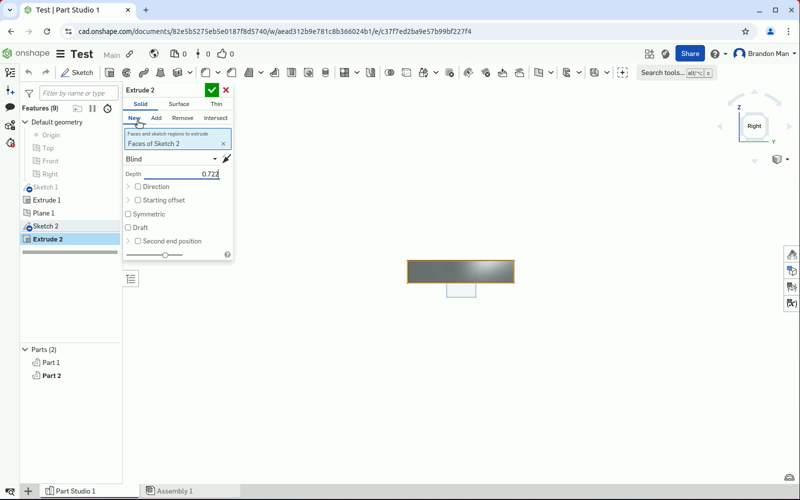
key(enter)
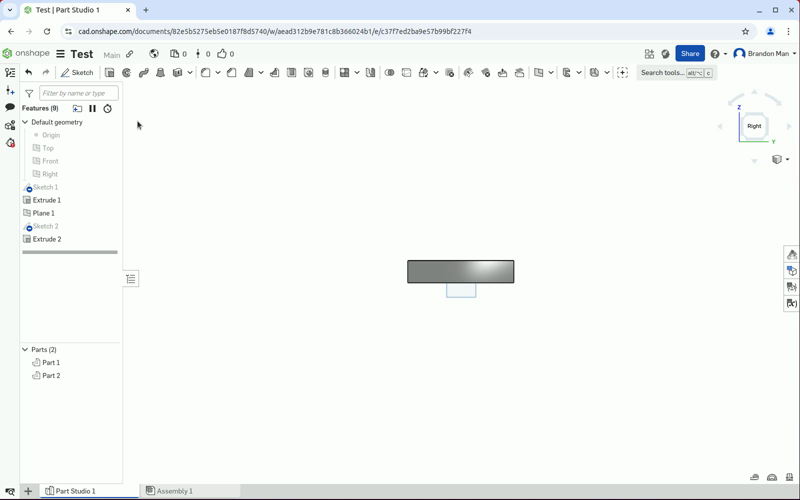
key(shift+h)
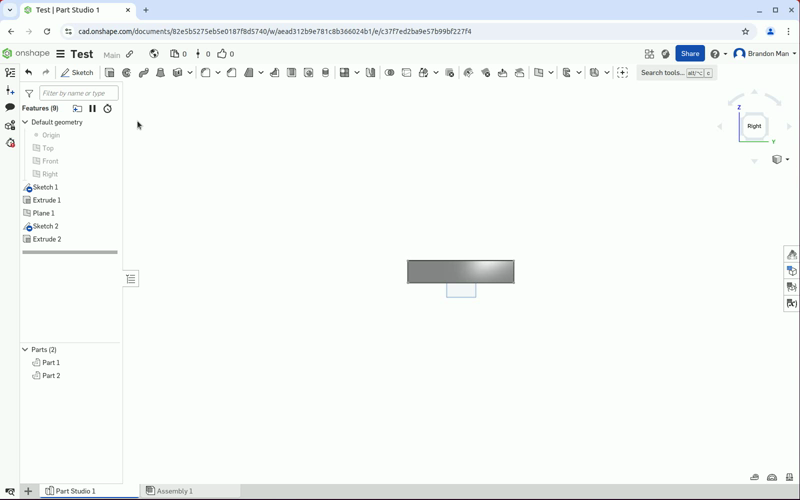
key(shift+h)
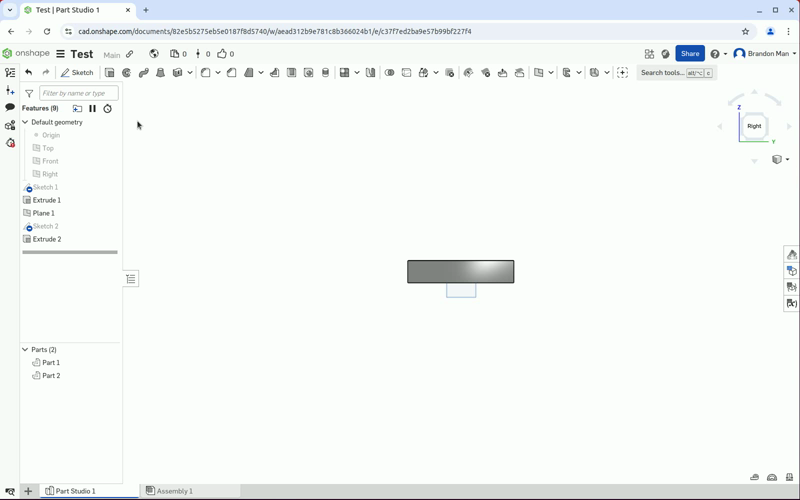
mouse_move(73, 189)
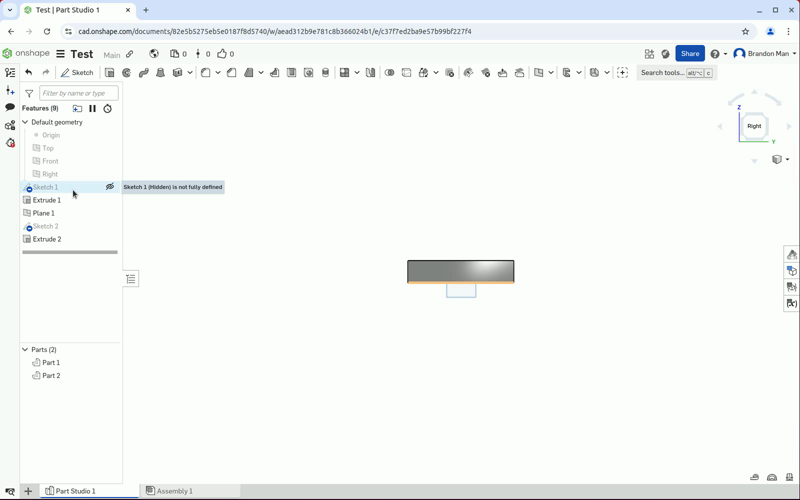
click(73, 189)
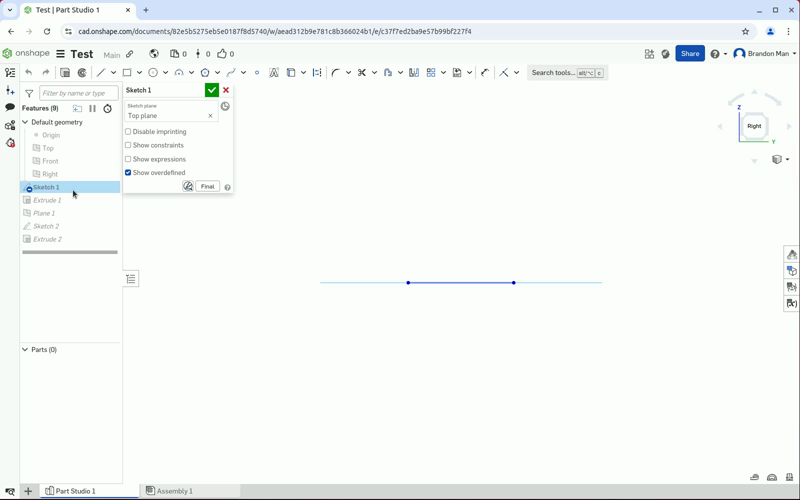
mouse_move(229, 92)
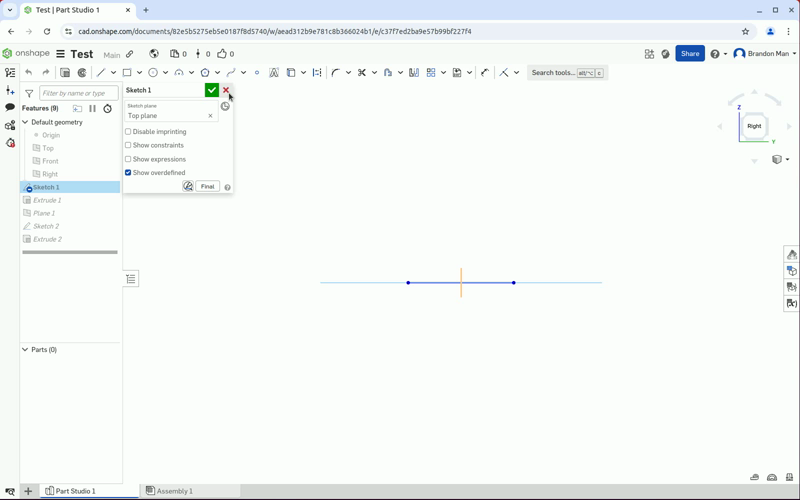
click(229, 92)
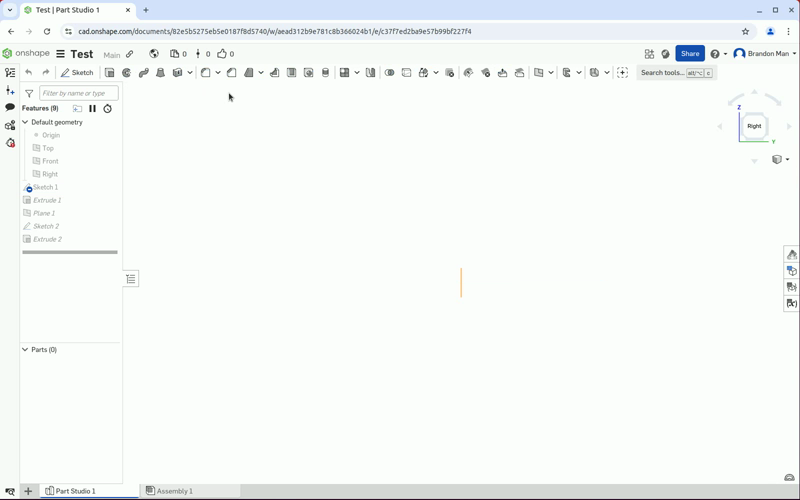
key(shift+s)
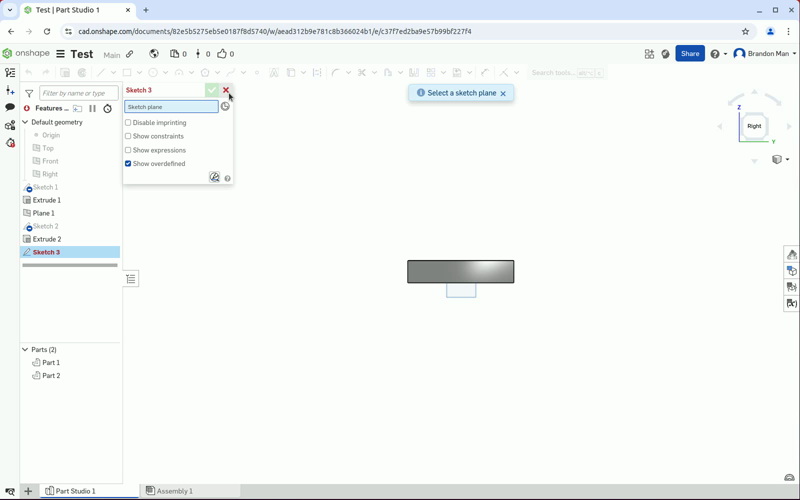
mouse_move(73, 215)
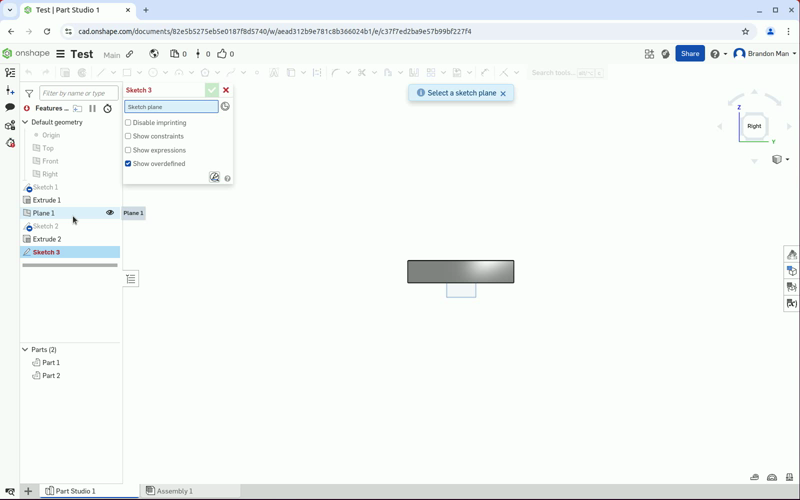
click(73, 215)
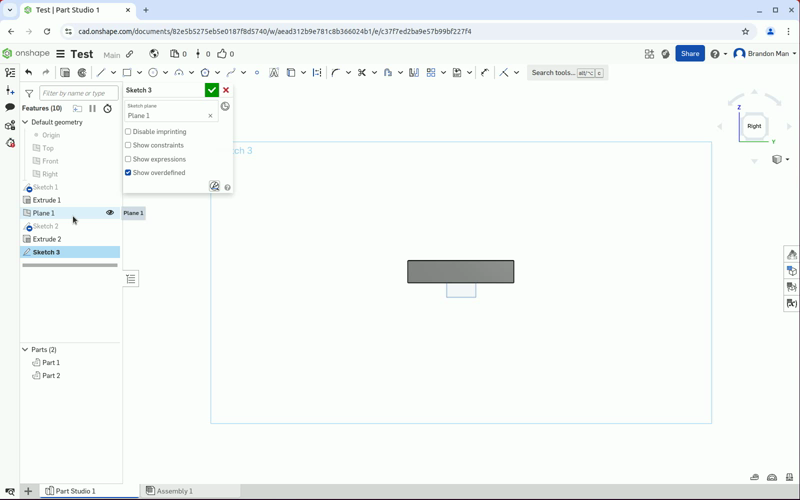
mouse_move(73, 352)
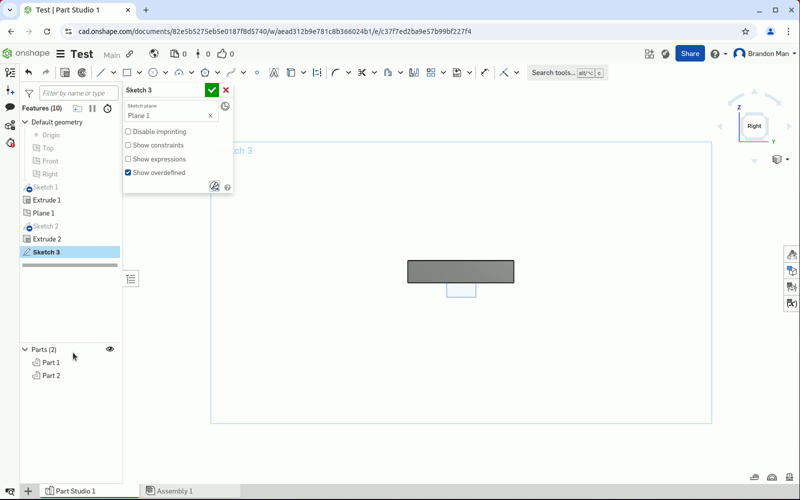
key(y)
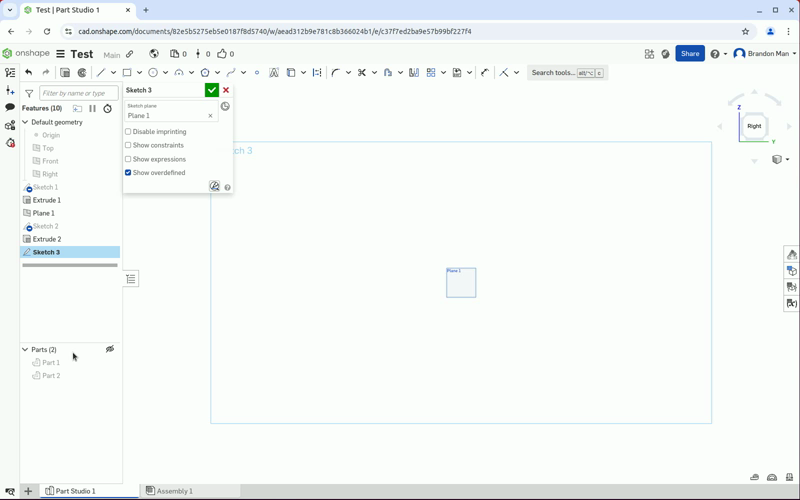
key(l)
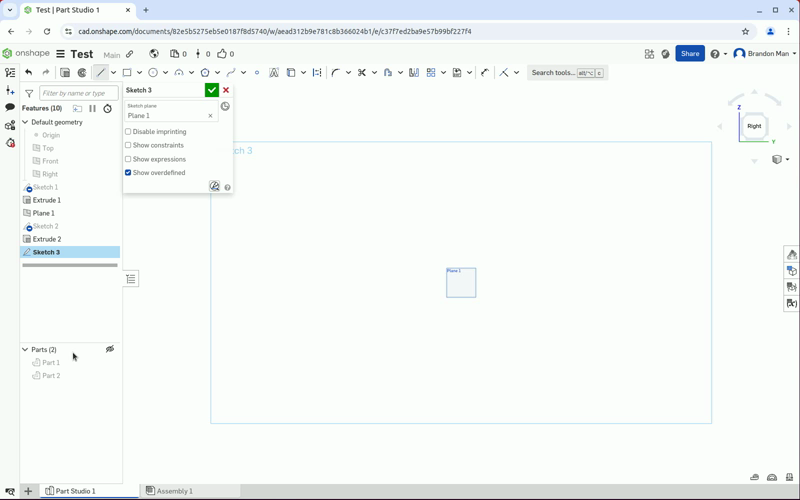
key_down(shift)
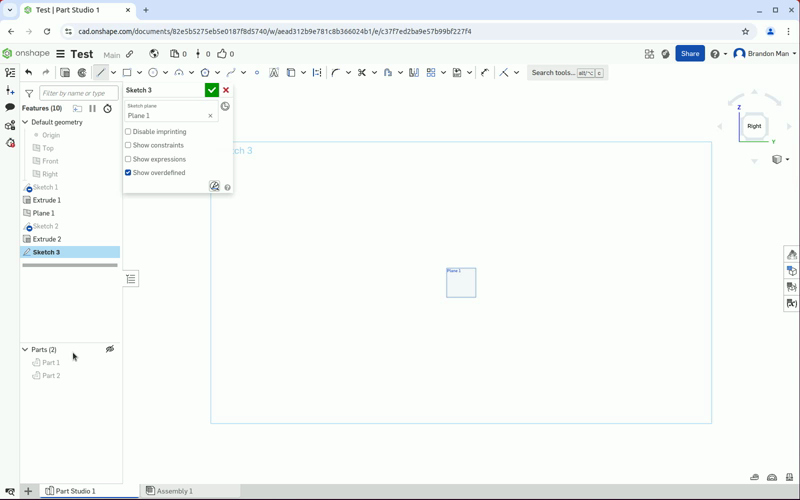
mouse_move(407, 260)
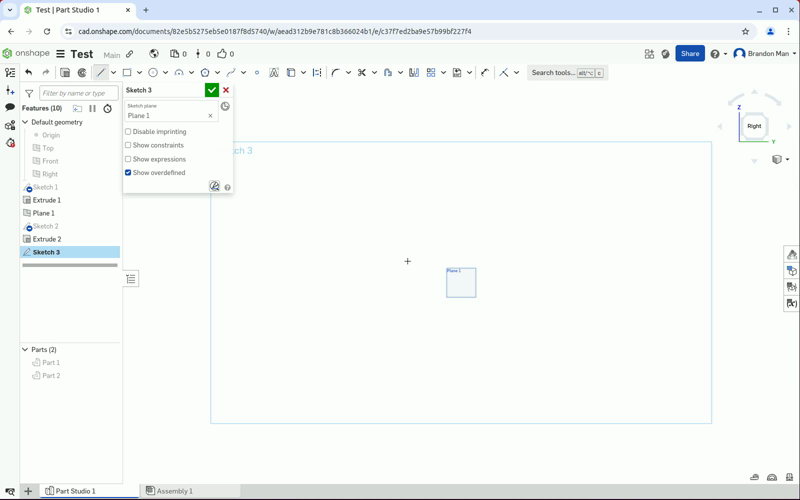
click(407, 260)
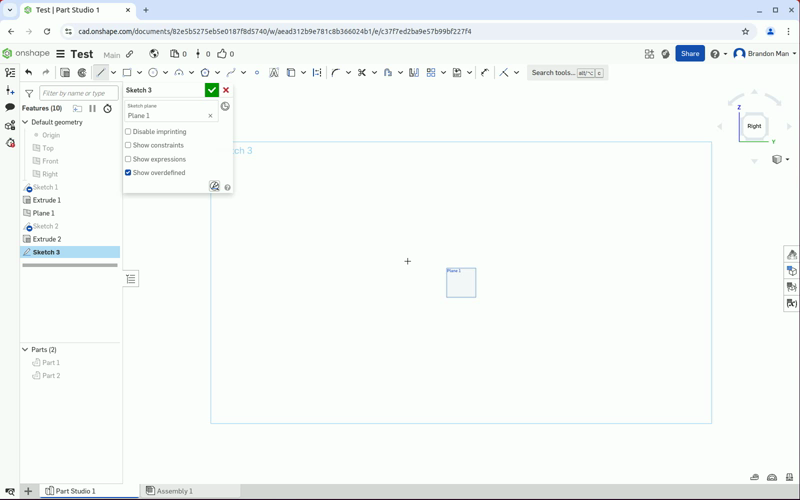
key_up(shift)
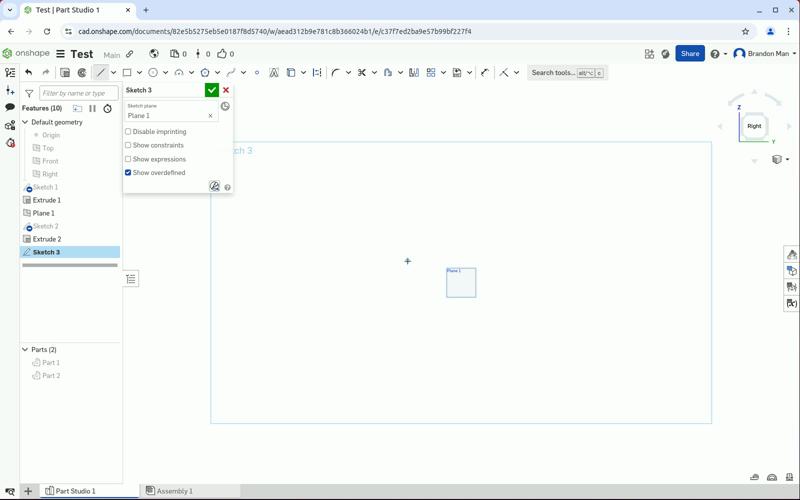
key_down(shift)
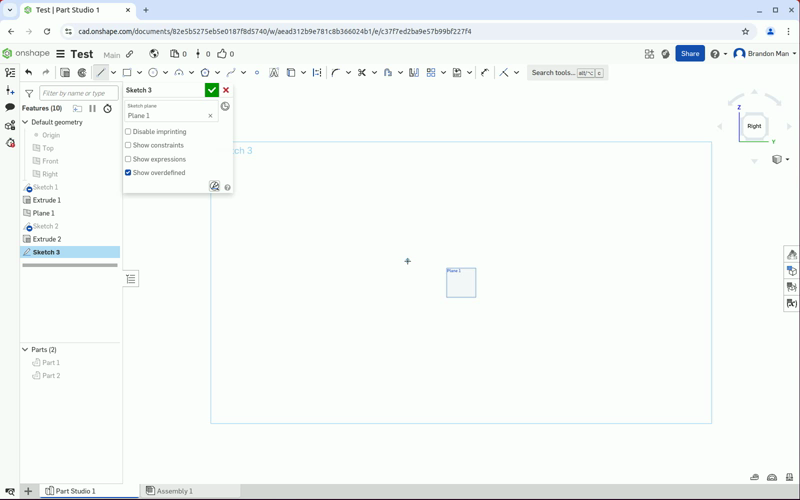
mouse_move(513, 260)
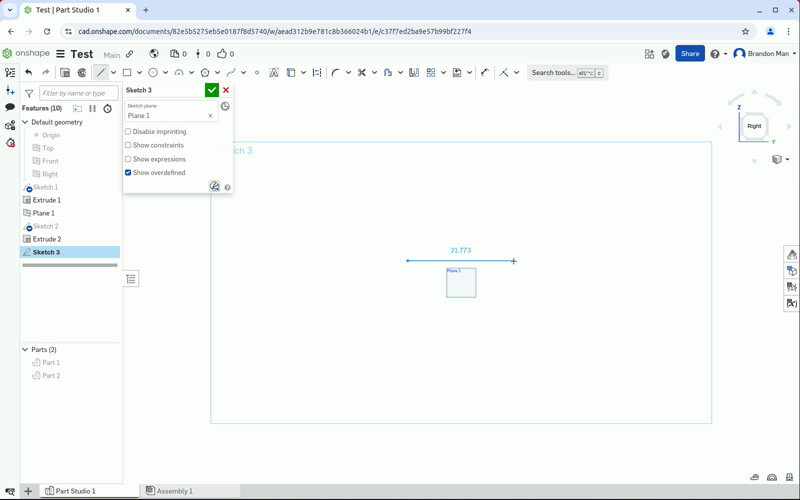
click(513, 260)
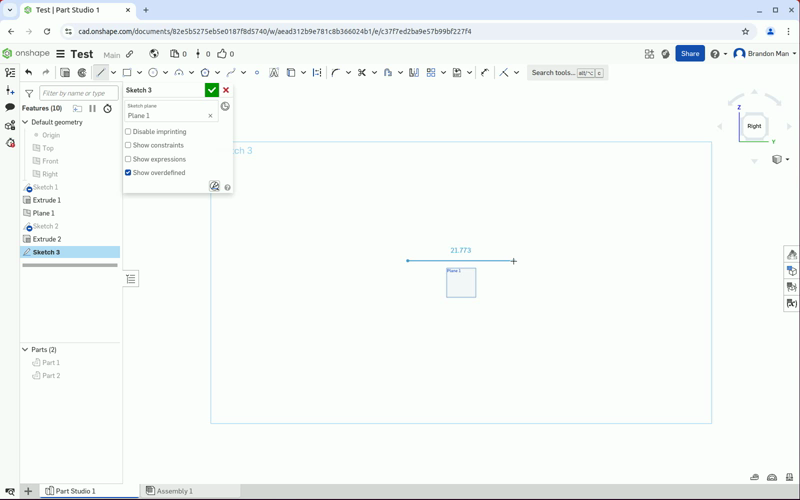
key_up(shift)
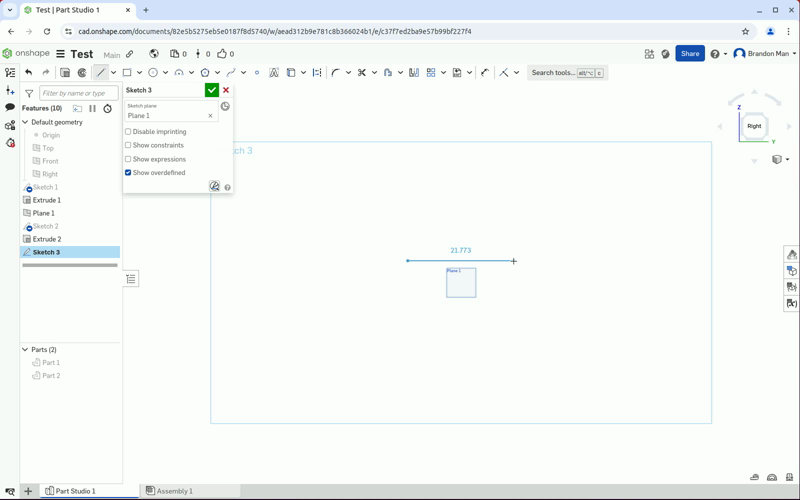
key_down(shift)
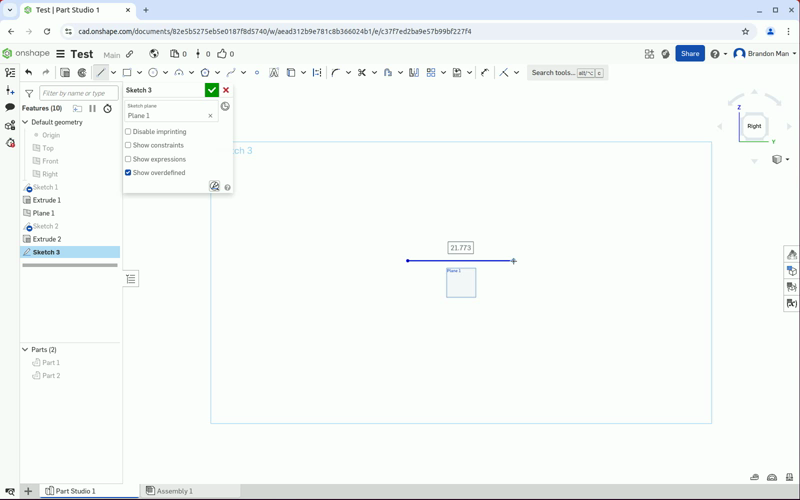
mouse_move(543, 260)
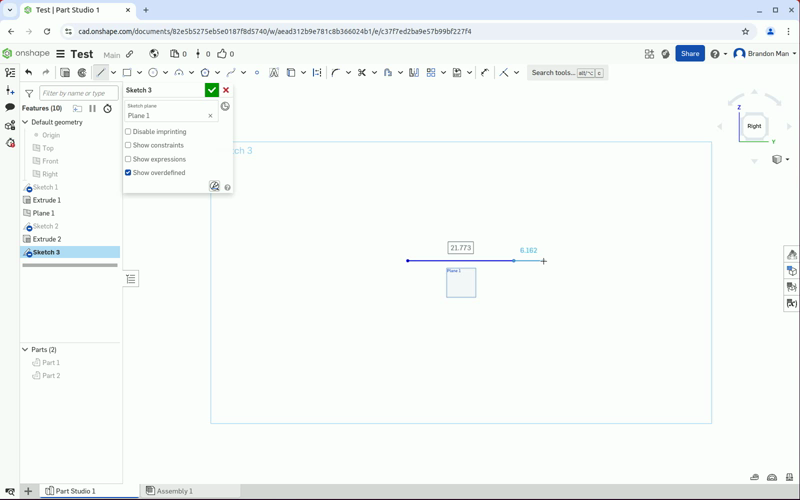
mouse_move(513, 257)
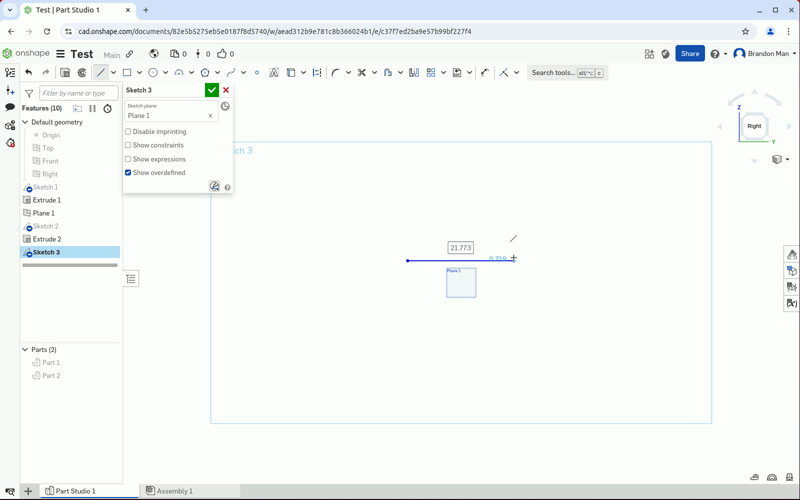
scroll(6)
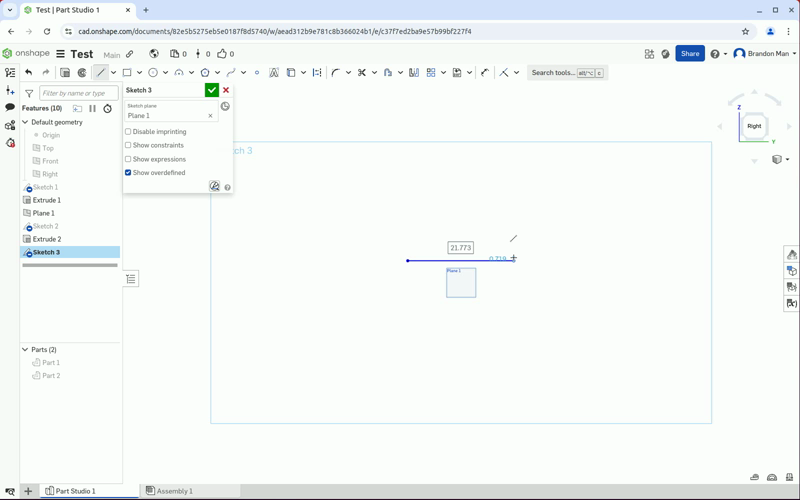
scroll(6)
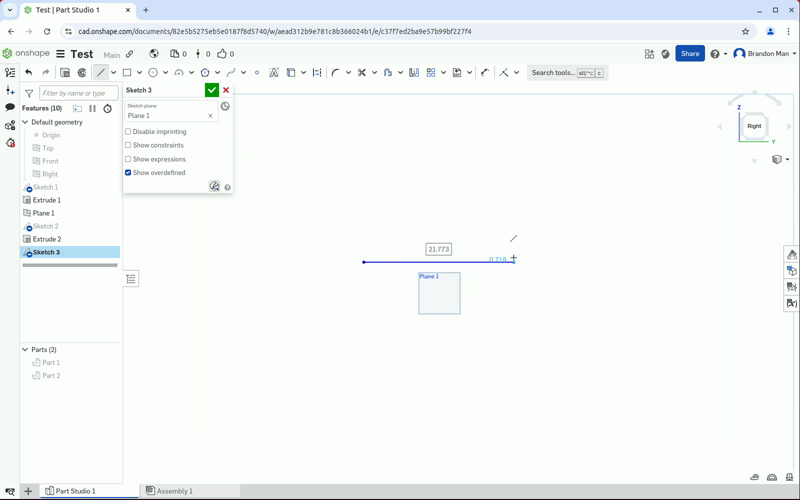
scroll(6)
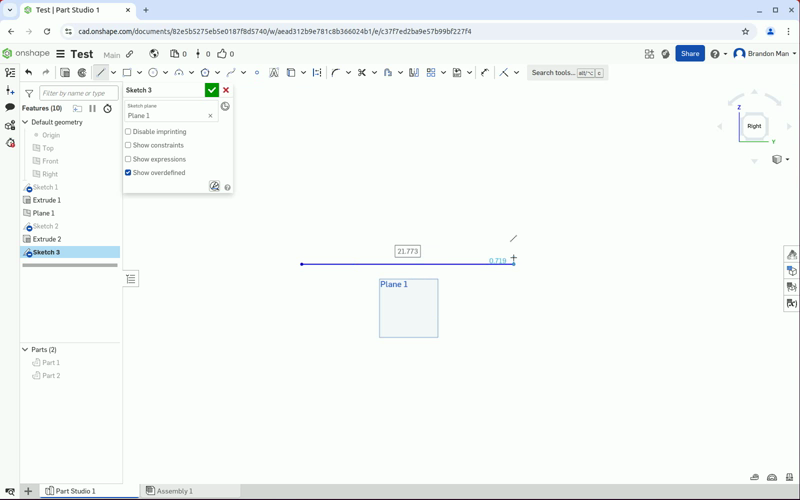
scroll(6)
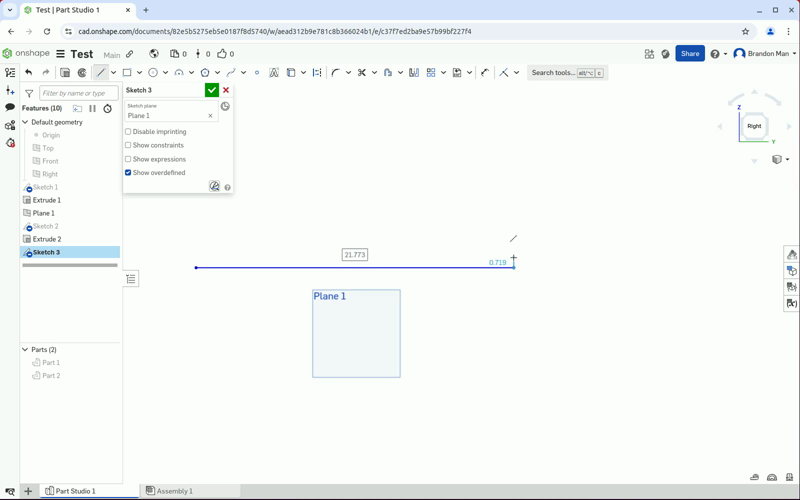
scroll(6)
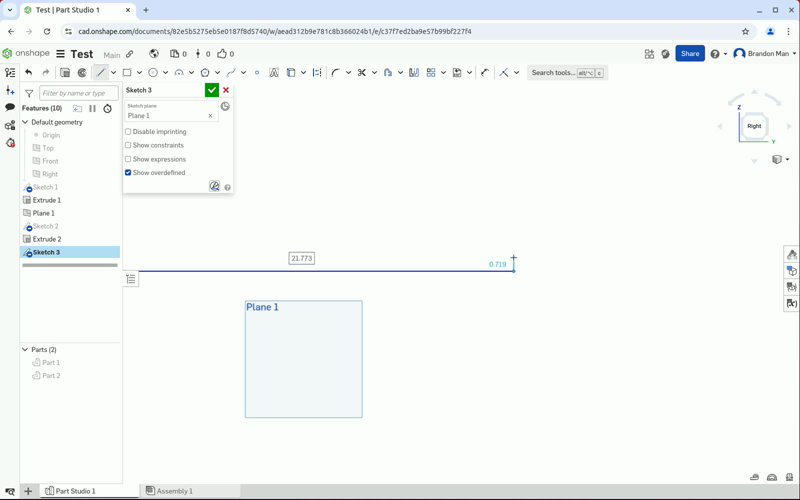
scroll(6)
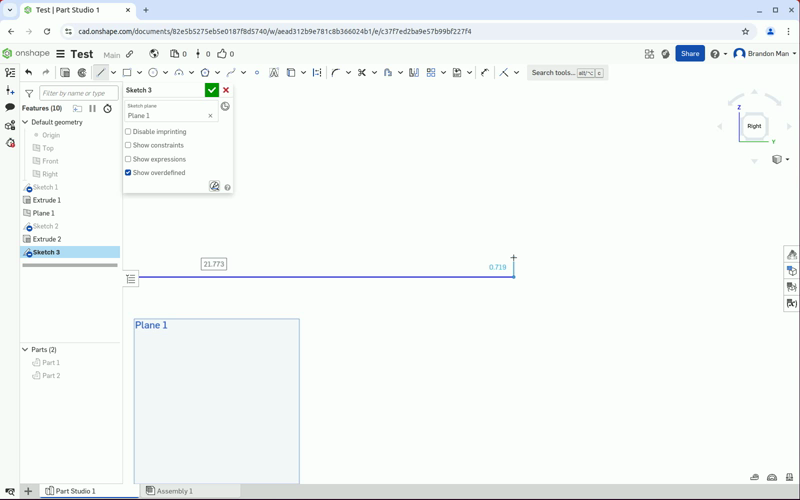
scroll(6)
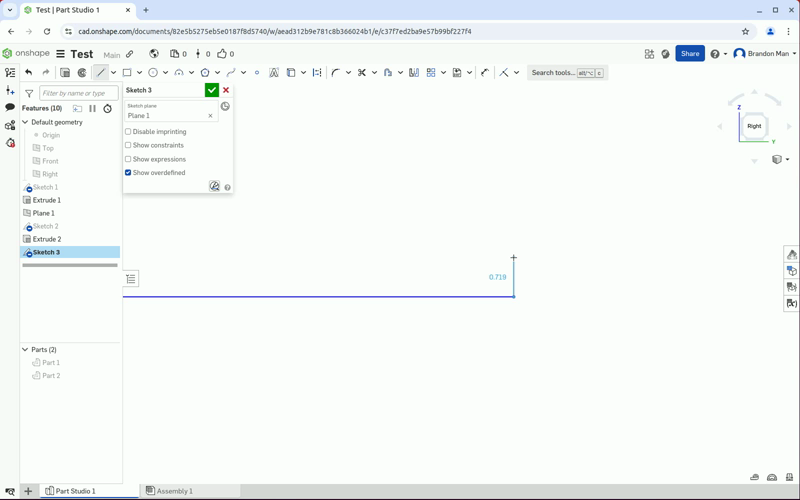
click(513, 257)
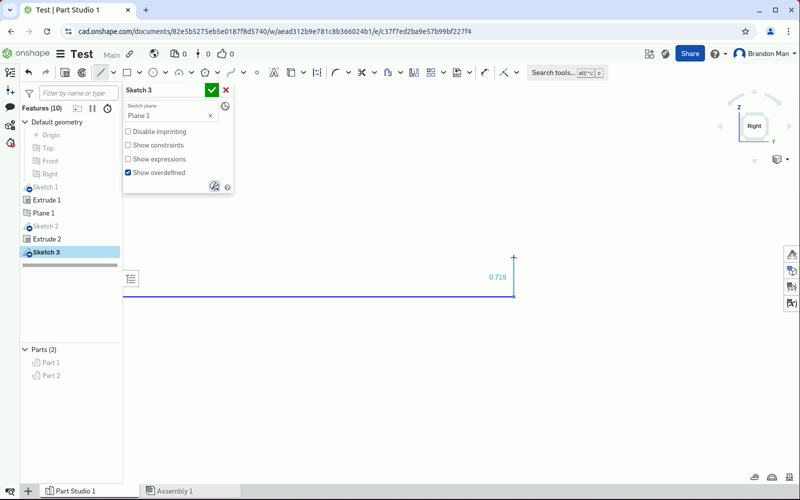
scroll(-6)
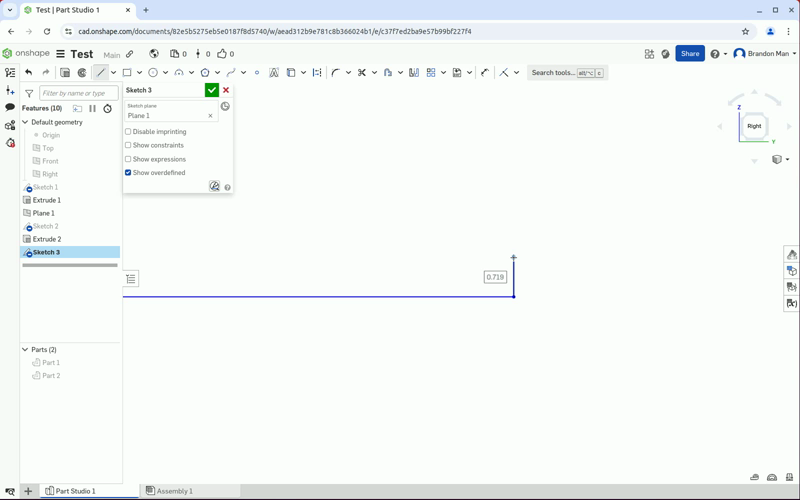
scroll(-6)
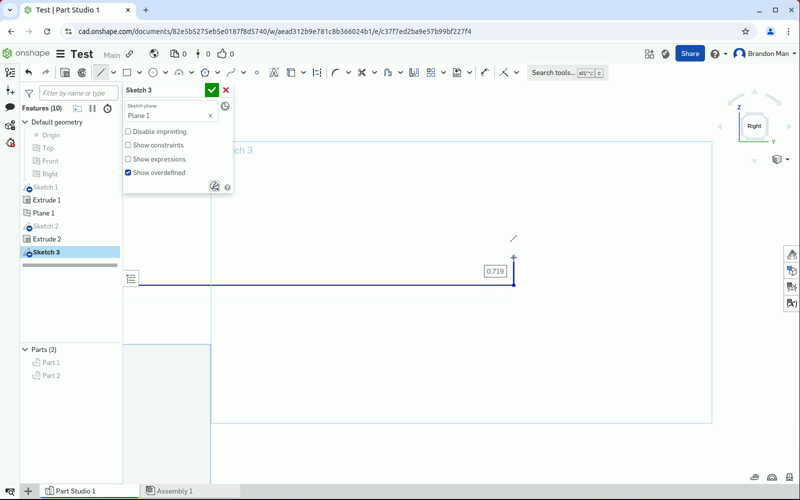
scroll(-6)
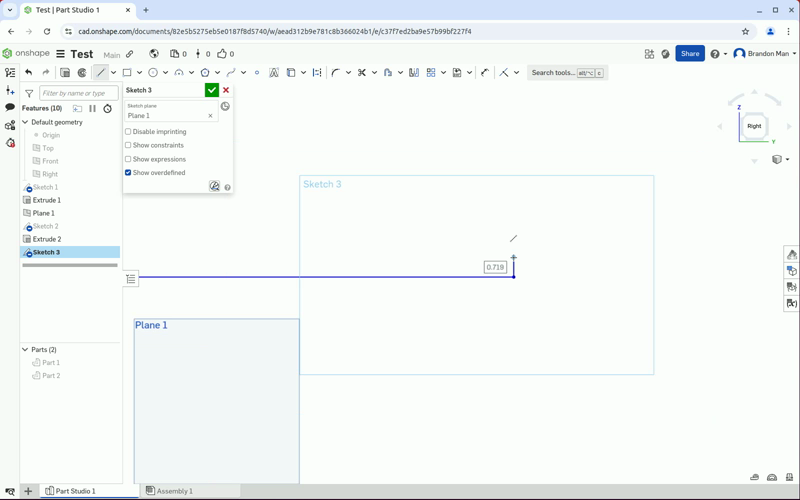
scroll(-6)
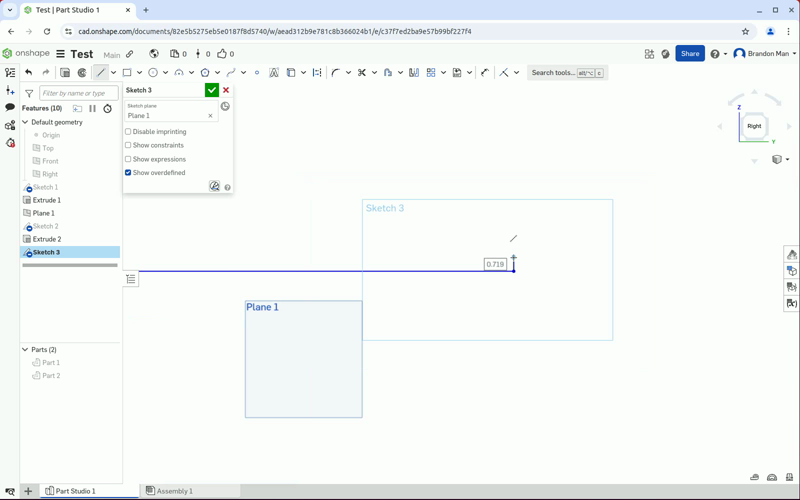
scroll(-6)
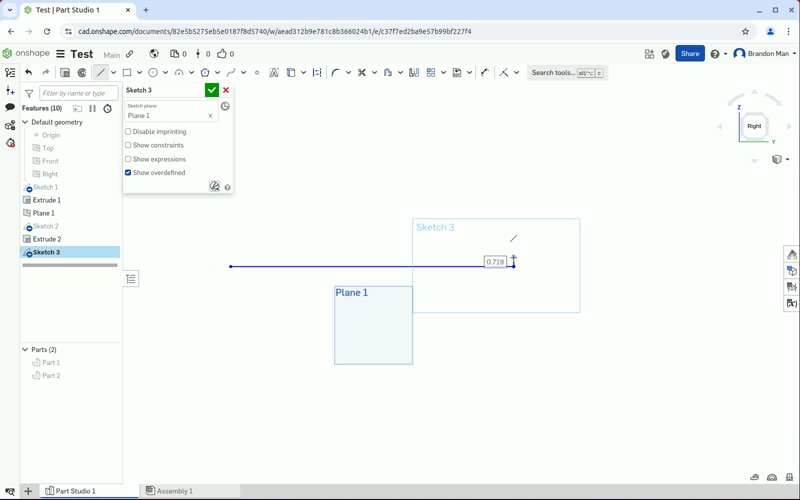
scroll(-6)
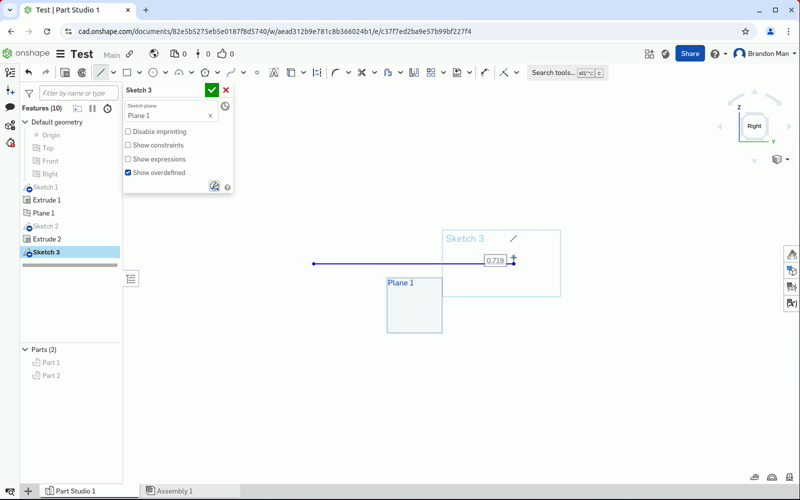
scroll(-6)
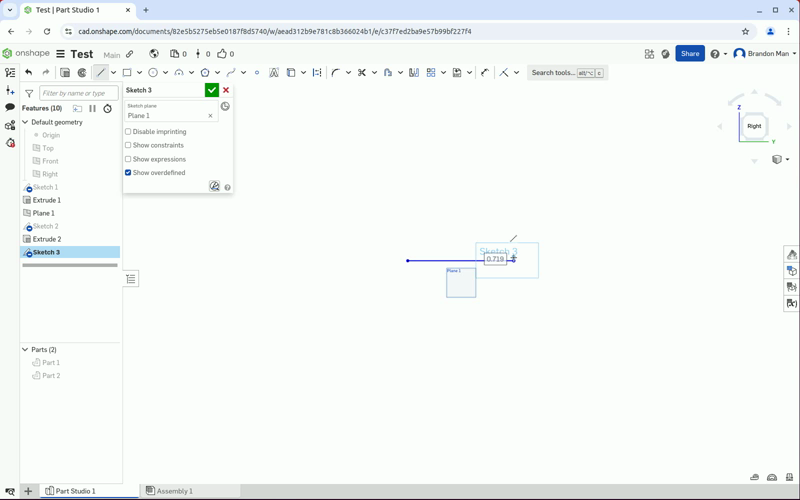
key_up(shift)
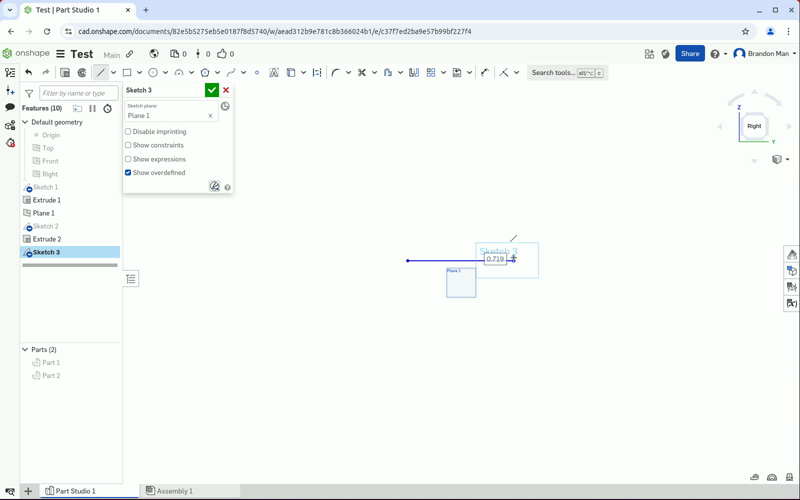
key_down(shift)
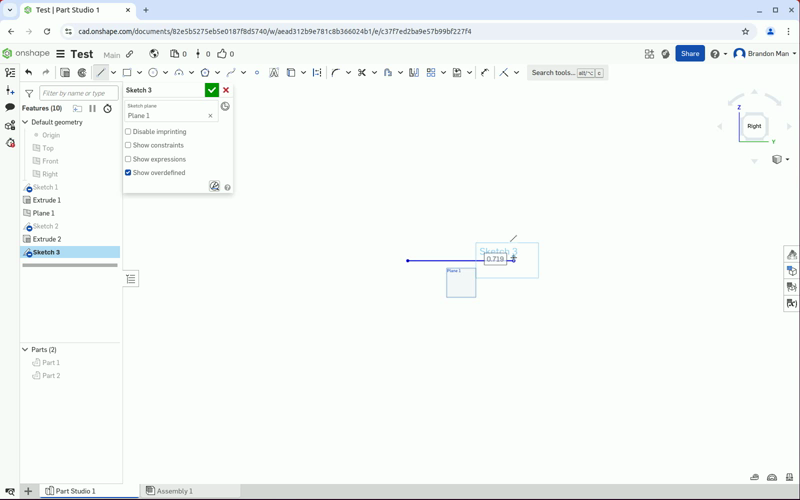
mouse_move(407, 257)
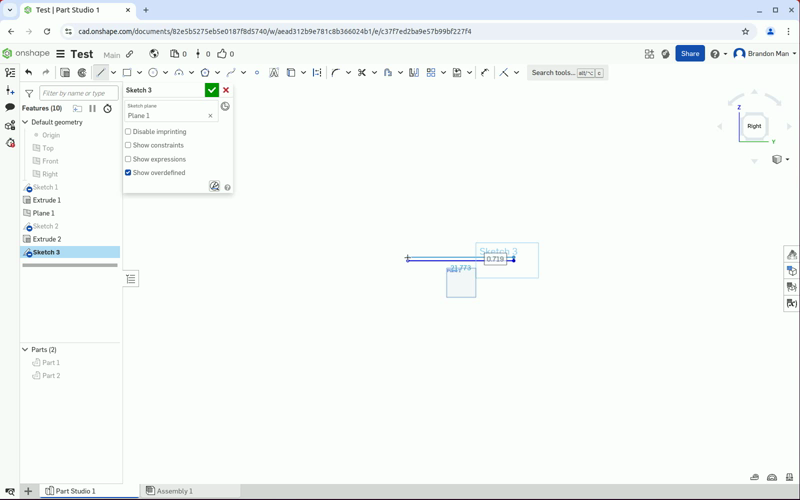
scroll(6)
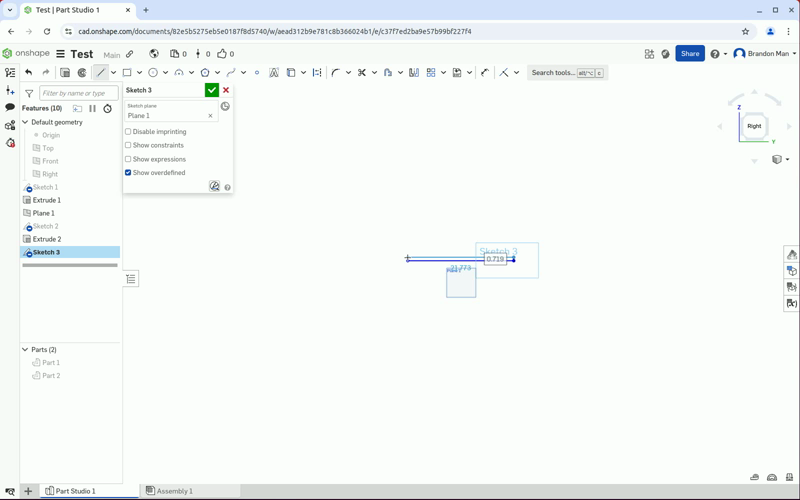
scroll(6)
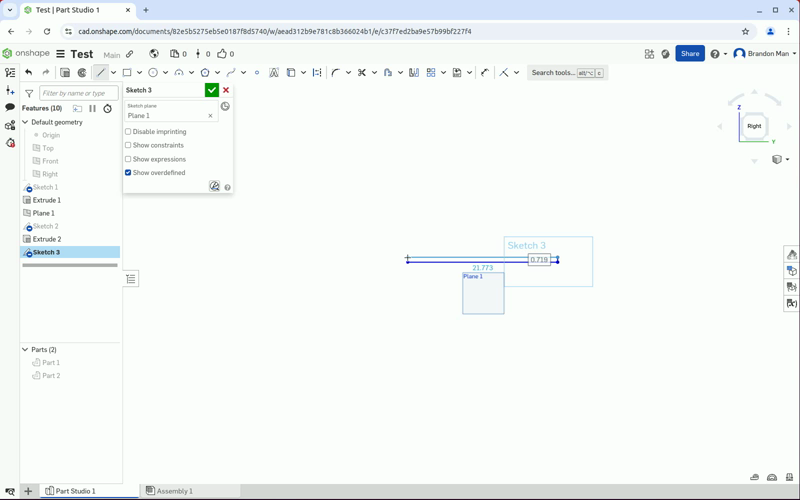
scroll(6)
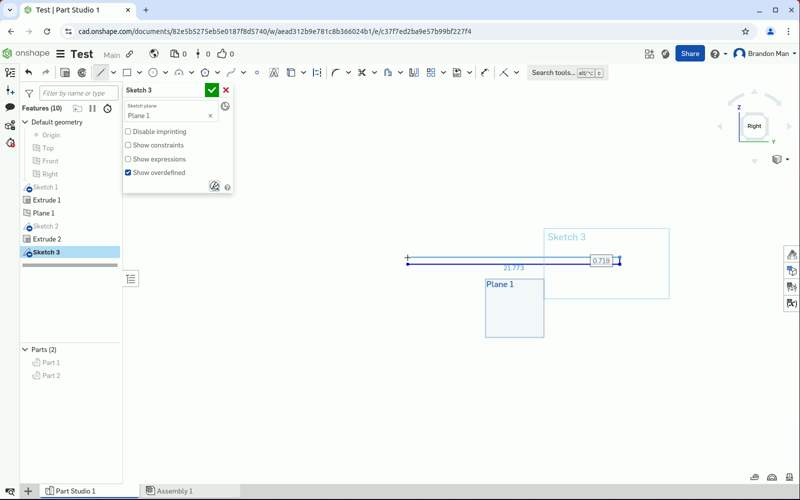
scroll(6)
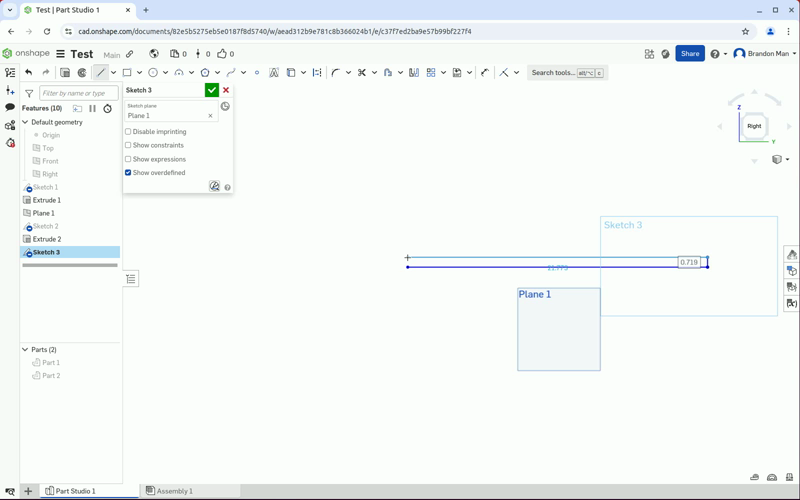
scroll(6)
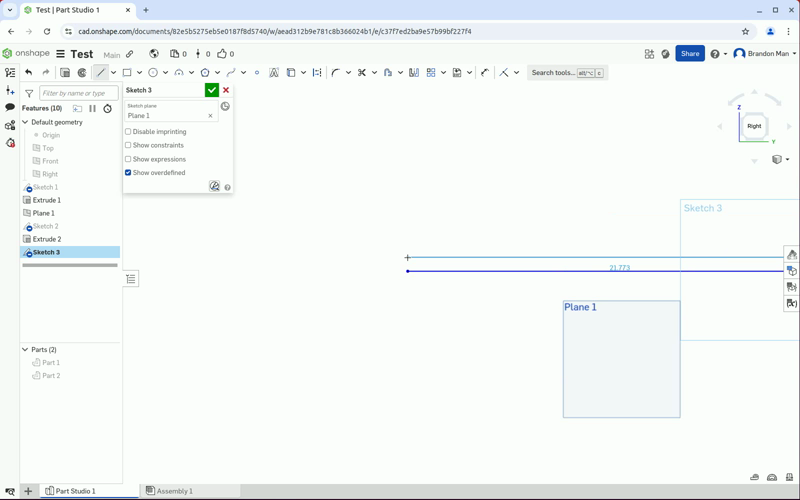
scroll(6)
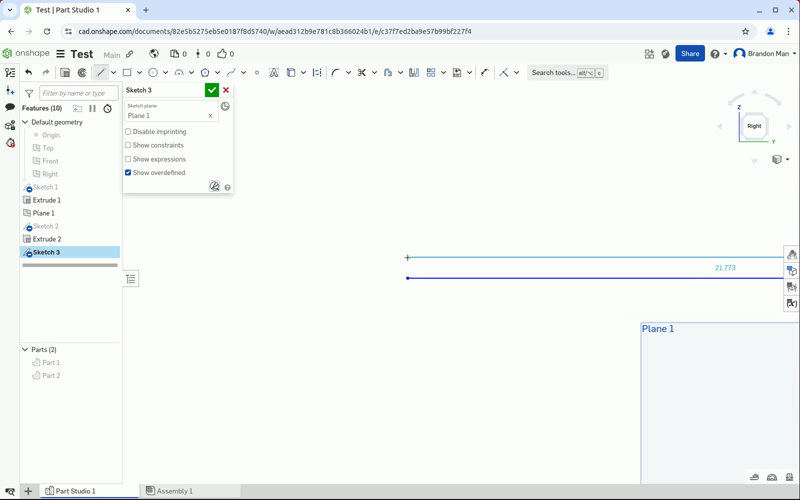
scroll(6)
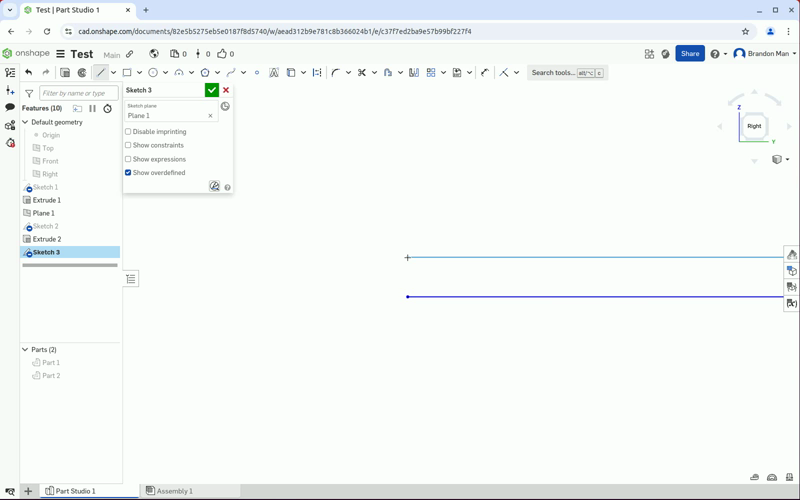
click(407, 257)
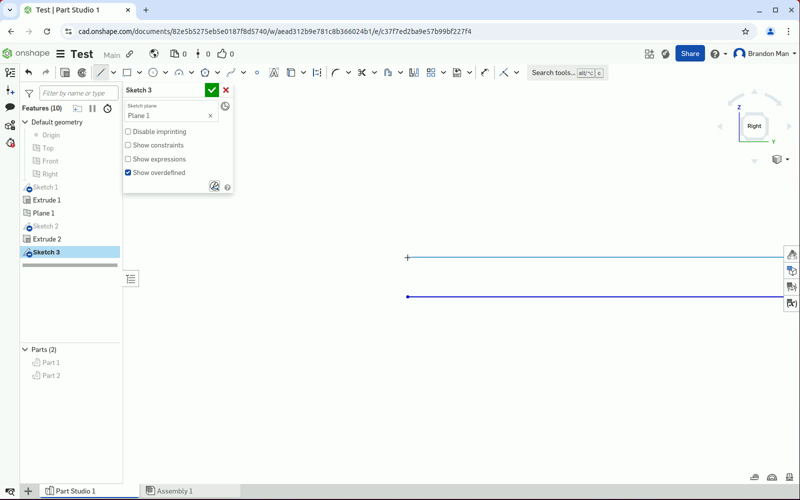
scroll(-6)
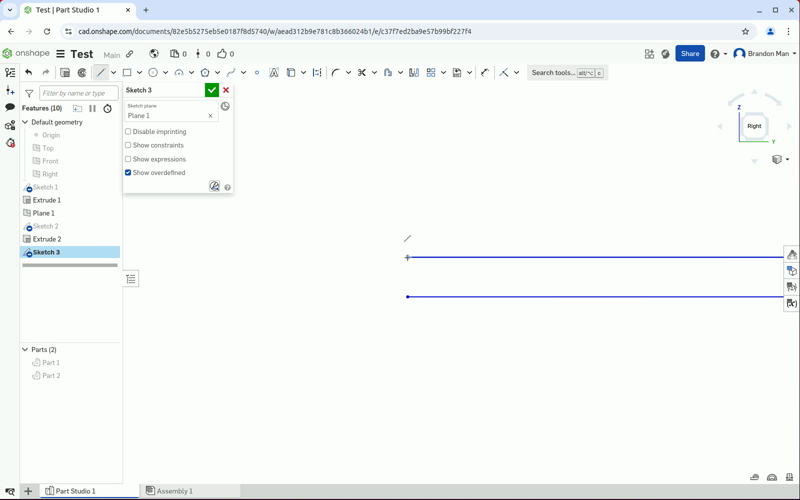
scroll(-6)
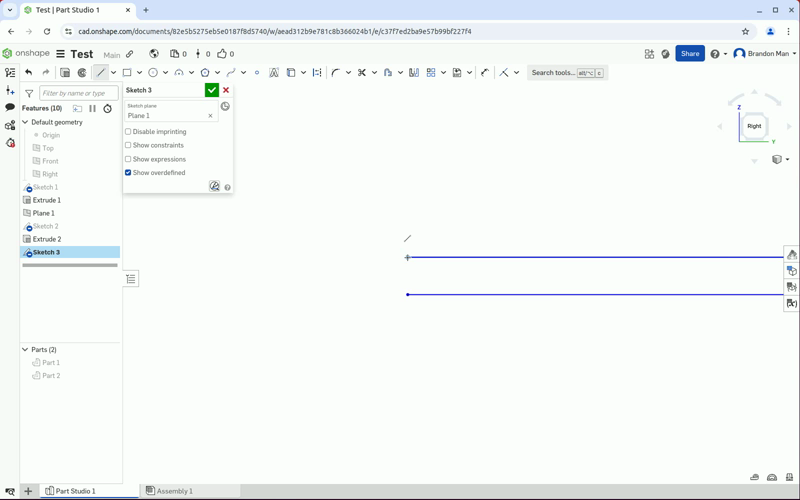
scroll(-6)
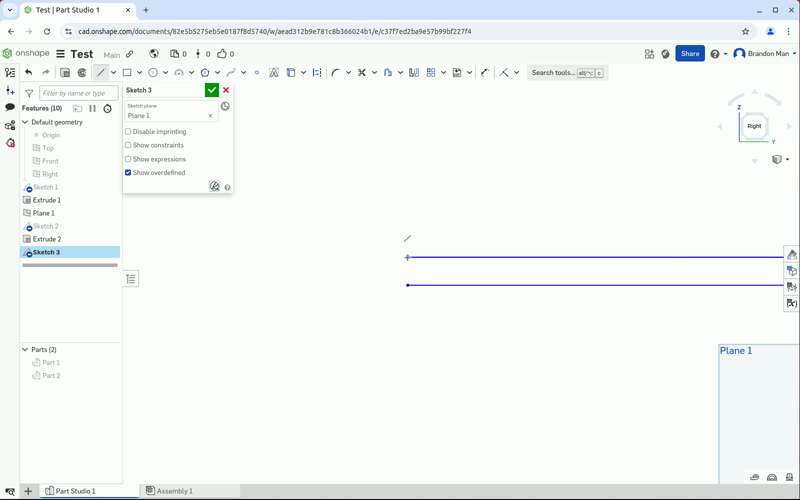
scroll(-6)
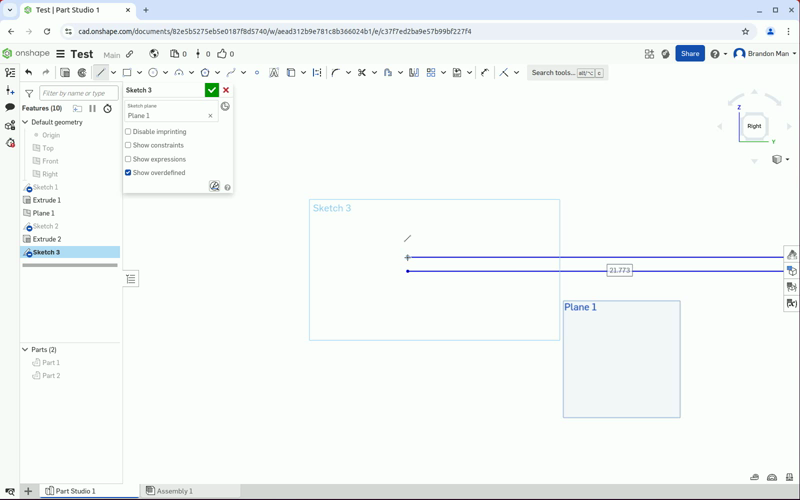
scroll(-6)
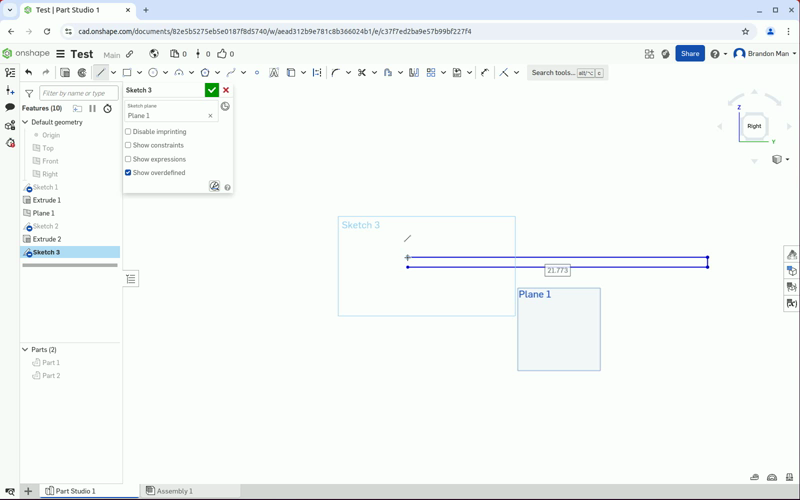
scroll(-6)
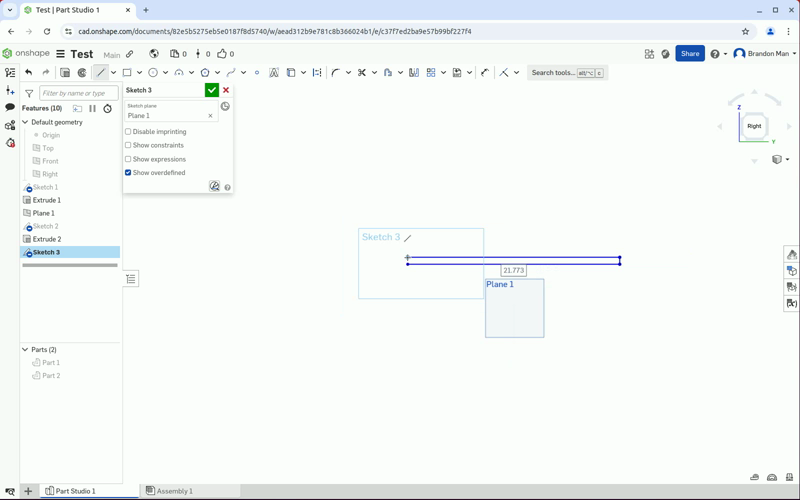
scroll(-6)
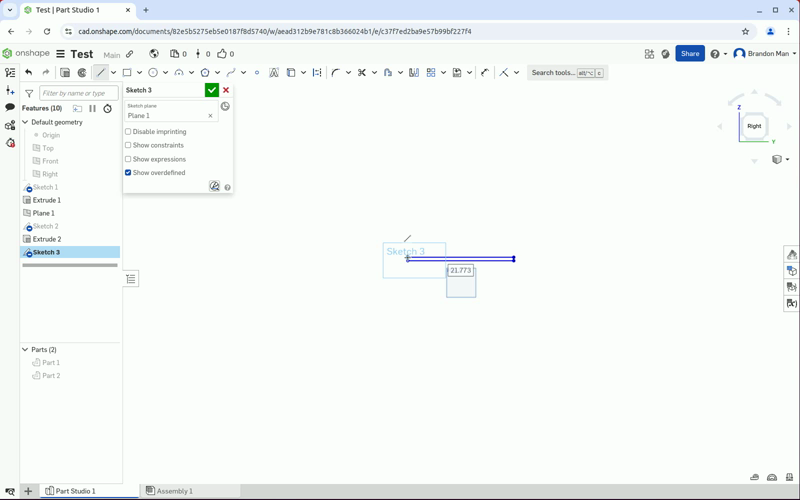
key_up(shift)
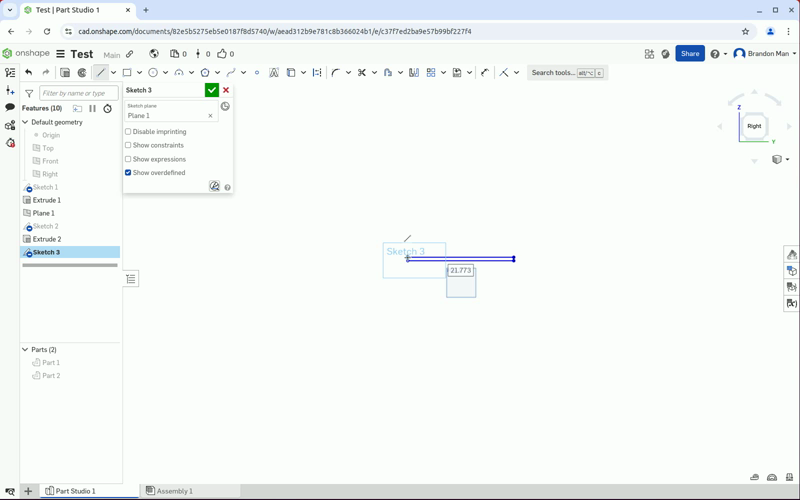
mouse_move(437, 257)
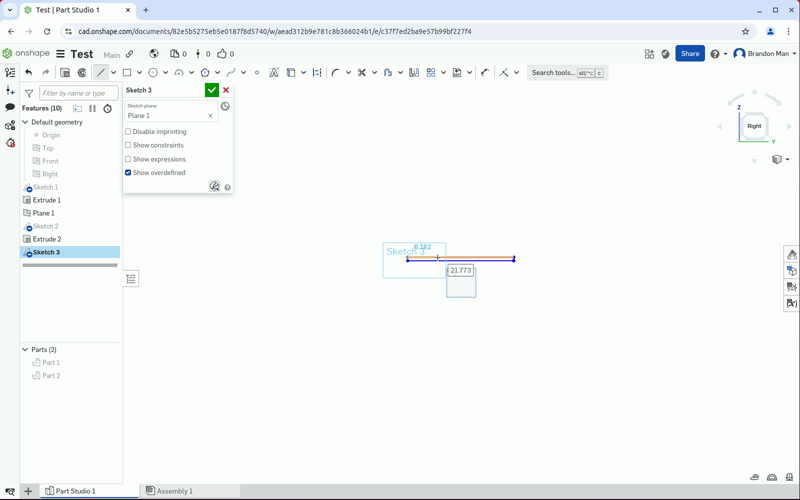
key_down(shift)
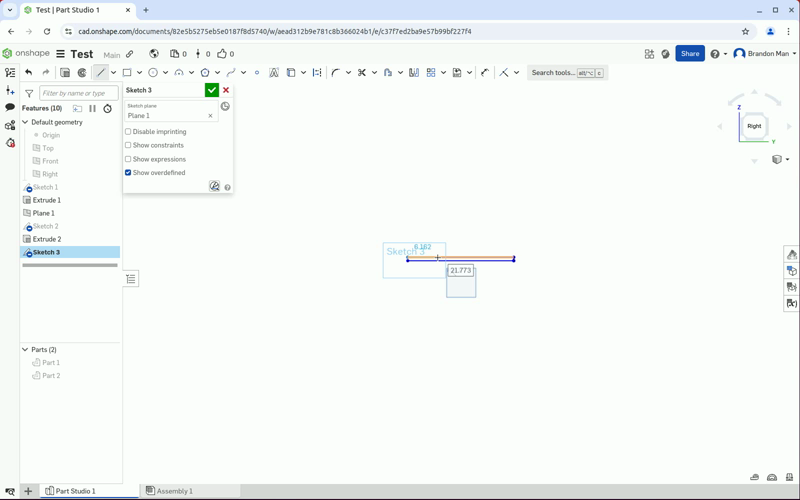
mouse_move(407, 260)
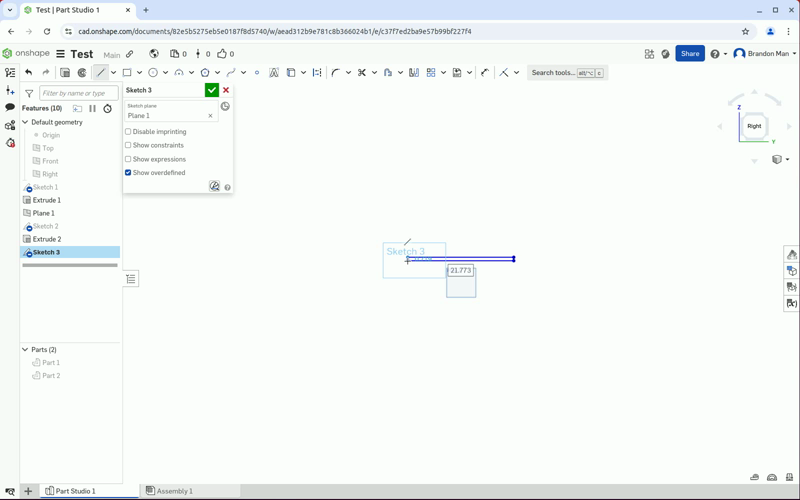
scroll(6)
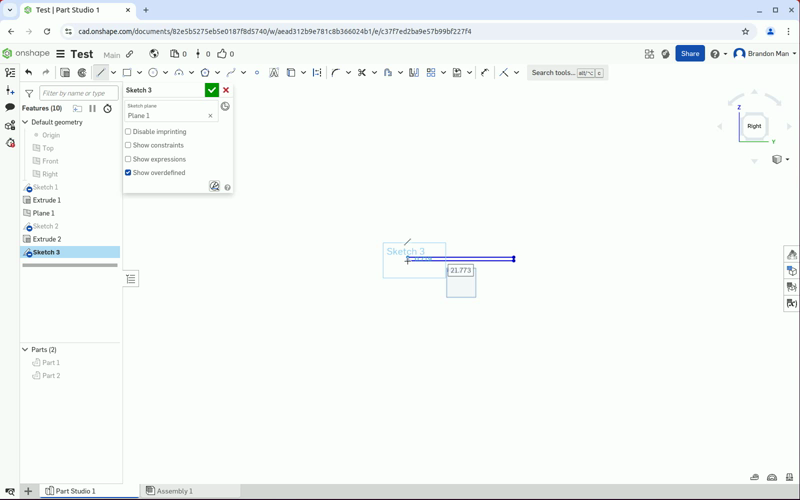
scroll(6)
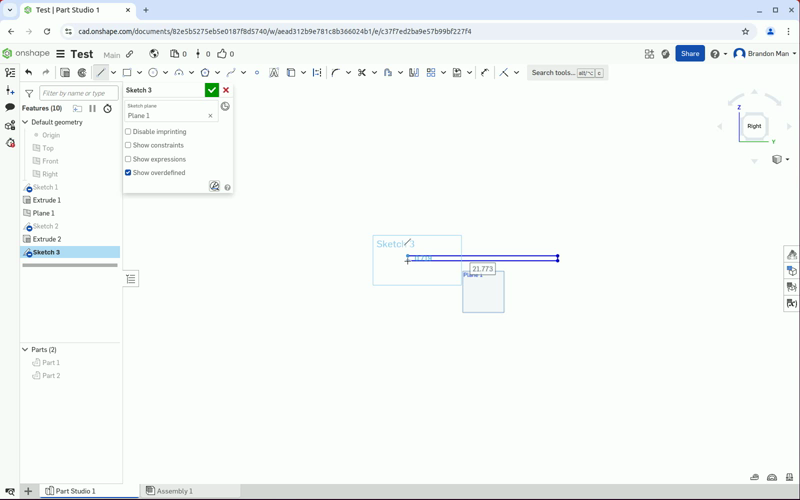
scroll(6)
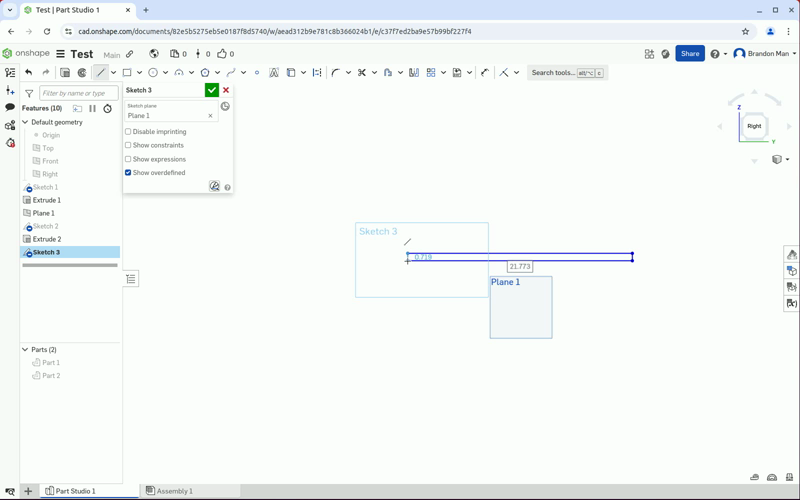
scroll(6)
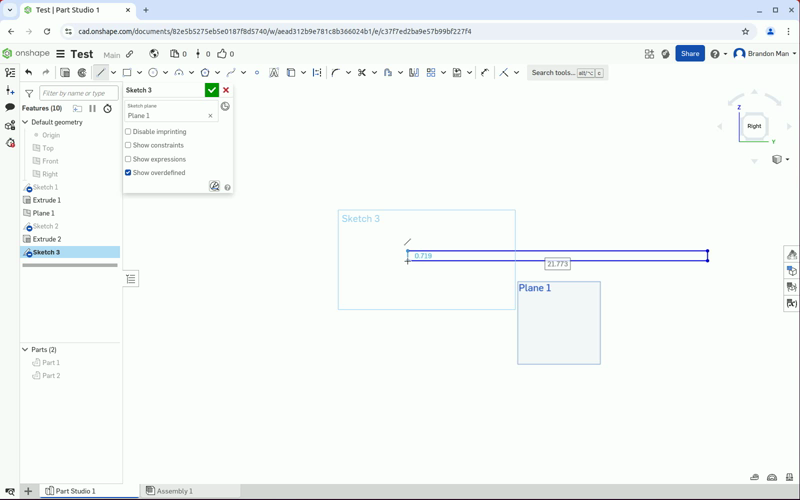
scroll(6)
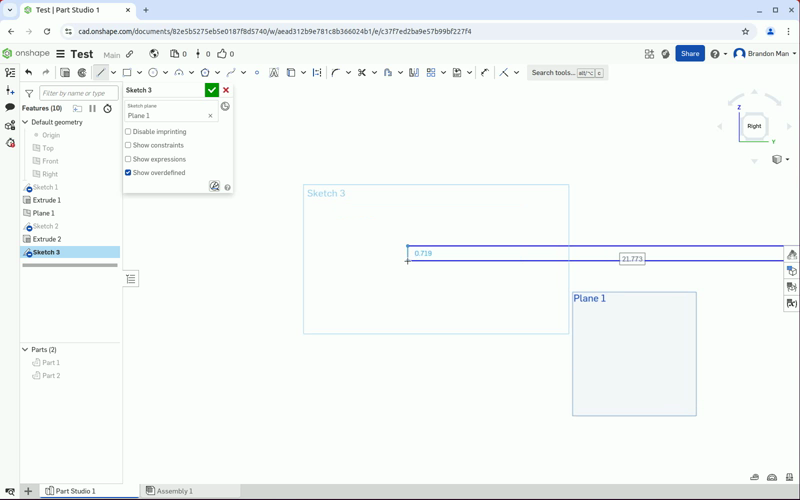
scroll(6)
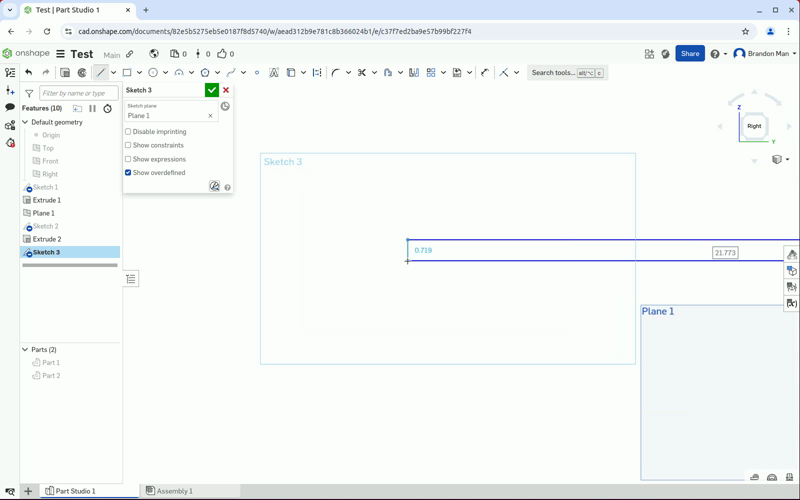
scroll(6)
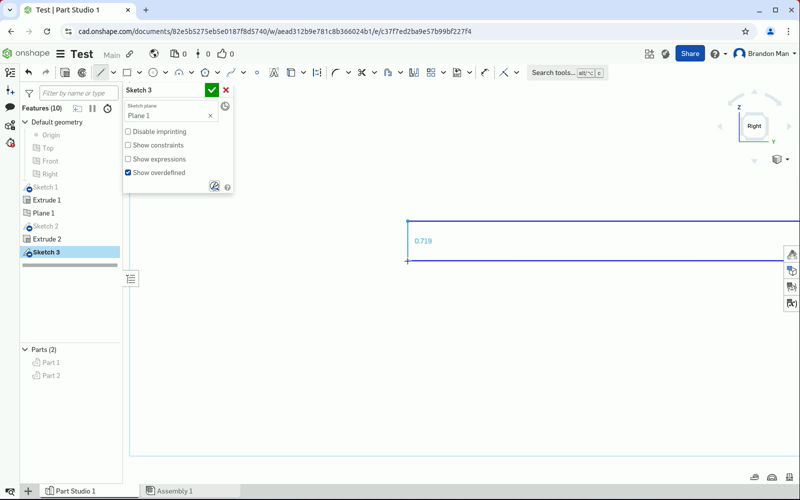
key_up(shift)
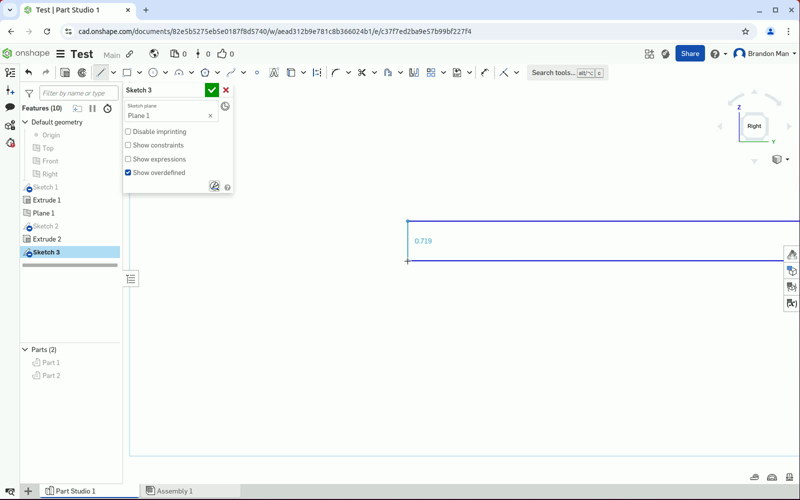
click(407, 260)
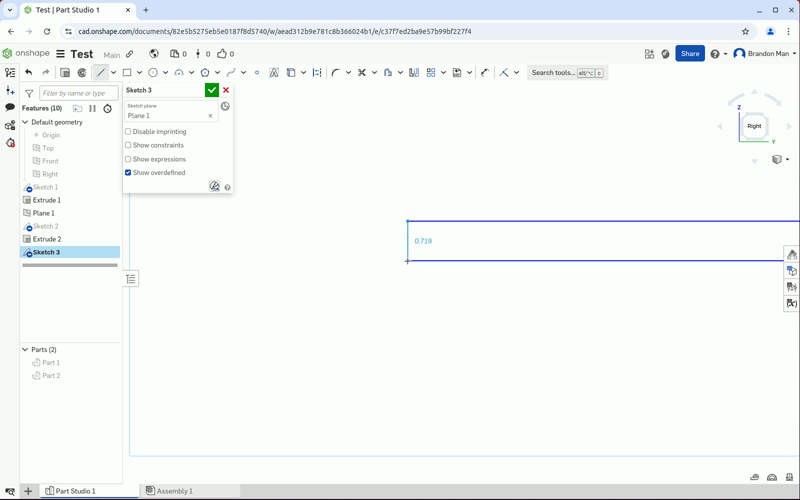
scroll(-6)
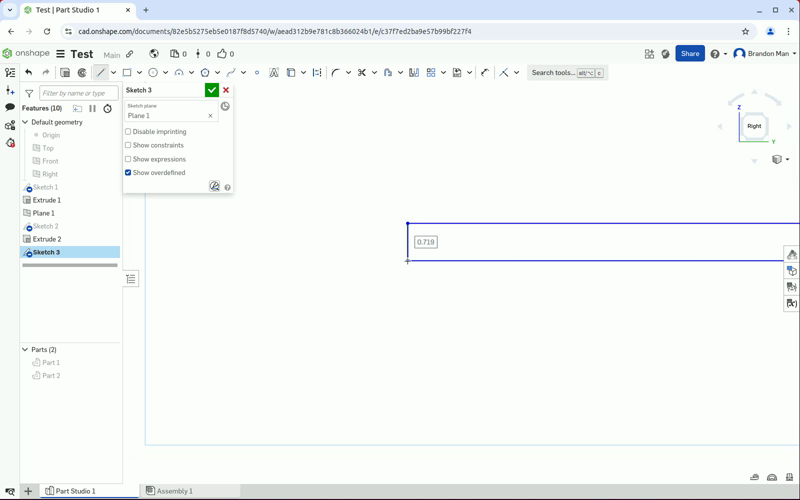
scroll(-6)
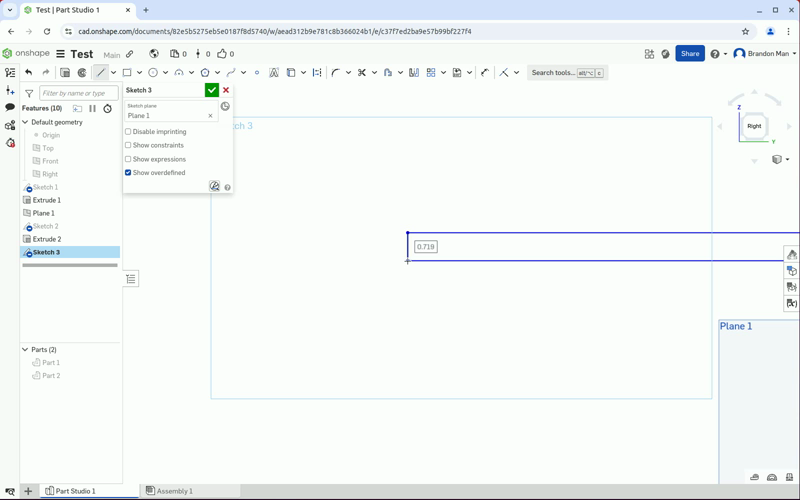
scroll(-6)
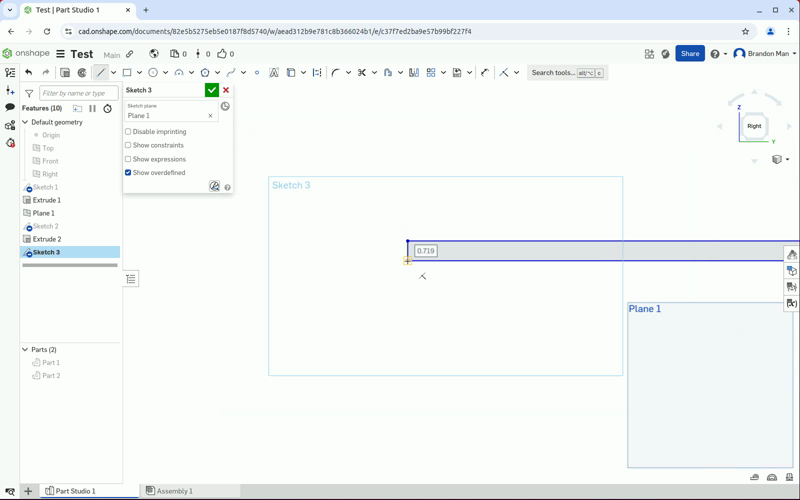
scroll(-6)
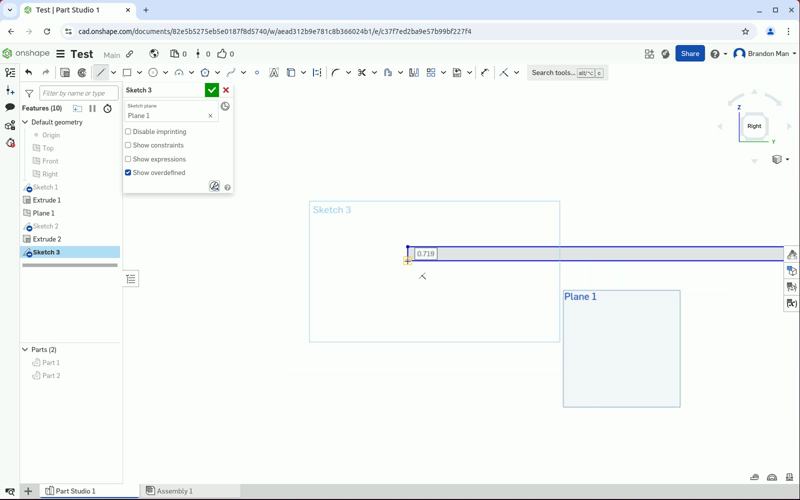
scroll(-6)
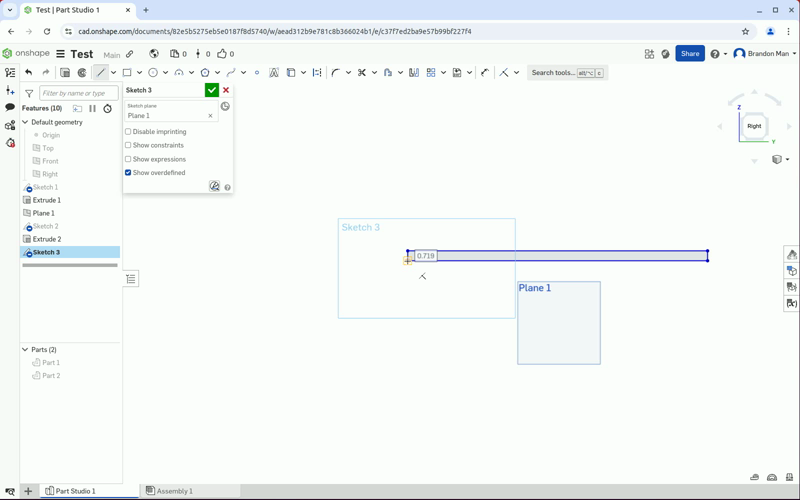
scroll(-6)
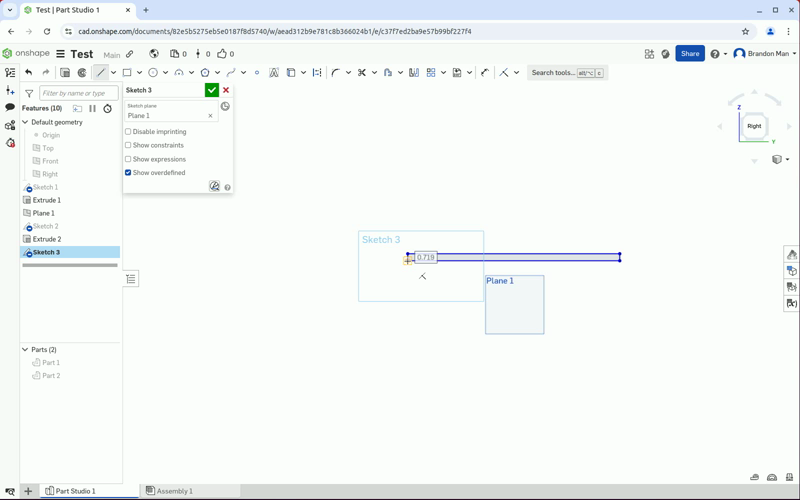
scroll(-6)
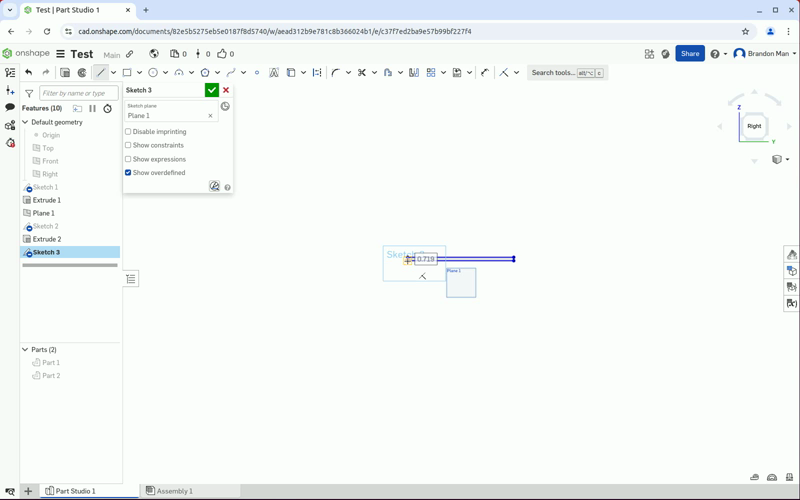
key(esc)
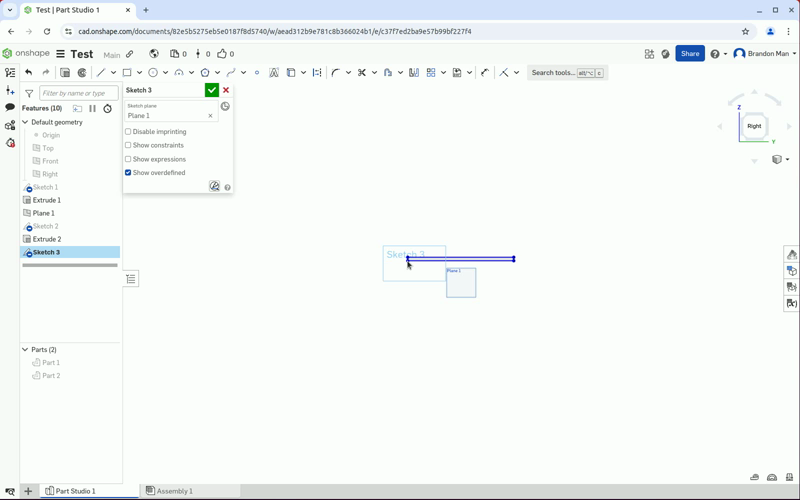
mouse_move(495, 260)
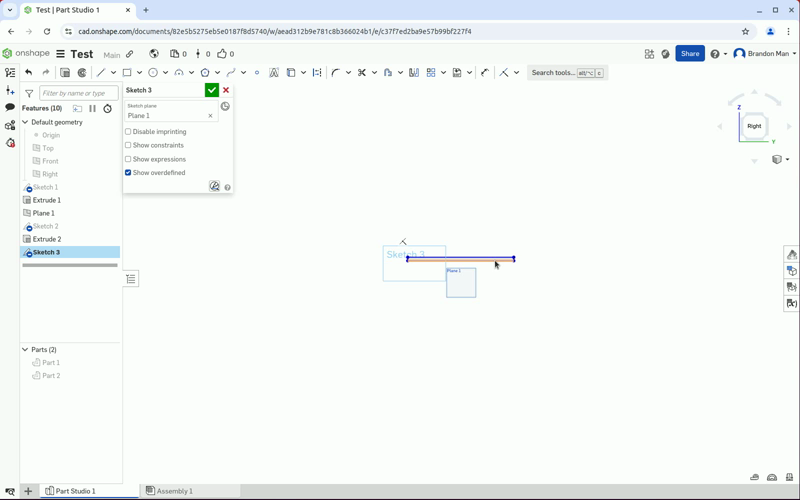
scroll(6)
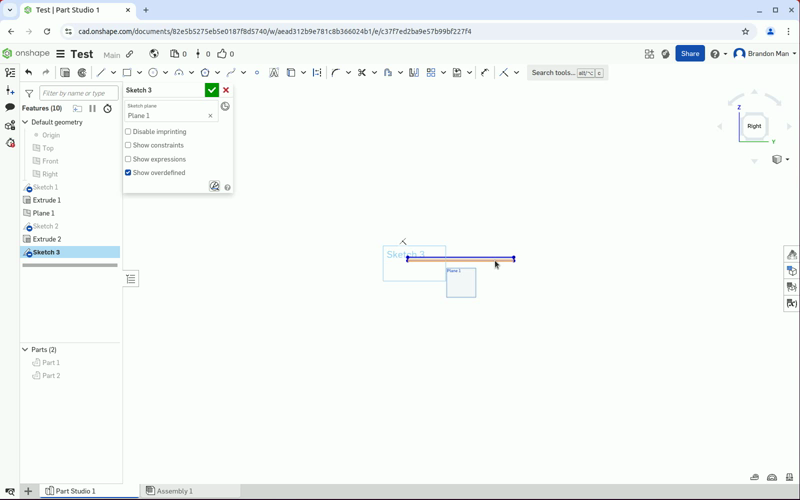
scroll(6)
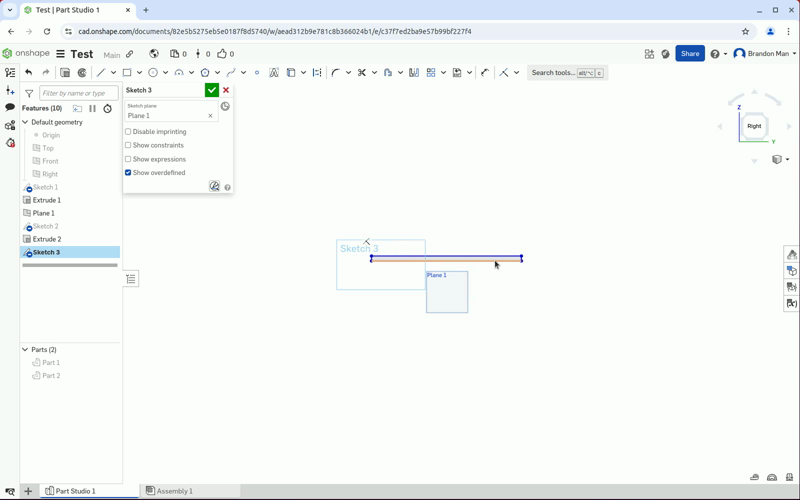
scroll(6)
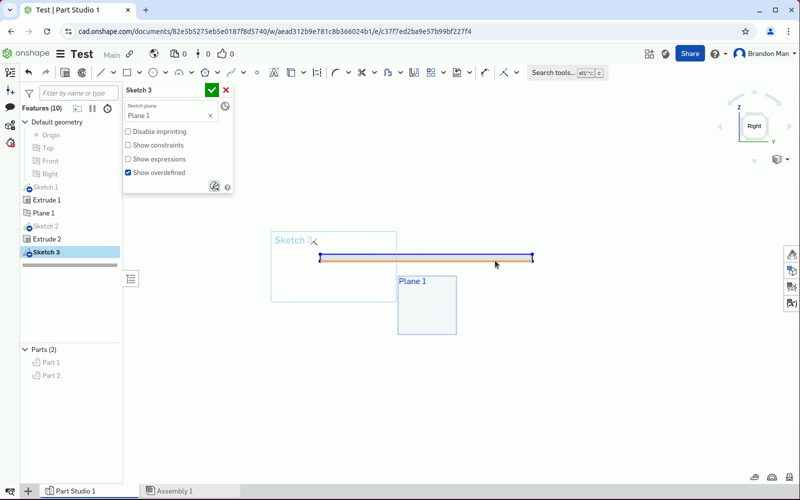
scroll(6)
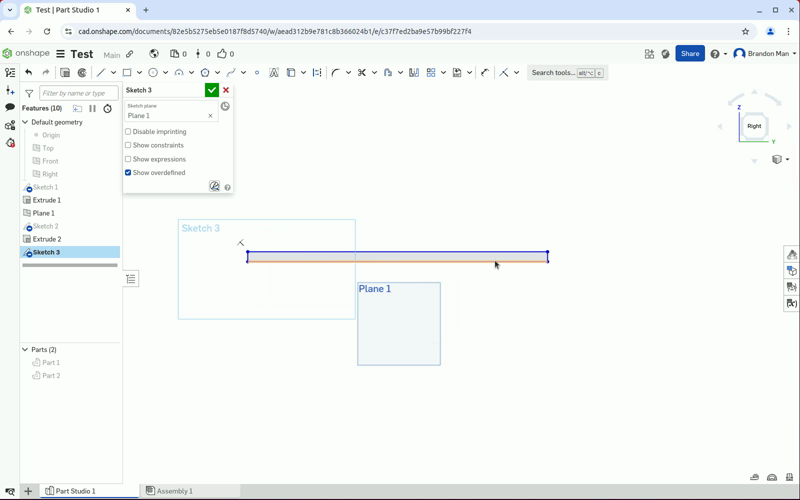
scroll(6)
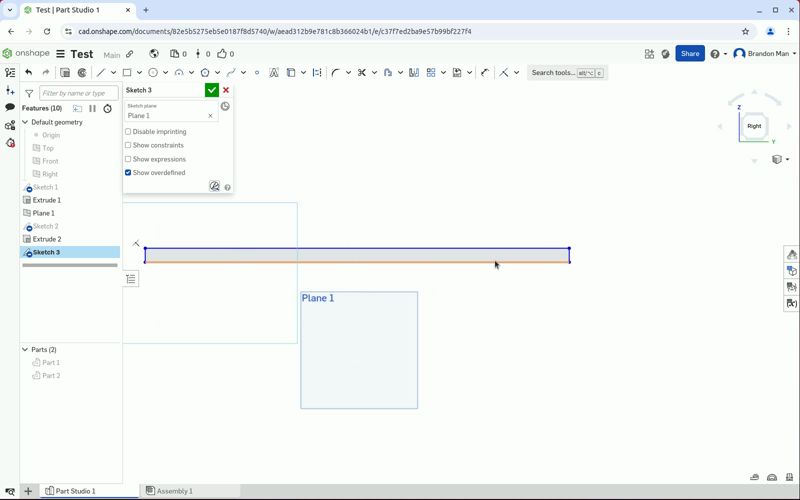
scroll(6)
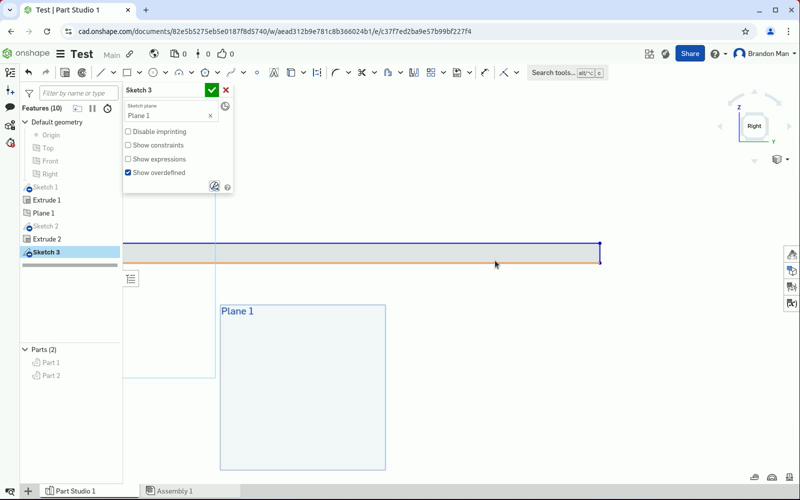
scroll(6)
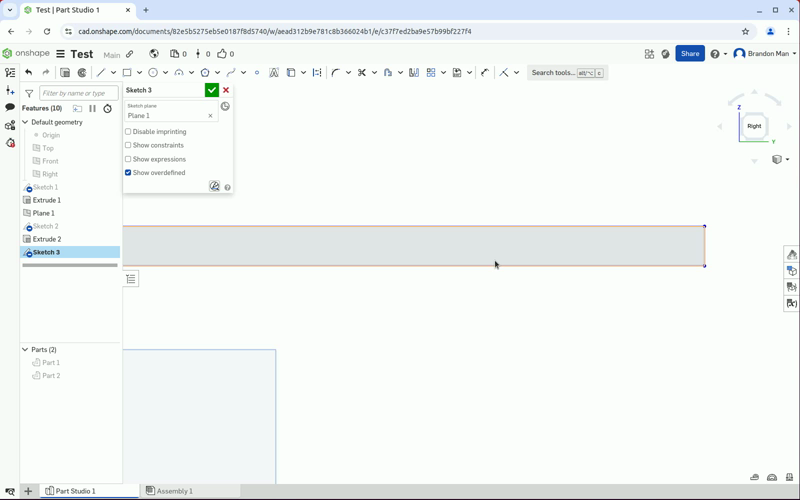
click(495, 260)
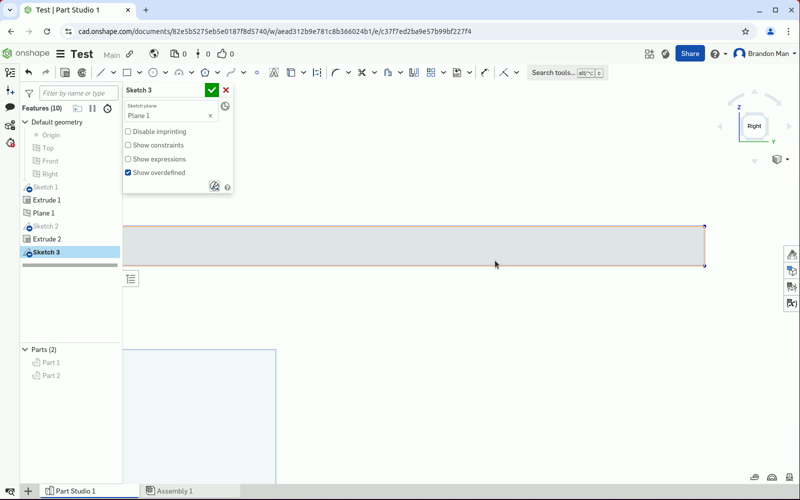
scroll(-6)
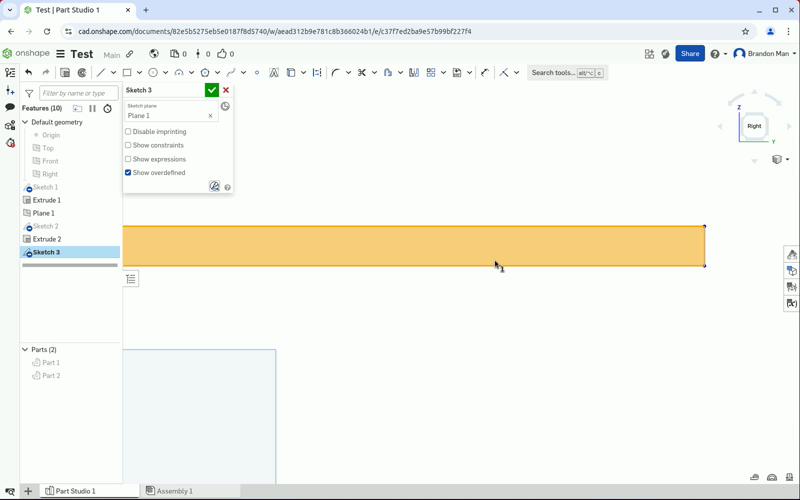
scroll(-6)
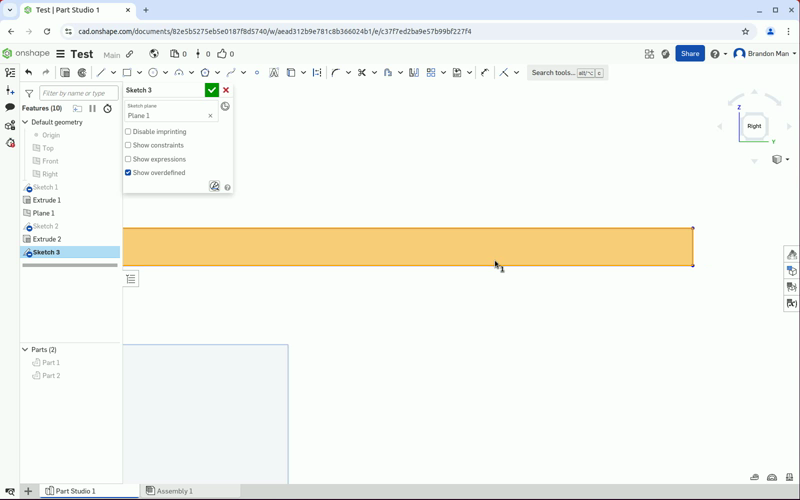
scroll(-6)
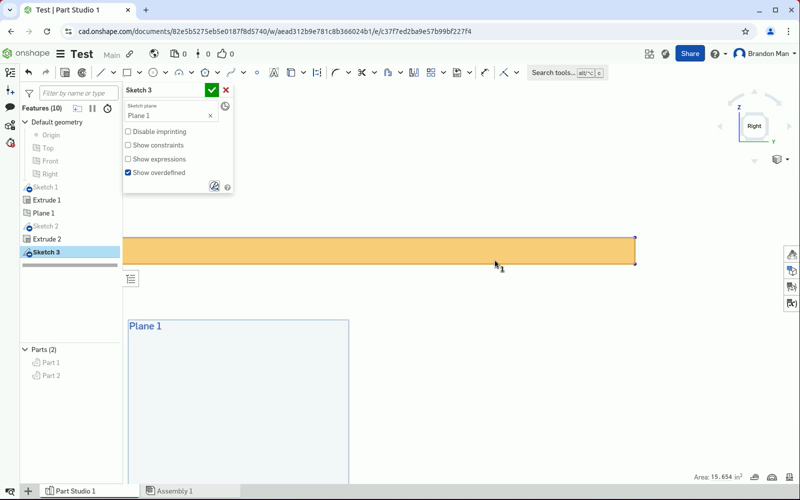
scroll(-6)
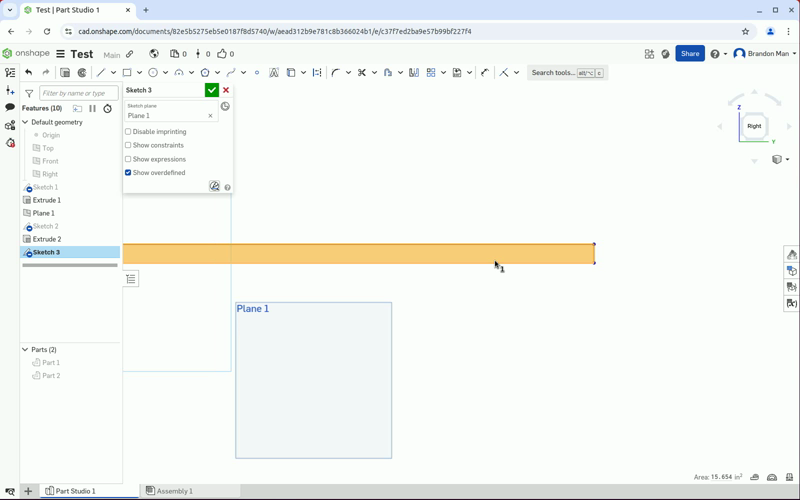
scroll(-6)
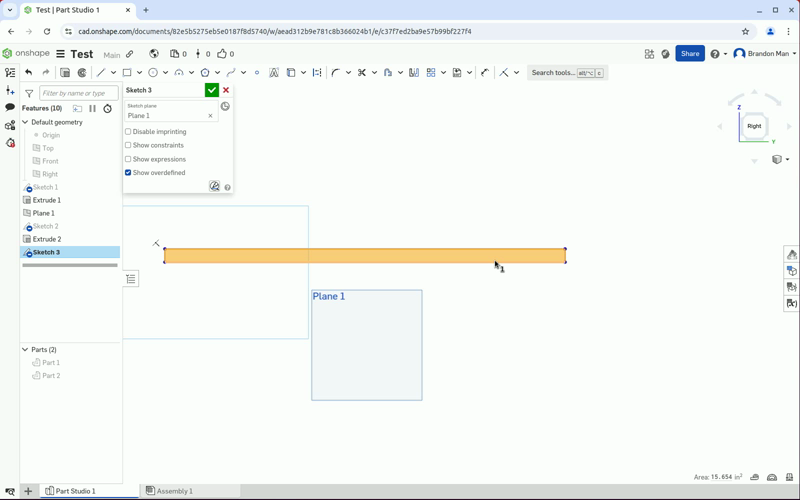
scroll(-6)
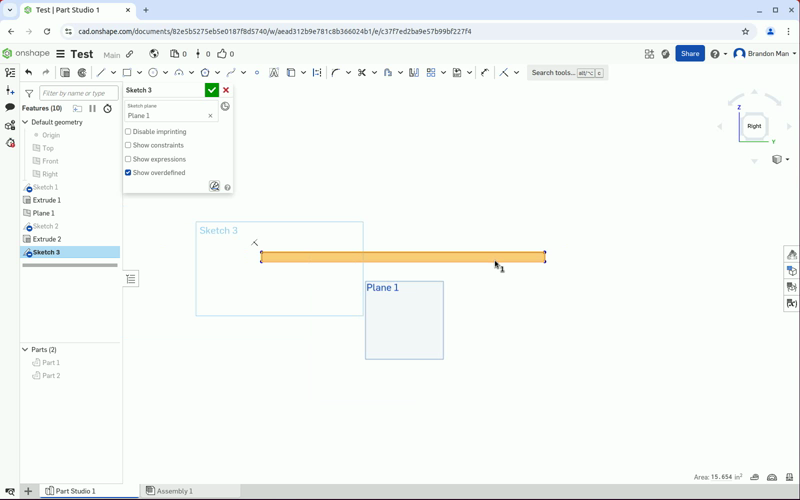
scroll(-6)
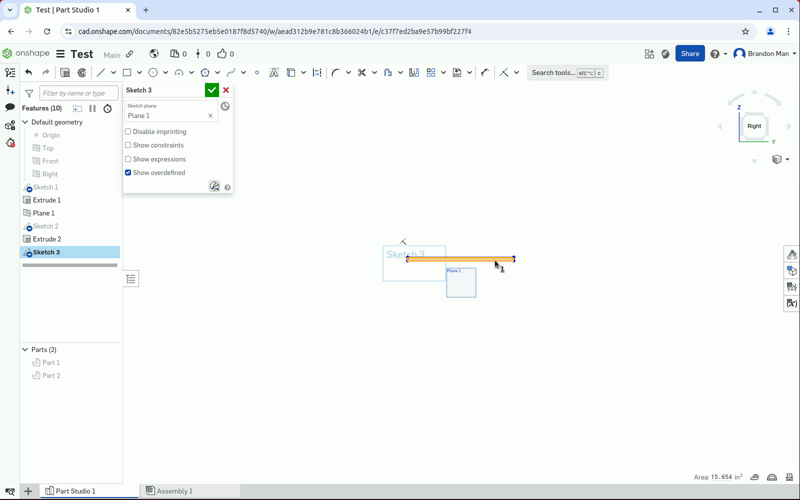
mouse_move(73, 352)
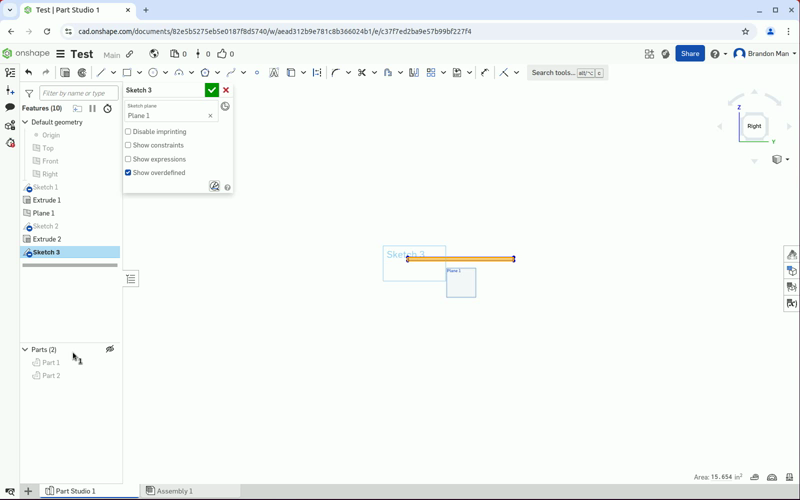
key(shift+y)
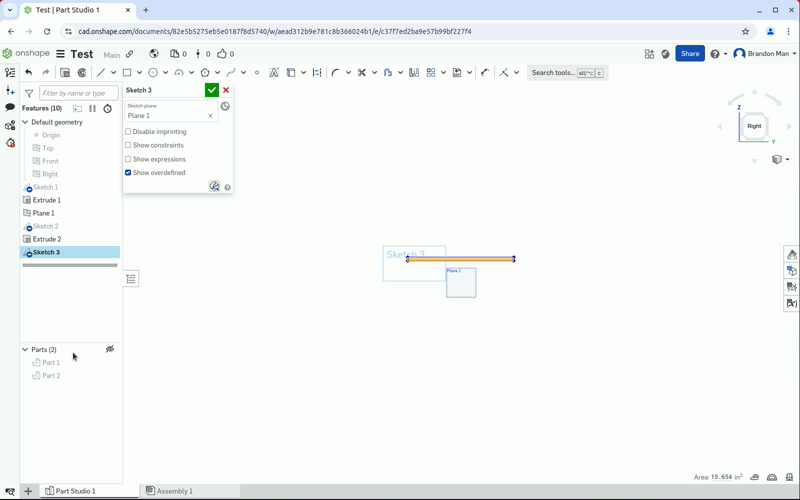
key(shift+e)
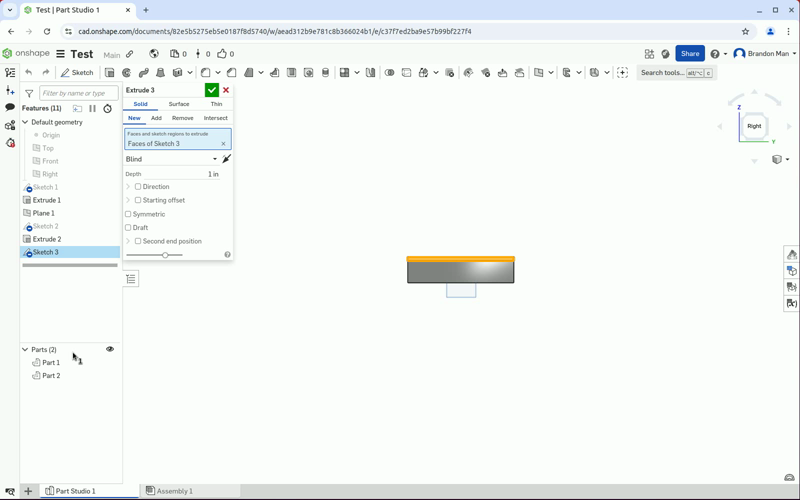
mouse_move(143, 106)
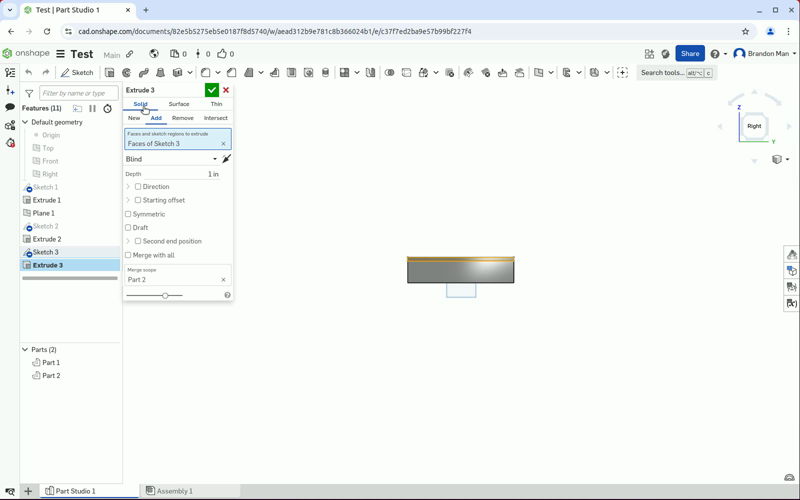
click(143, 106)
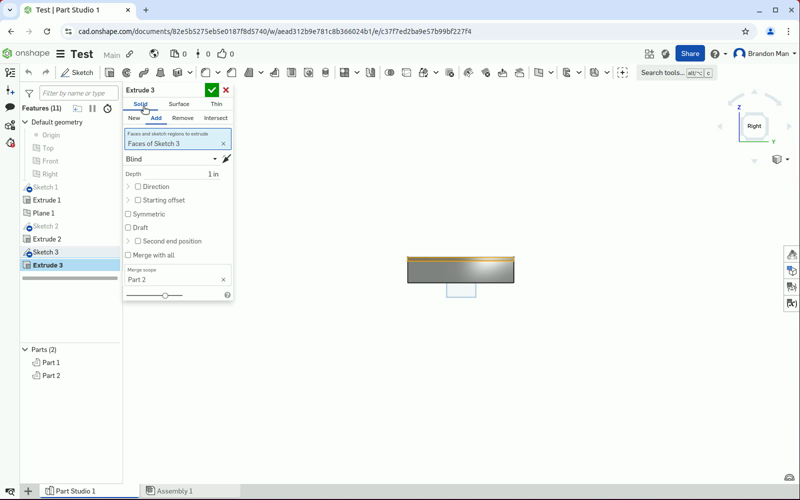
mouse_move(137, 120)
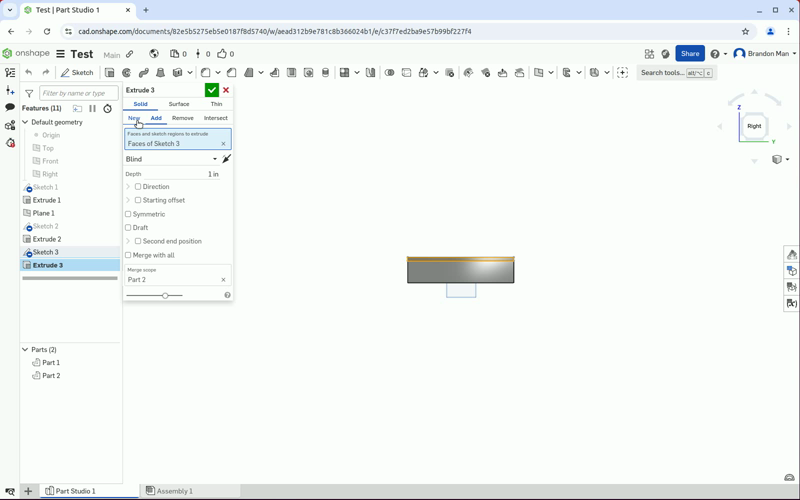
click(137, 120)
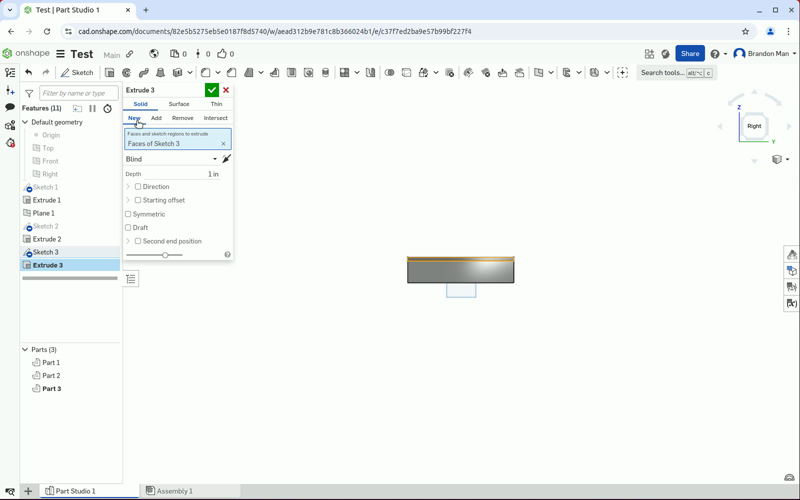
key(tab, 4)
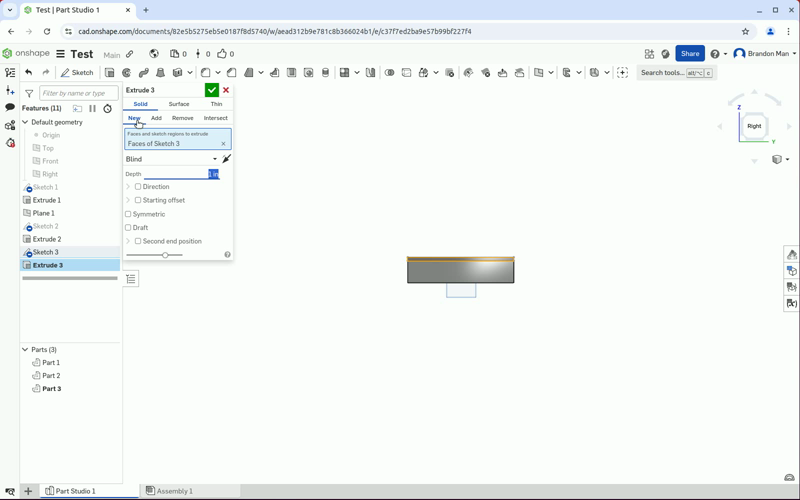
text(0.722)
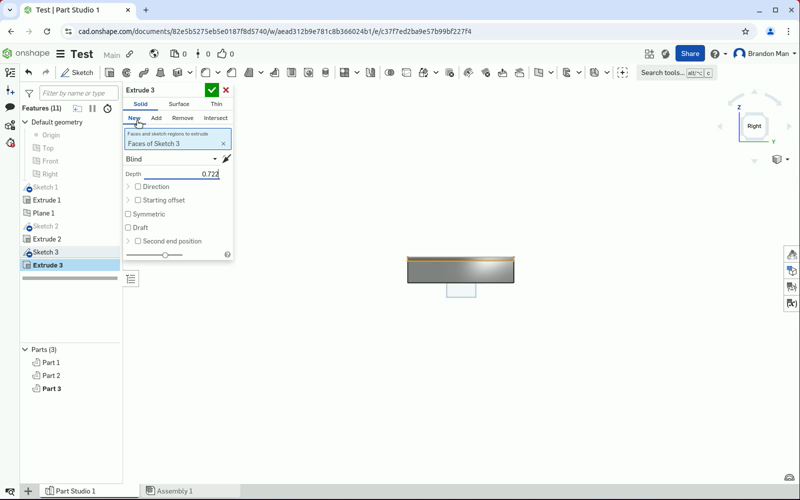
key(enter)
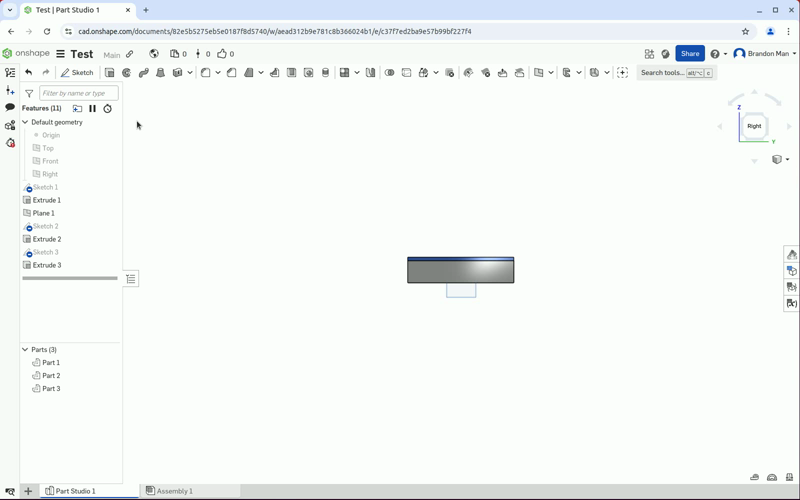
key(shift+h)
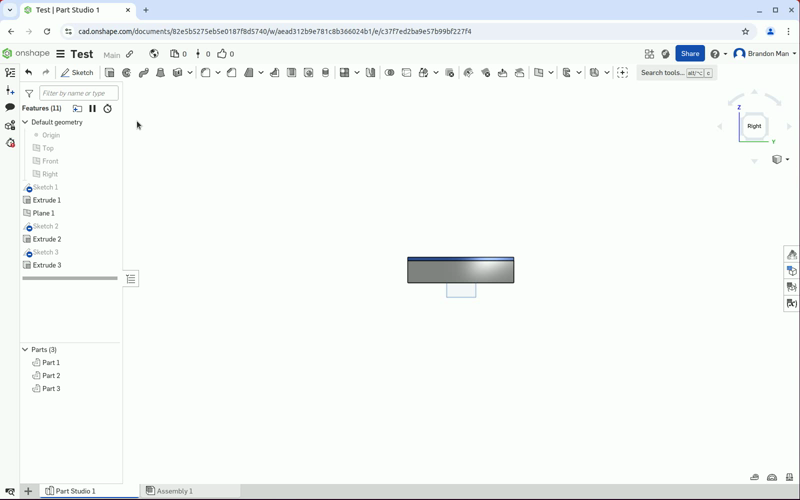
key(shift+h)
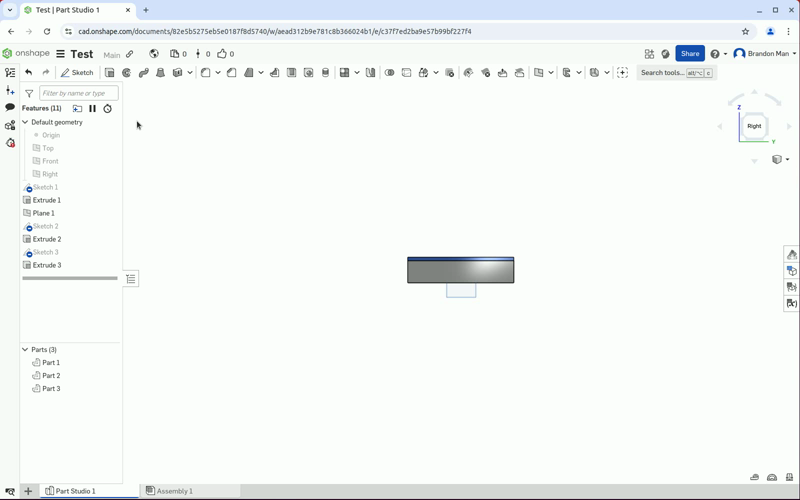
mouse_move(73, 189)
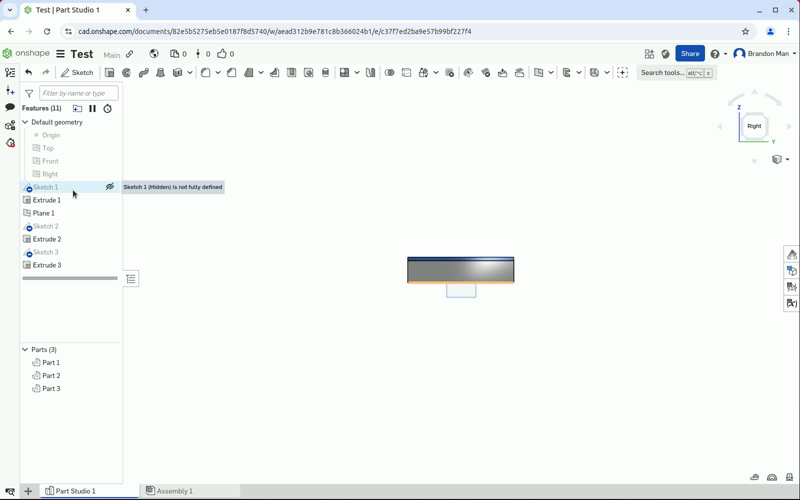
click(73, 189)
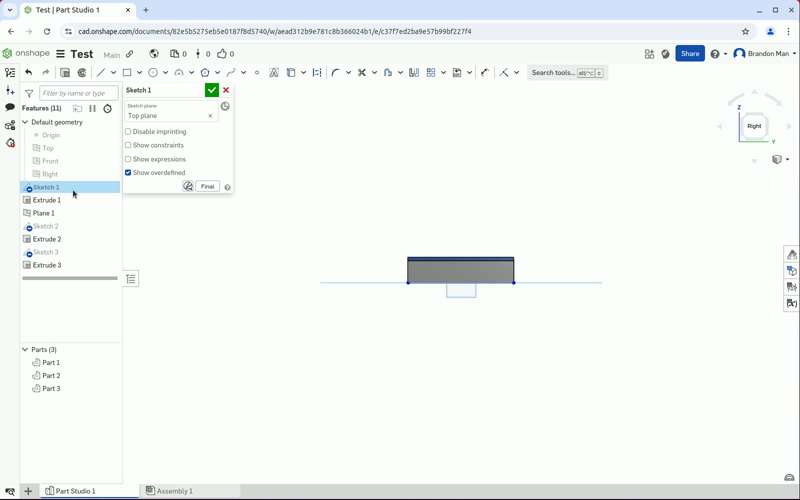
mouse_move(229, 92)
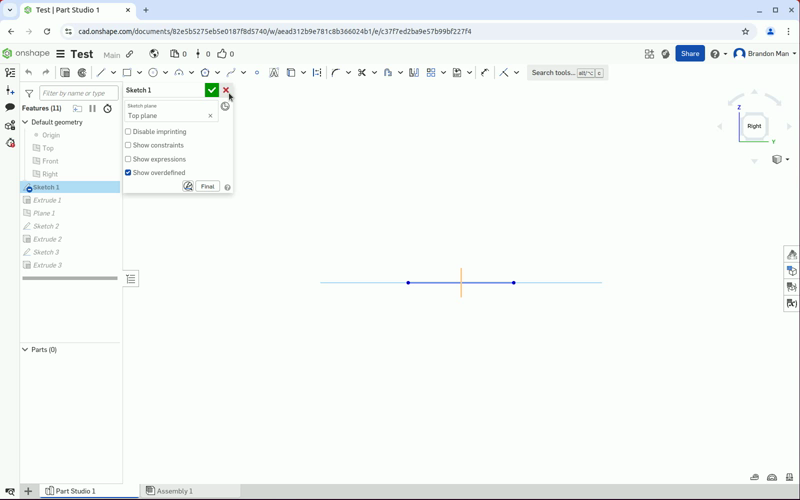
click(229, 92)
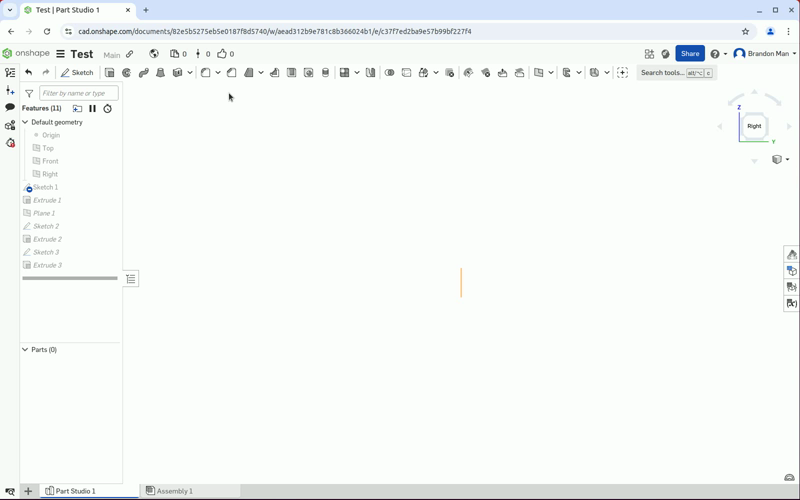
mouse_move(73, 352)
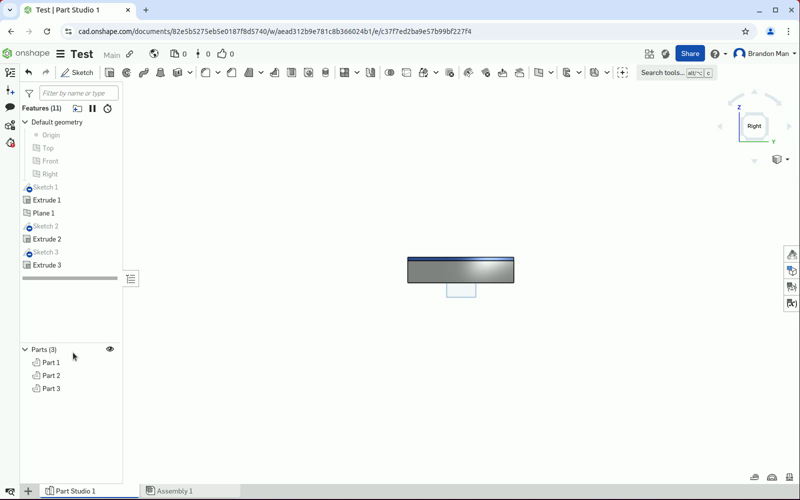
key(y)
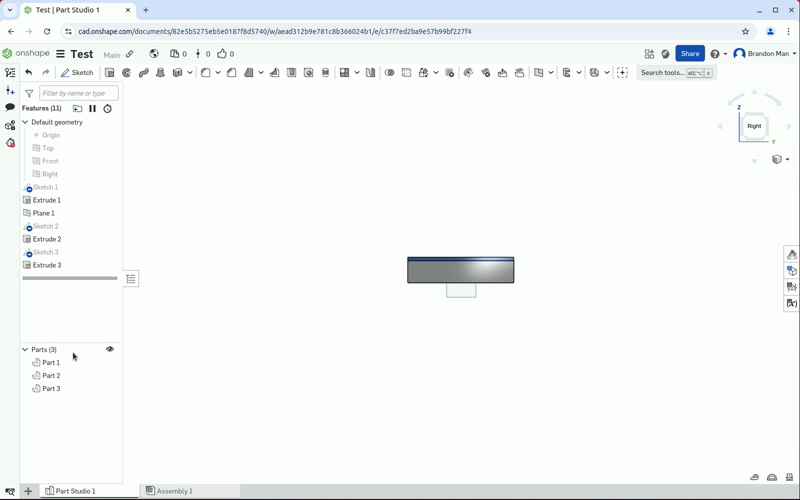
key(shift+p)
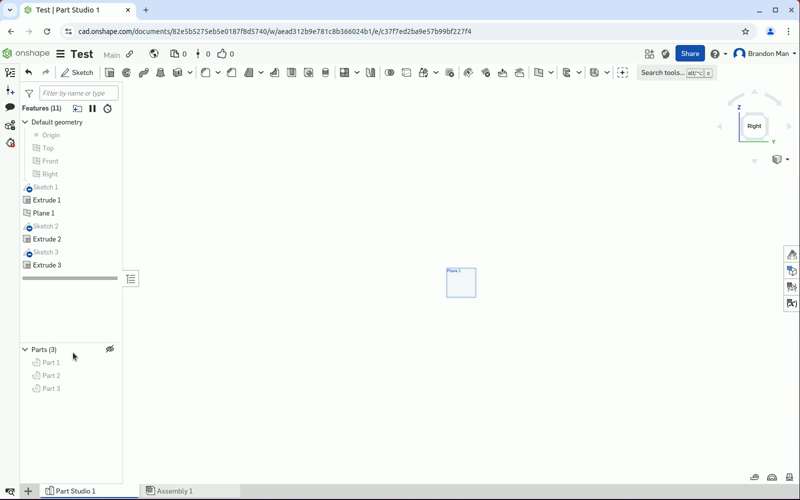
key(space)
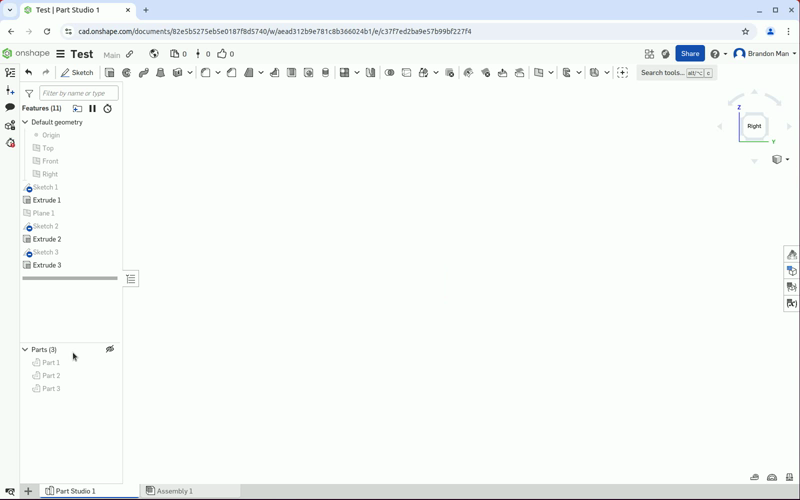
key_down(shift)
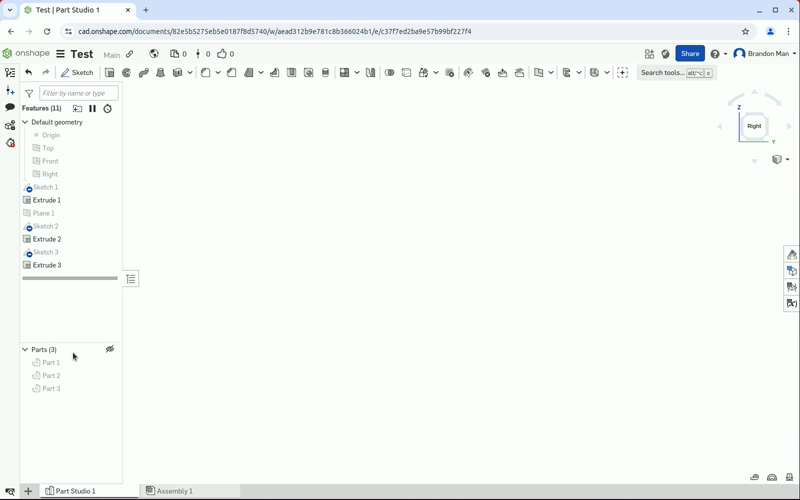
key(right)
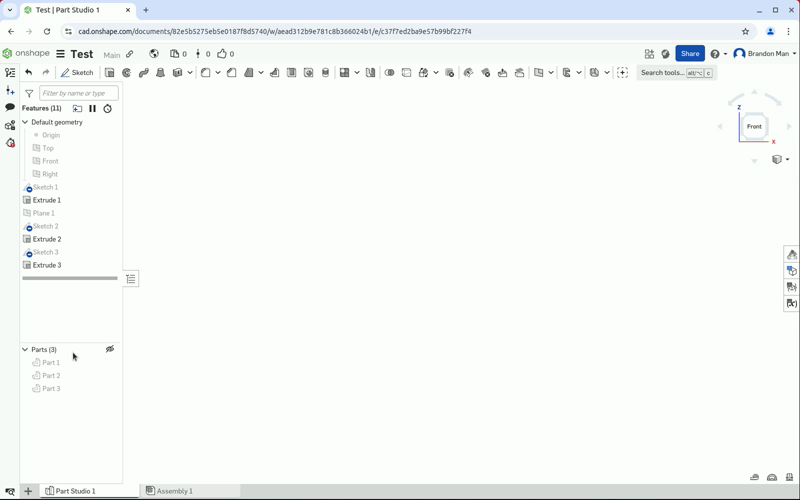
key_up(shift)
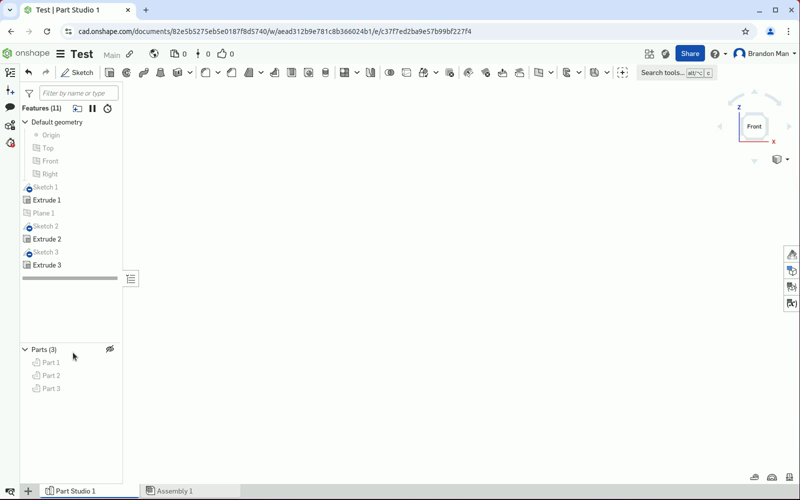
mouse_move(73, 352)
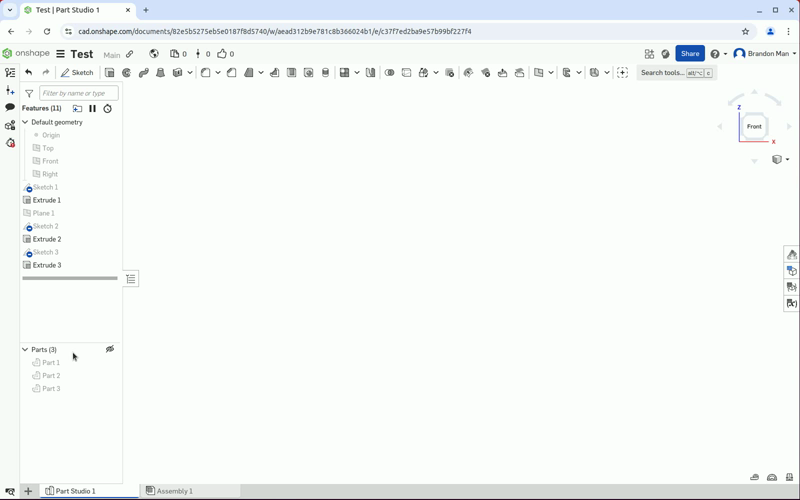
key(shift+y)
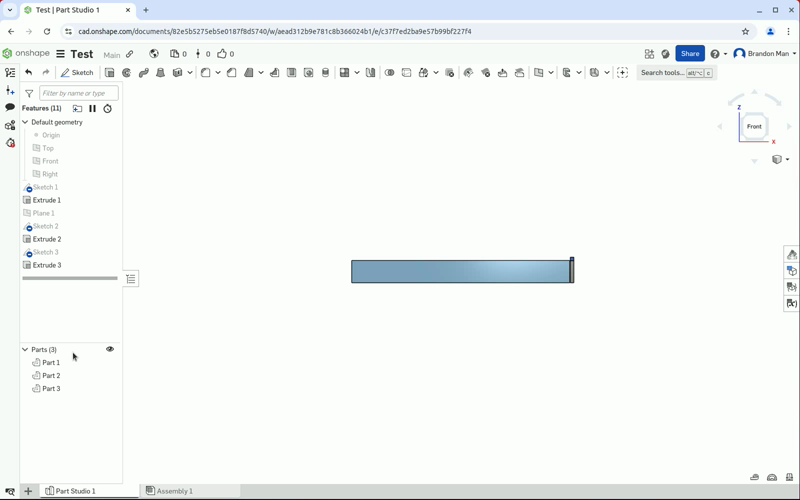
mouse_move(541, 75)
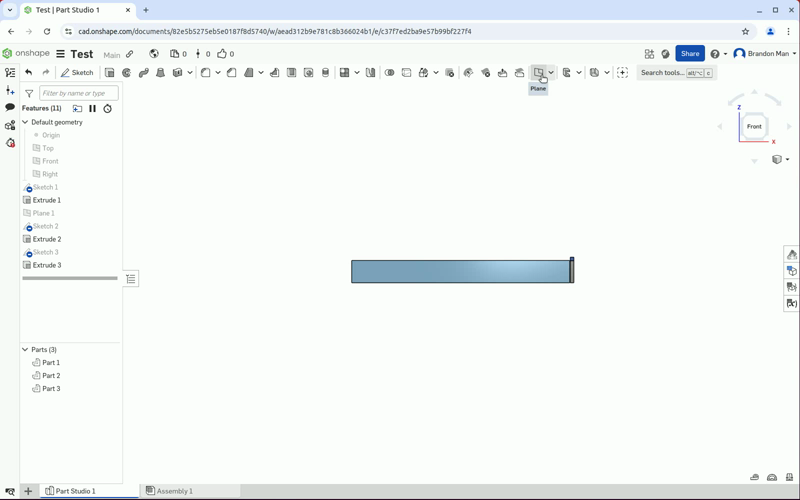
click(541, 75)
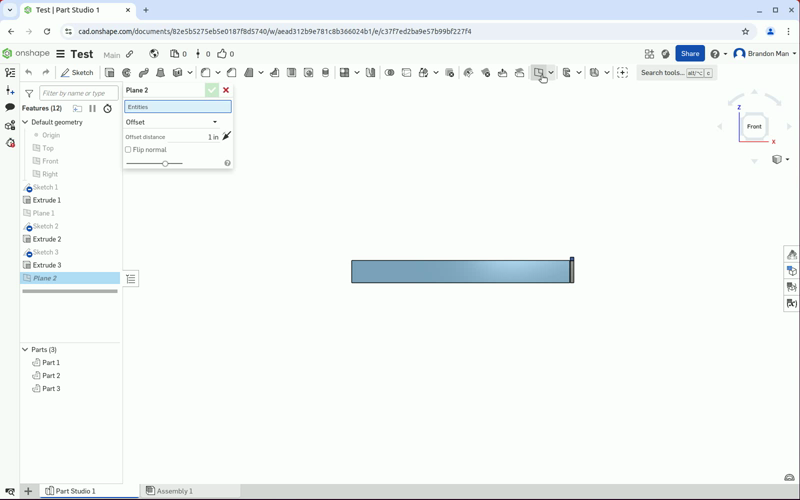
mouse_move(73, 163)
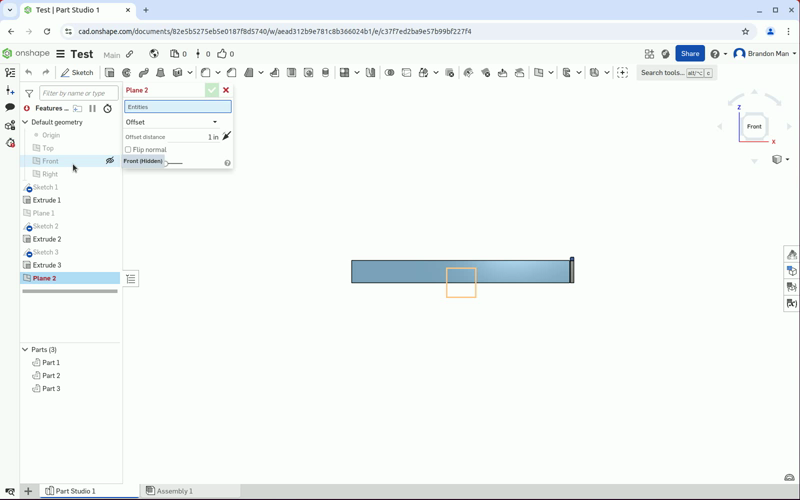
click(73, 163)
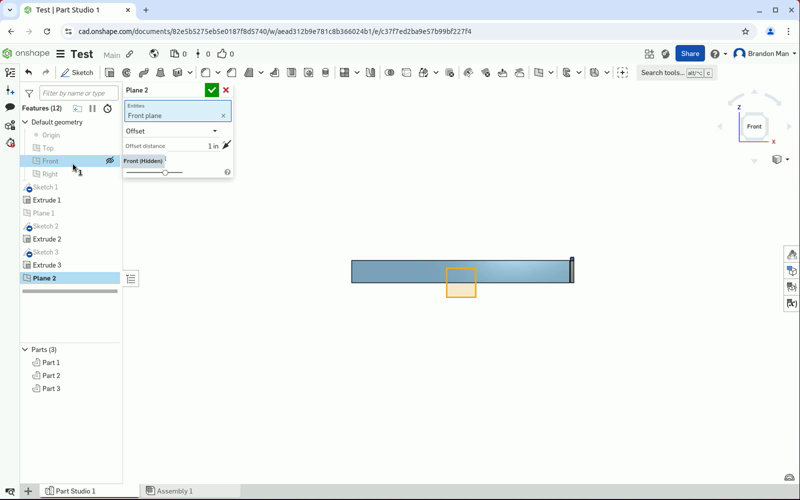
key(tab, 2)
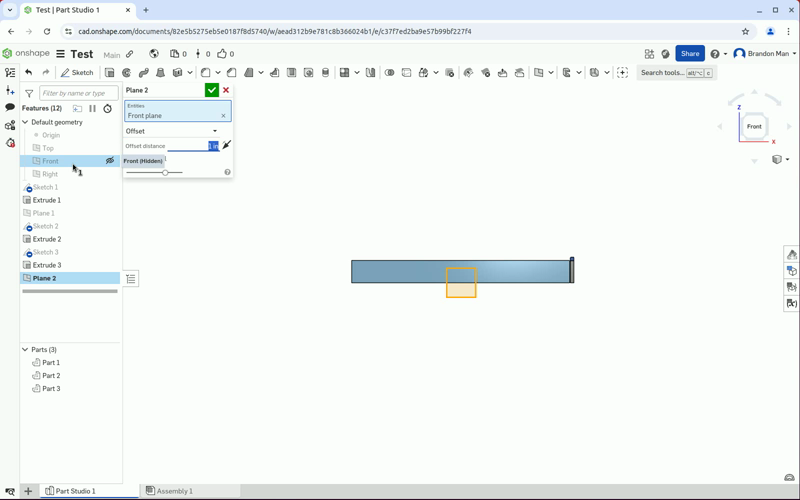
text(10.845)
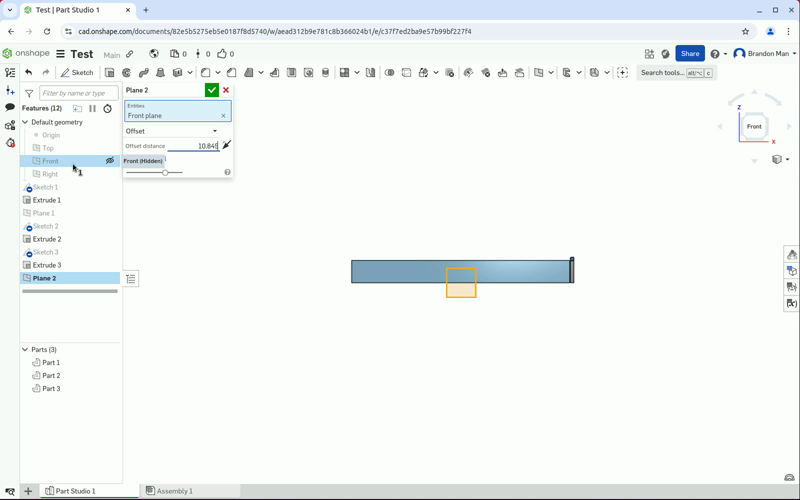
key(enter, 2)
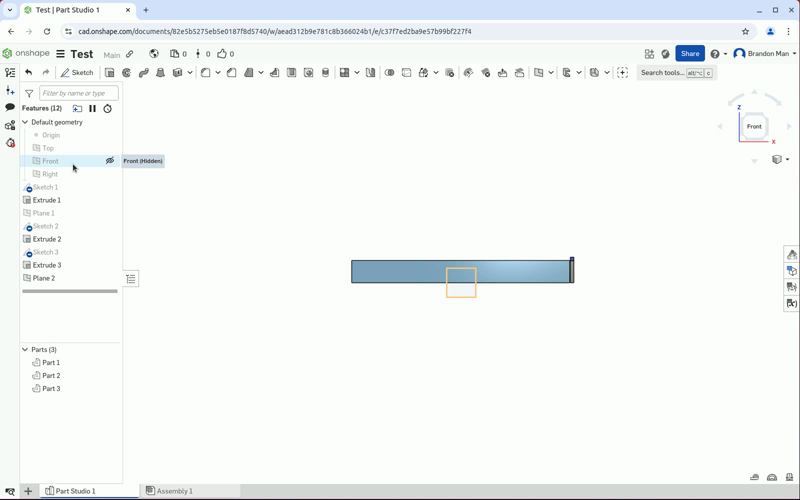
key(shift+s)
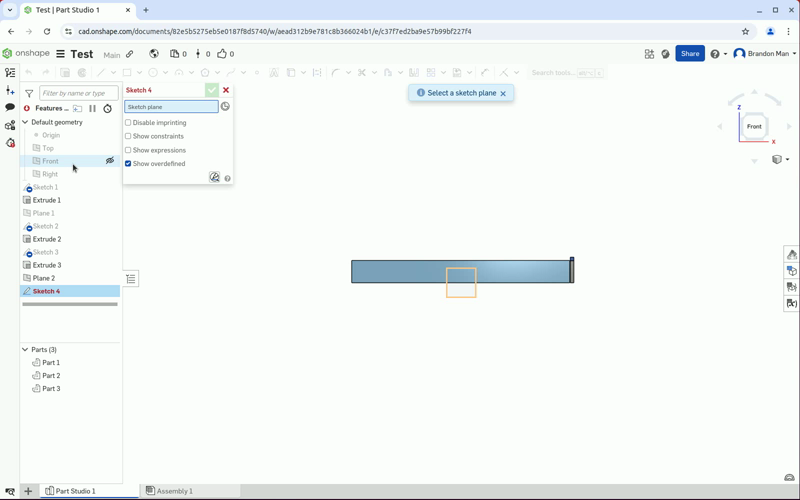
mouse_move(73, 280)
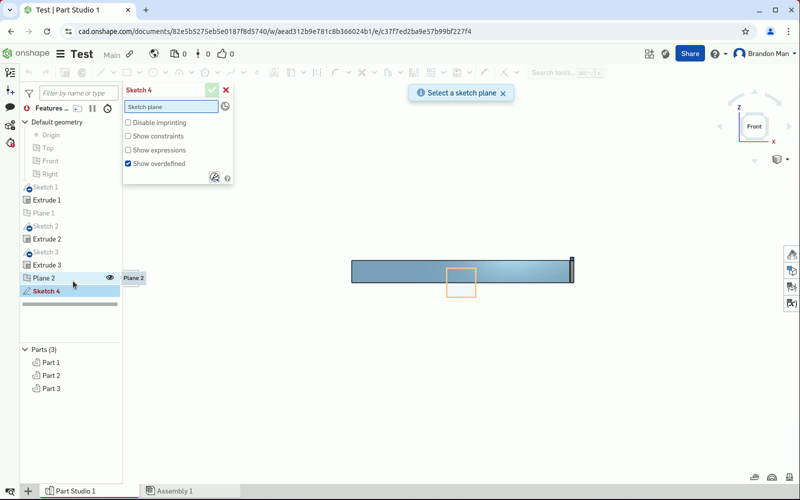
click(73, 280)
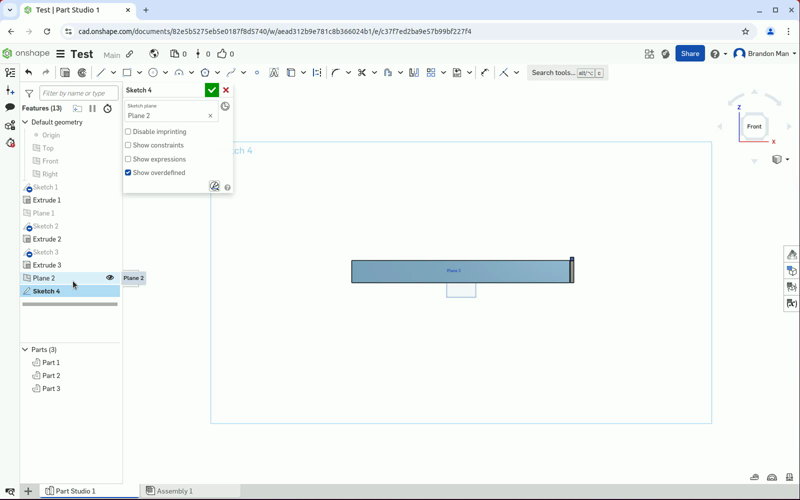
mouse_move(73, 352)
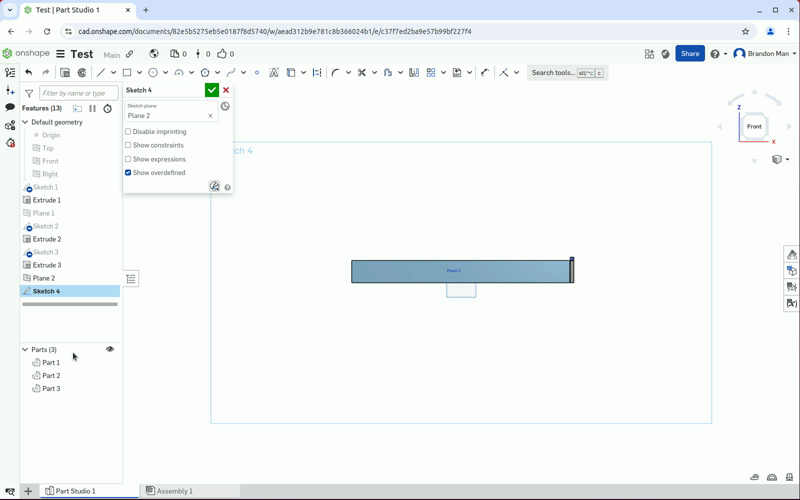
key(y)
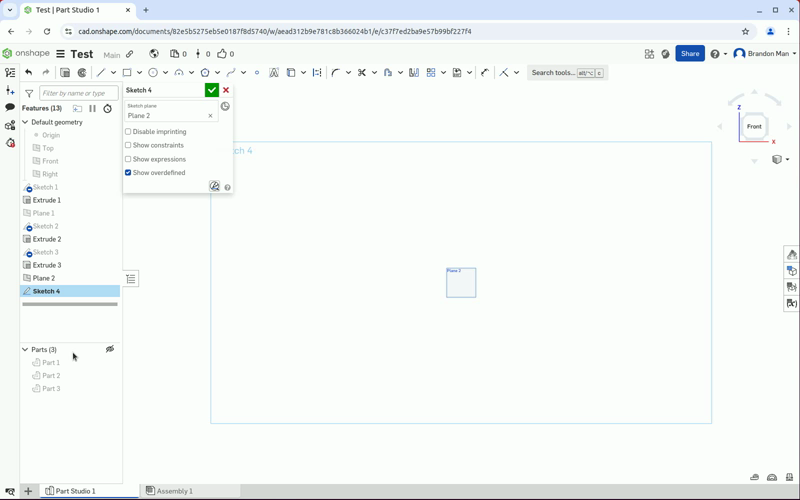
key(l)
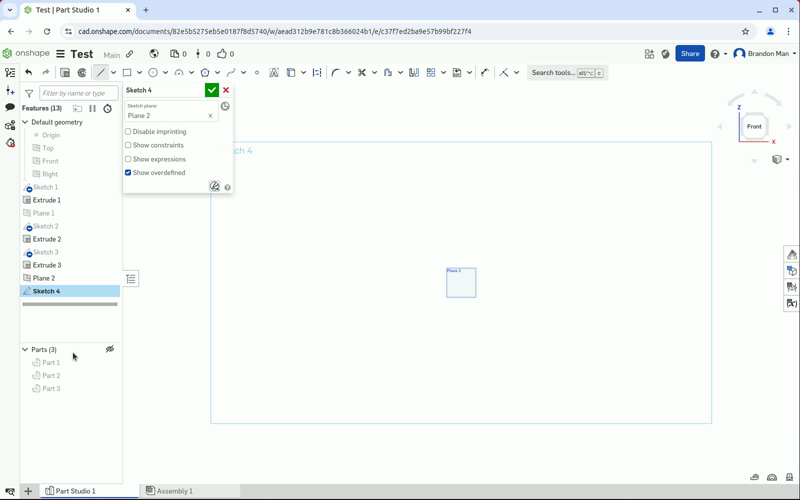
key_down(shift)
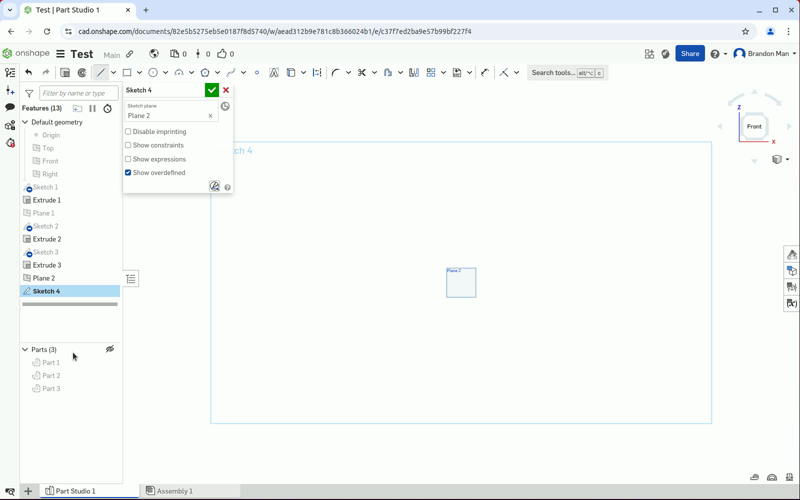
mouse_move(348, 282)
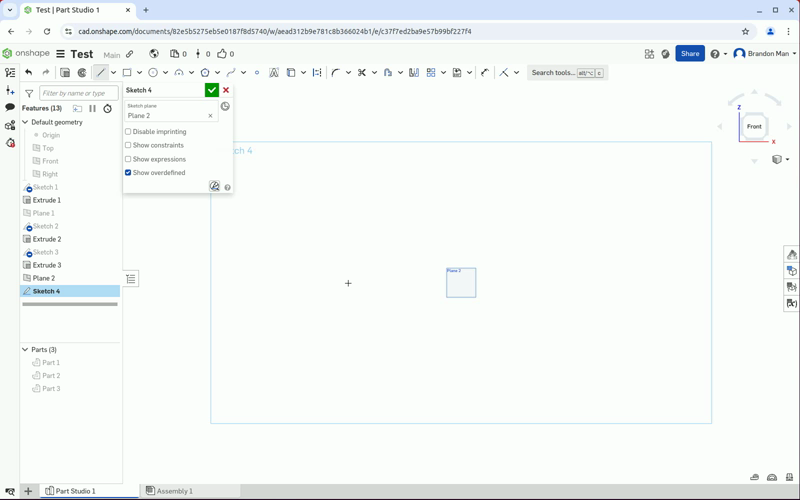
click(348, 282)
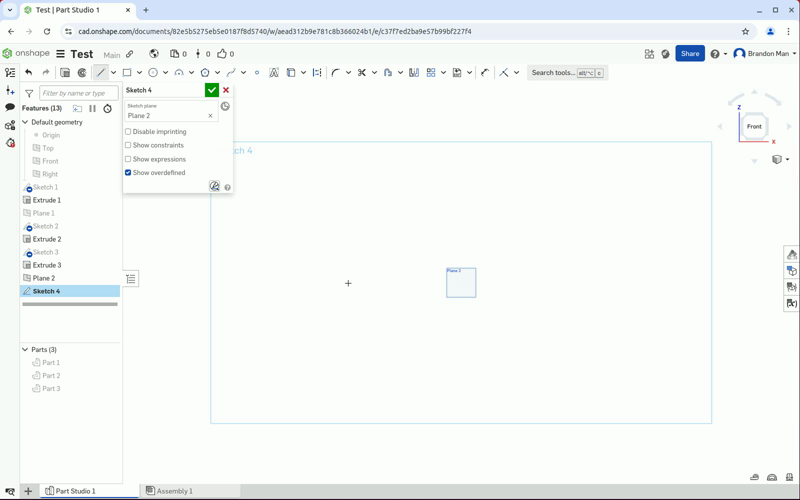
key_up(shift)
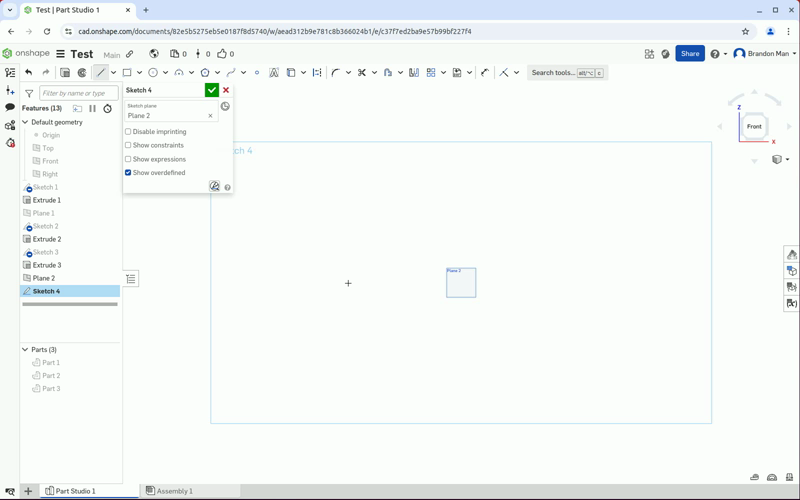
key_down(shift)
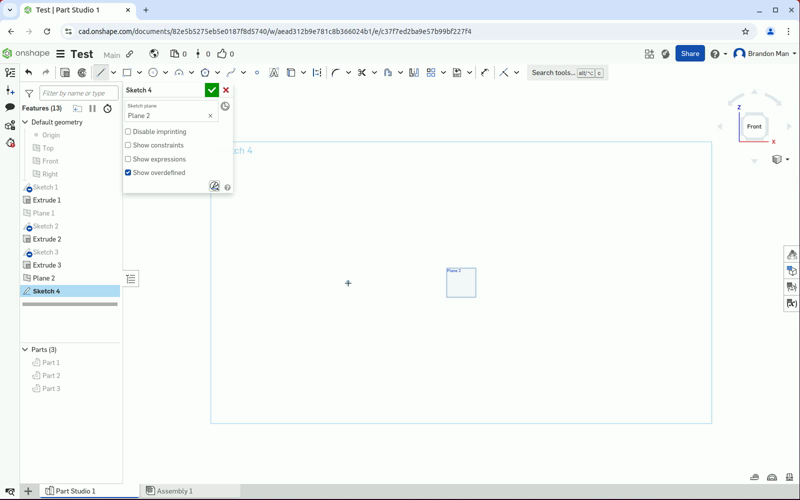
mouse_move(378, 282)
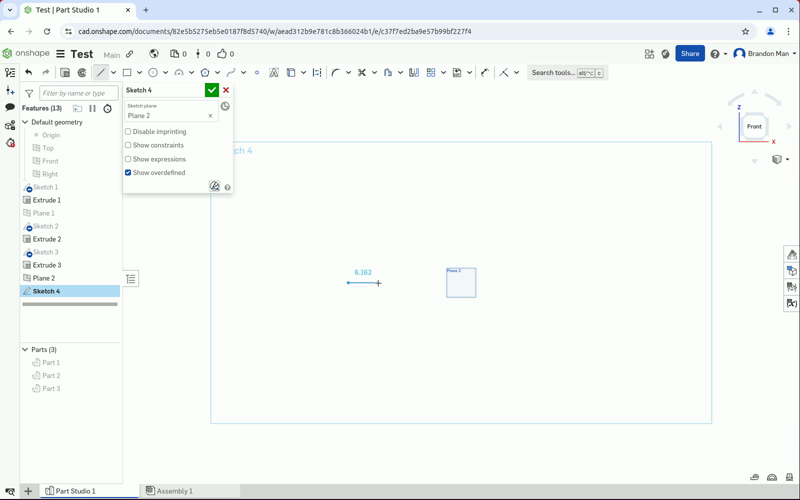
mouse_move(350, 282)
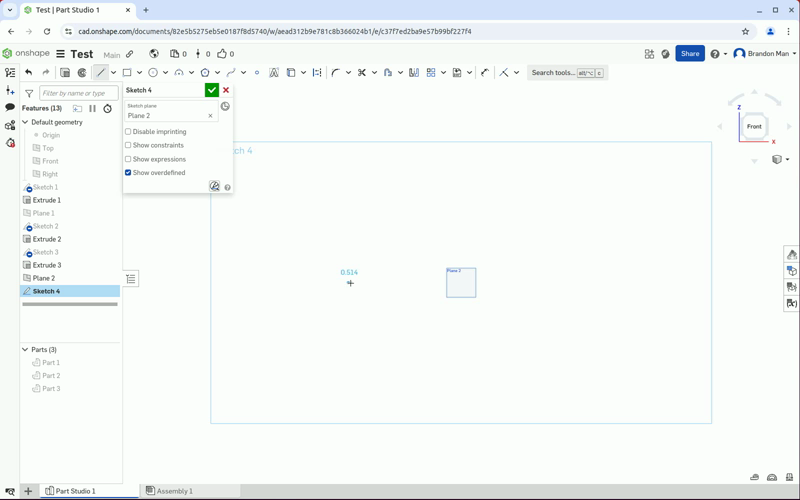
scroll(6)
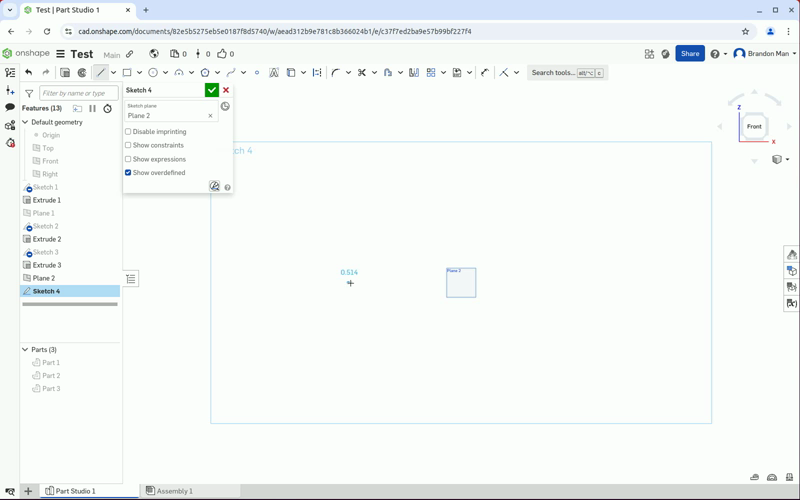
scroll(6)
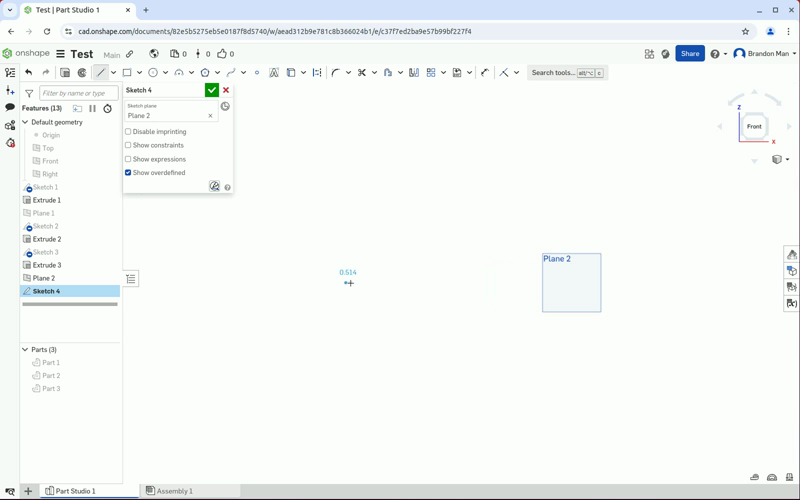
scroll(6)
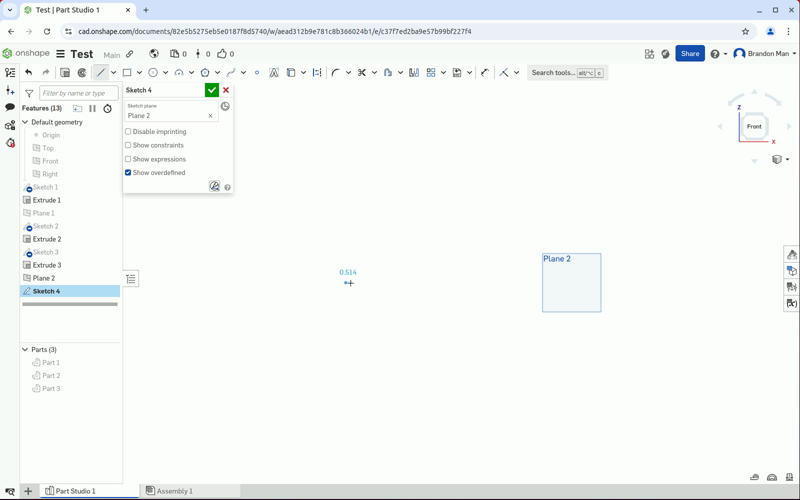
scroll(6)
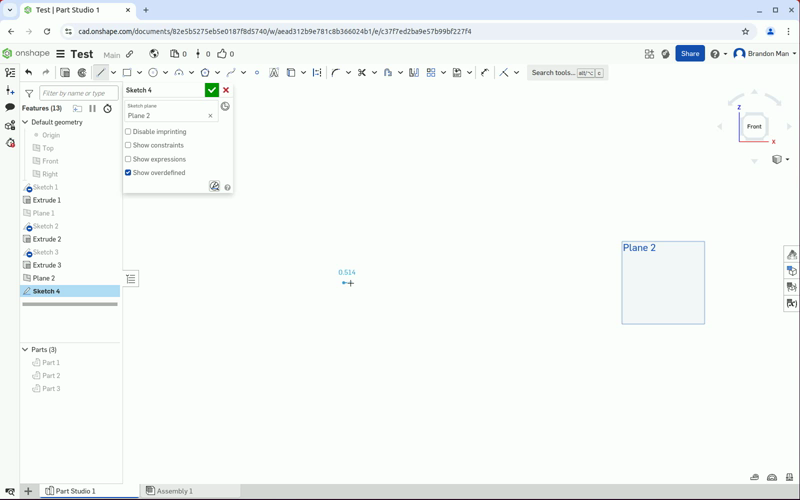
scroll(6)
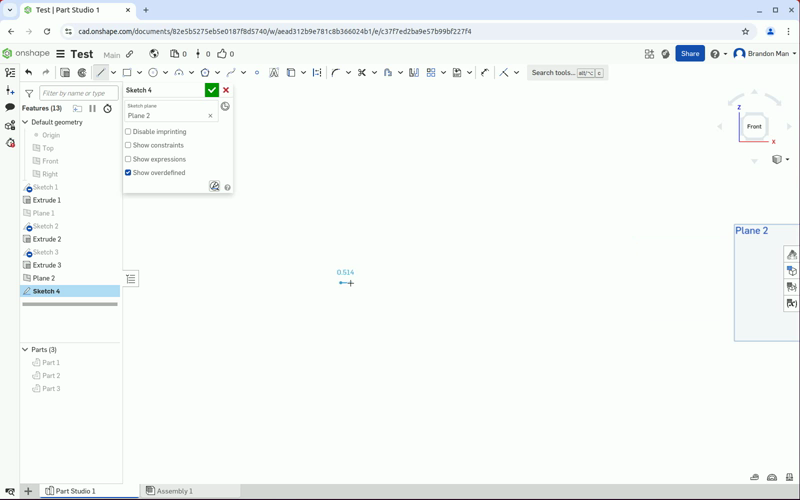
scroll(6)
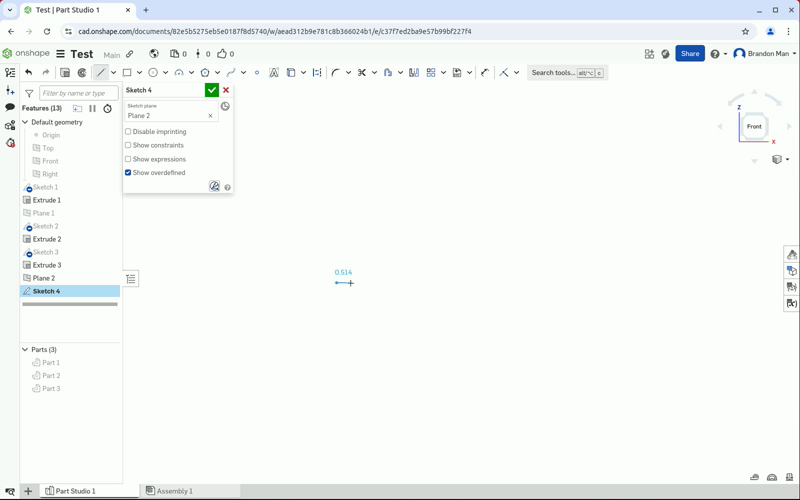
scroll(6)
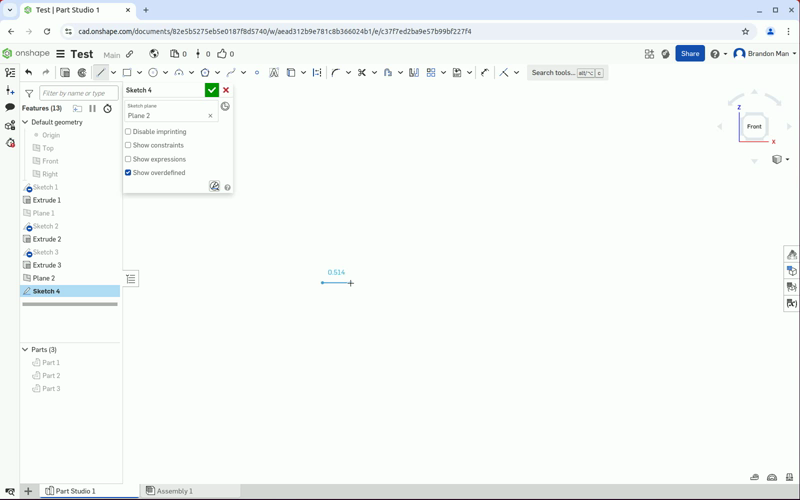
click(350, 282)
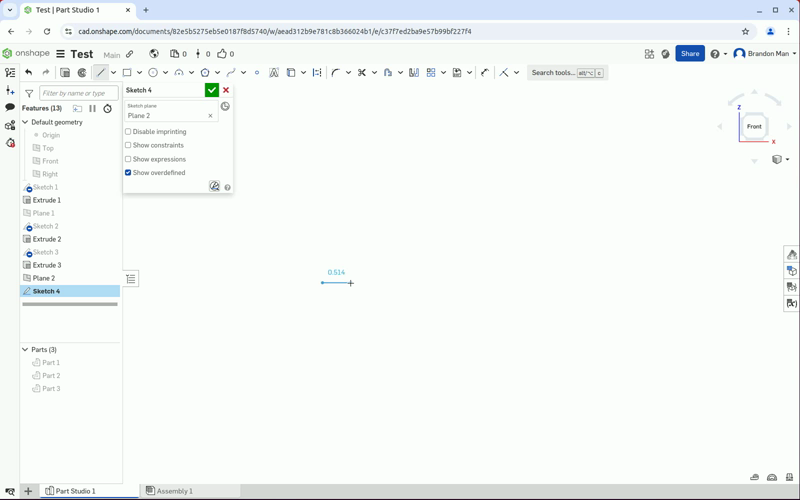
scroll(-6)
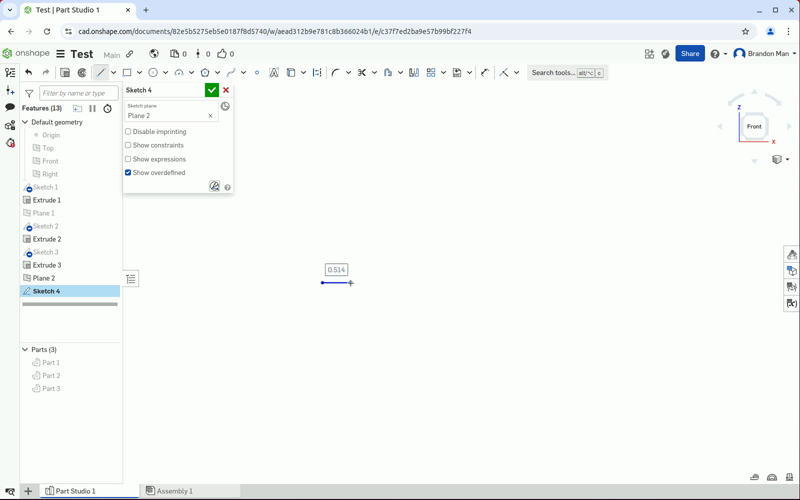
scroll(-6)
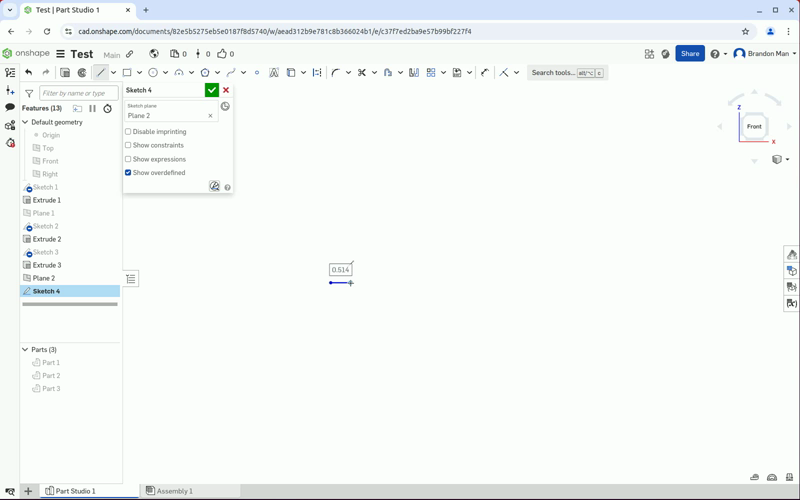
scroll(-6)
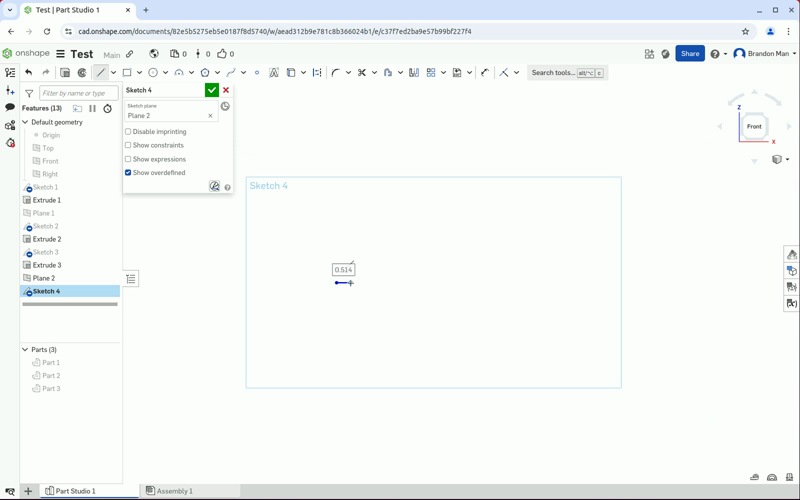
scroll(-6)
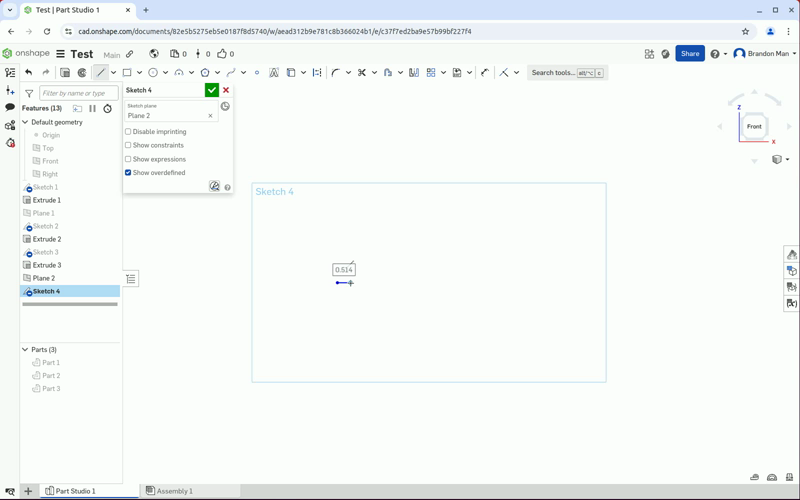
scroll(-6)
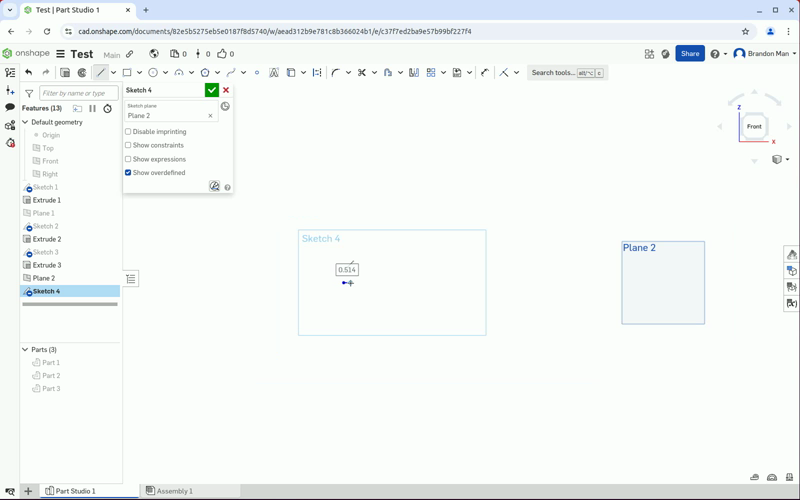
scroll(-6)
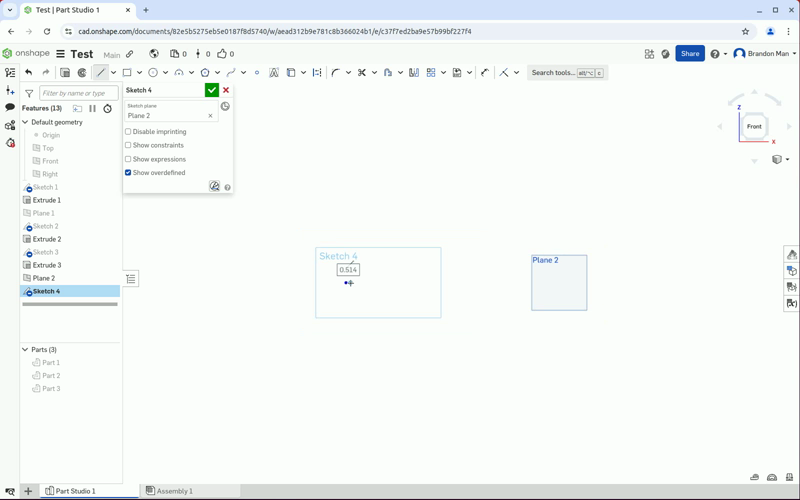
scroll(-6)
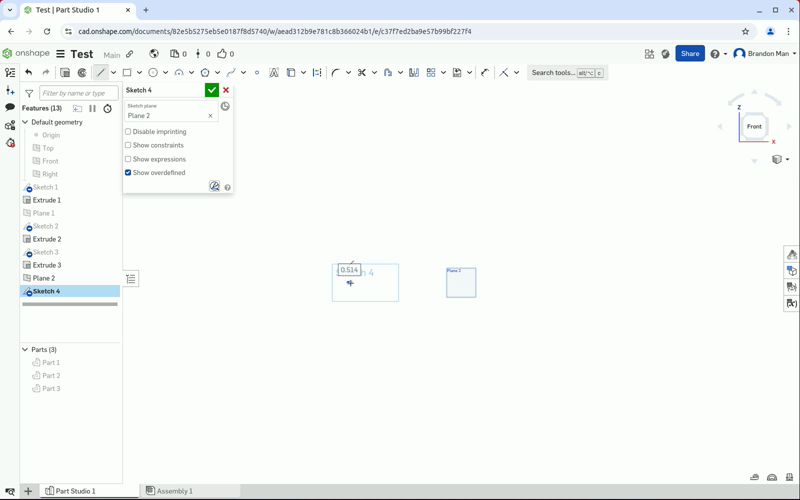
key_up(shift)
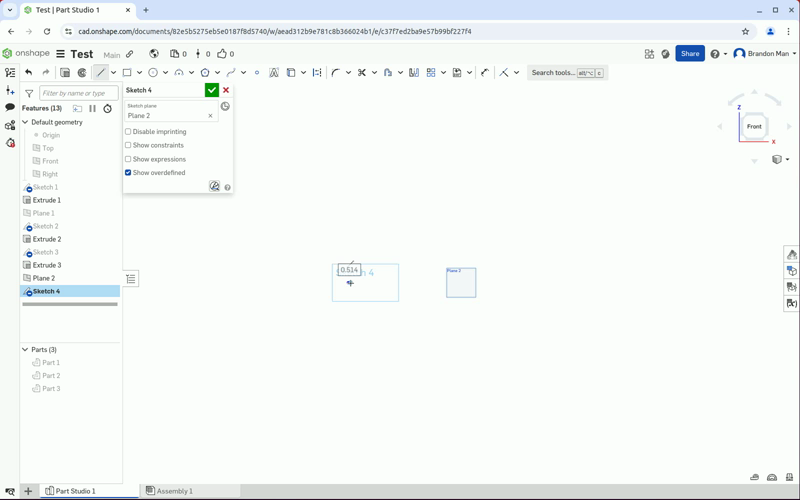
key_down(shift)
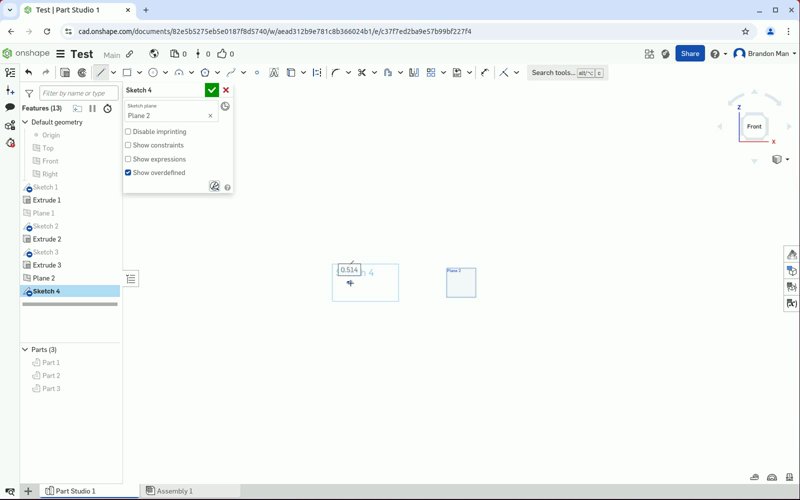
mouse_move(380, 282)
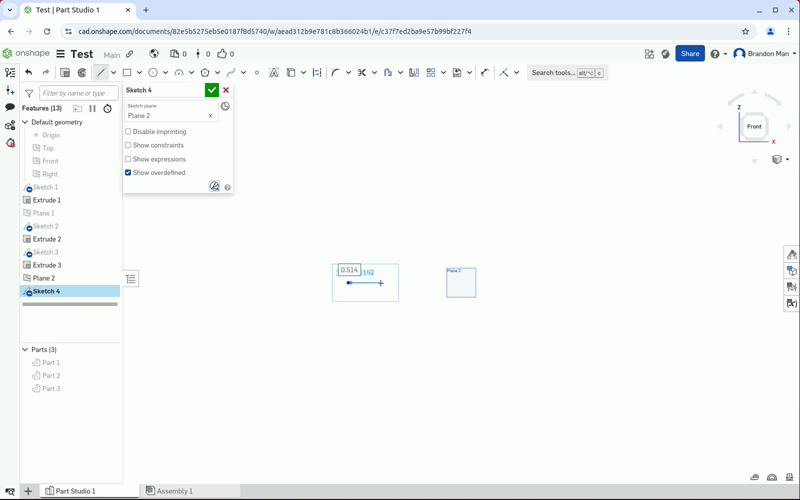
mouse_move(350, 259)
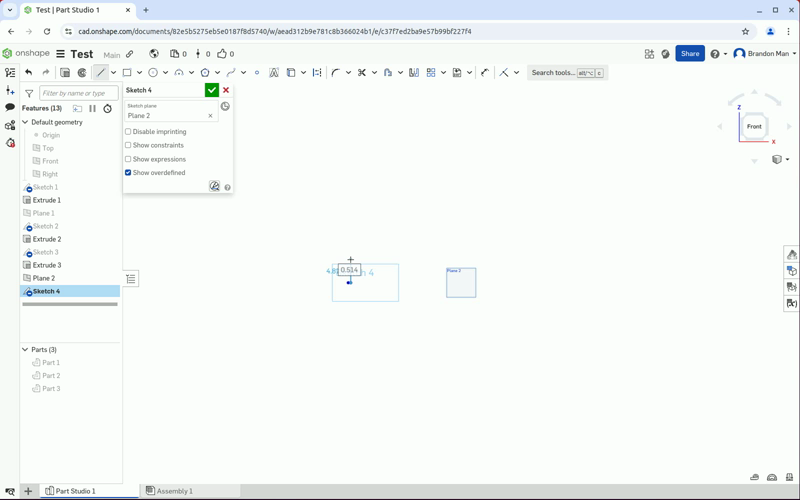
click(350, 259)
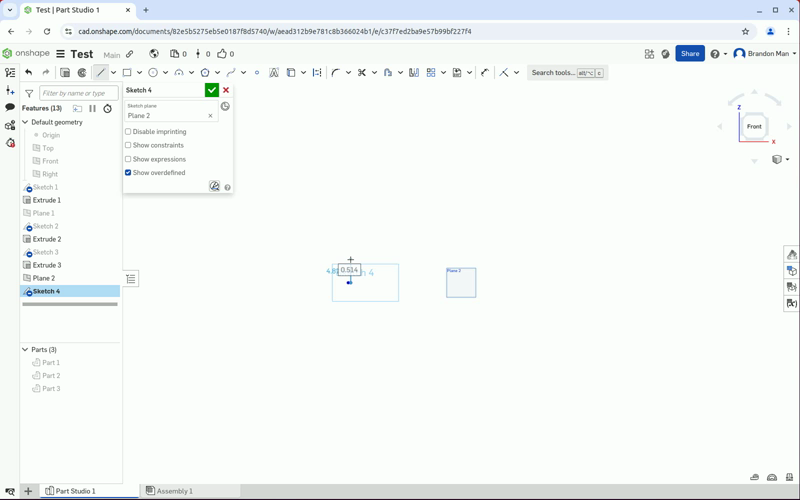
key_up(shift)
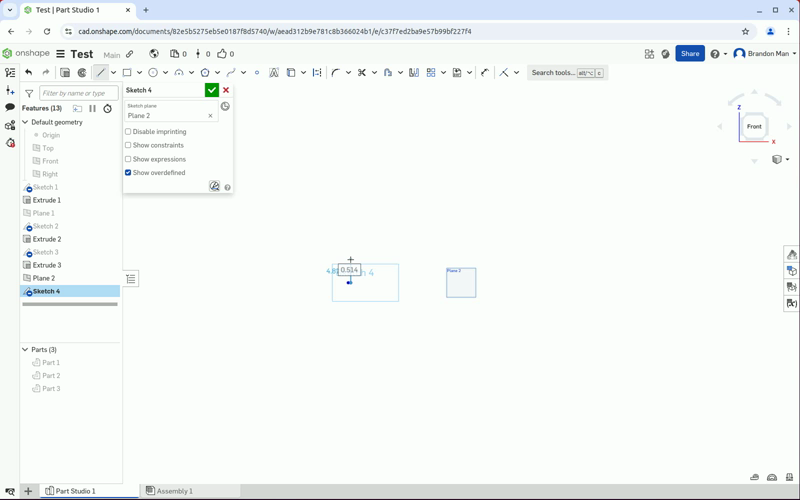
key_down(shift)
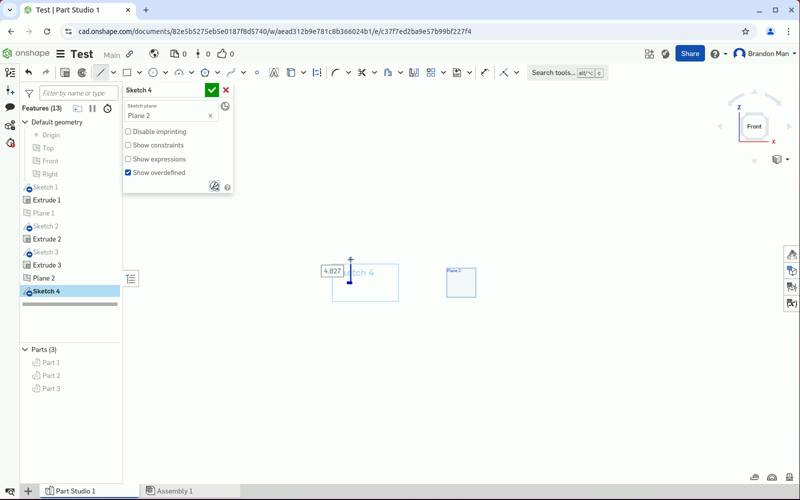
mouse_move(569, 259)
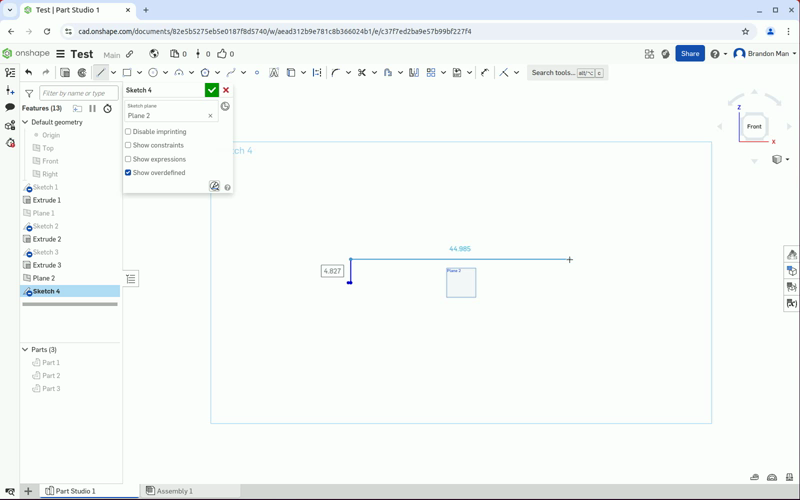
click(569, 259)
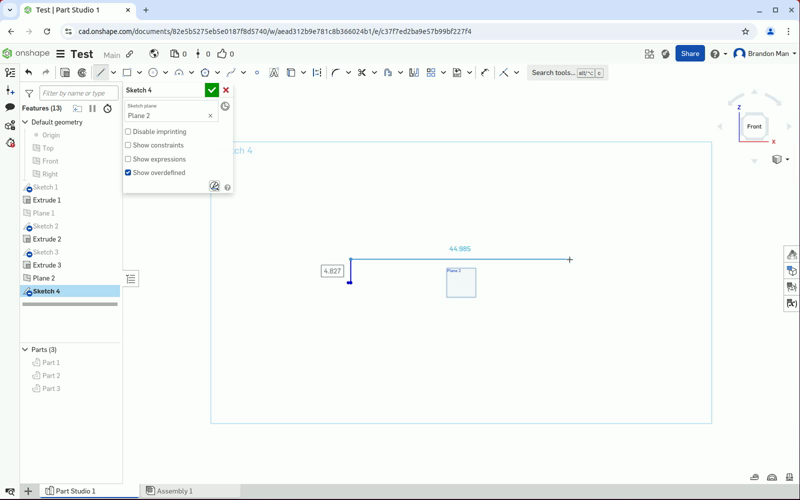
key_up(shift)
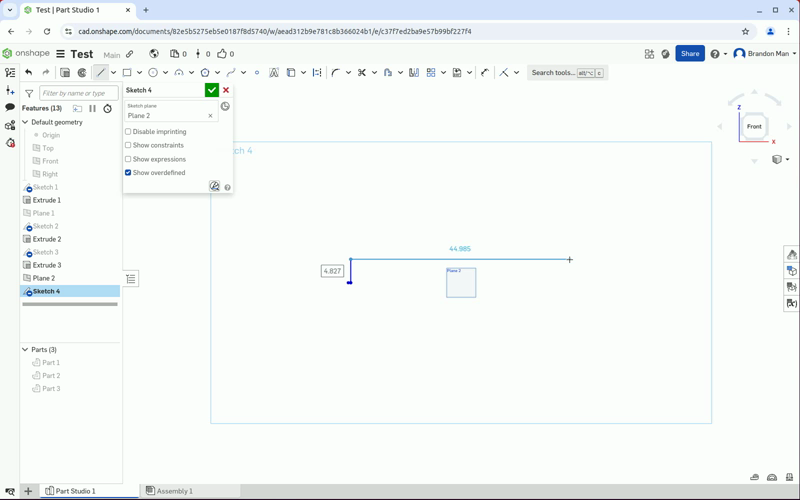
key_down(shift)
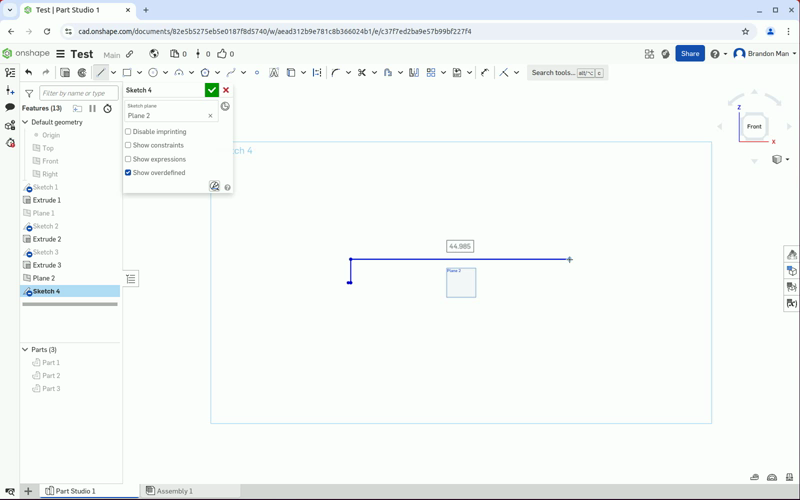
mouse_move(589, 259)
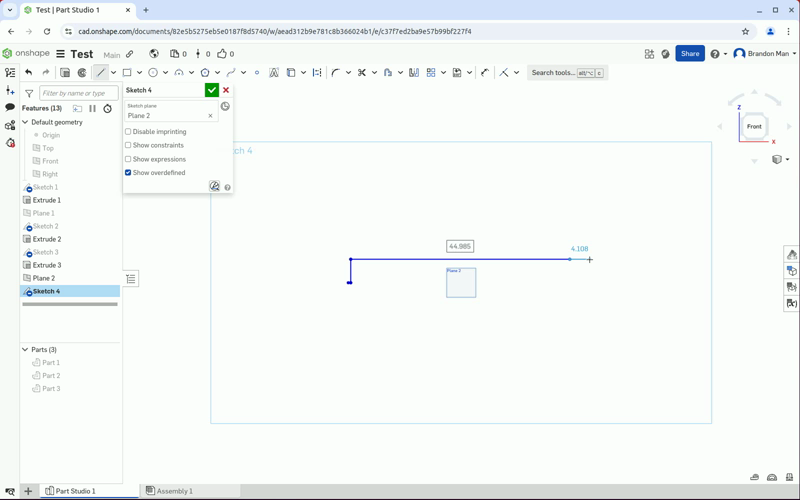
mouse_move(569, 282)
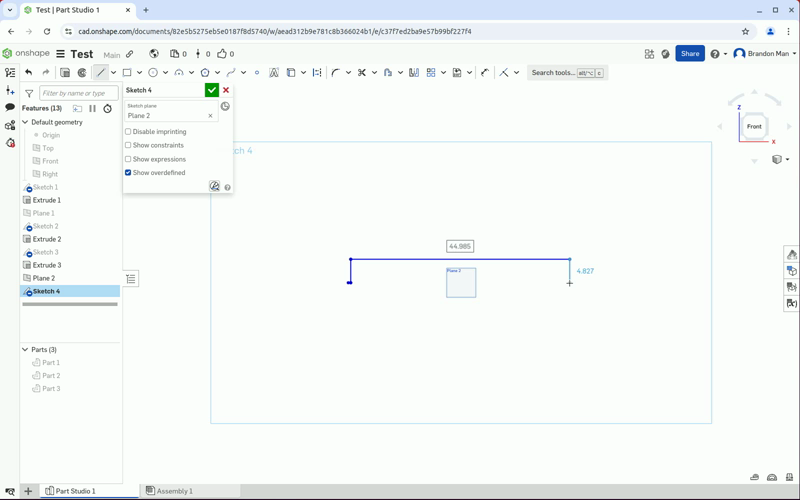
click(569, 282)
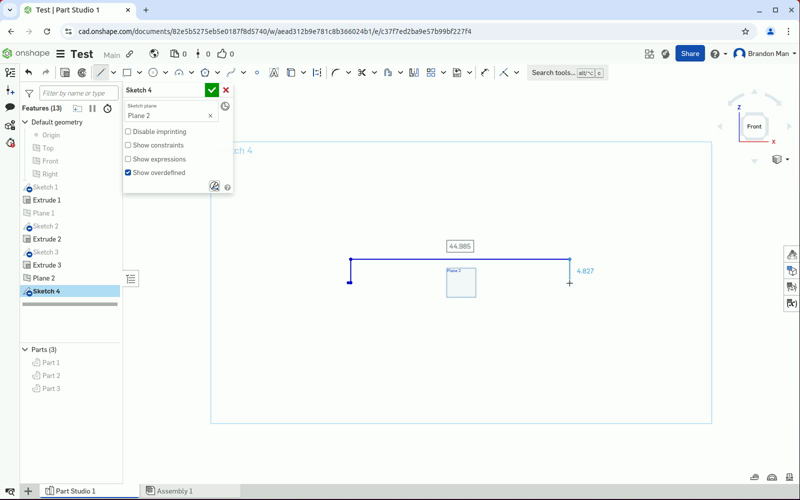
key_up(shift)
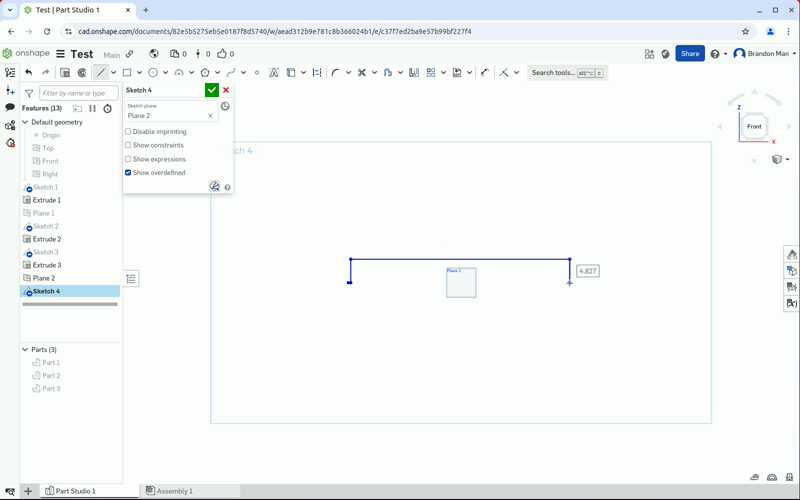
key_down(shift)
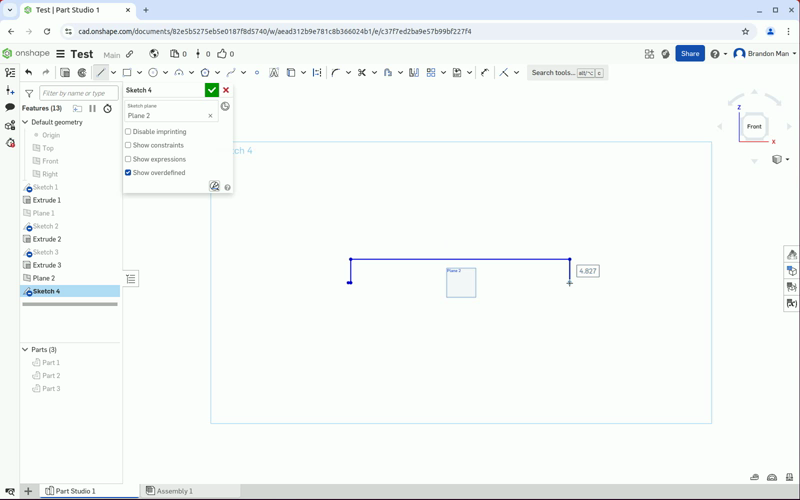
mouse_move(589, 282)
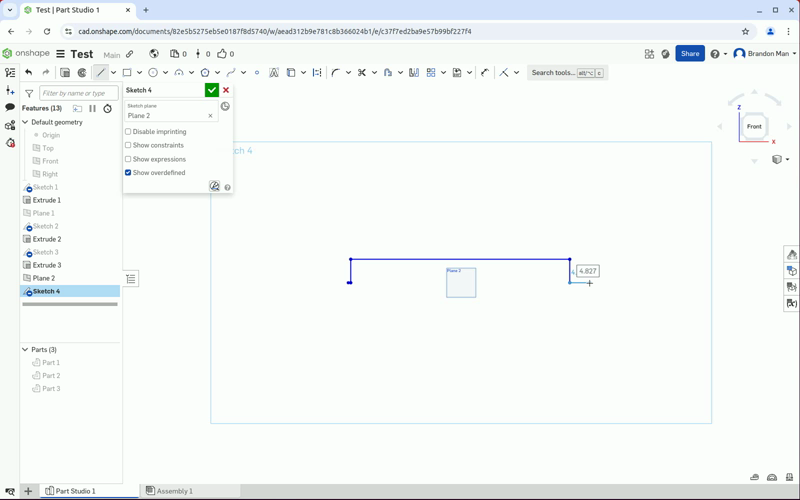
mouse_move(572, 282)
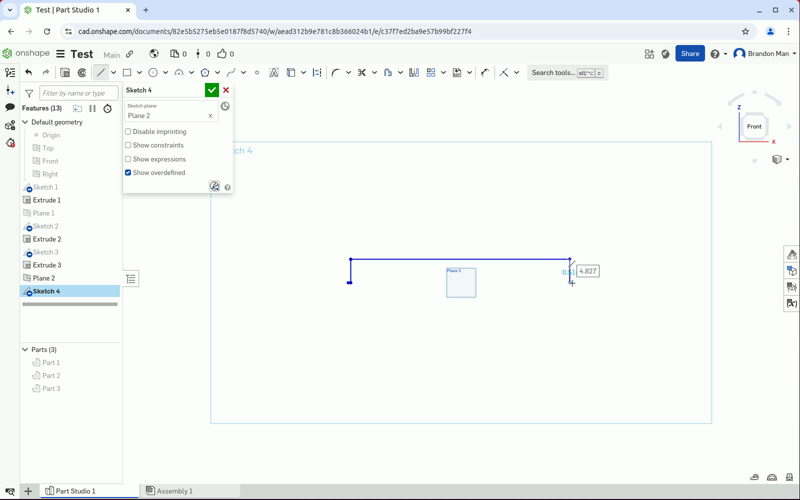
scroll(6)
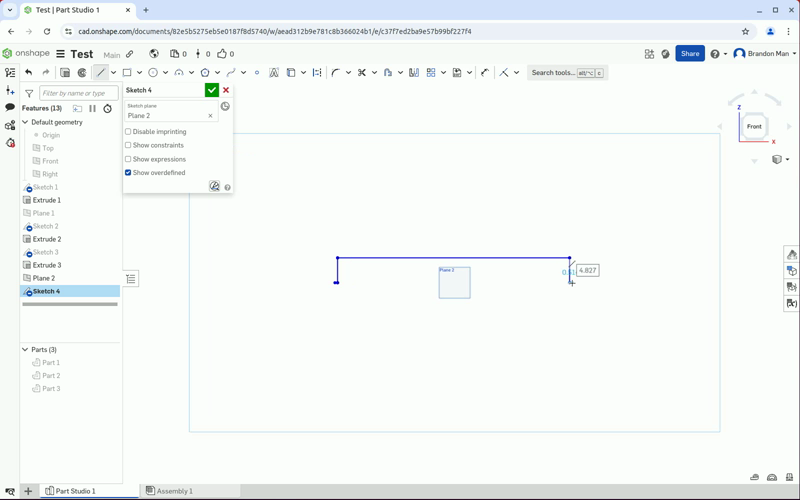
scroll(6)
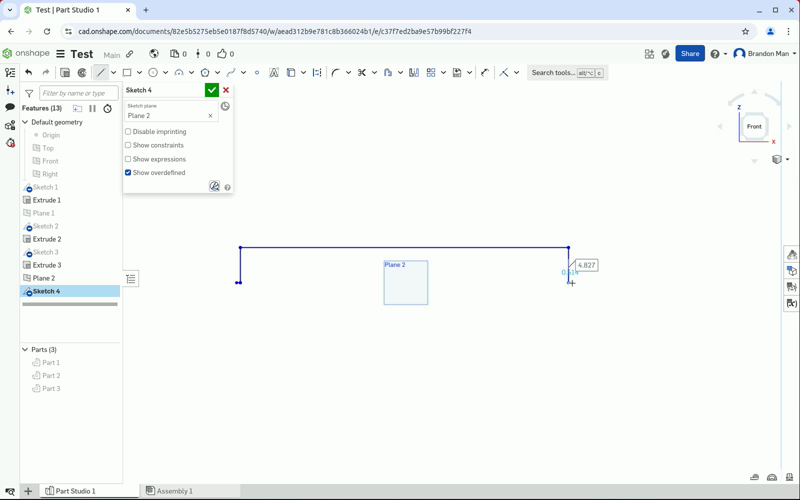
scroll(6)
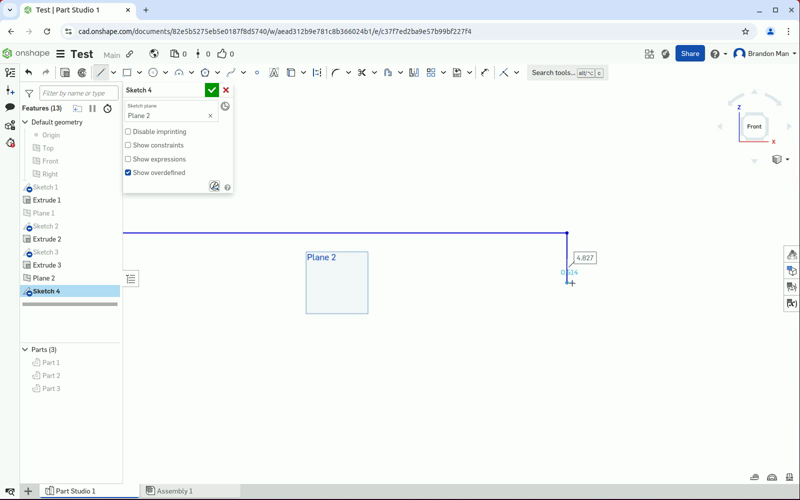
scroll(6)
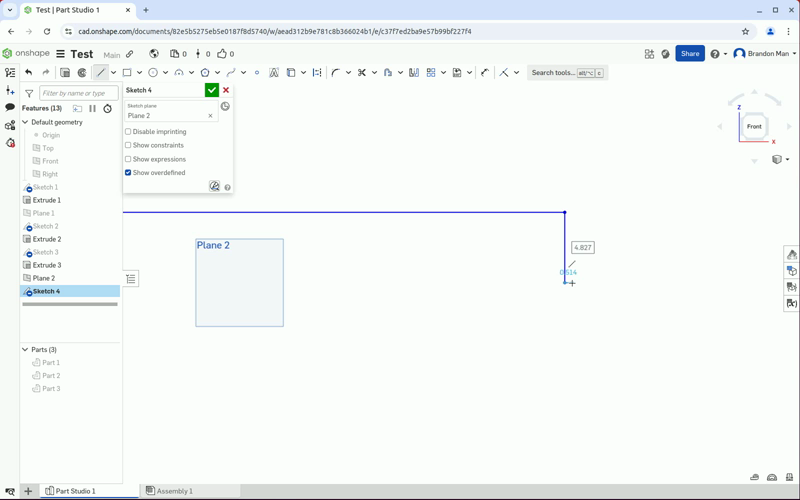
scroll(6)
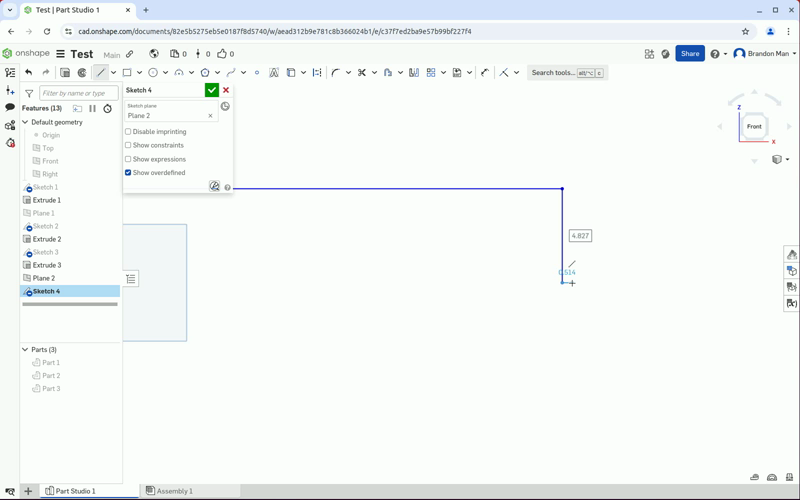
scroll(6)
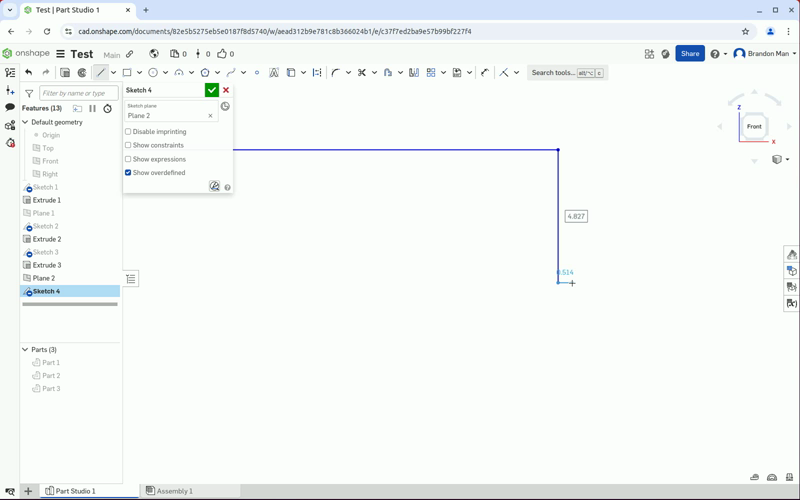
scroll(6)
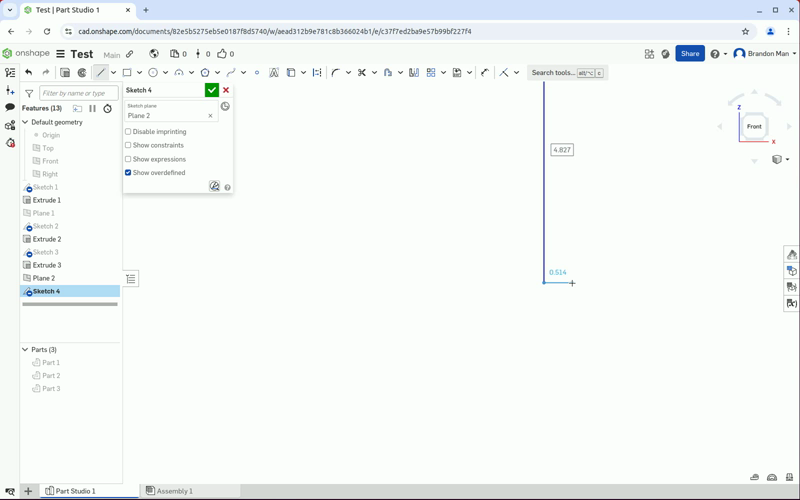
click(572, 282)
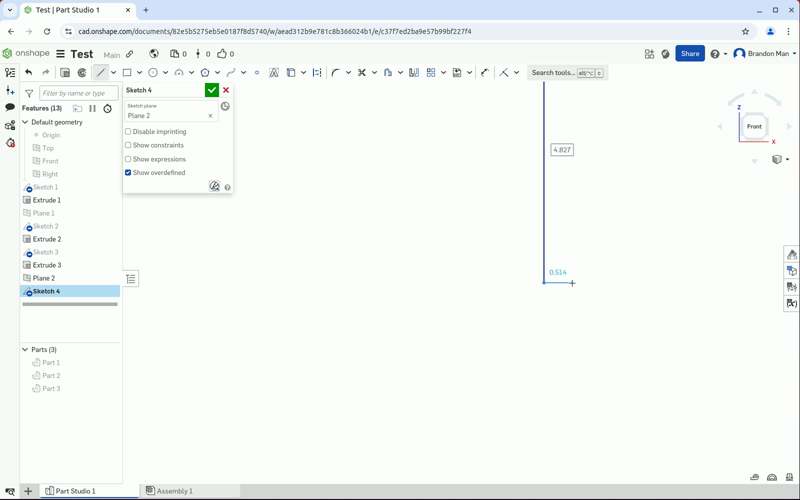
scroll(-6)
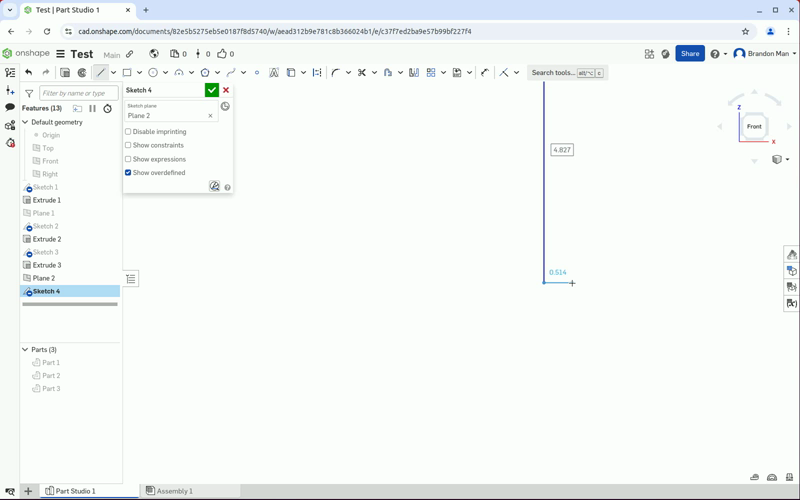
scroll(-6)
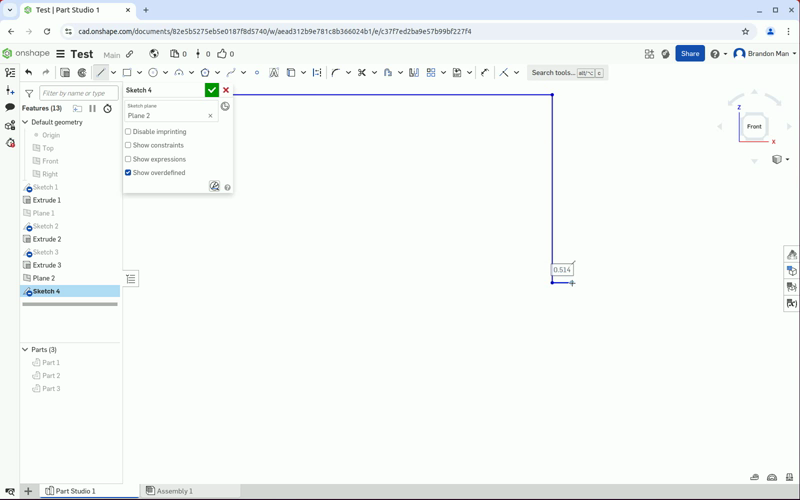
scroll(-6)
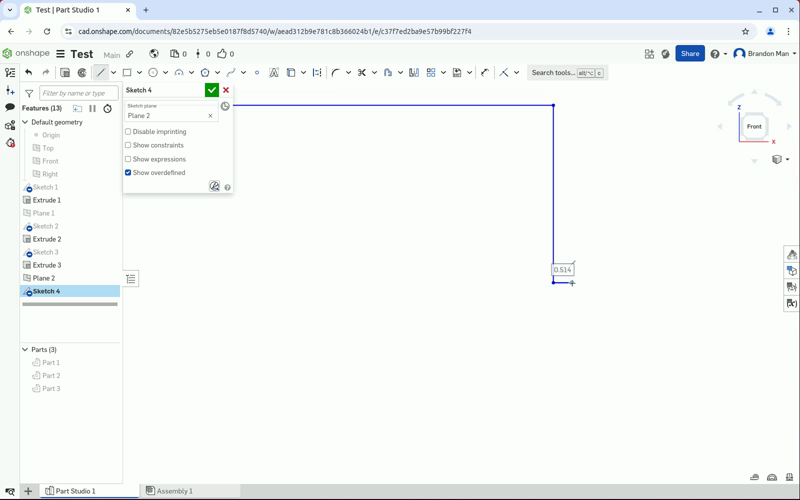
scroll(-6)
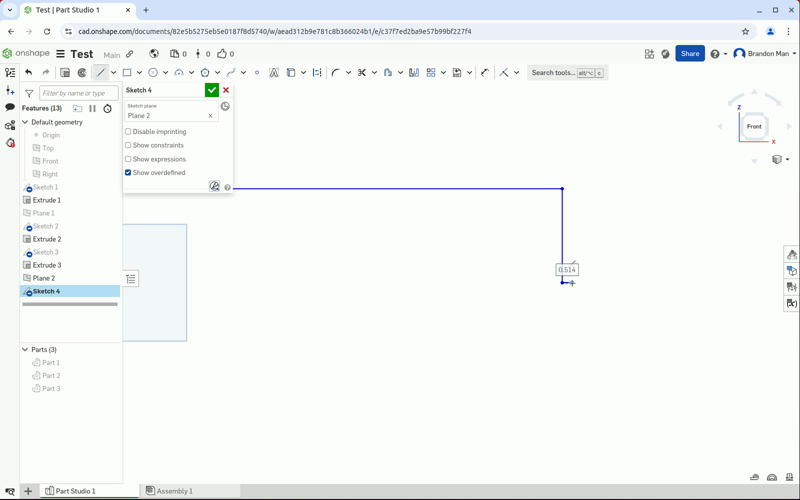
scroll(-6)
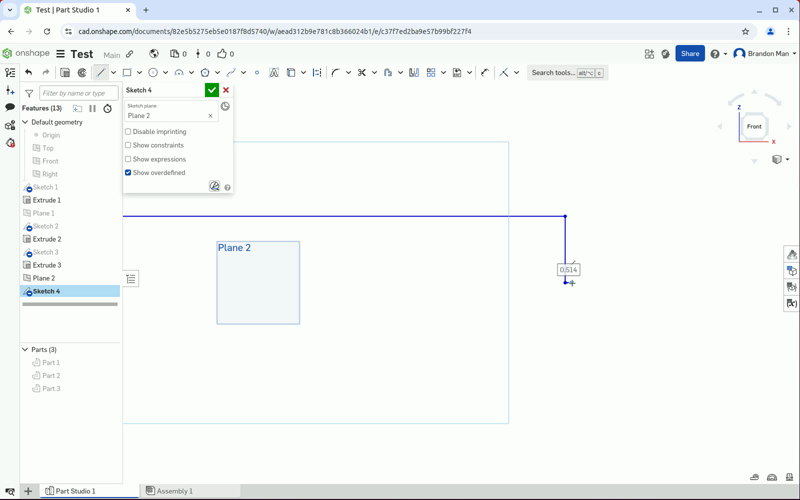
scroll(-6)
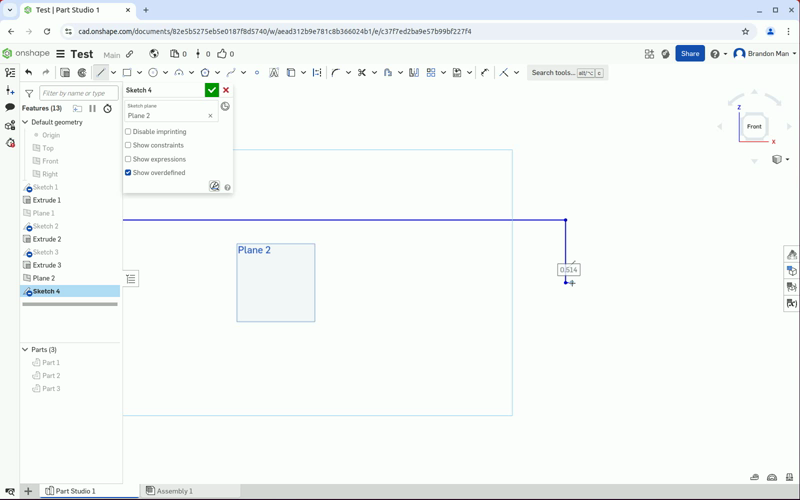
scroll(-6)
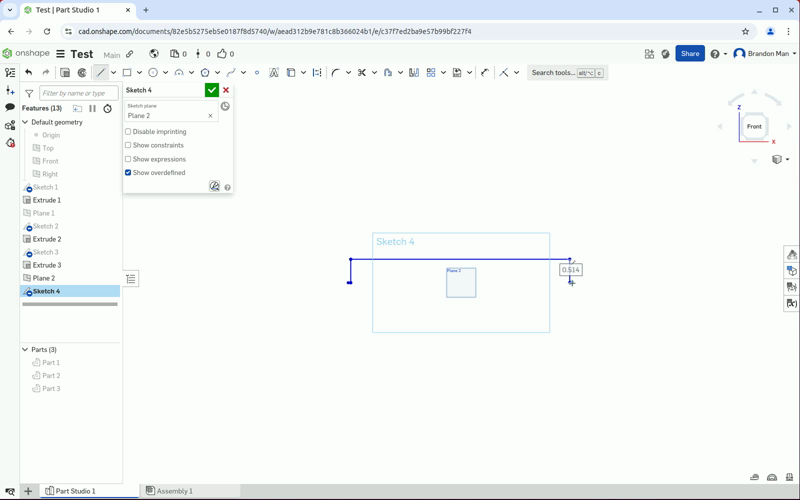
key_up(shift)
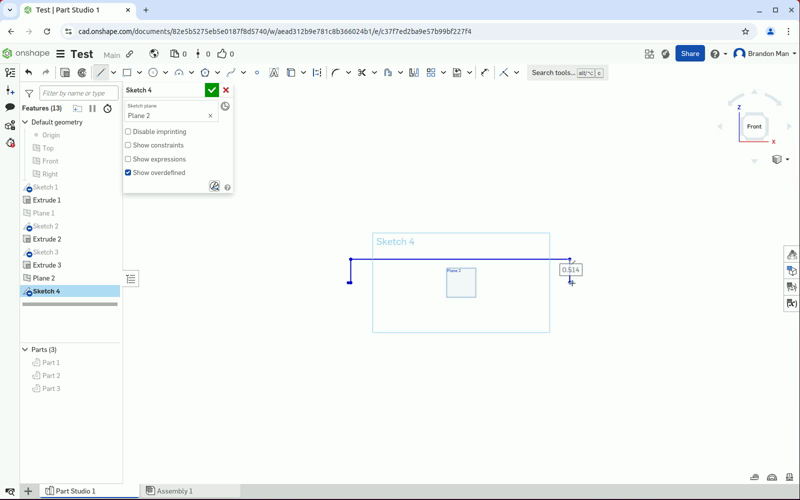
key_down(shift)
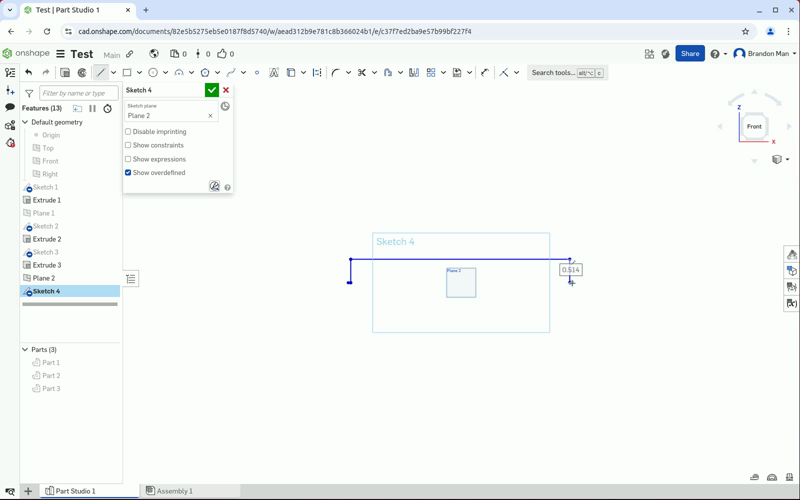
mouse_move(589, 282)
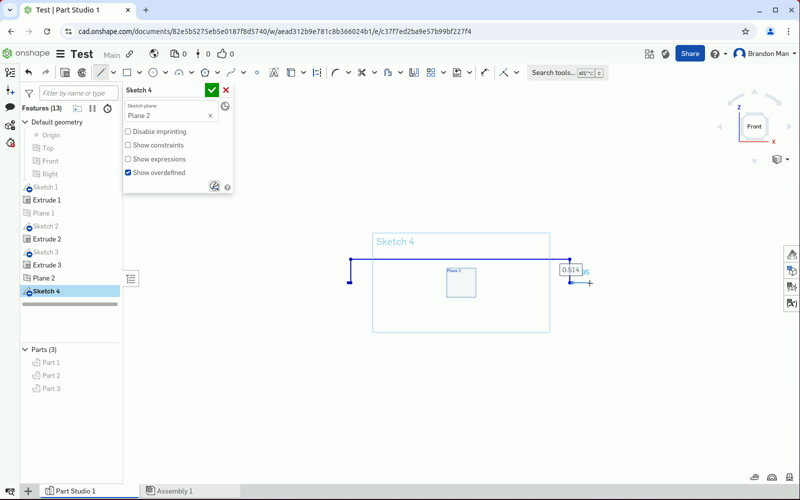
mouse_move(572, 257)
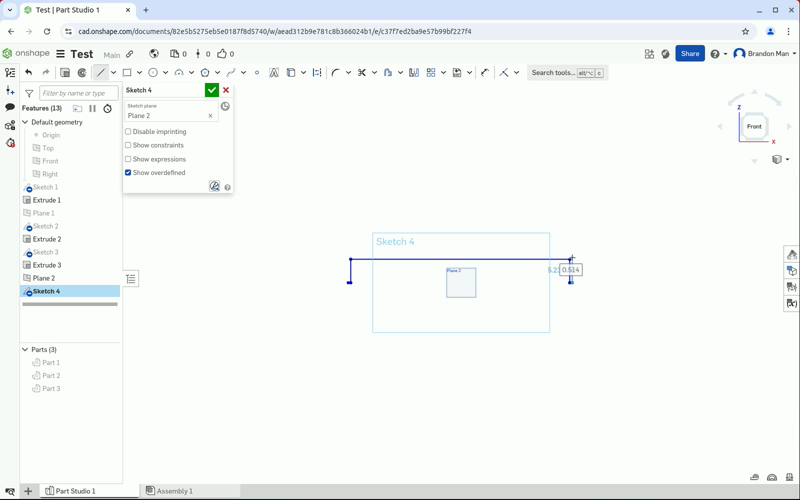
scroll(6)
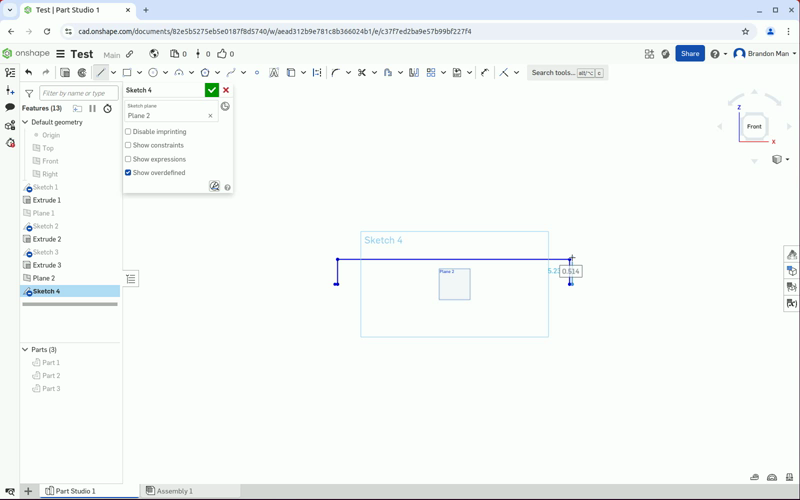
scroll(6)
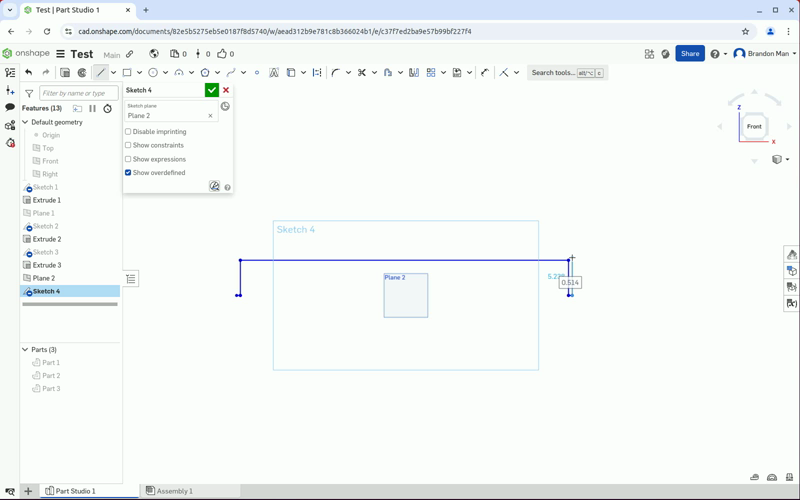
scroll(6)
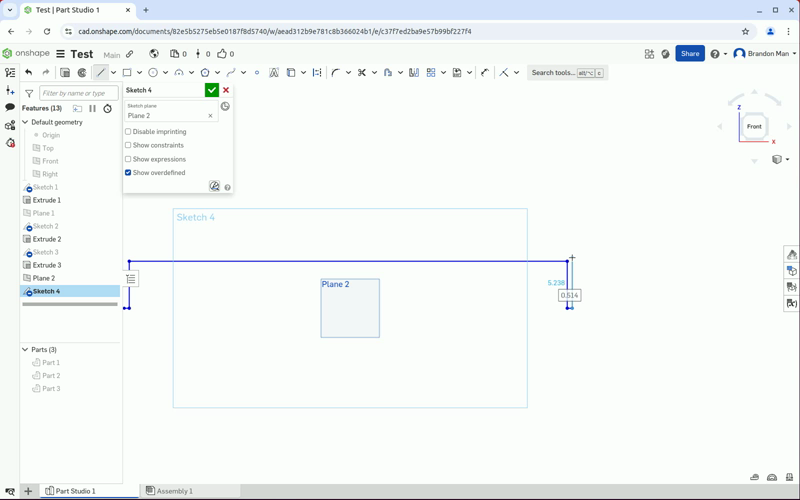
scroll(6)
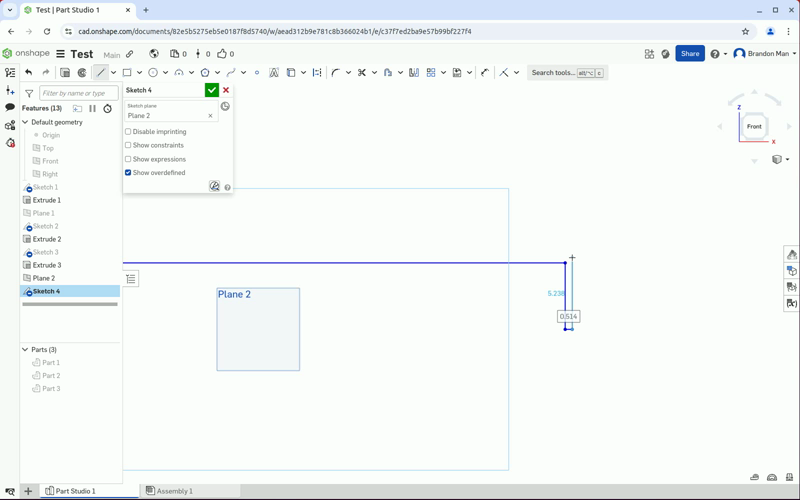
scroll(6)
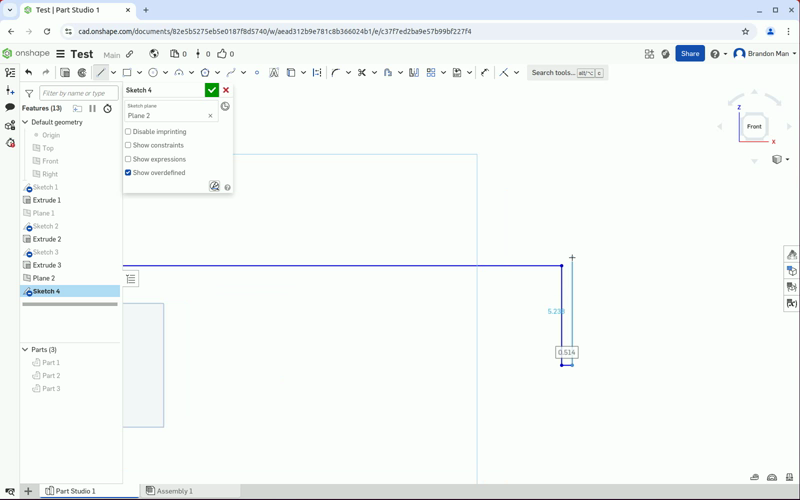
scroll(6)
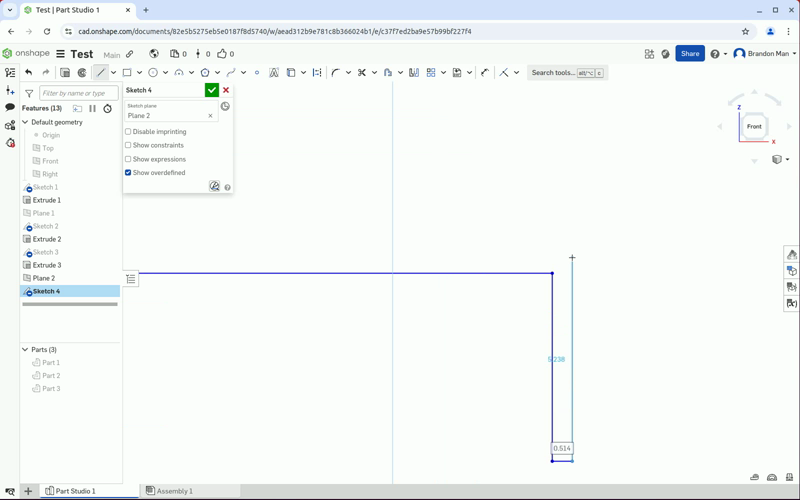
scroll(6)
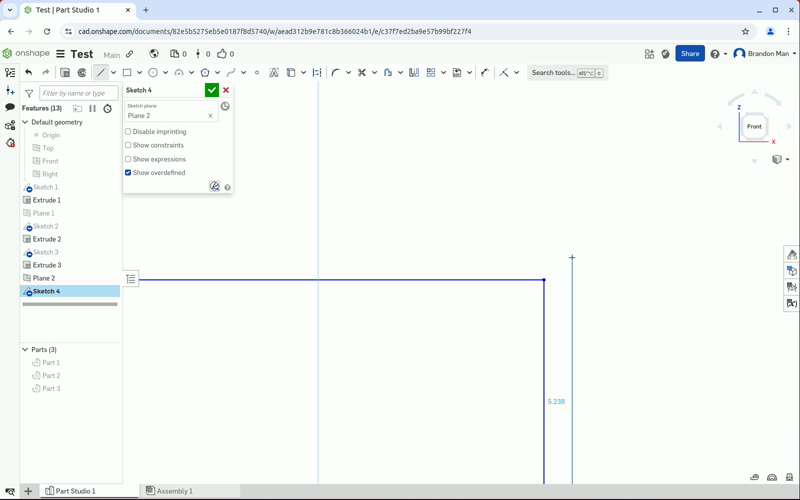
click(572, 257)
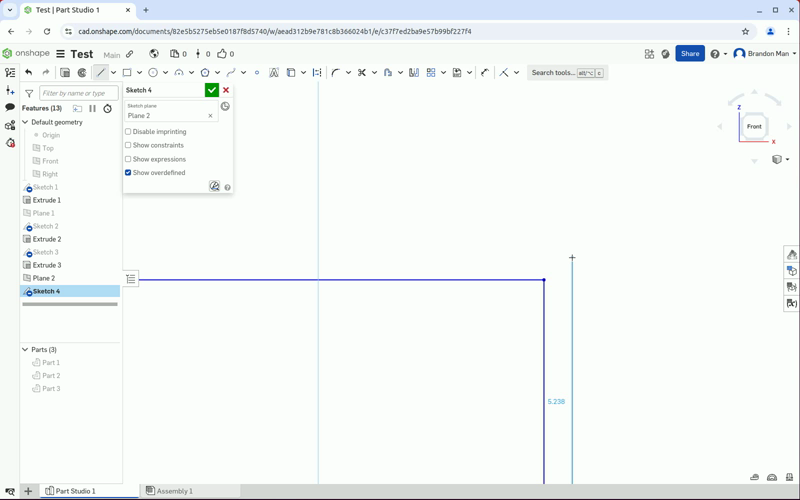
scroll(-6)
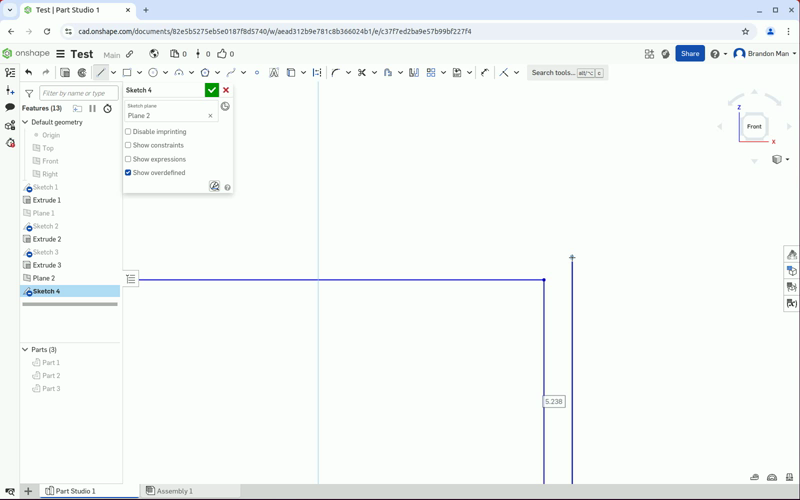
scroll(-6)
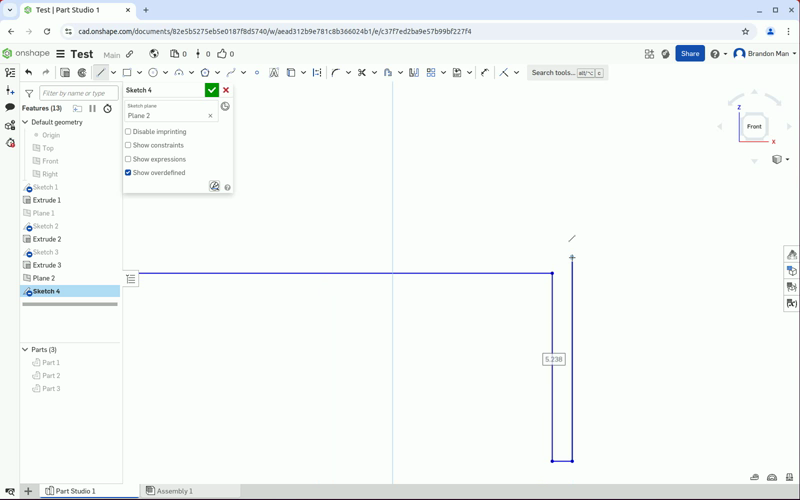
scroll(-6)
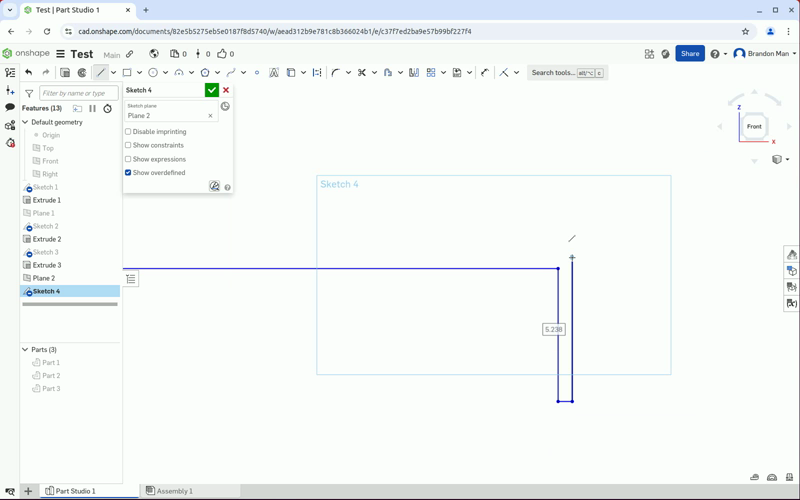
scroll(-6)
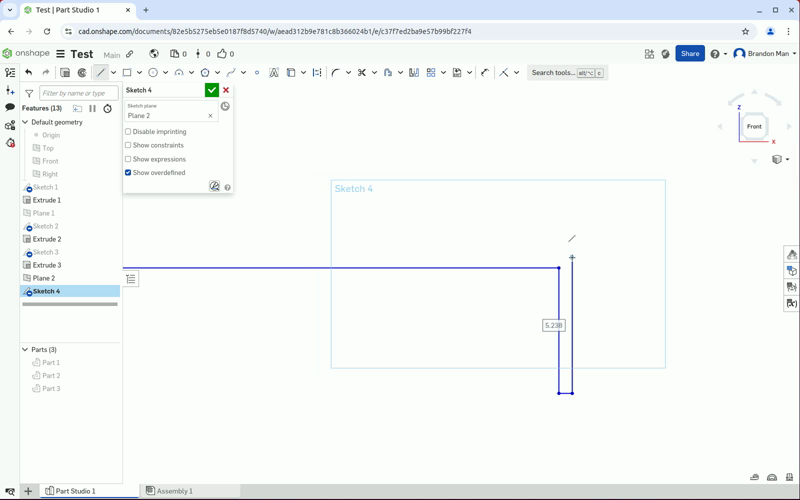
scroll(-6)
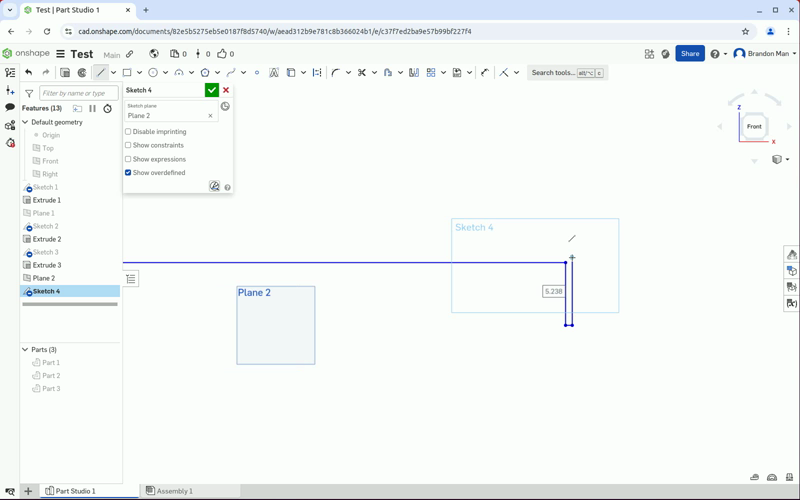
scroll(-6)
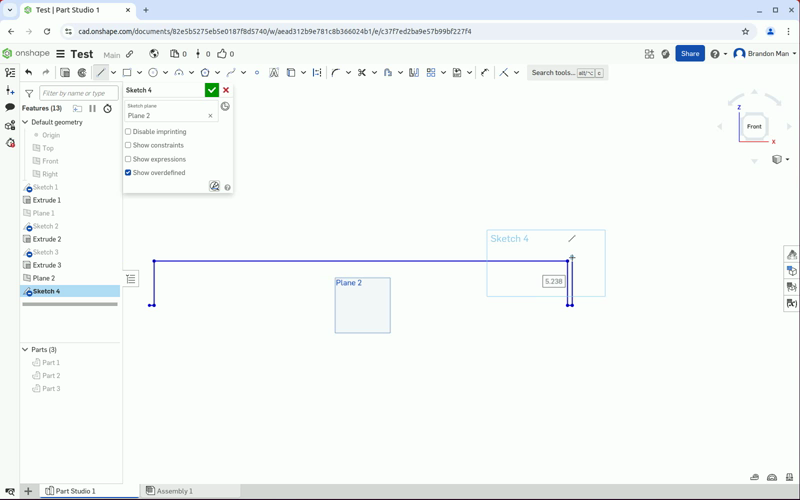
scroll(-6)
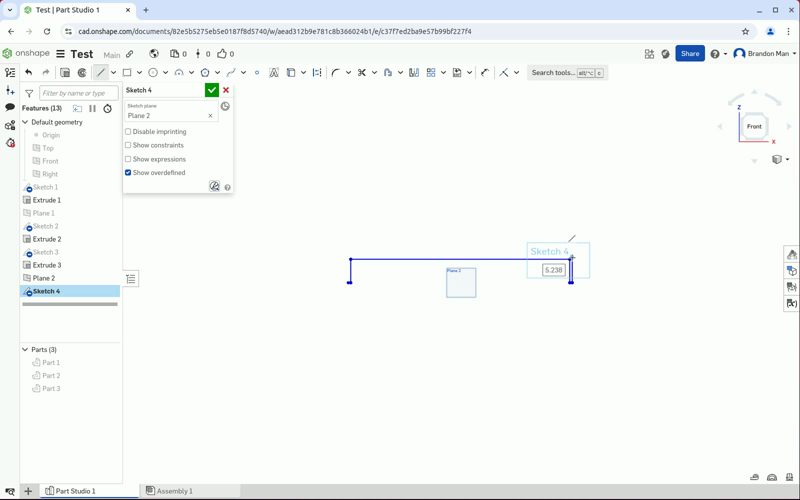
key_up(shift)
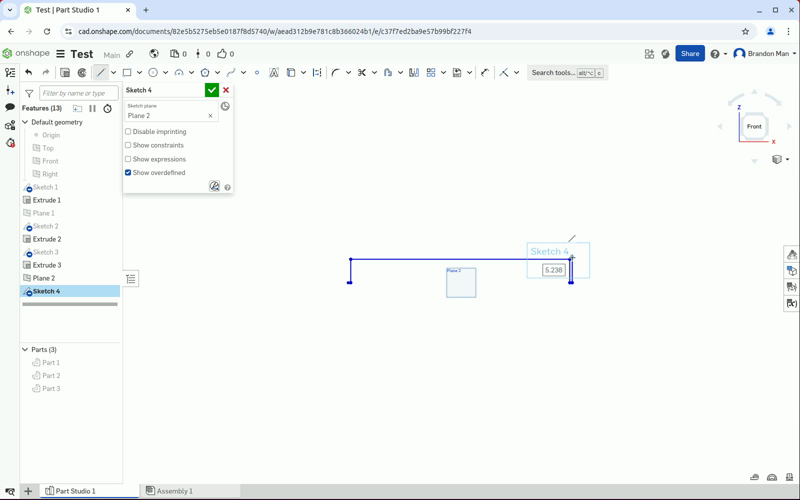
key_down(shift)
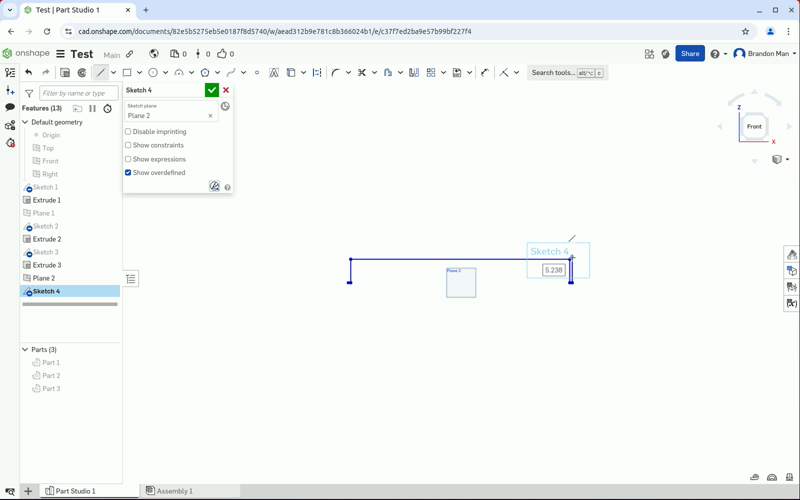
mouse_move(348, 257)
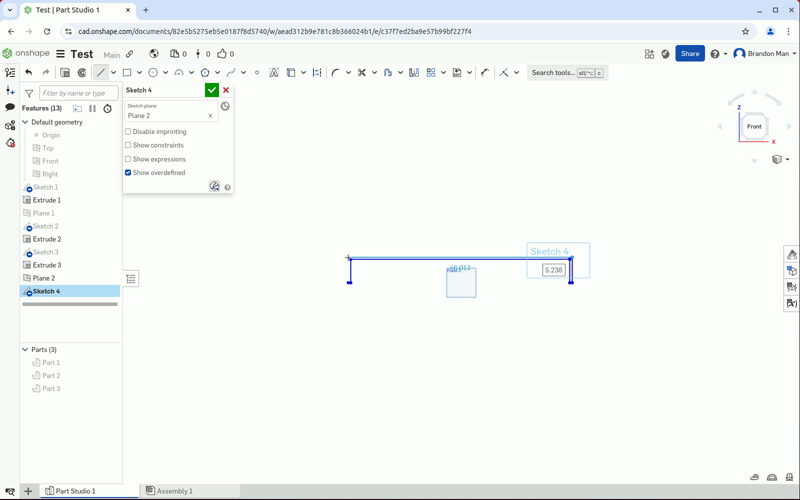
scroll(6)
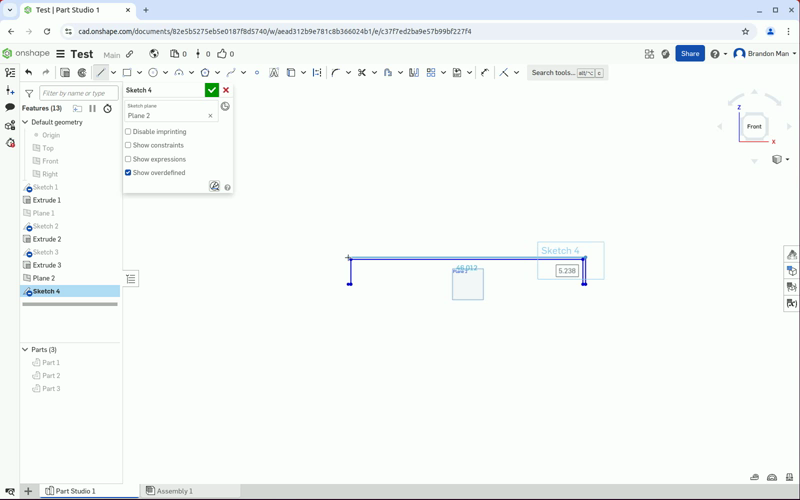
scroll(6)
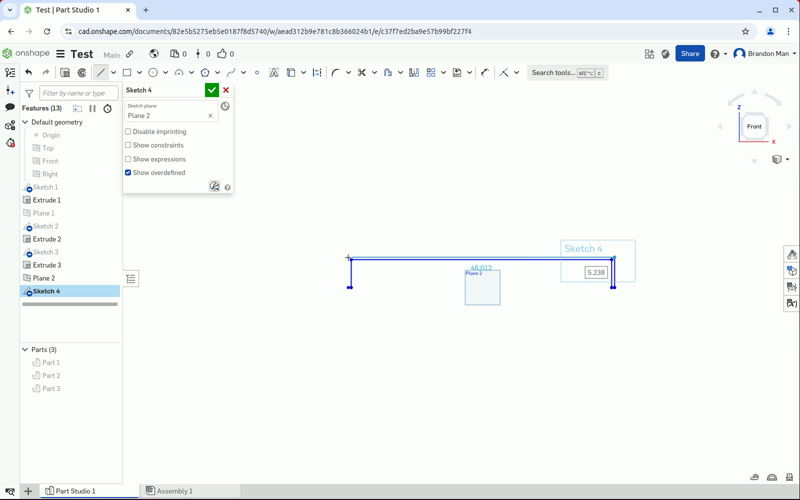
scroll(6)
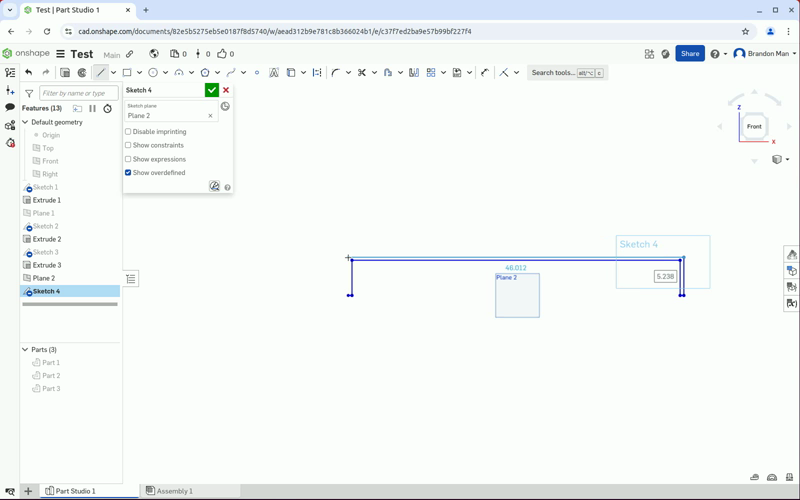
scroll(6)
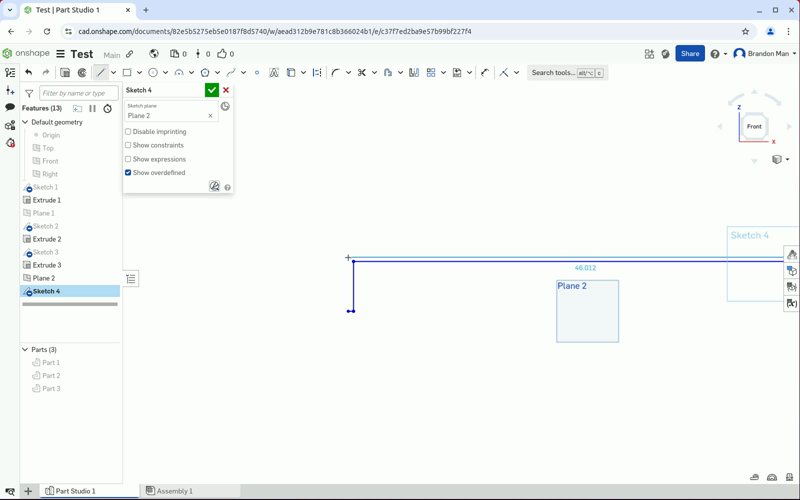
scroll(6)
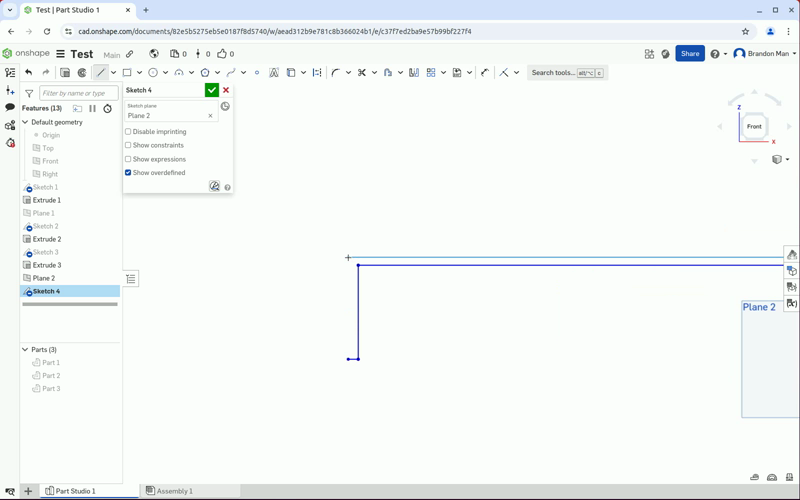
scroll(6)
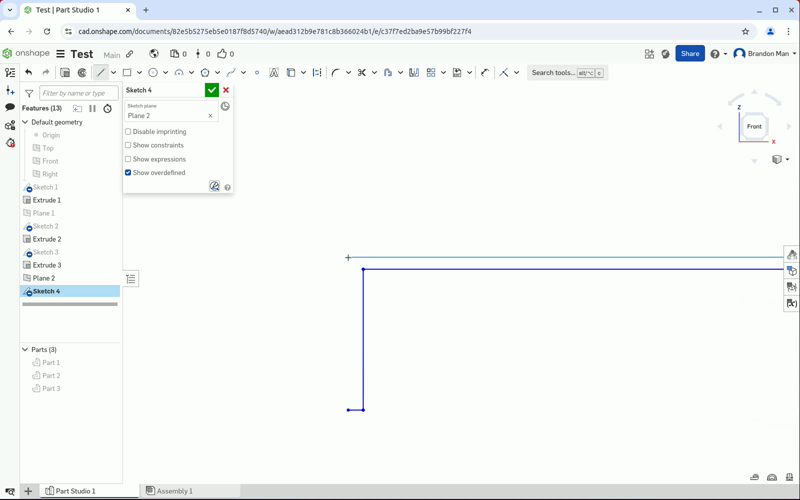
scroll(6)
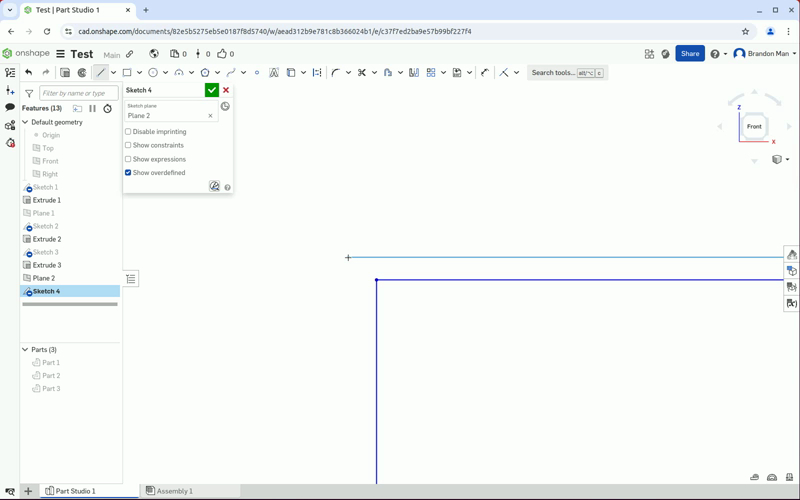
click(348, 257)
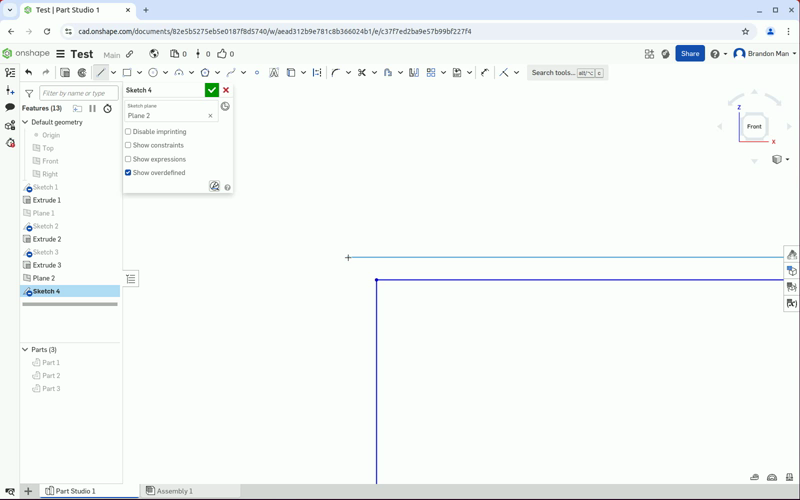
scroll(-6)
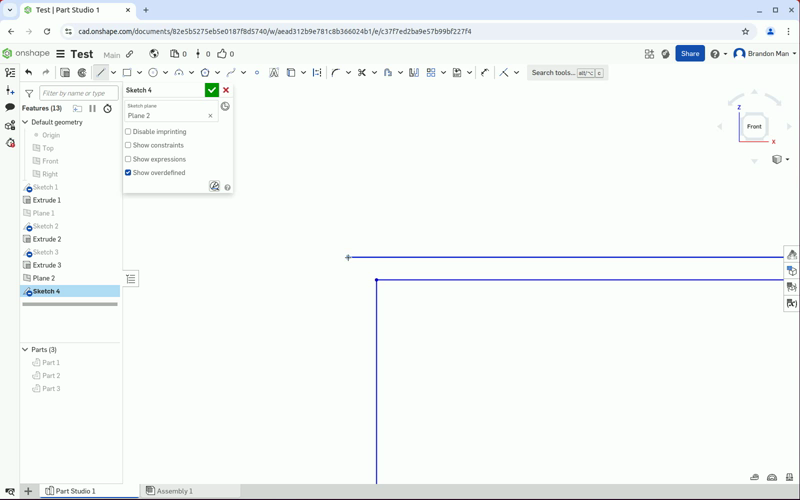
scroll(-6)
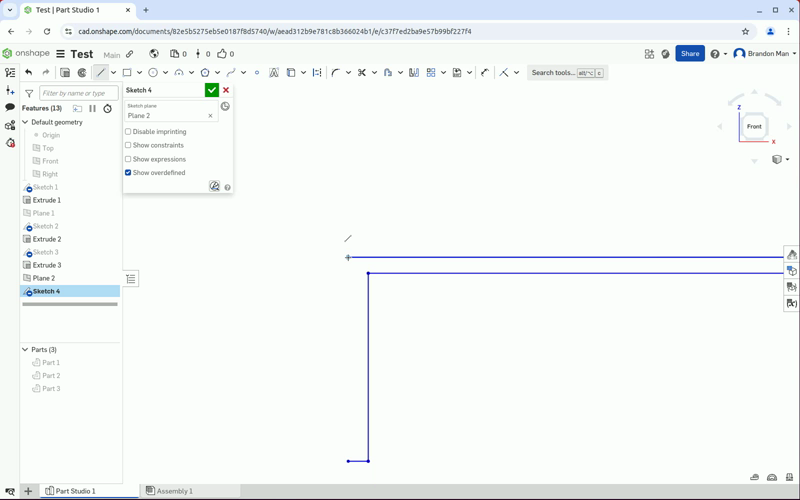
scroll(-6)
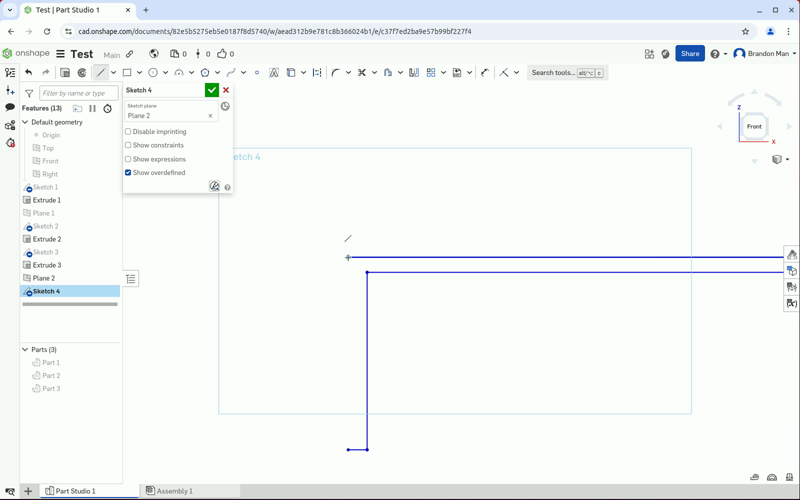
scroll(-6)
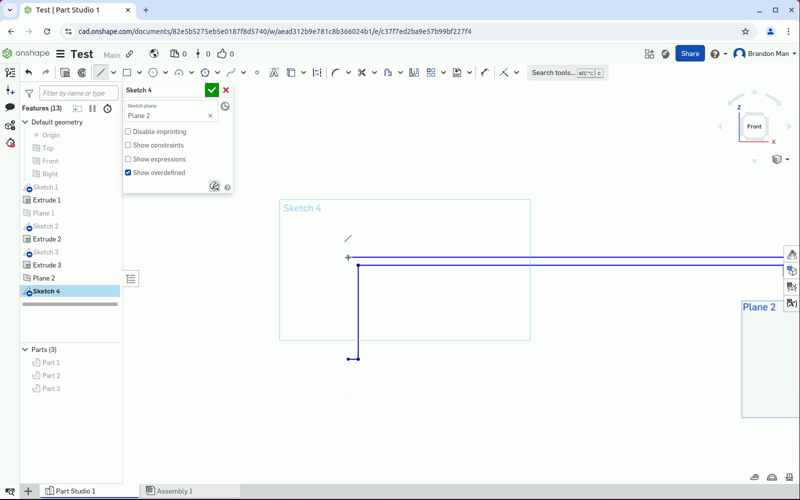
scroll(-6)
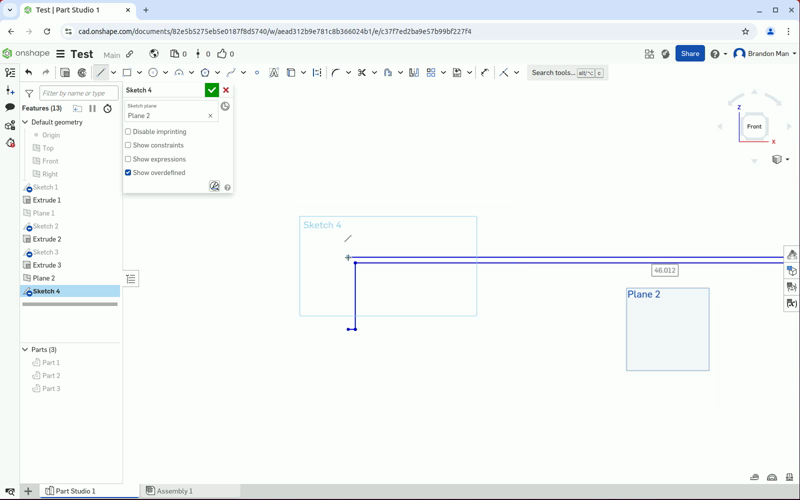
scroll(-6)
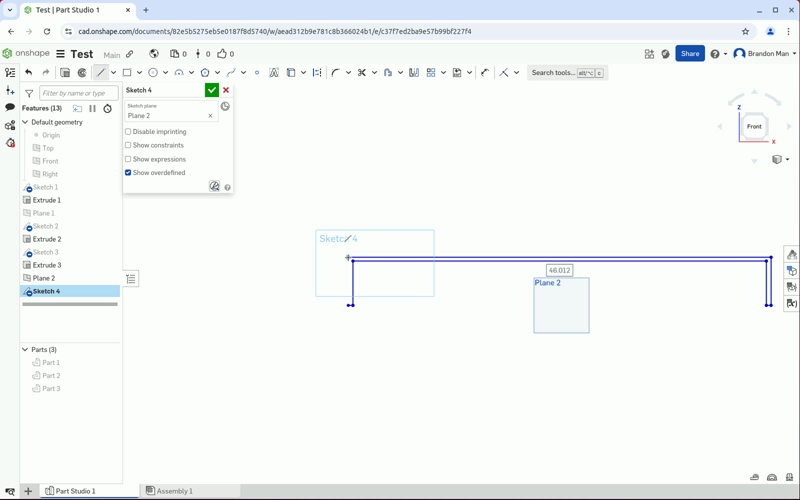
scroll(-6)
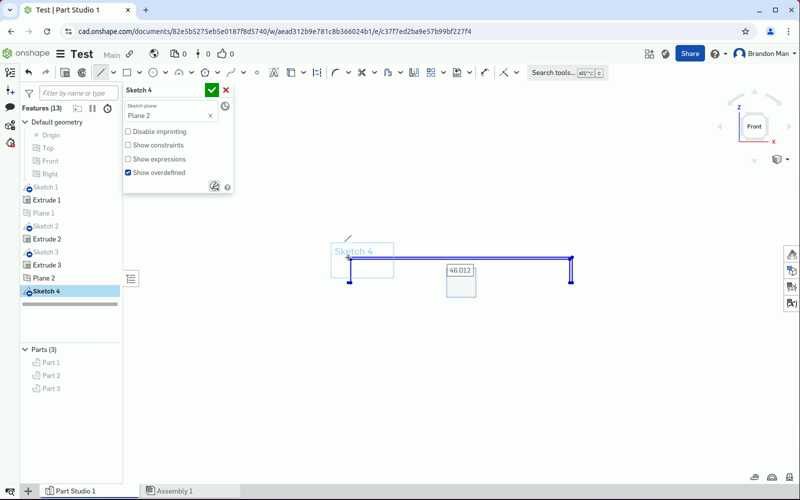
key_up(shift)
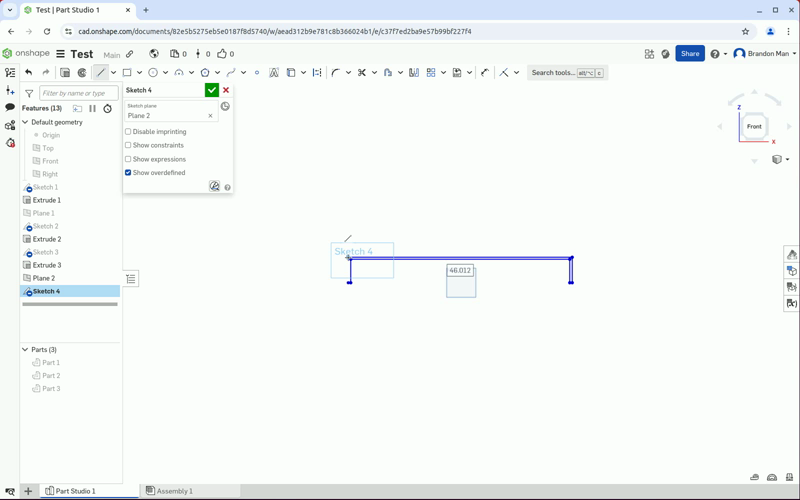
mouse_move(378, 257)
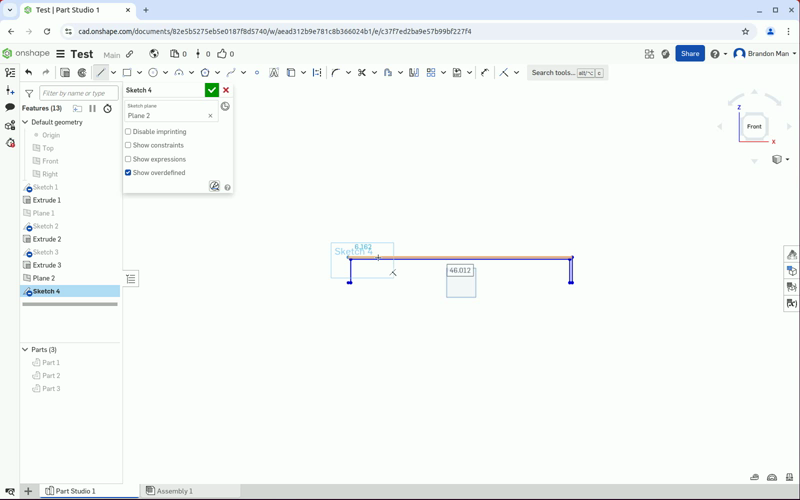
key_down(shift)
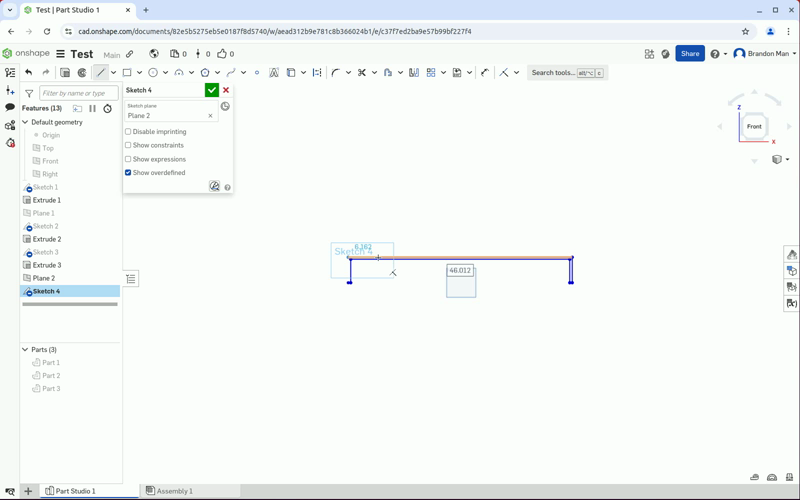
mouse_move(348, 282)
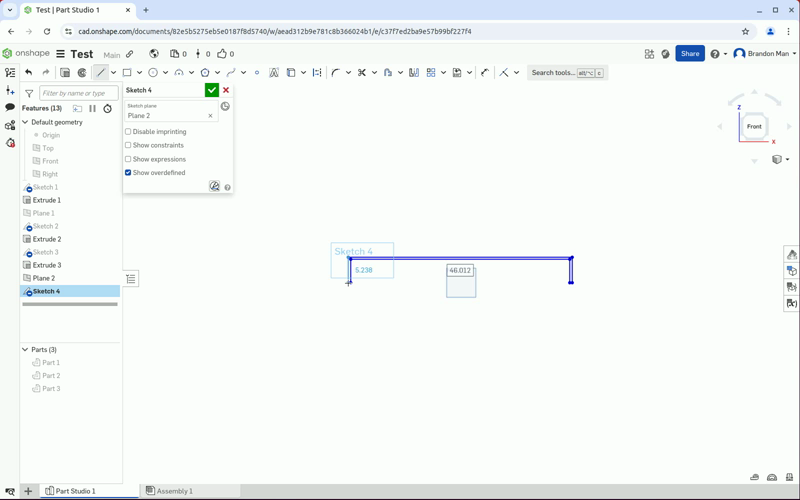
scroll(6)
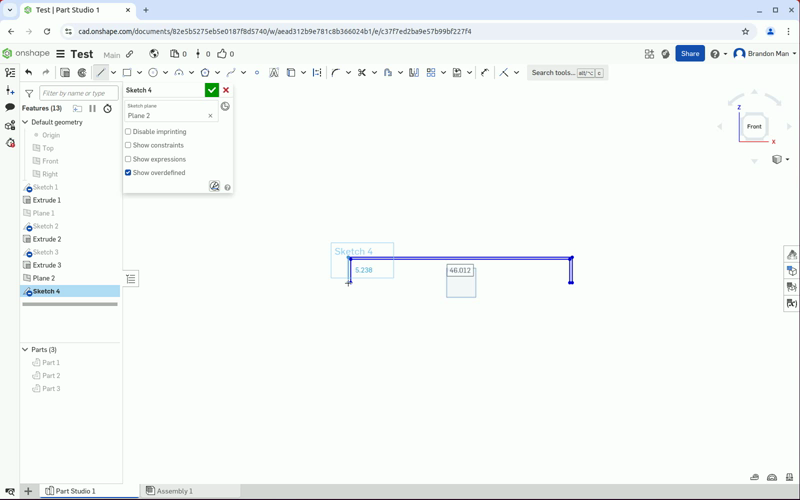
scroll(6)
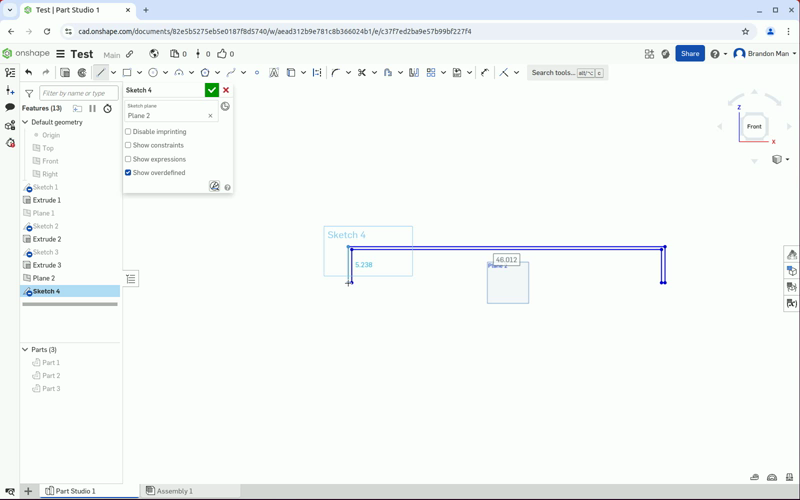
scroll(6)
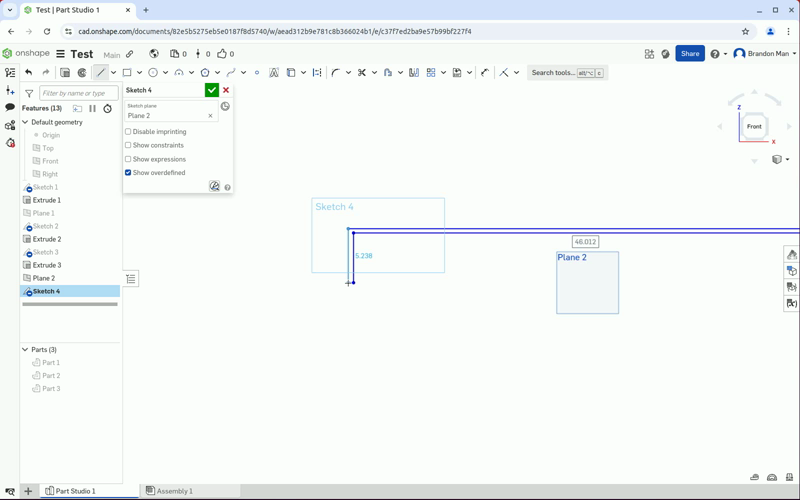
scroll(6)
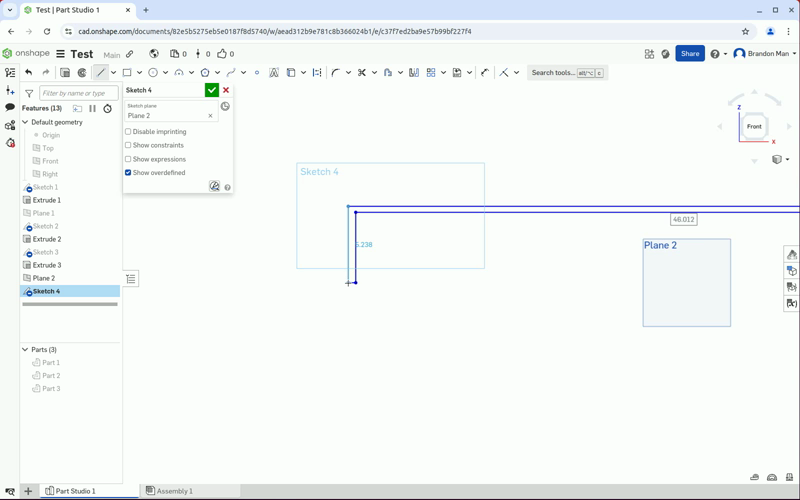
scroll(6)
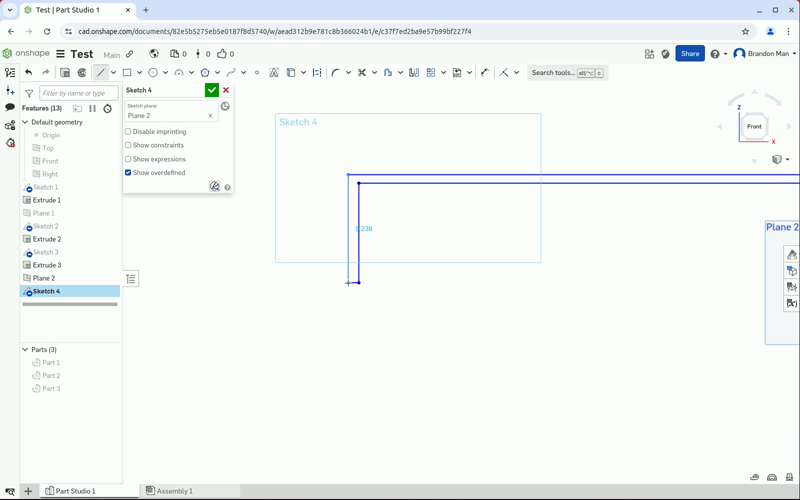
scroll(6)
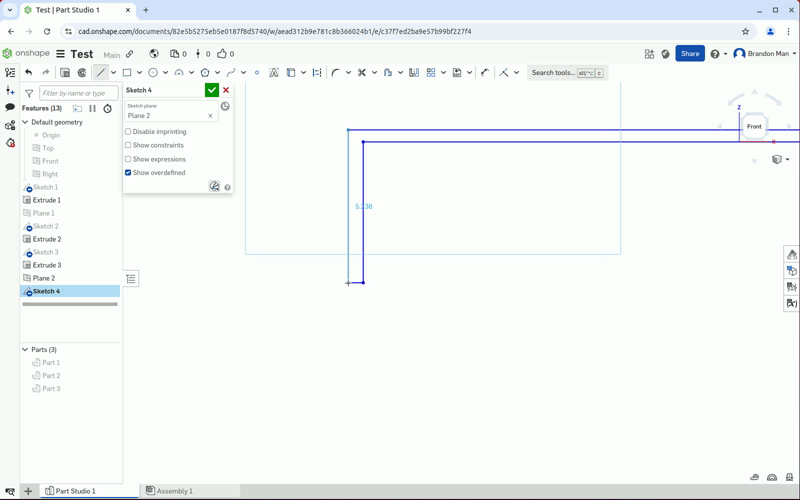
scroll(6)
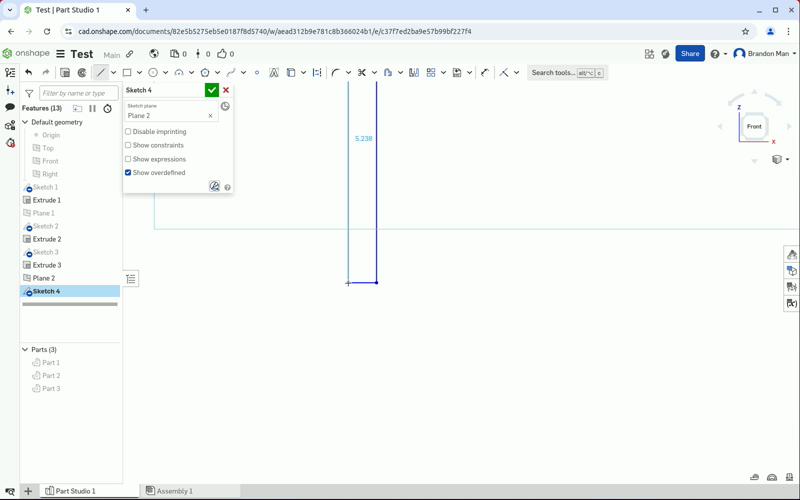
key_up(shift)
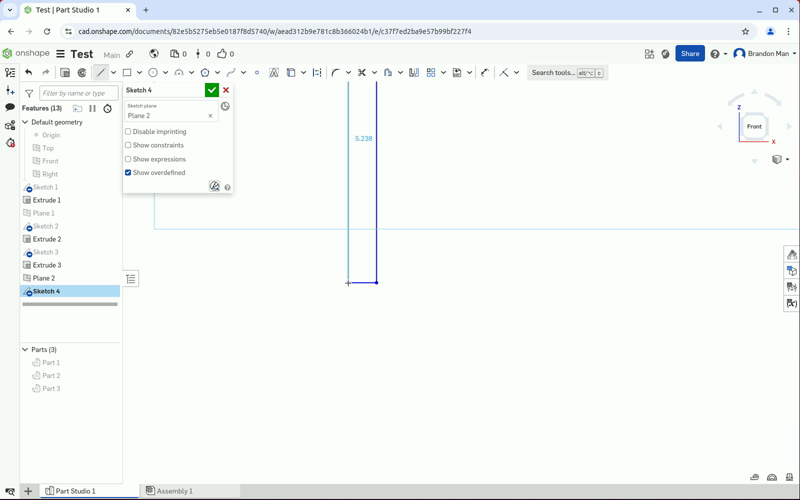
click(348, 282)
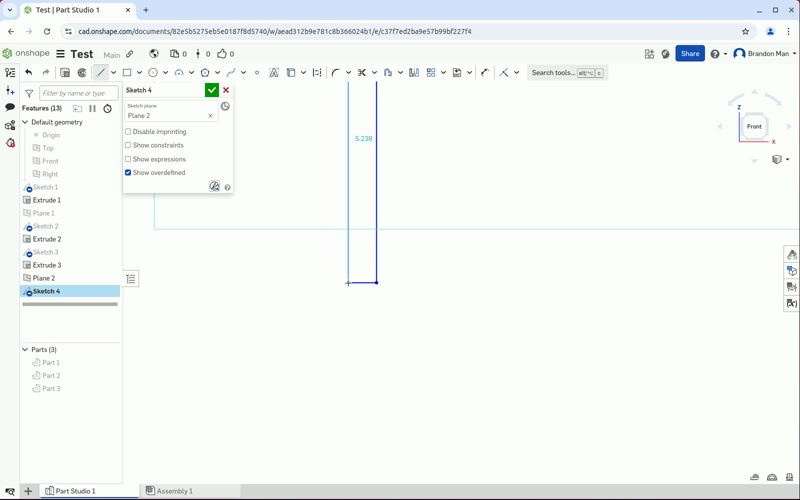
scroll(-6)
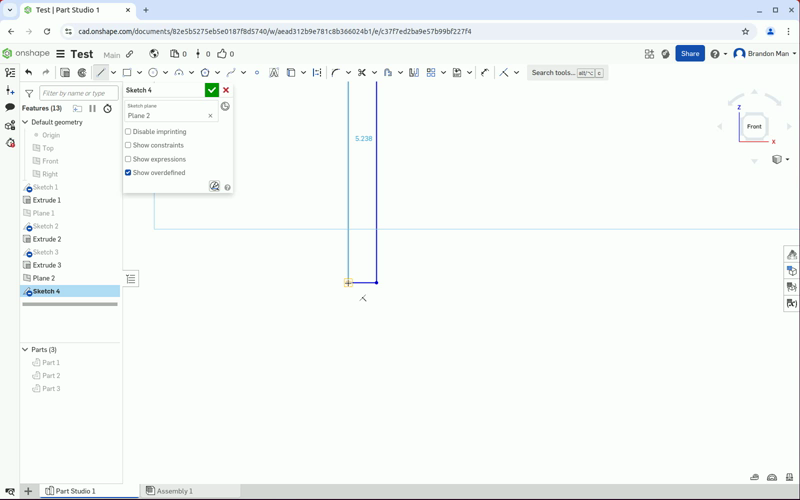
scroll(-6)
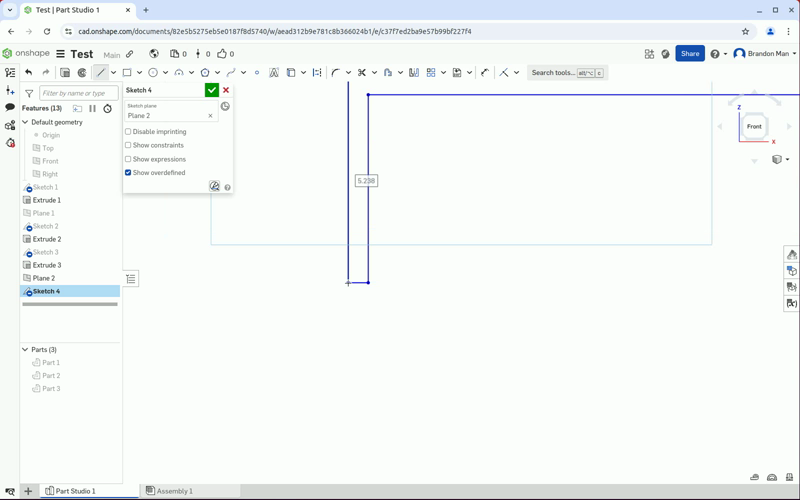
scroll(-6)
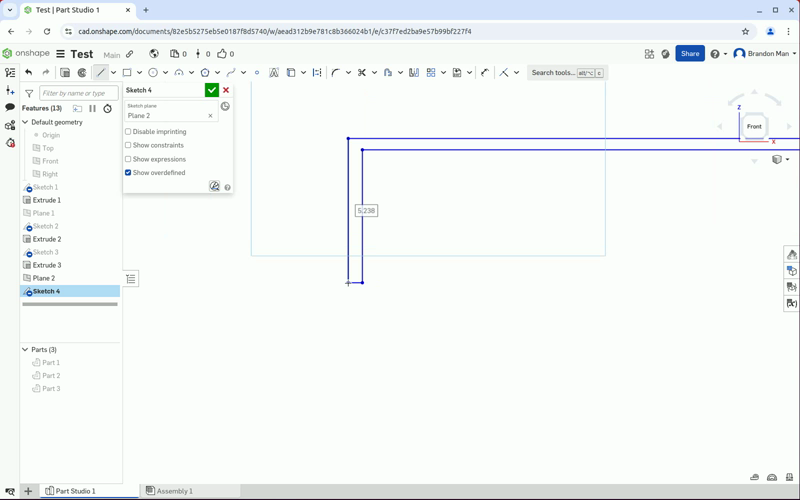
scroll(-6)
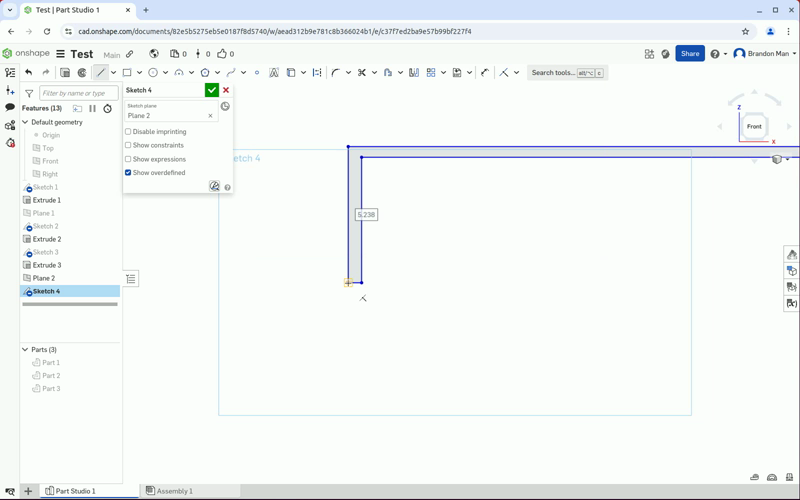
scroll(-6)
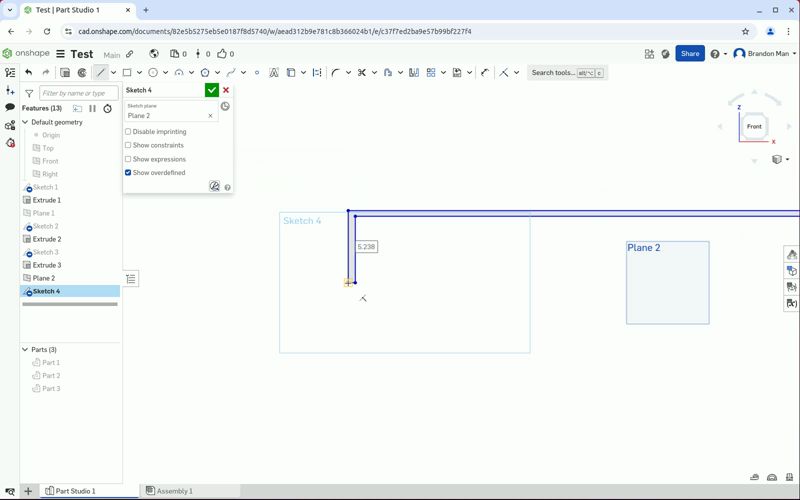
scroll(-6)
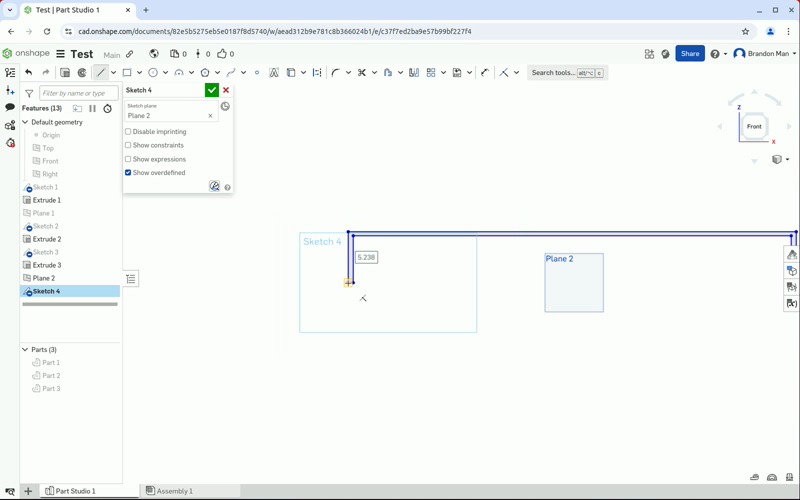
scroll(-6)
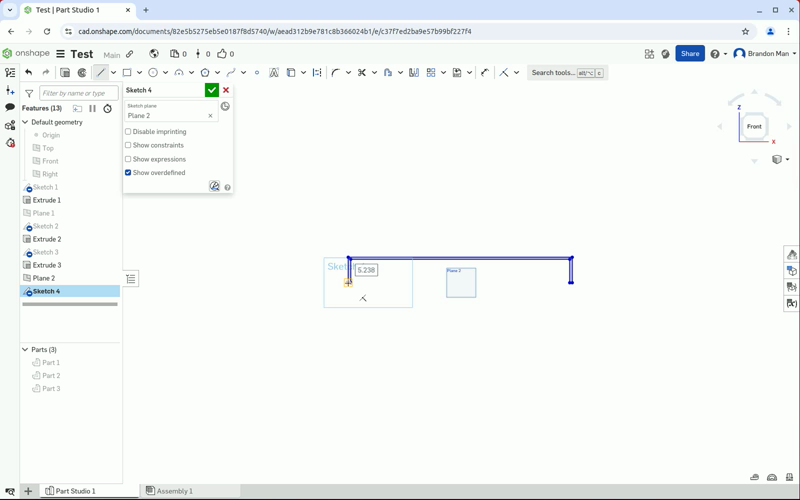
key(esc)
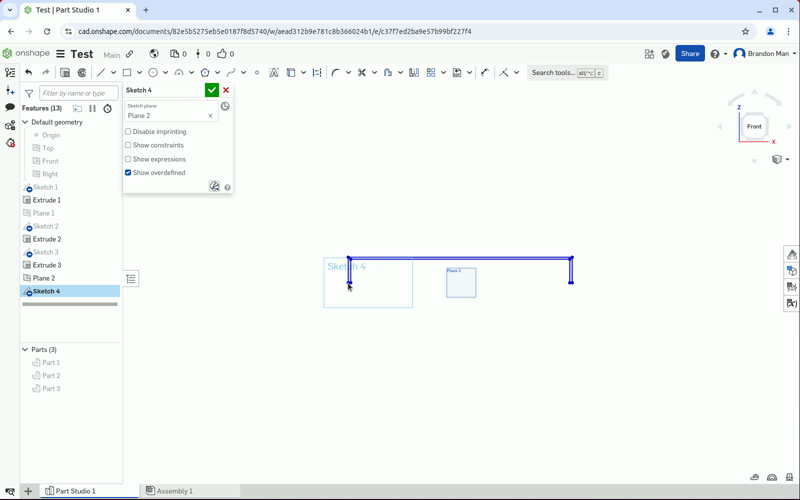
mouse_move(539, 257)
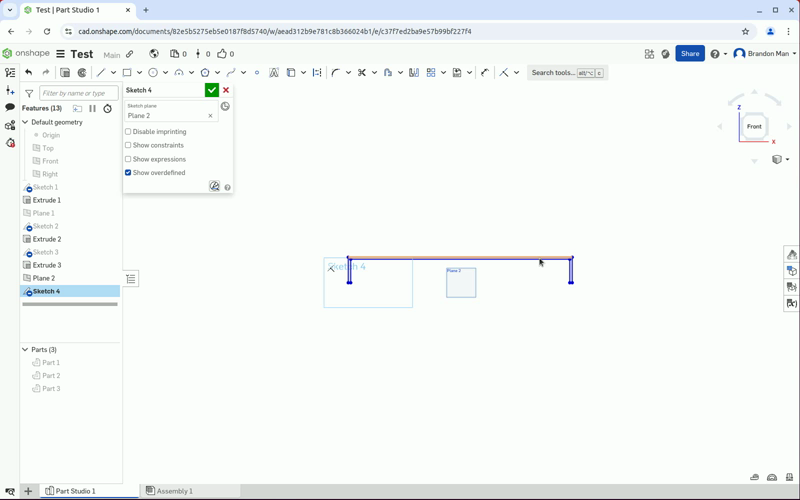
scroll(6)
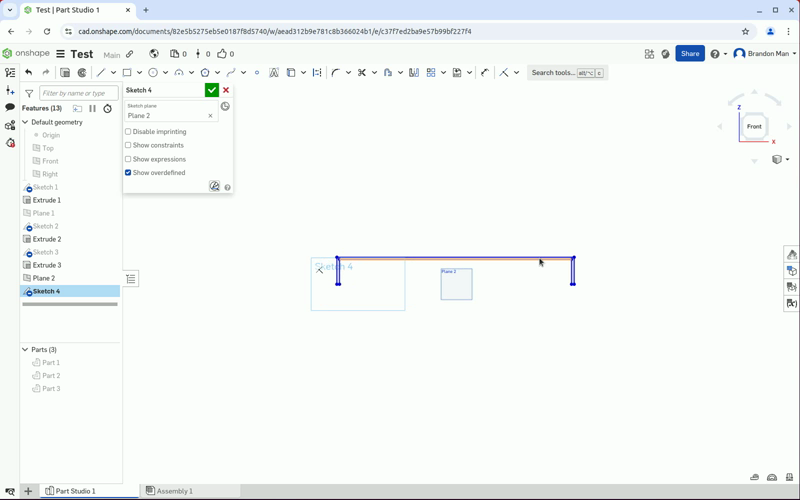
scroll(6)
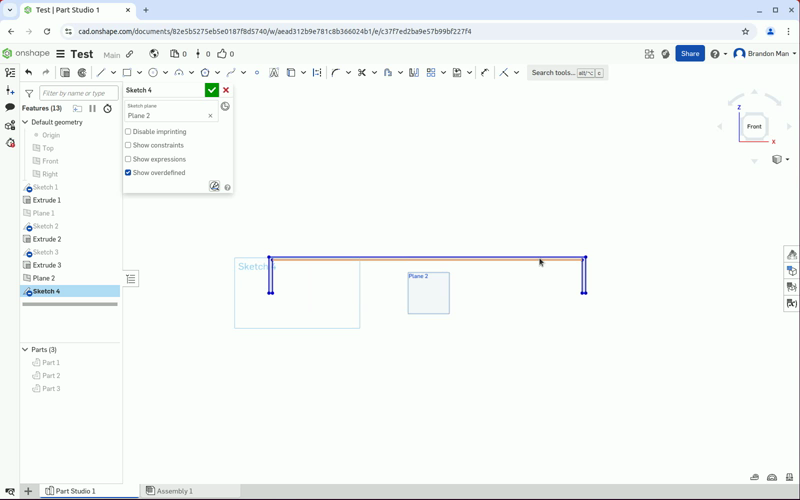
scroll(6)
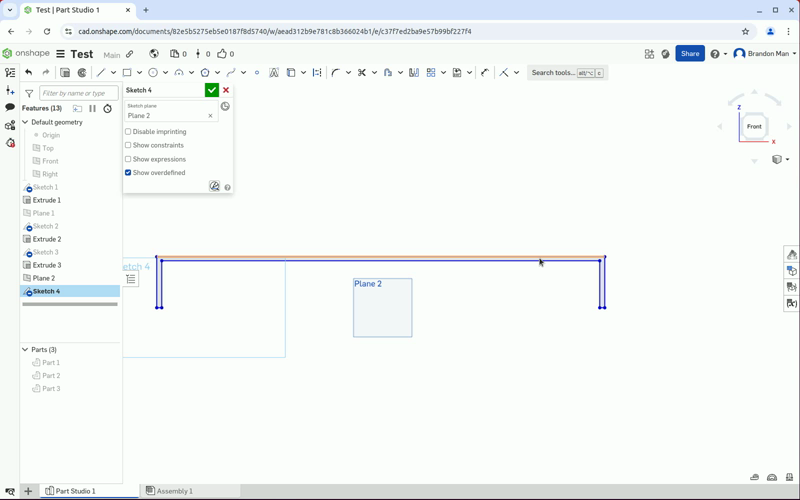
scroll(6)
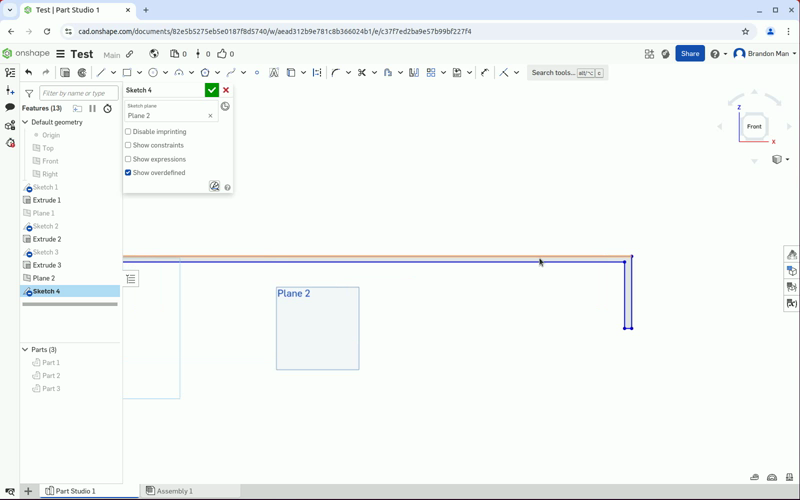
scroll(6)
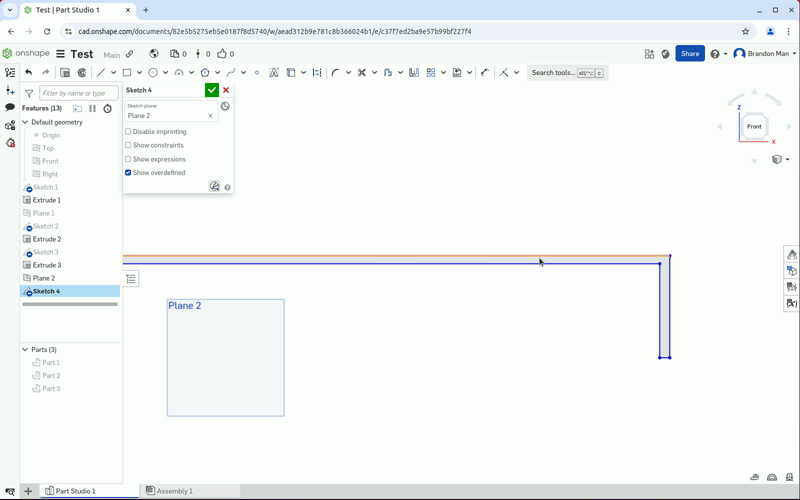
scroll(6)
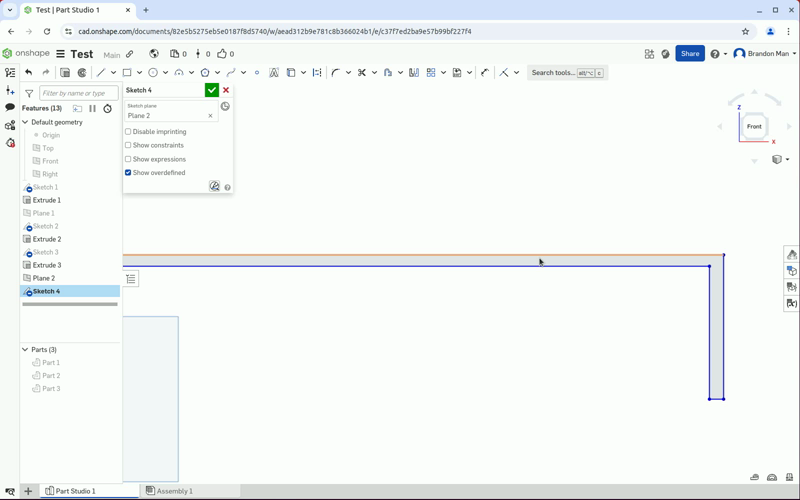
scroll(6)
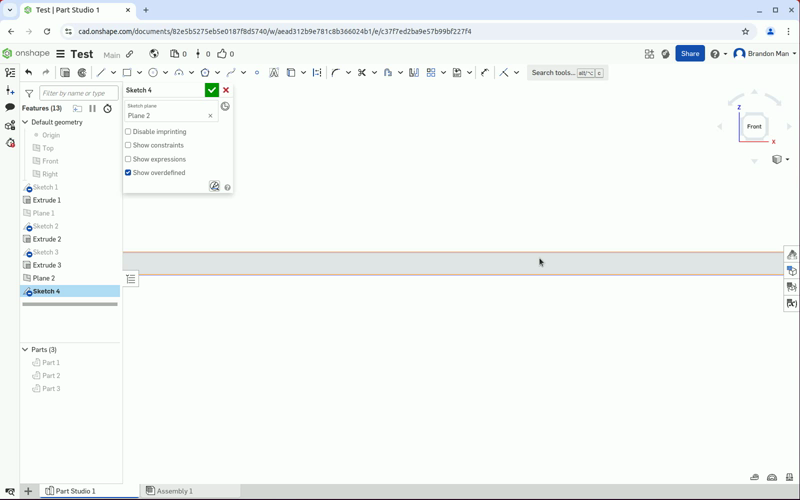
click(539, 257)
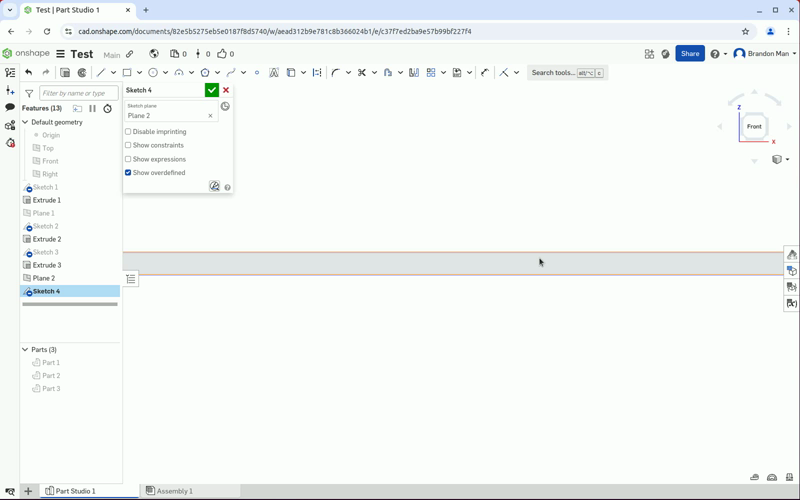
scroll(-6)
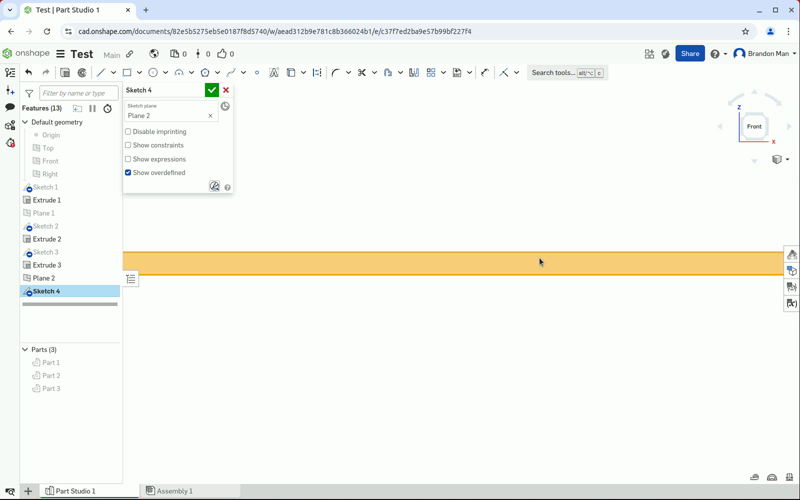
scroll(-6)
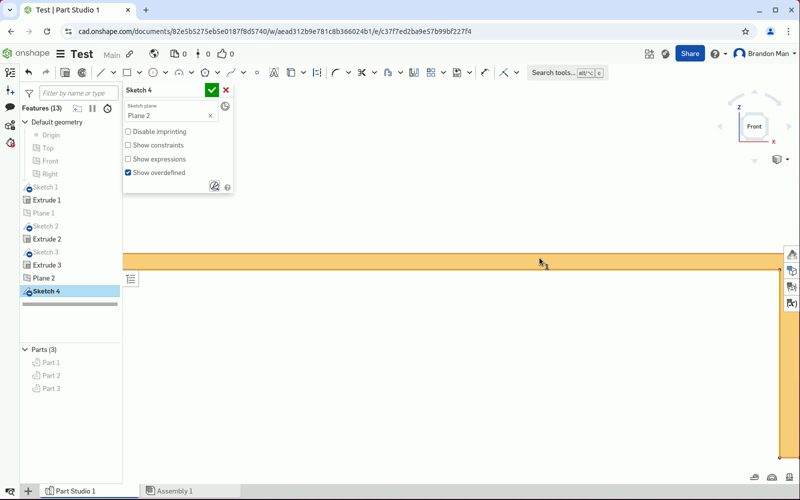
scroll(-6)
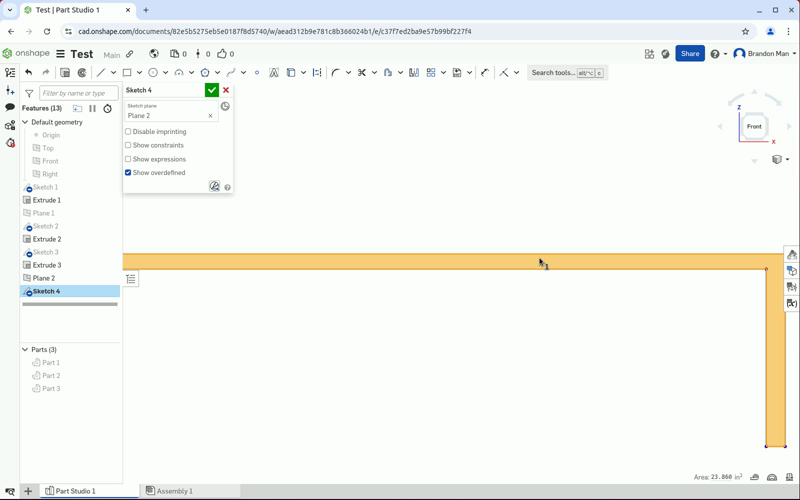
scroll(-6)
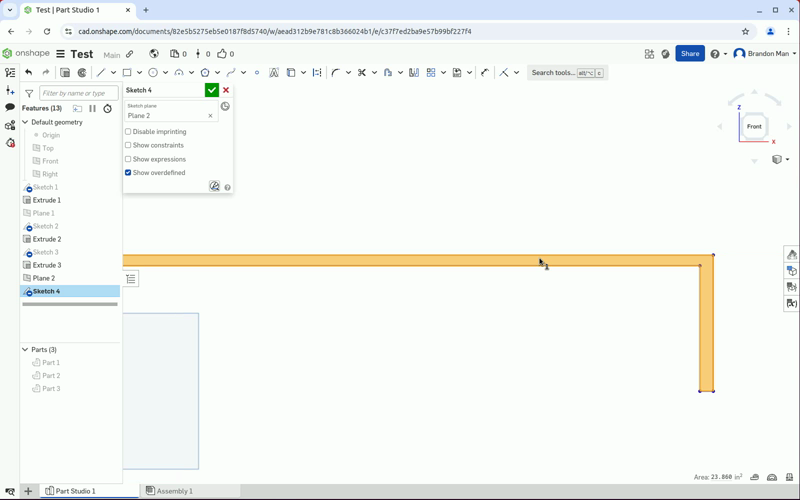
scroll(-6)
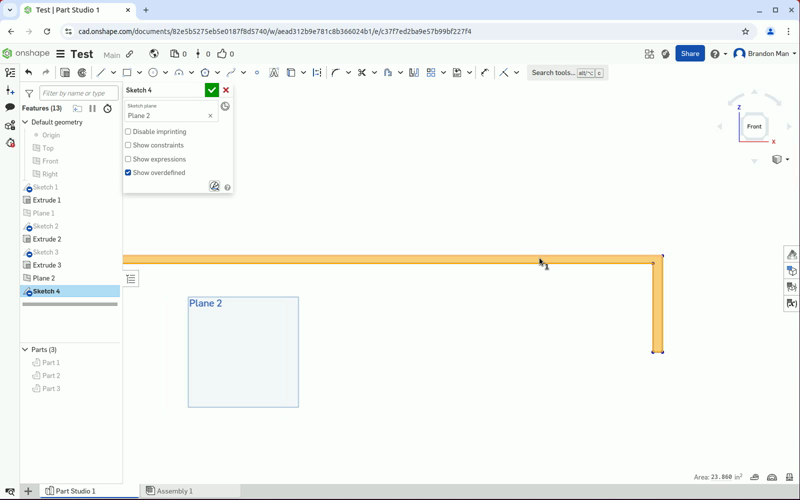
scroll(-6)
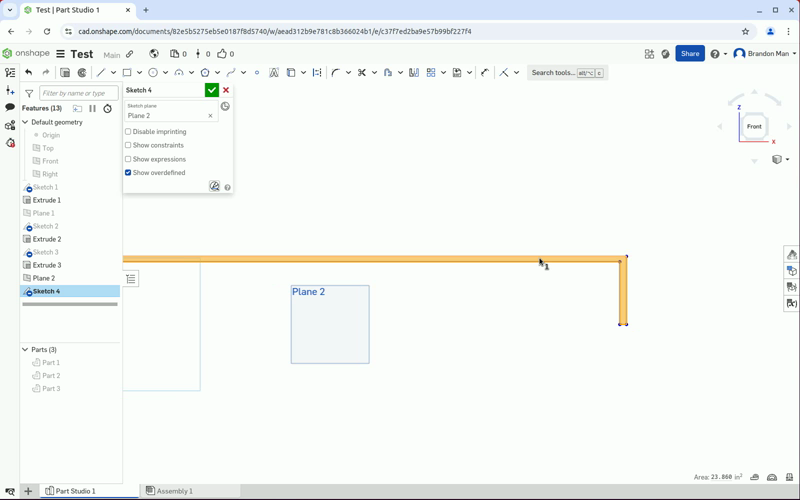
scroll(-6)
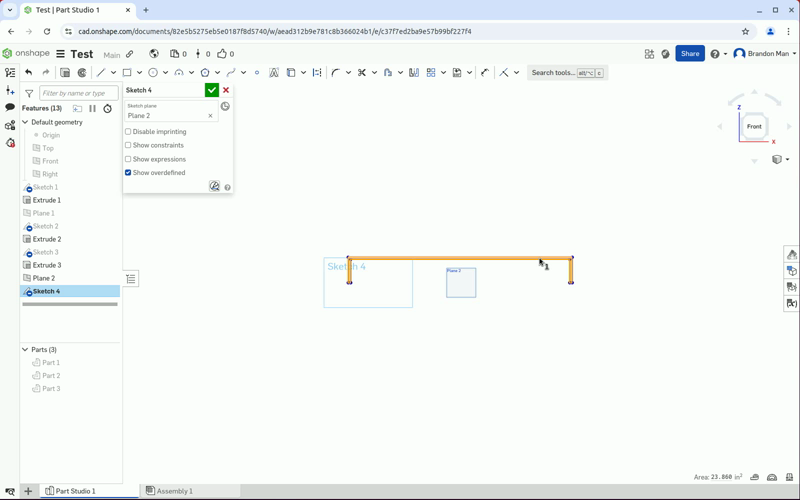
mouse_move(73, 352)
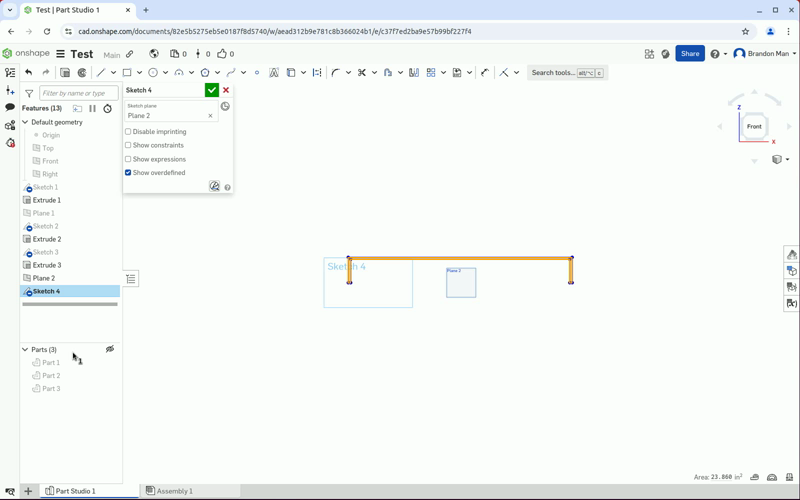
key(shift+y)
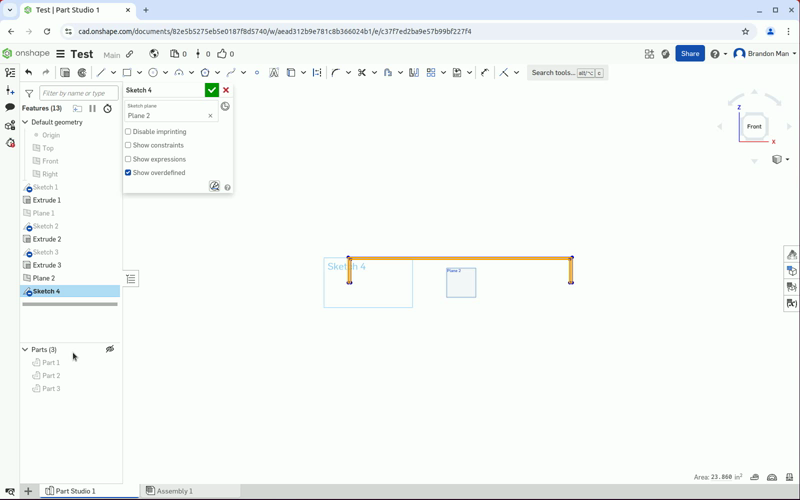
key(shift+e)
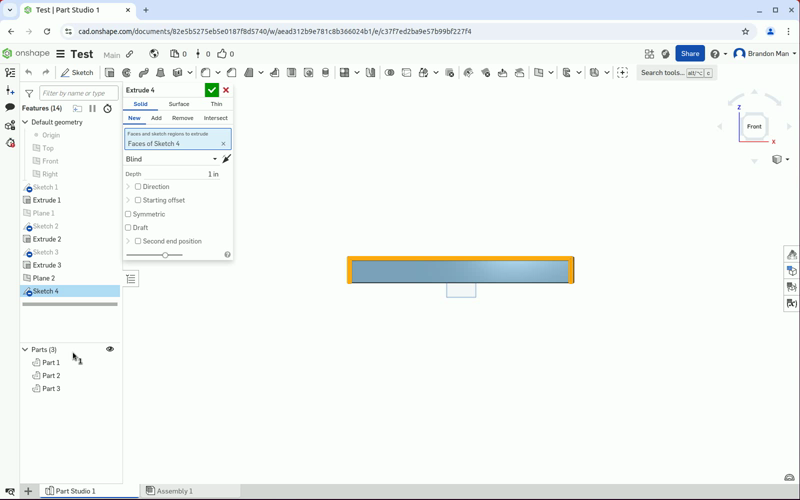
mouse_move(143, 106)
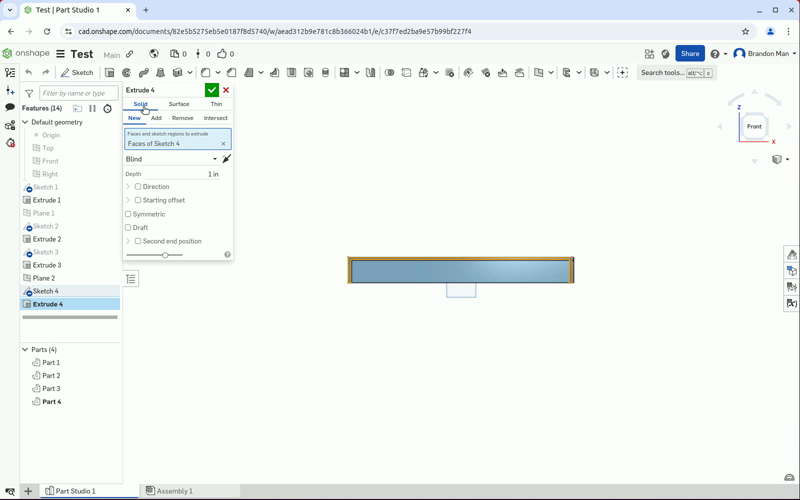
click(143, 106)
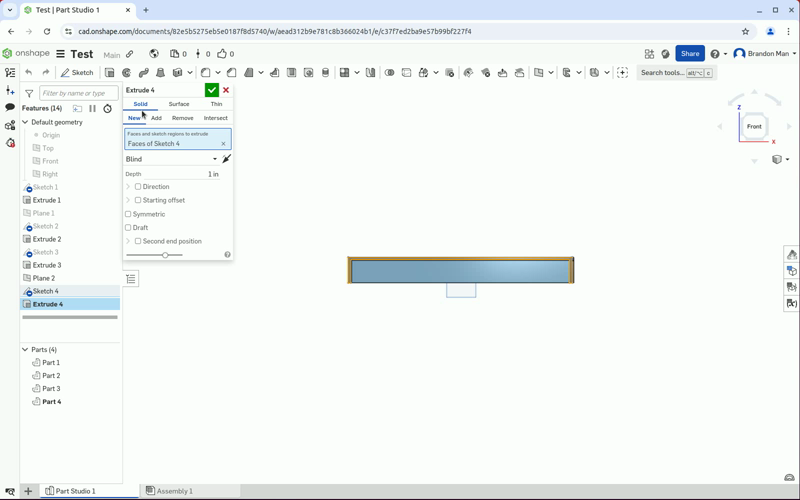
mouse_move(137, 120)
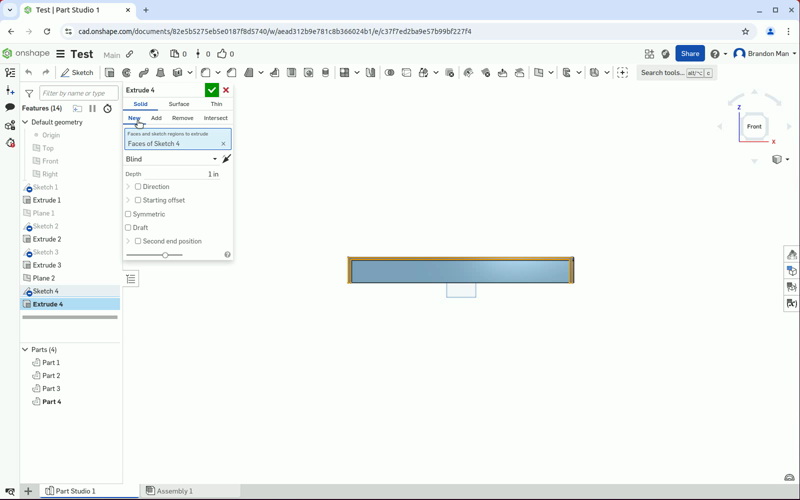
click(137, 120)
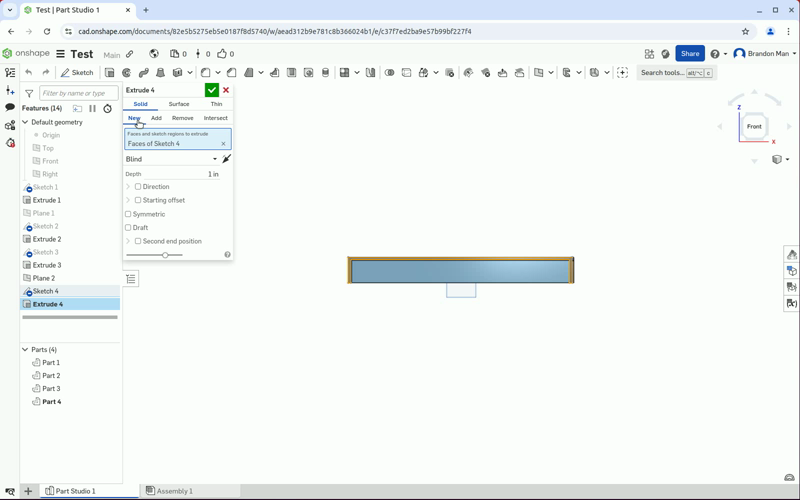
key(tab, 4)
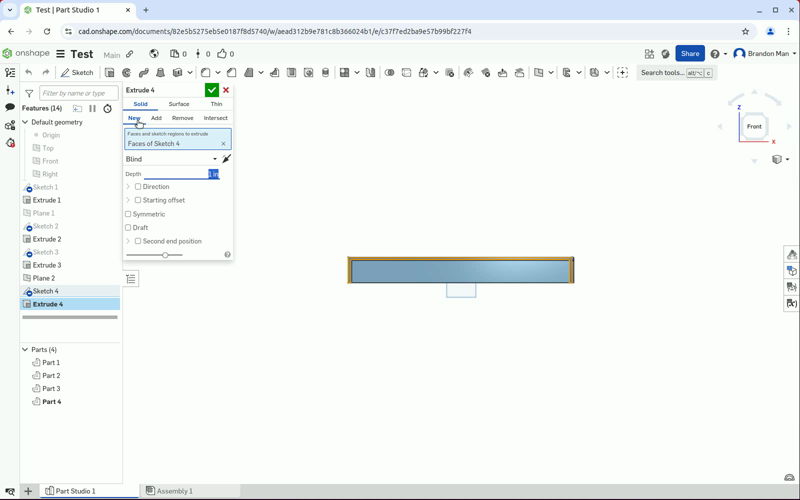
text(0.722)
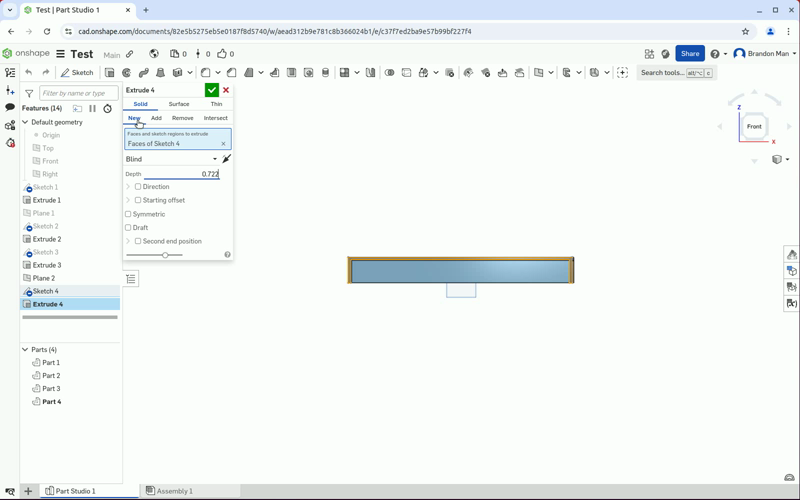
key(enter)
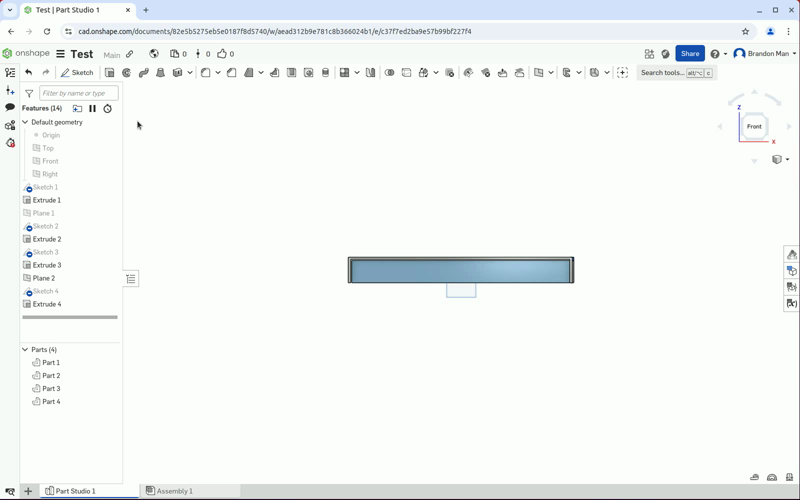
key(shift+h)
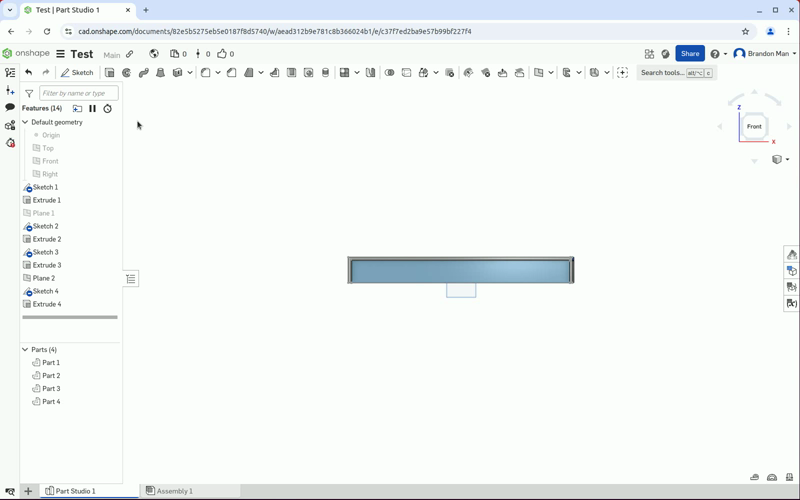
key(shift+h)
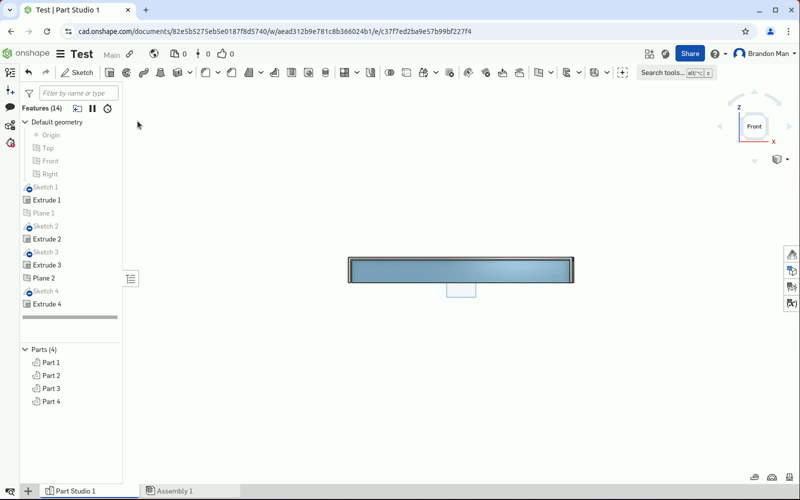
mouse_move(73, 189)
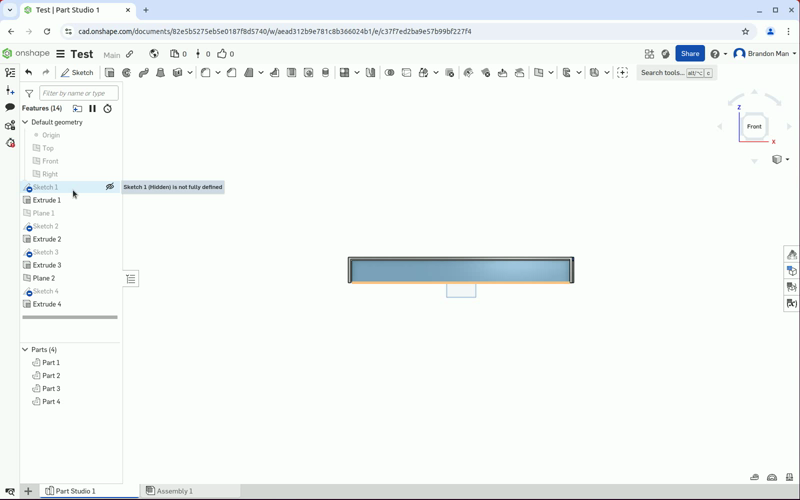
click(73, 189)
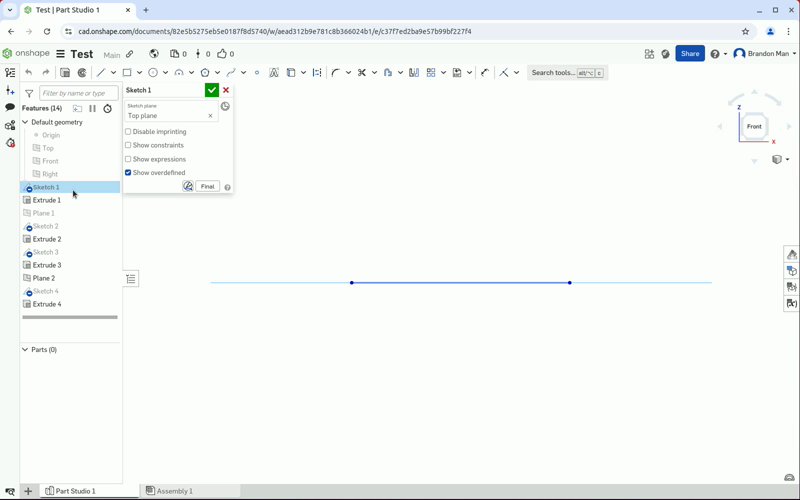
mouse_move(229, 92)
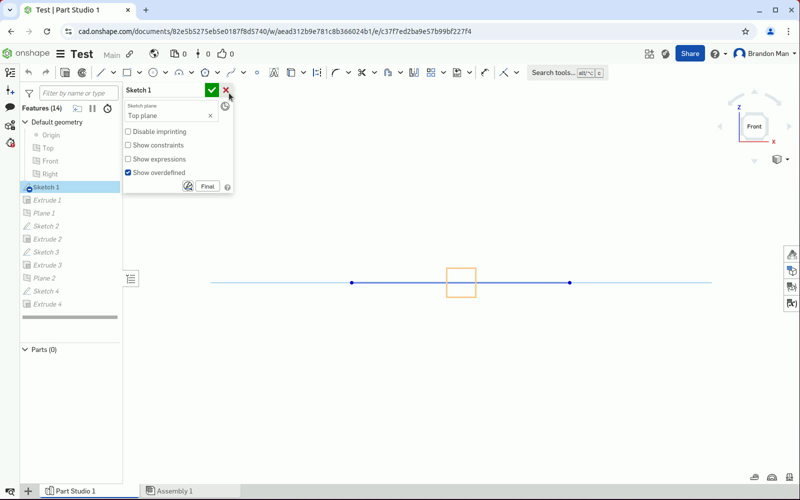
click(229, 92)
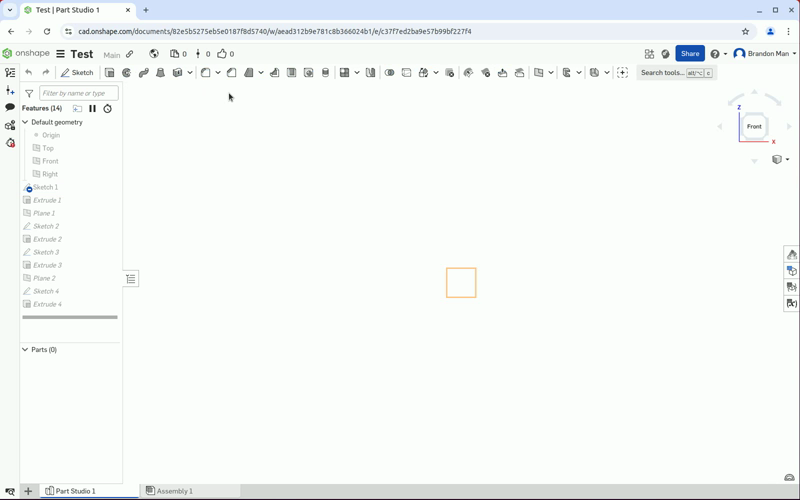
key(shift+s)
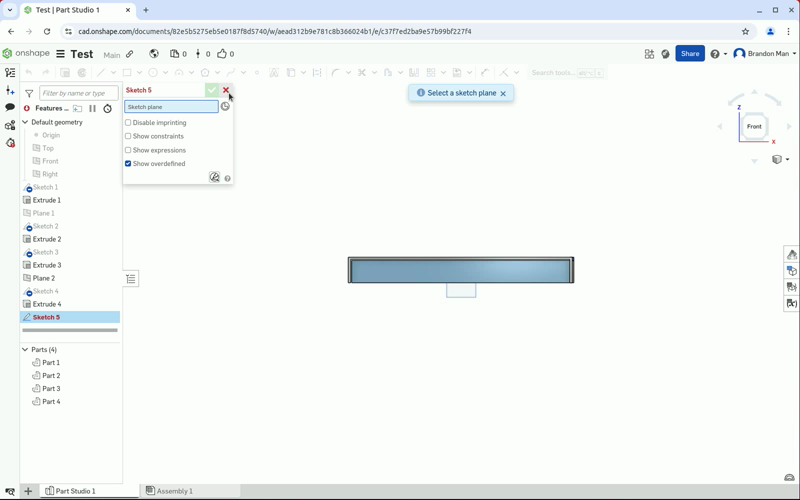
mouse_move(73, 280)
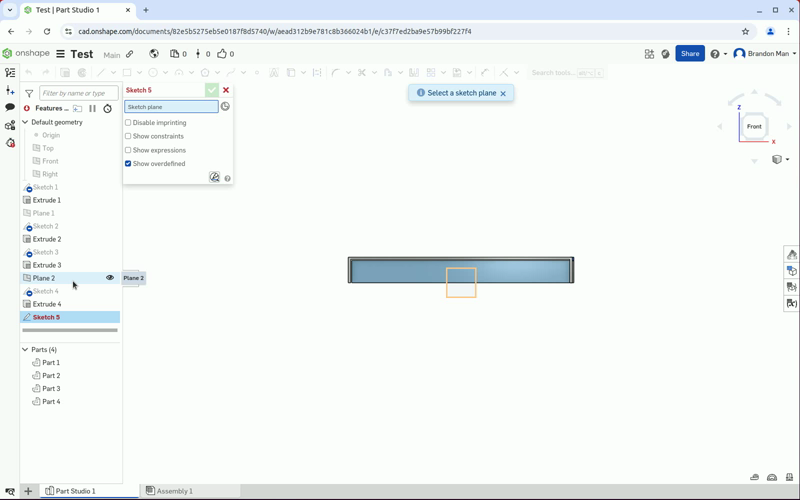
click(73, 280)
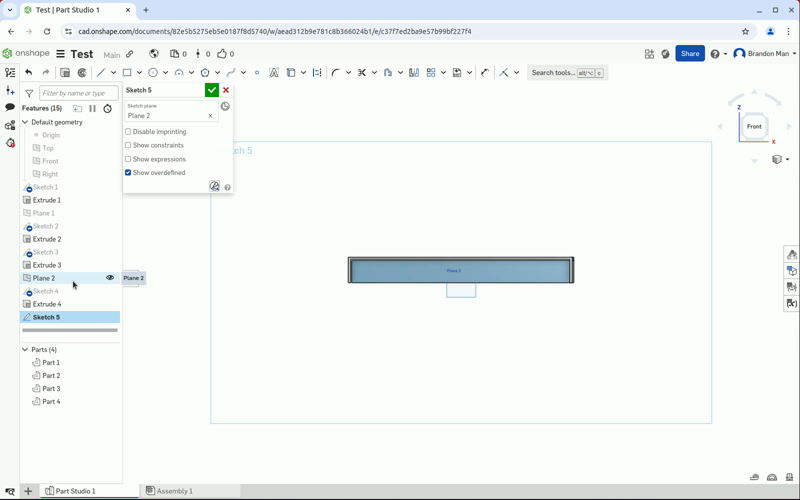
mouse_move(73, 352)
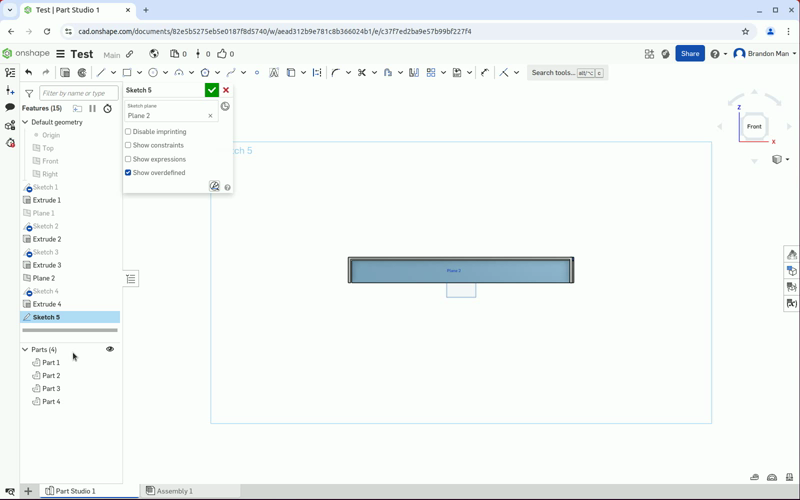
key(y)
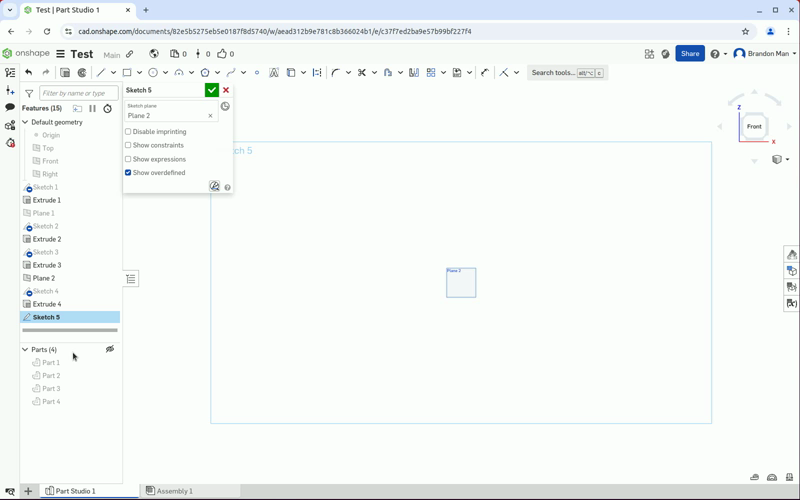
key(l)
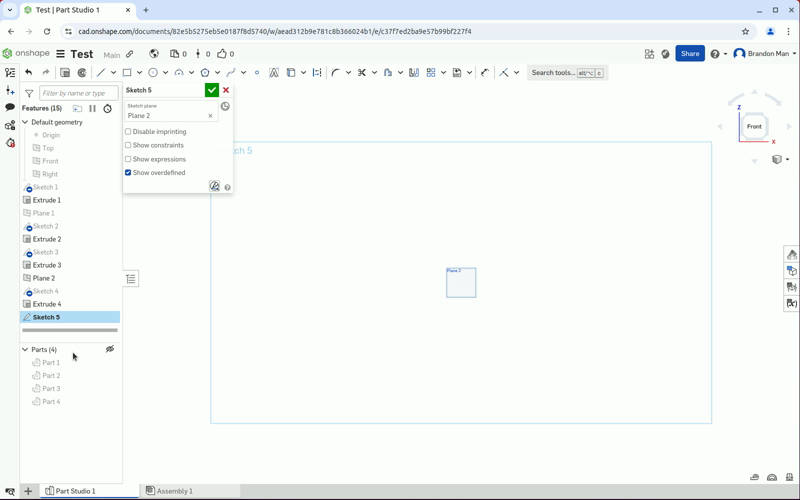
key_down(shift)
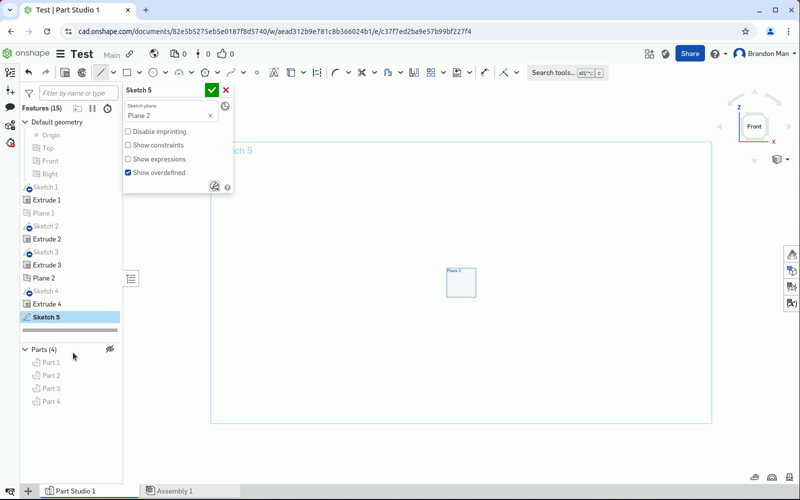
mouse_move(351, 282)
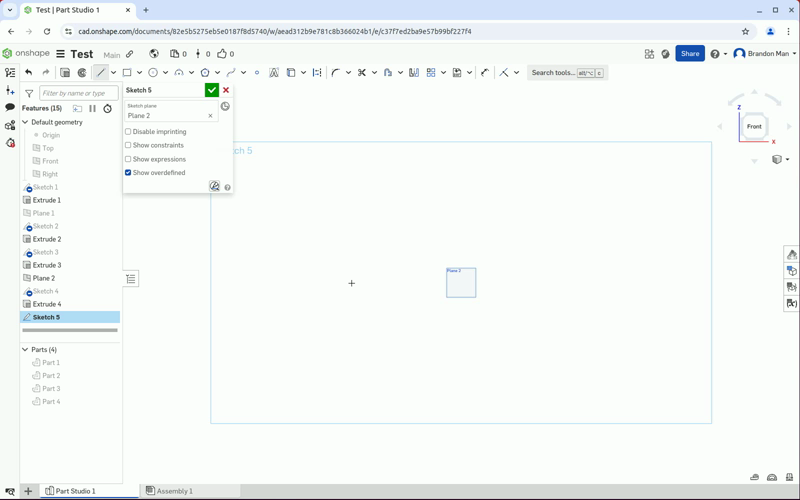
click(351, 282)
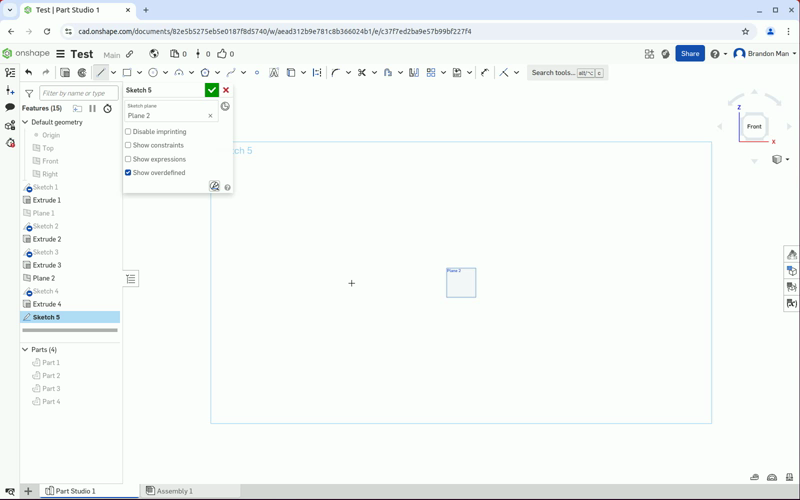
key_up(shift)
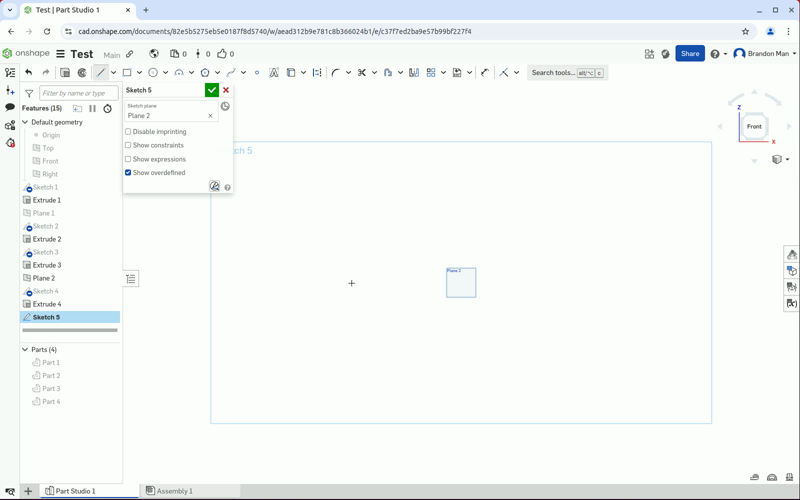
key_down(shift)
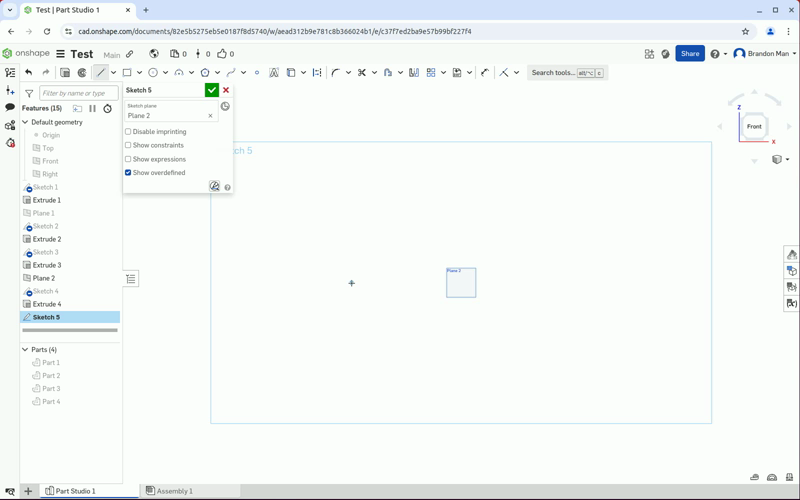
mouse_move(569, 282)
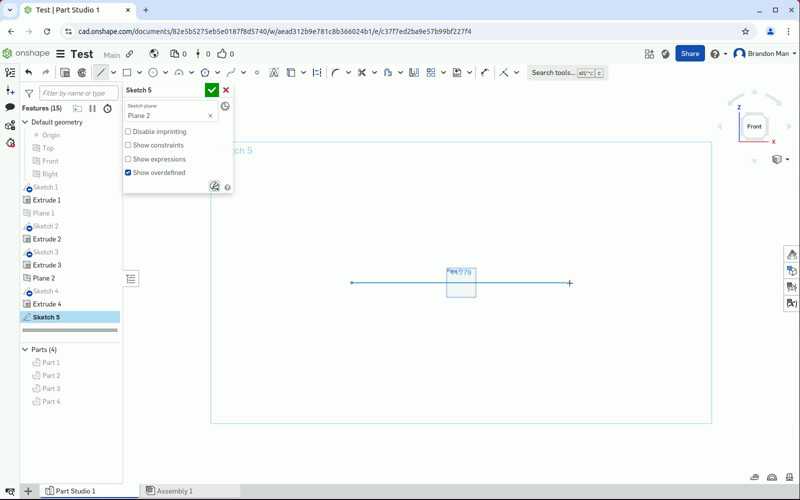
click(569, 282)
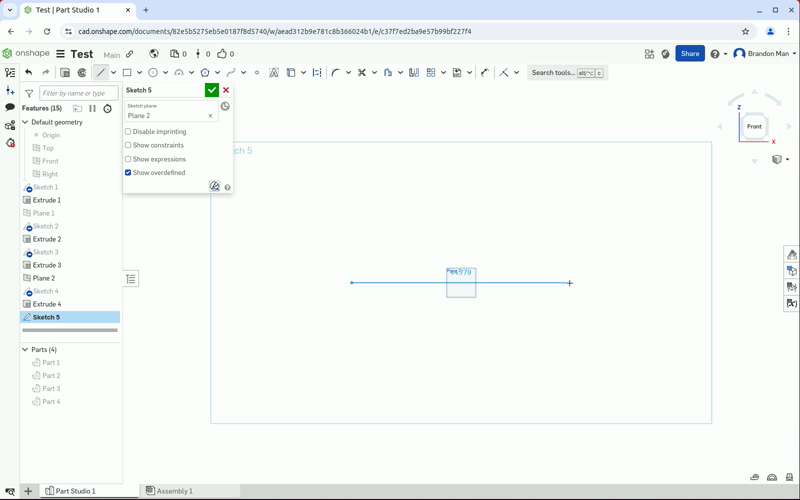
key_up(shift)
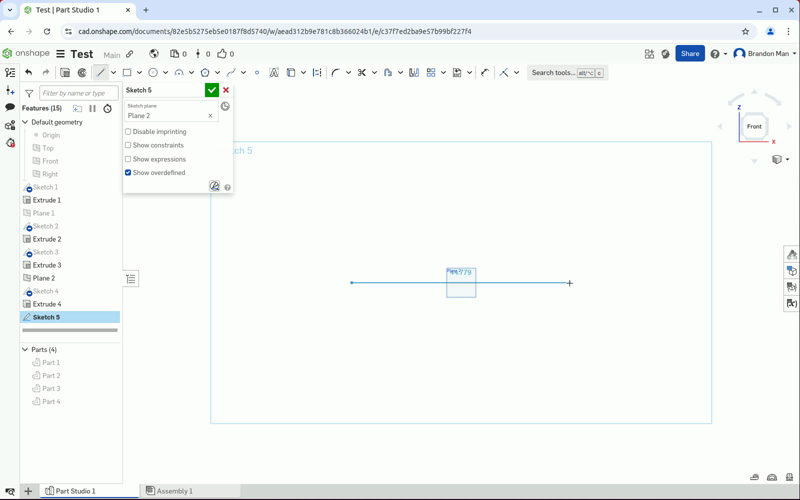
key_down(shift)
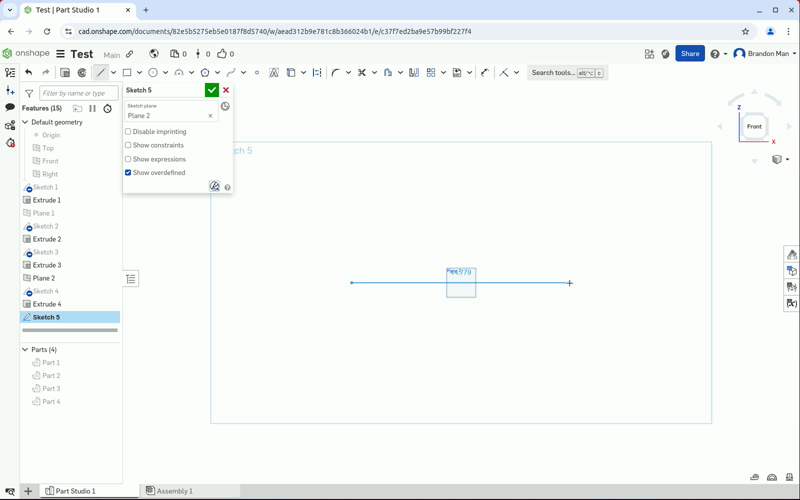
mouse_move(589, 282)
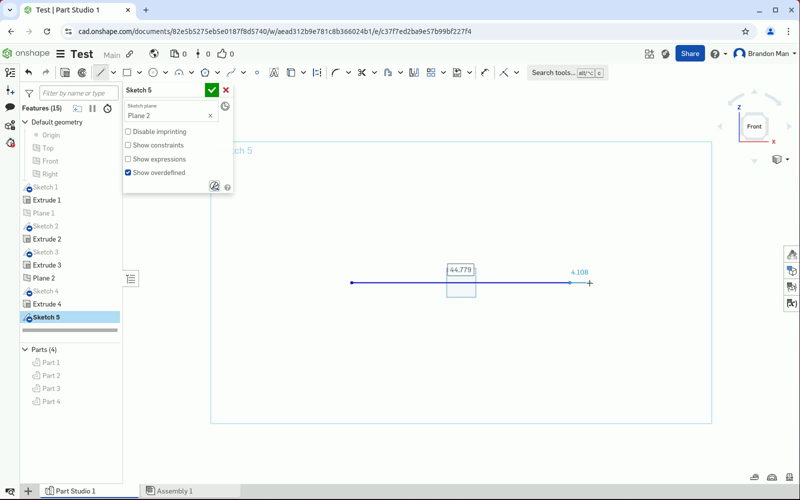
mouse_move(569, 260)
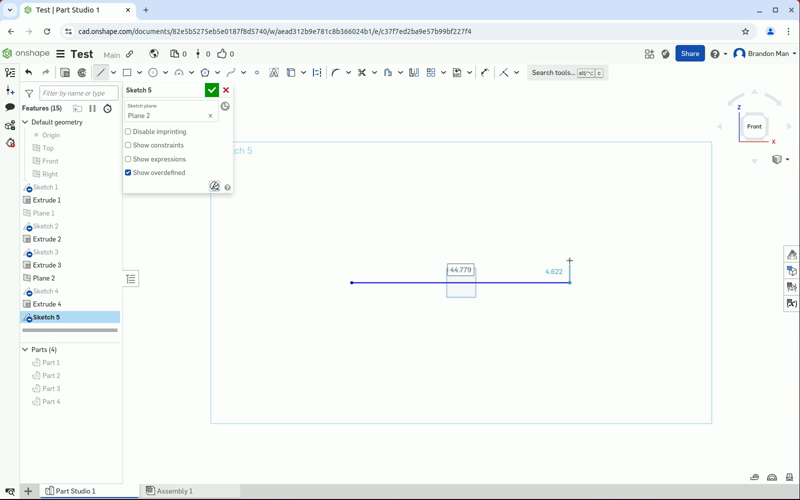
click(569, 260)
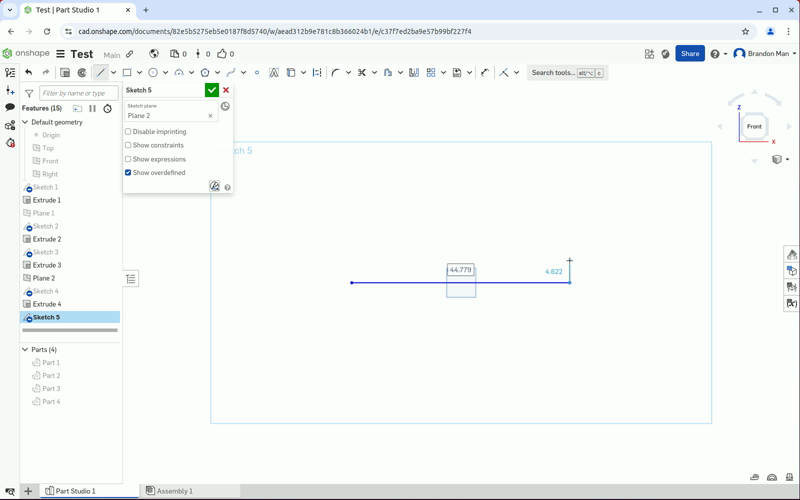
key_up(shift)
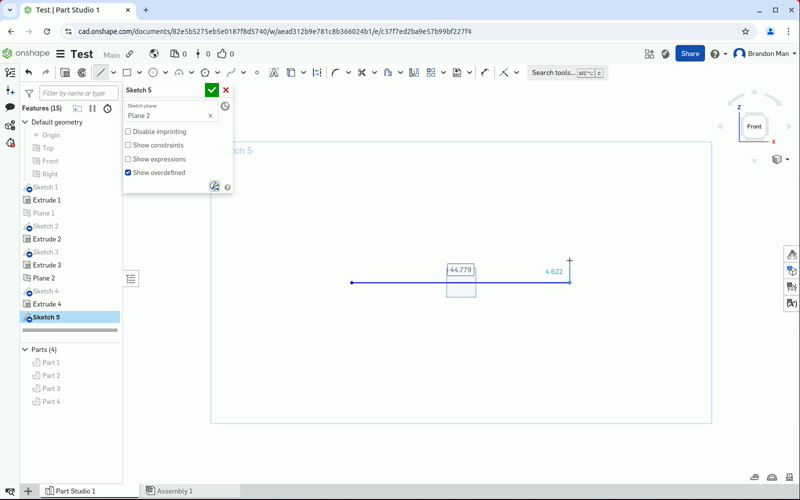
key_down(shift)
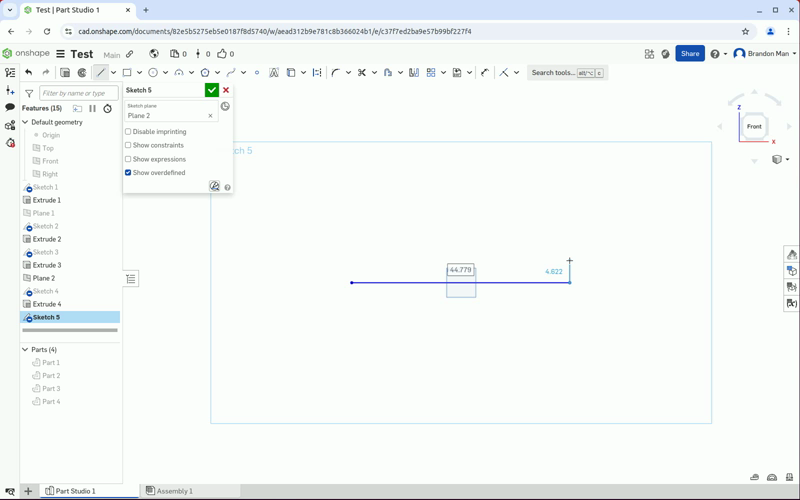
mouse_move(351, 260)
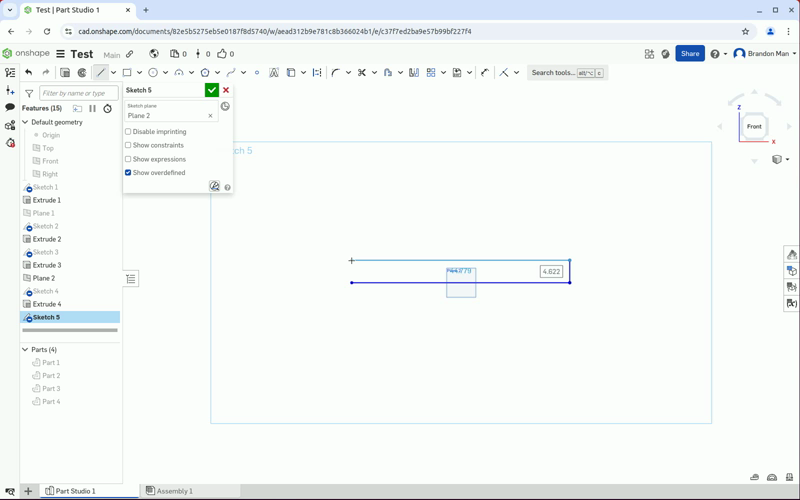
click(351, 260)
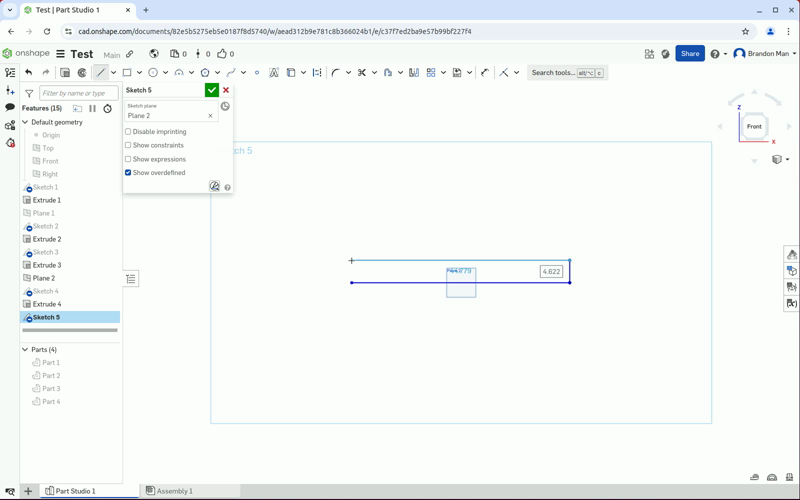
key_up(shift)
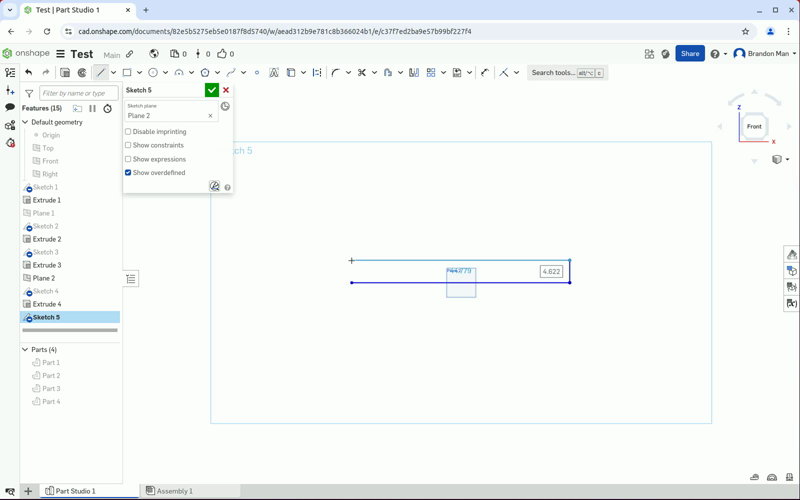
mouse_move(381, 260)
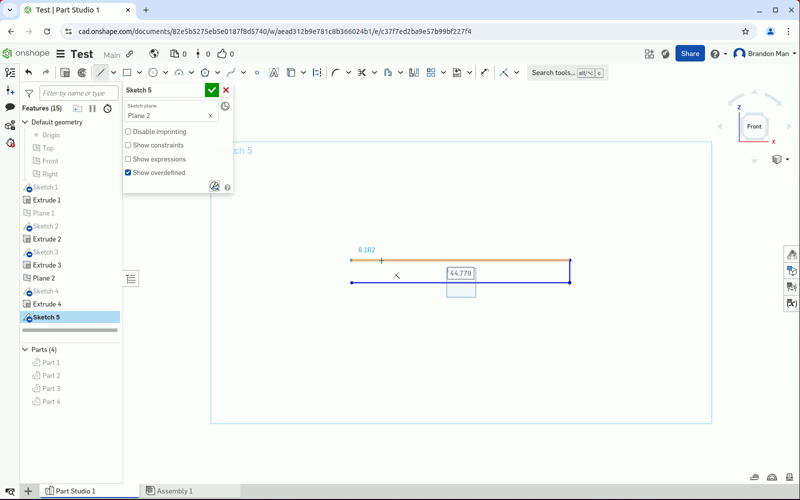
key_down(shift)
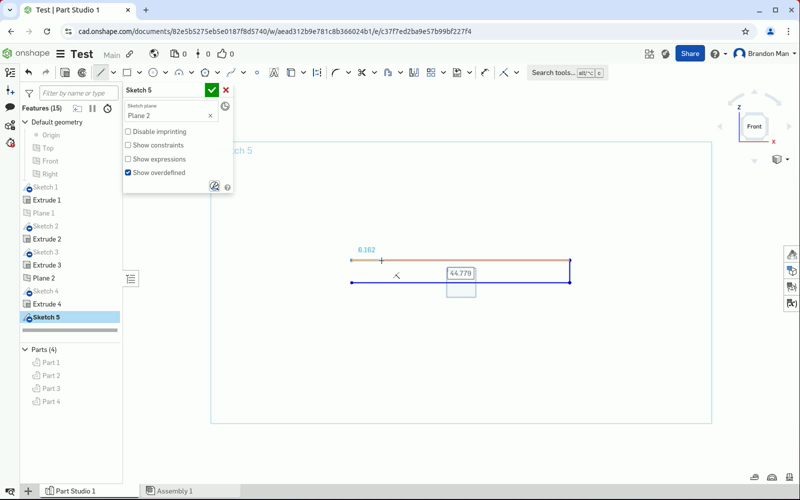
mouse_move(351, 282)
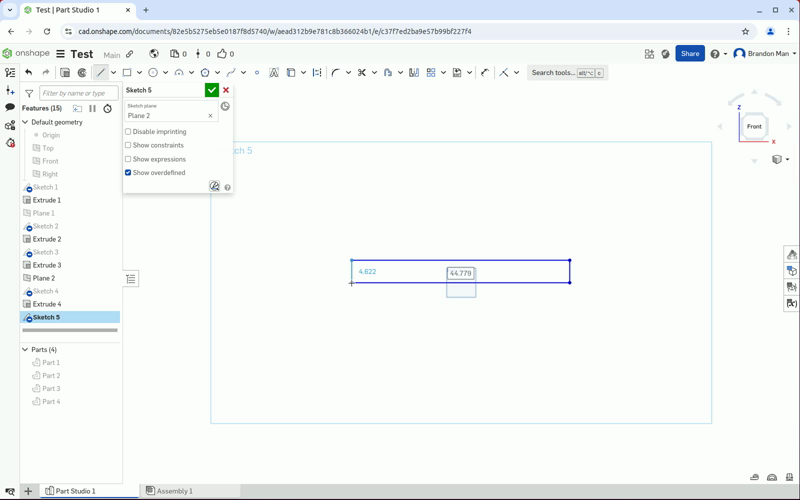
key_up(shift)
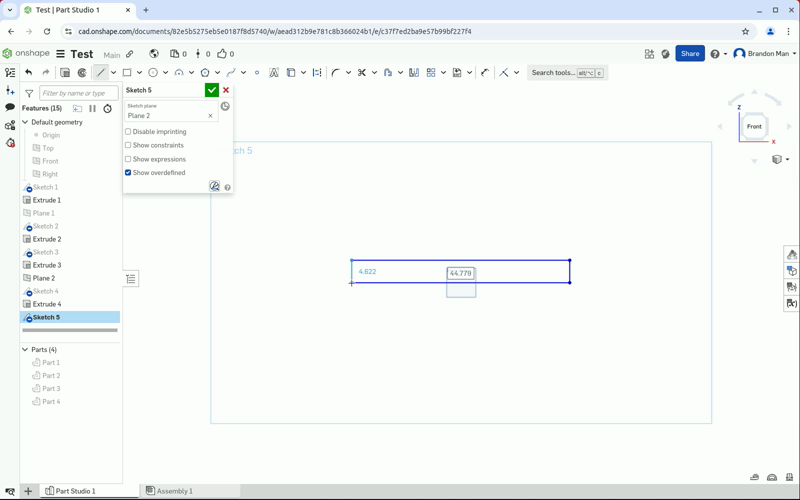
click(351, 282)
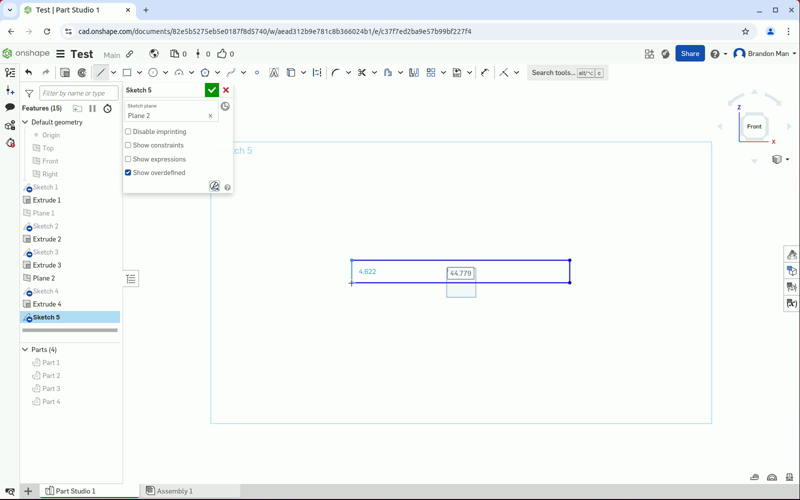
key(esc)
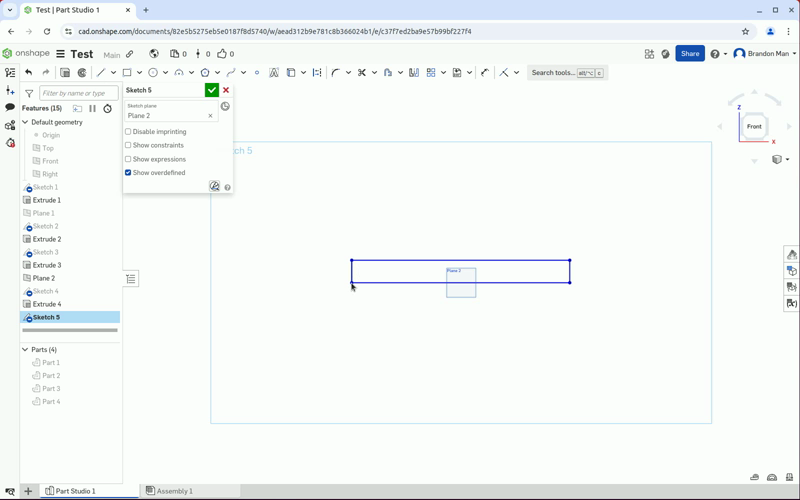
mouse_move(418, 272)
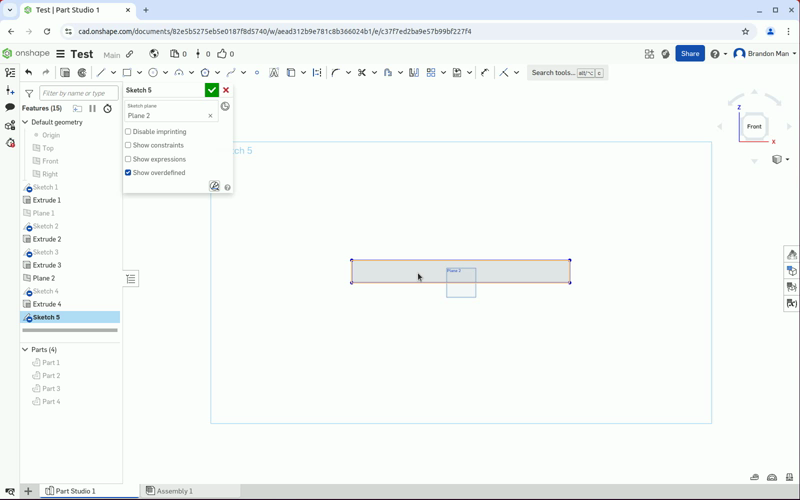
click(418, 272)
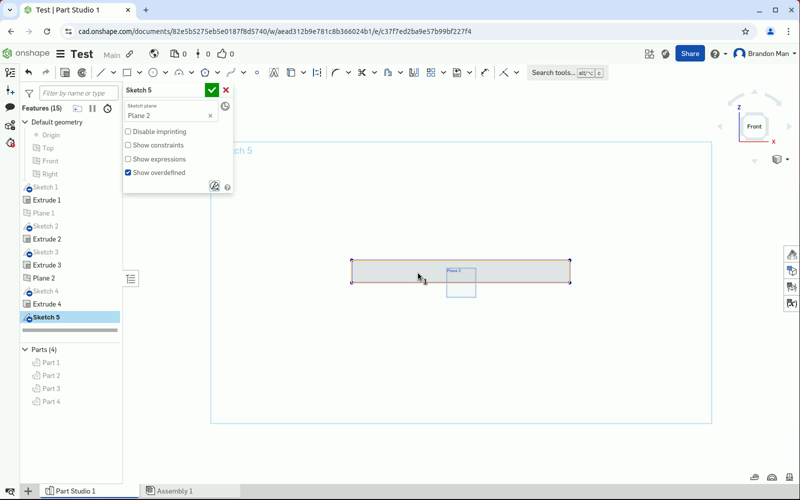
mouse_move(73, 352)
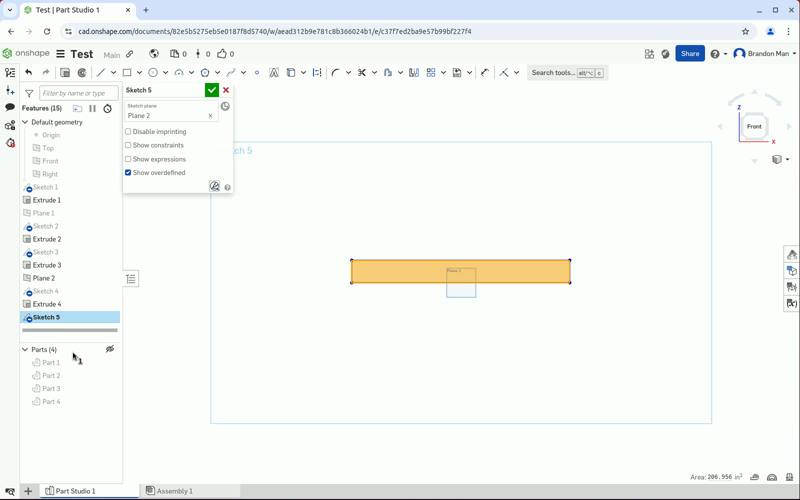
key(shift+y)
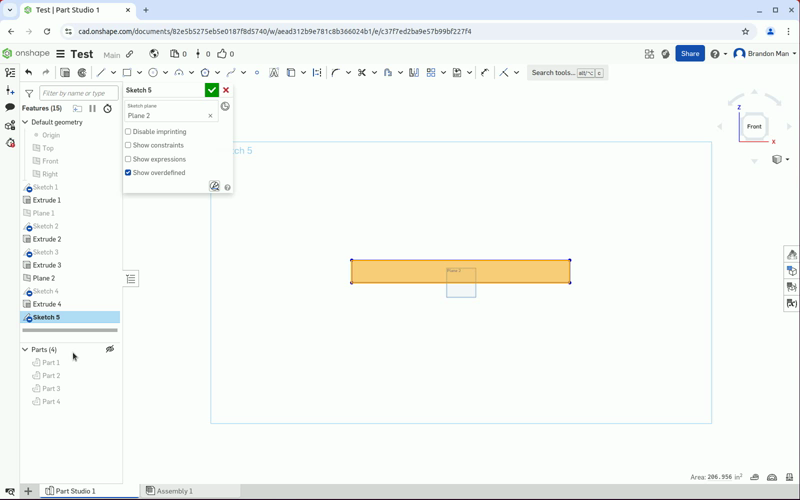
key(shift+e)
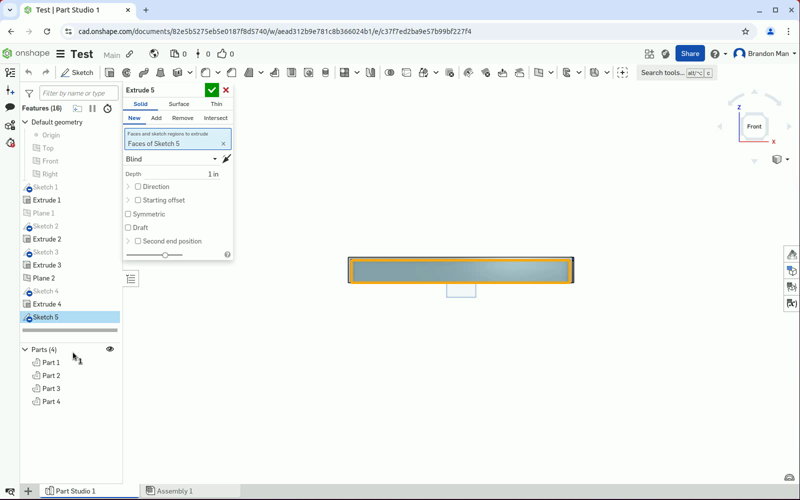
mouse_move(143, 106)
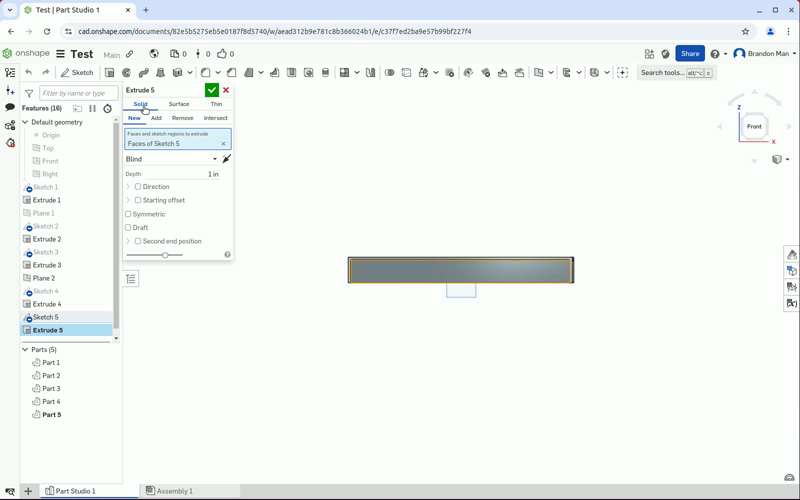
click(143, 106)
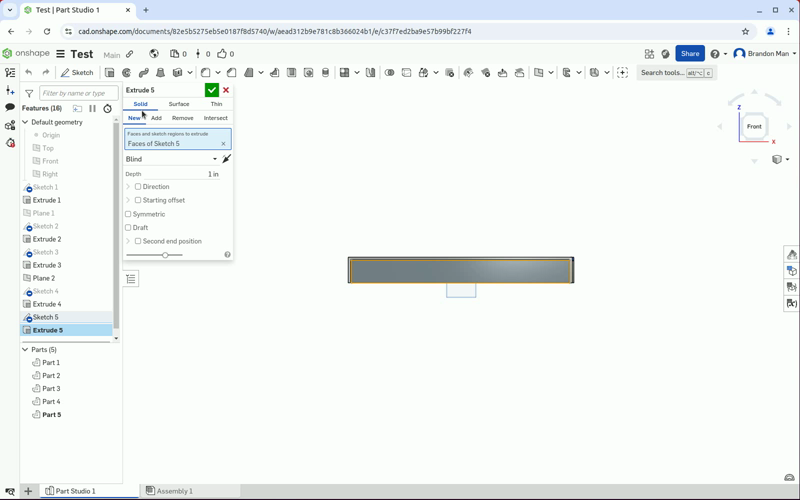
mouse_move(137, 120)
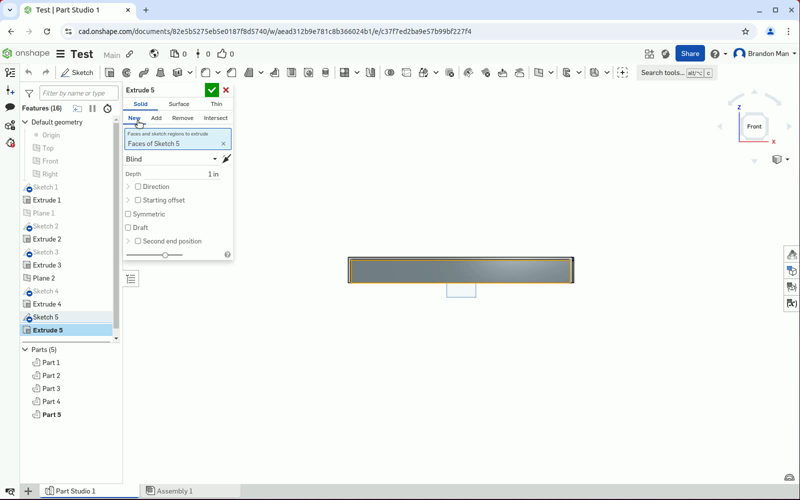
click(137, 120)
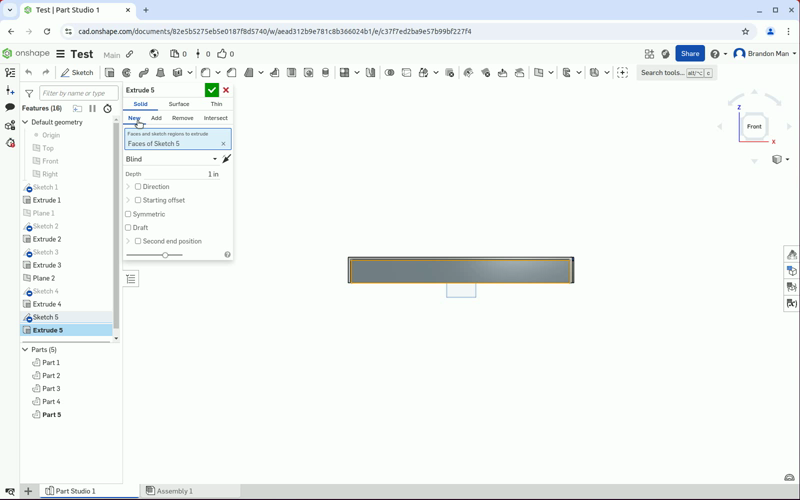
key(tab, 4)
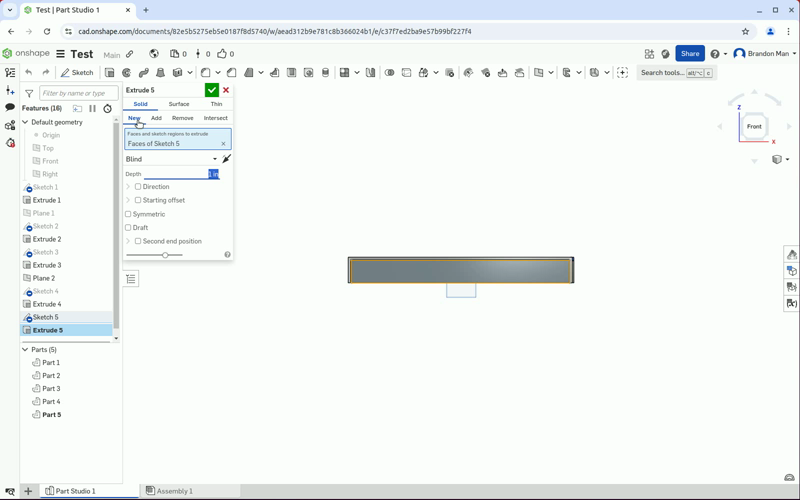
text(0.722)
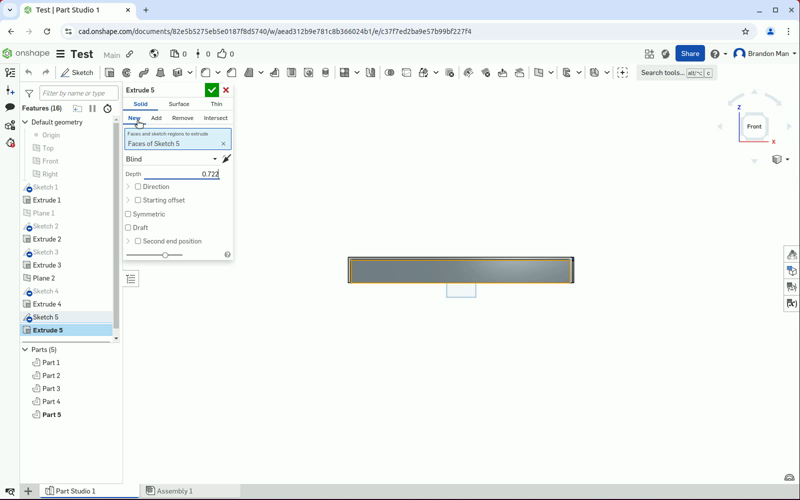
key(enter)
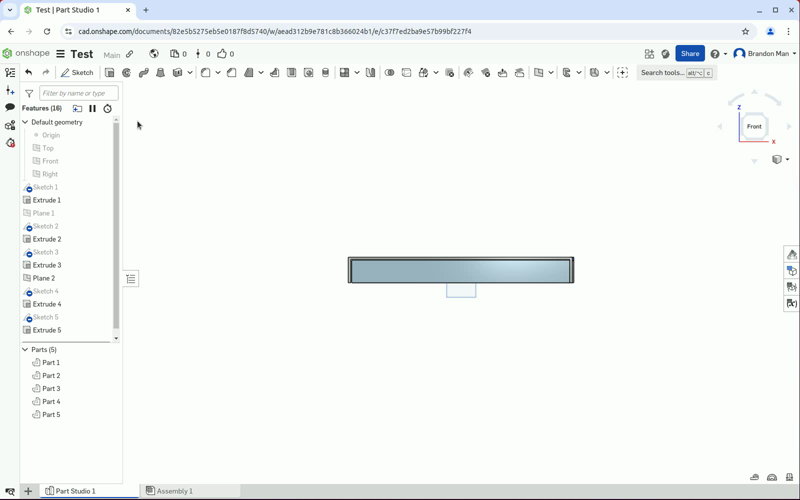
key(shift+h)
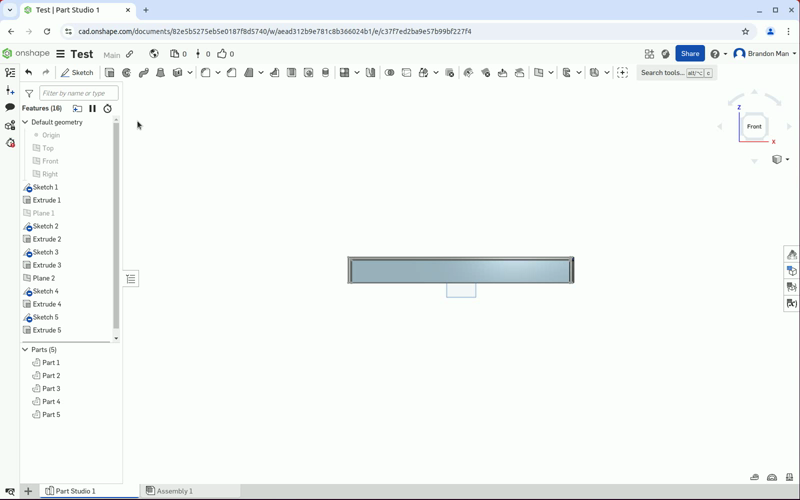
key(shift+h)
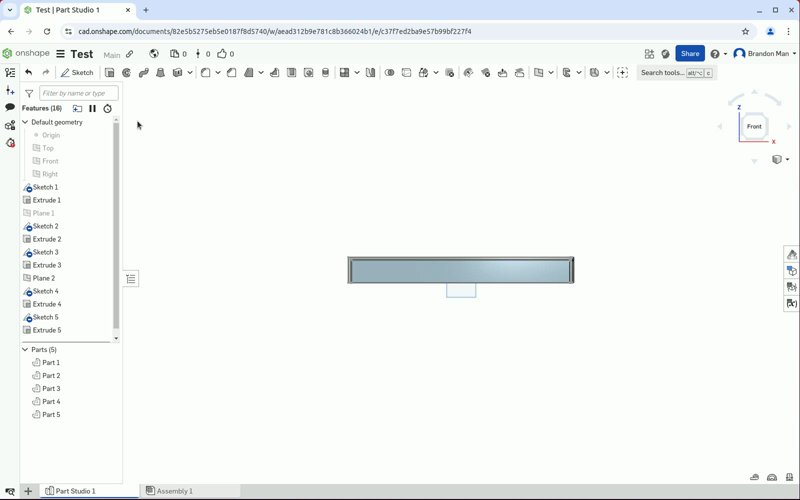
key(shift+7)
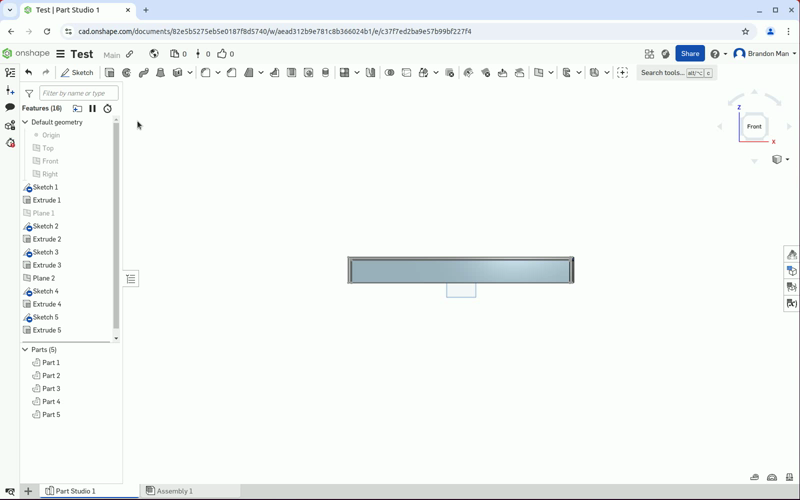
key(left, 2)
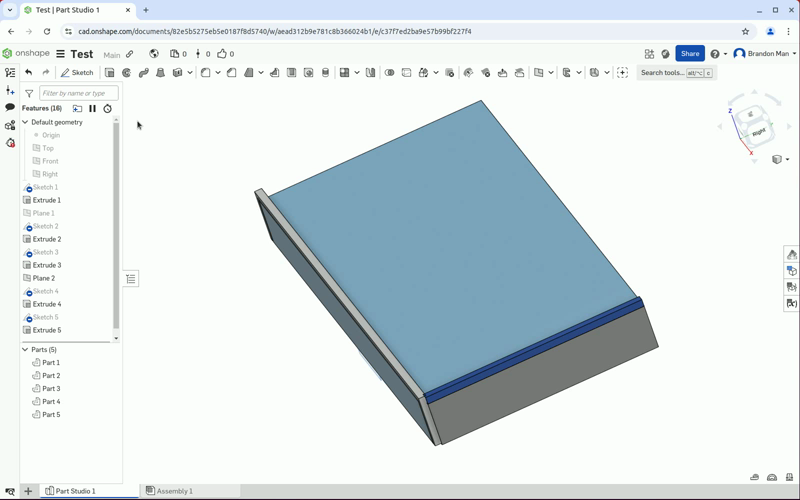
key(down, 2)
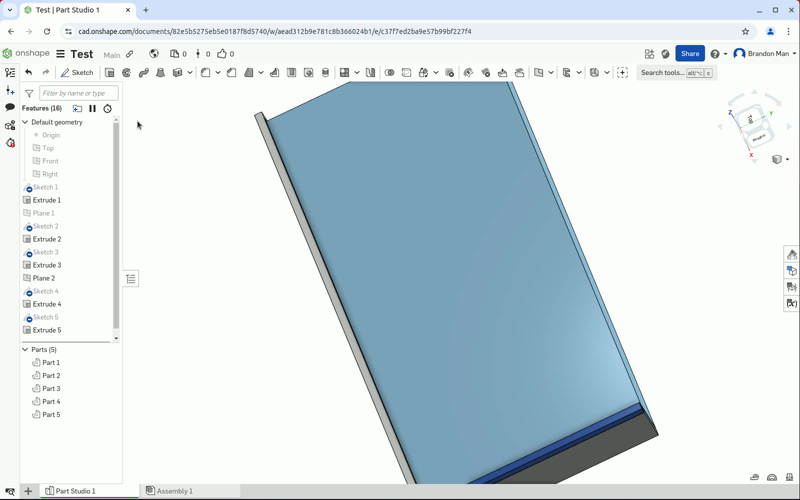
key(up, 2)
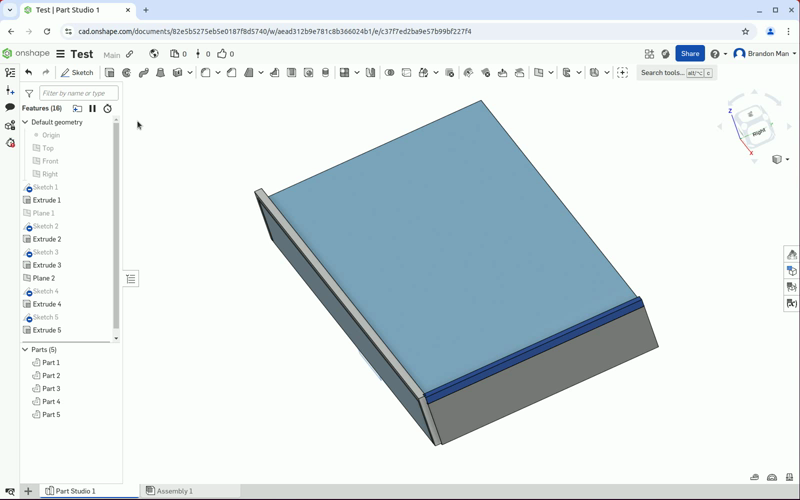
key(right, 2)
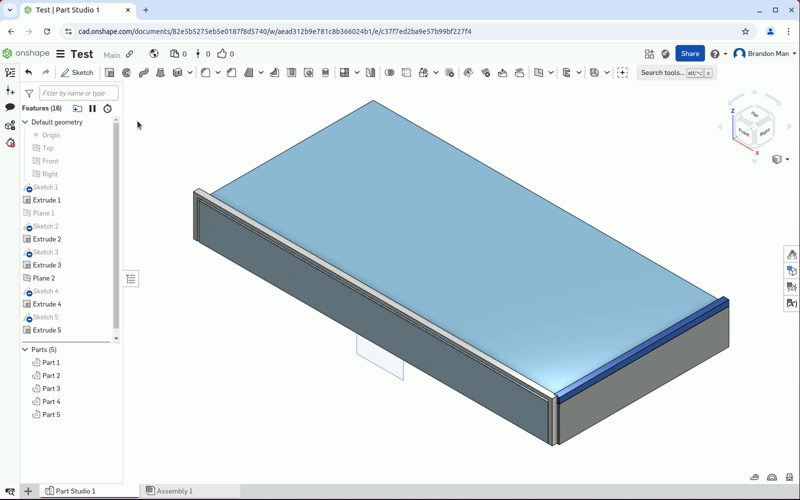
mouse_move(69, 189)
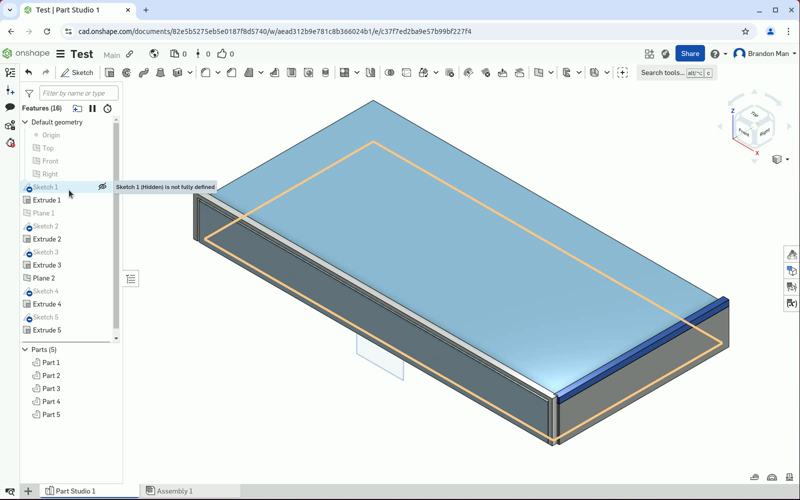
click(69, 189)